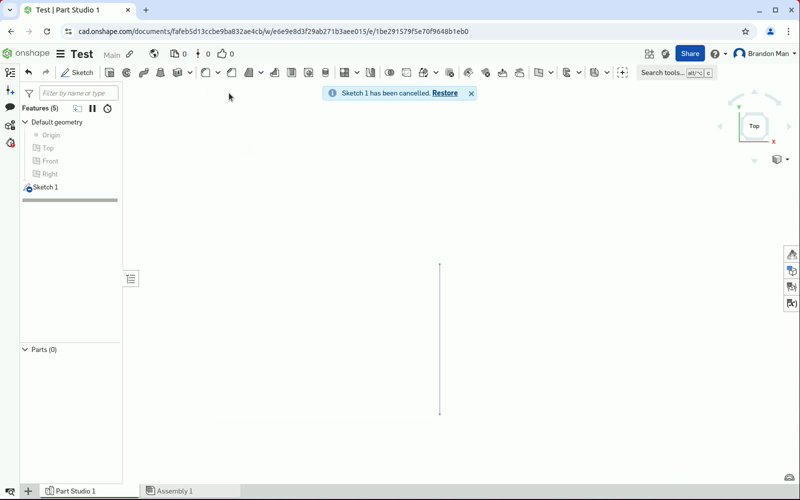
key(shift+h)
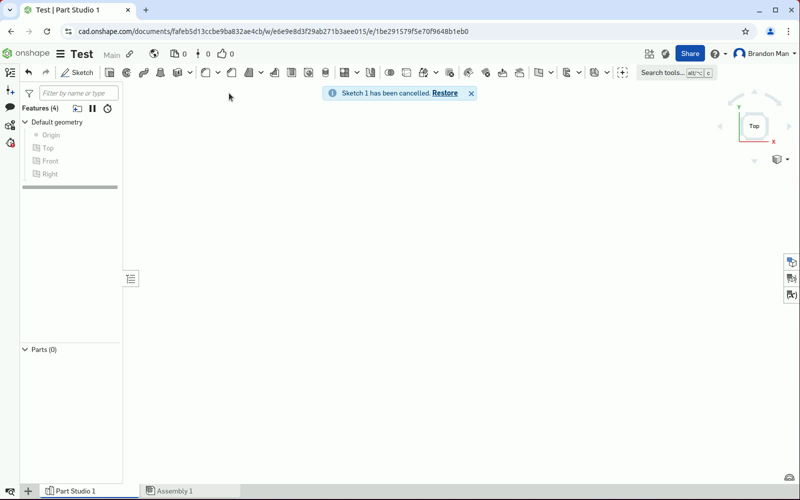
mouse_move(73, 352)
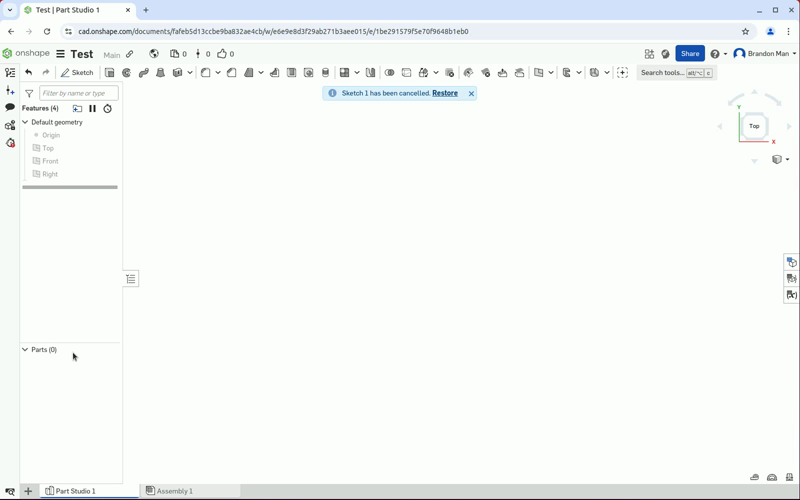
key(y)
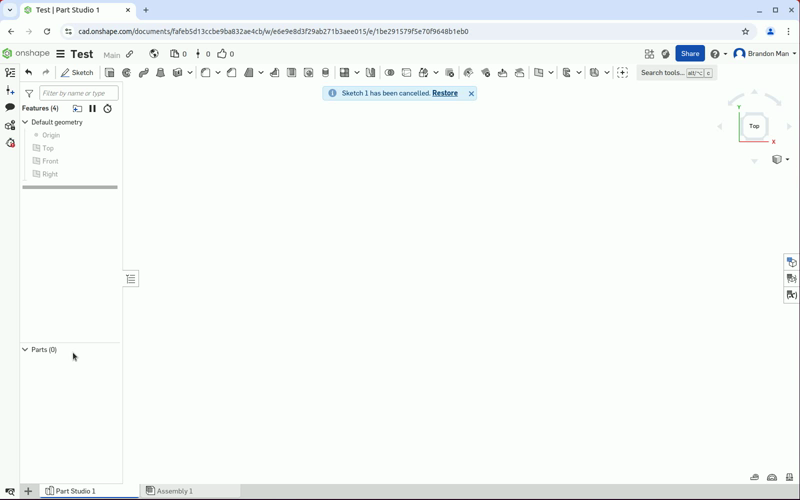
key(shift+p)
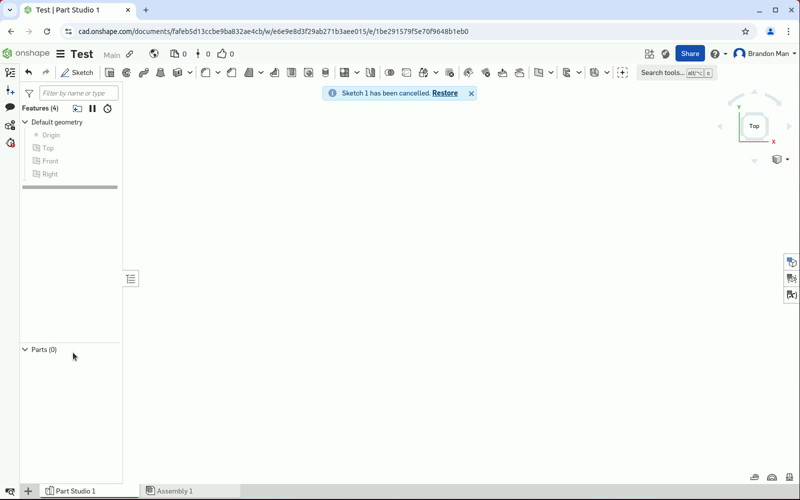
key(space)
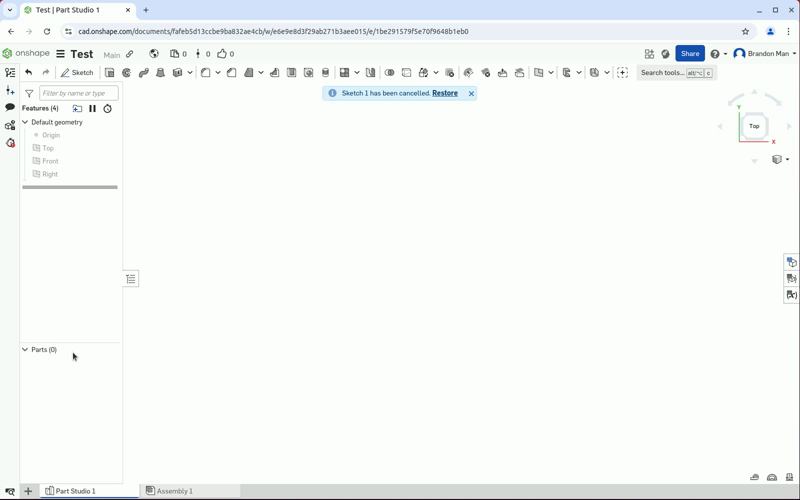
key_down(shift)
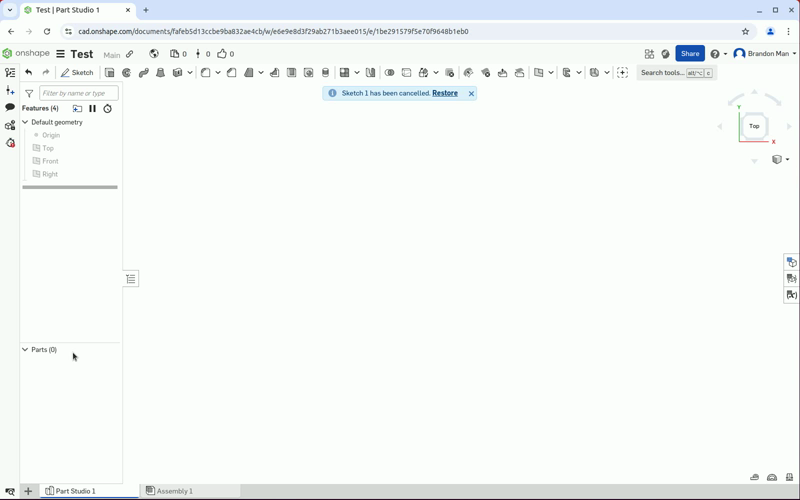
key(up)
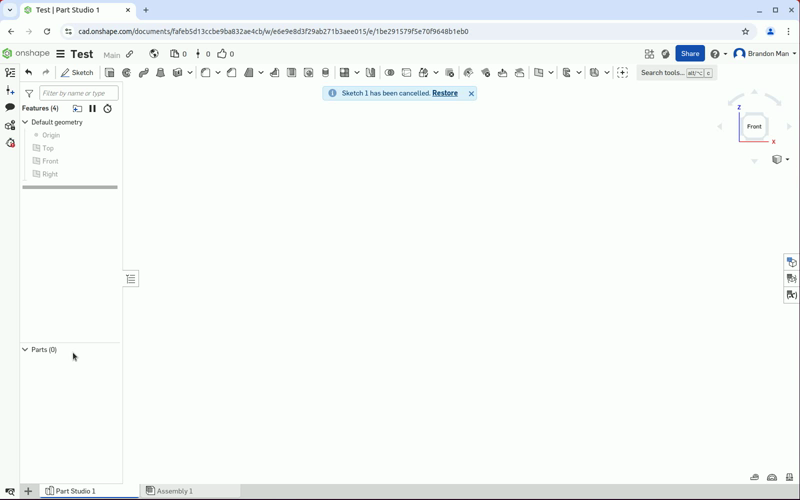
key_up(shift)
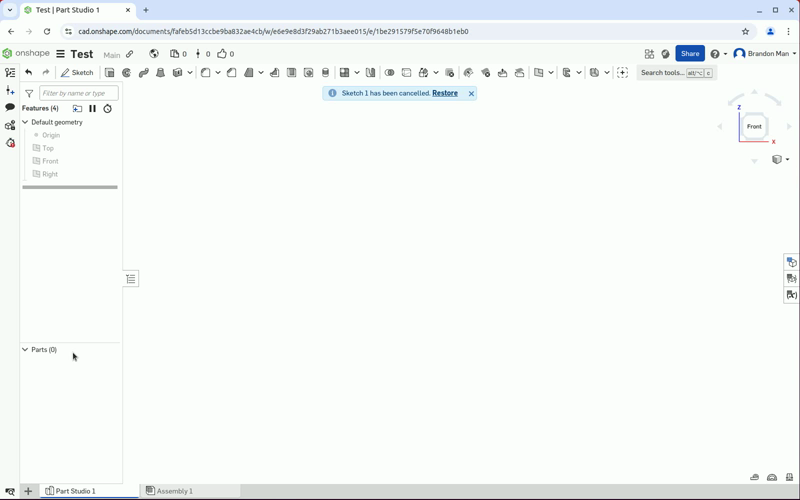
mouse_move(73, 352)
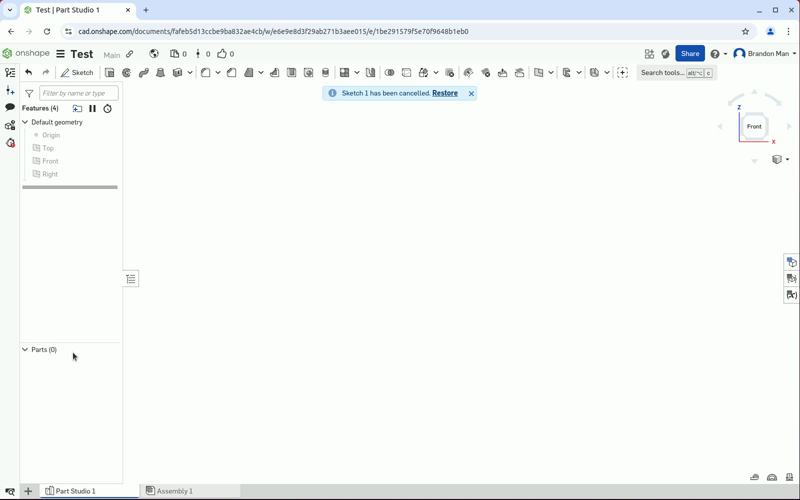
key(shift+y)
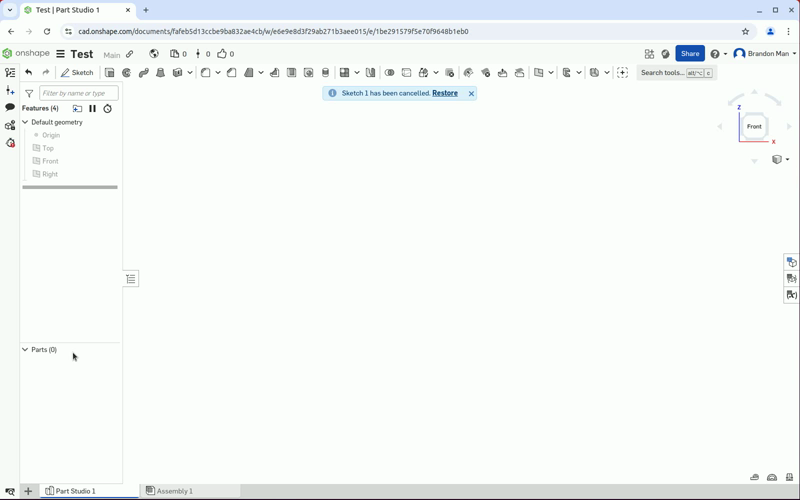
key(shift+s)
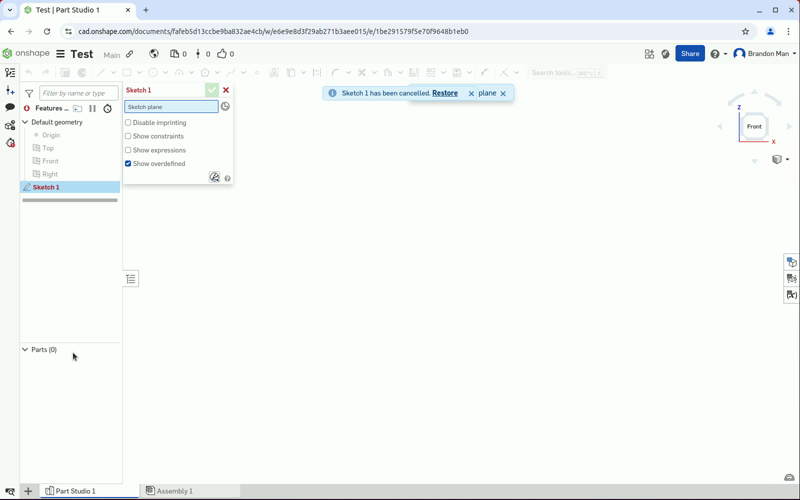
mouse_move(73, 163)
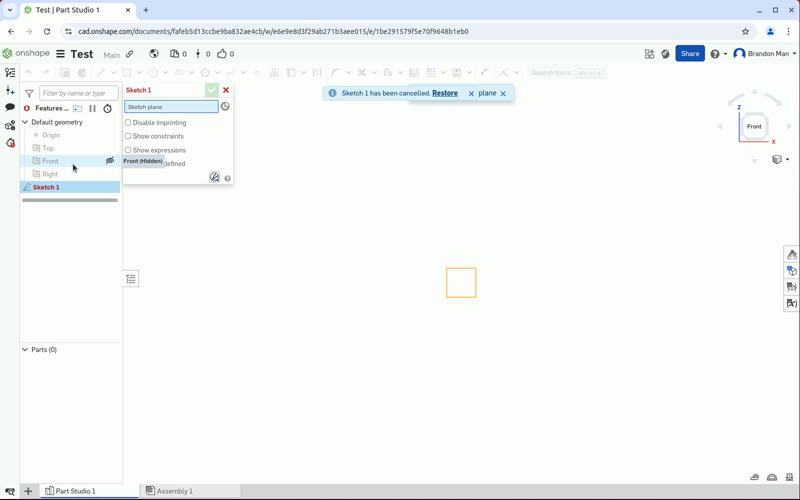
click(73, 163)
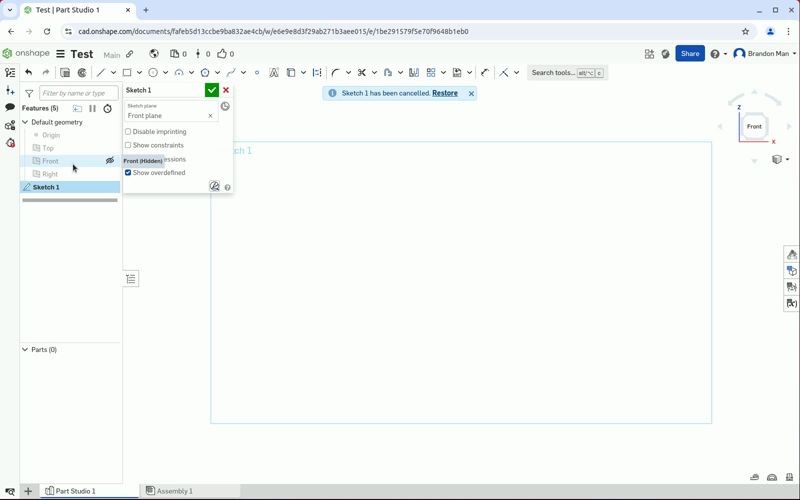
mouse_move(73, 352)
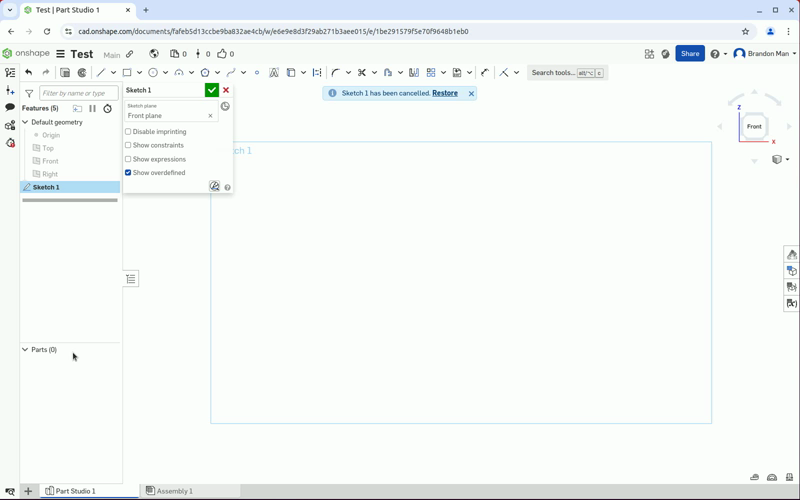
key(y)
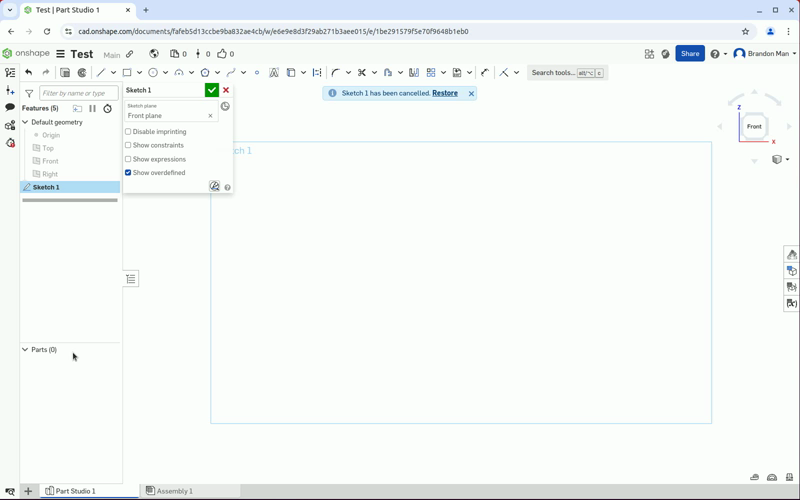
key(l)
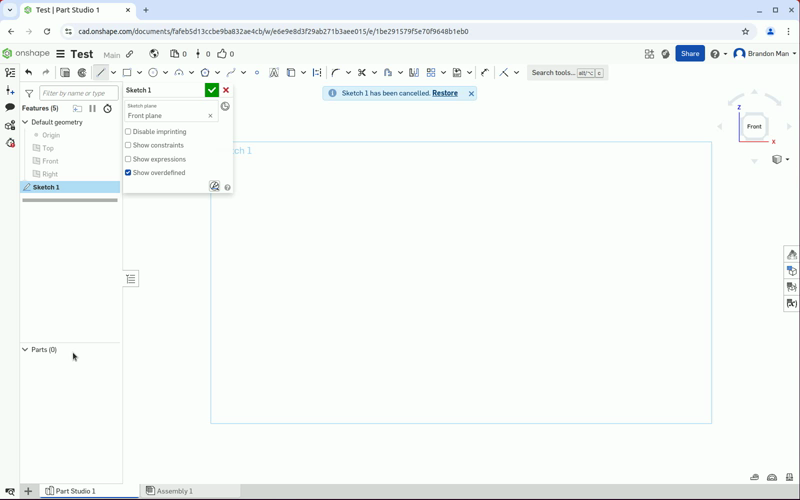
key_down(shift)
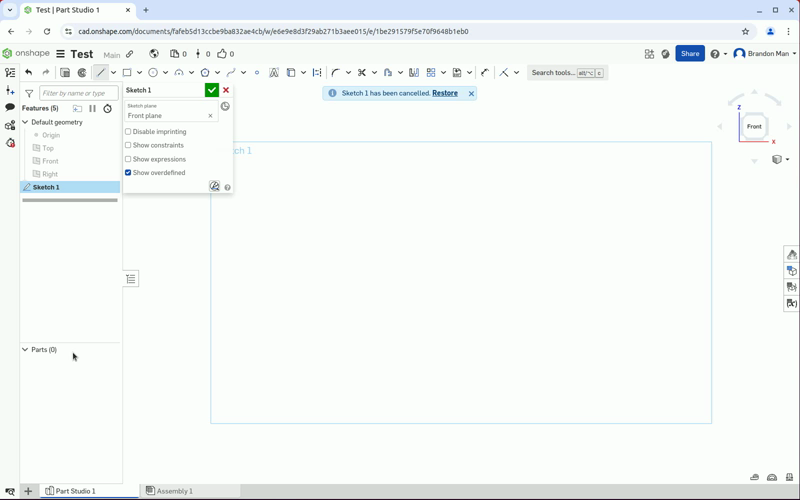
mouse_move(388, 326)
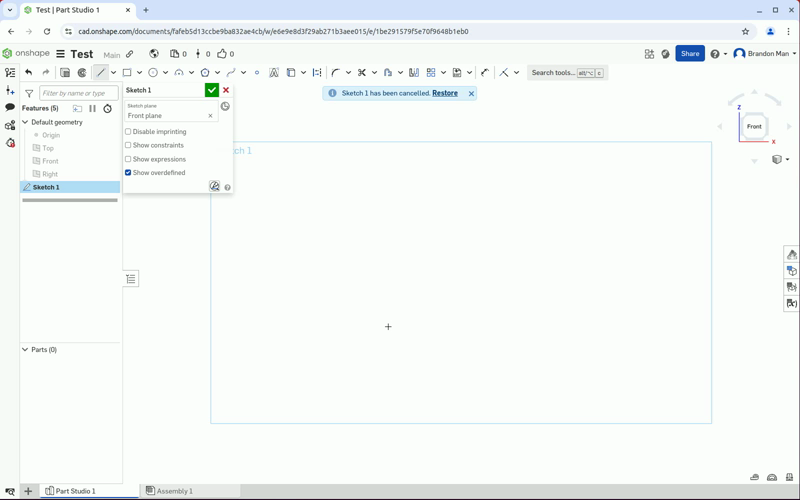
click(388, 326)
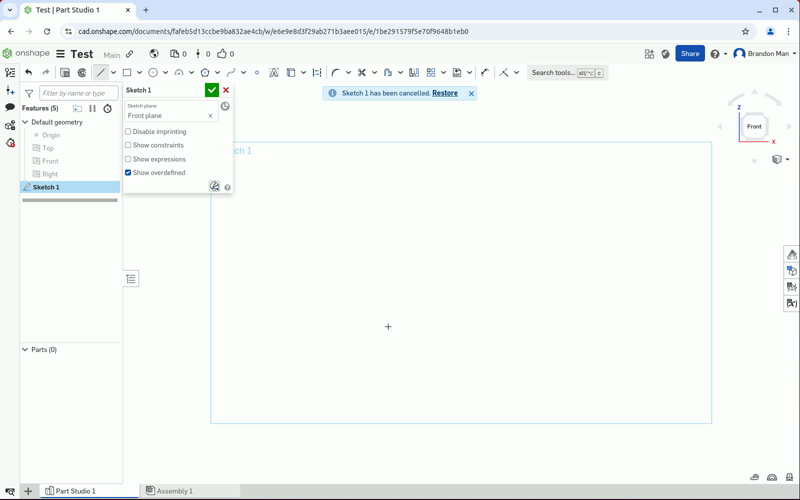
key_up(shift)
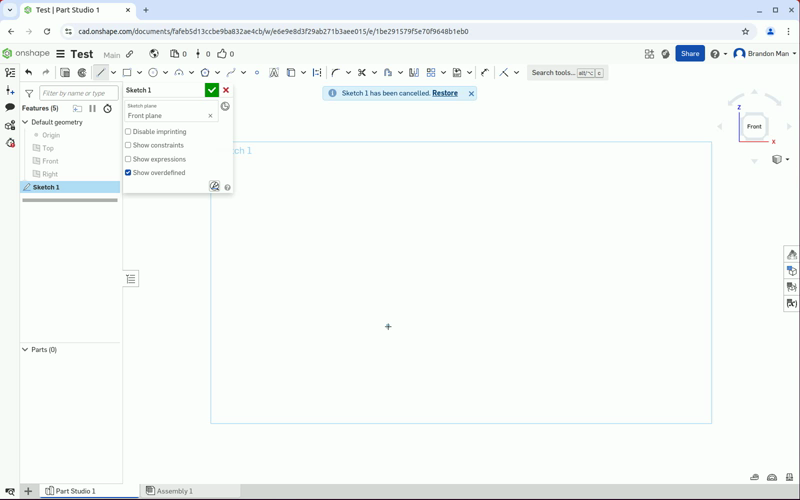
key_down(shift)
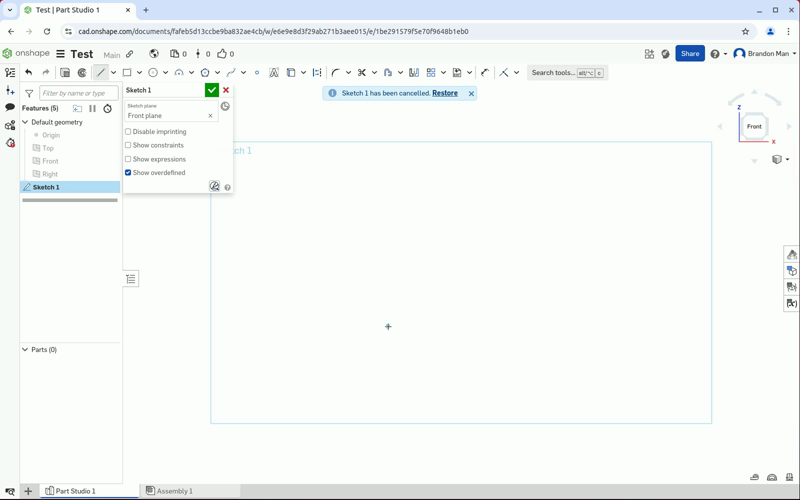
mouse_move(418, 326)
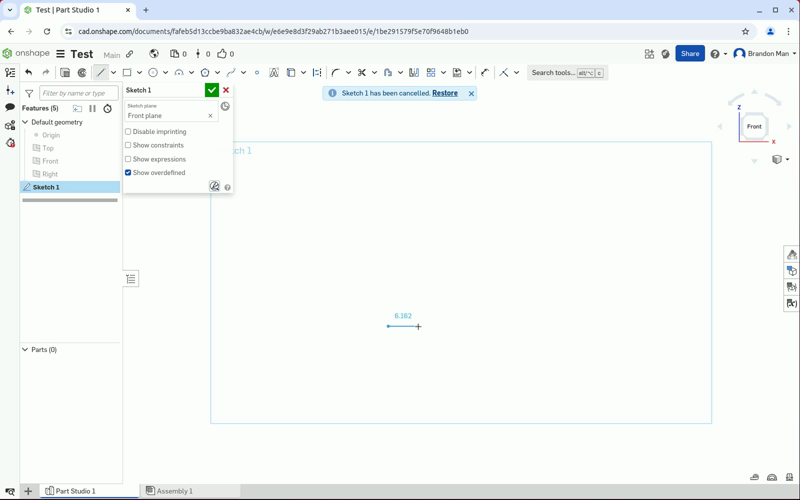
mouse_move(391, 326)
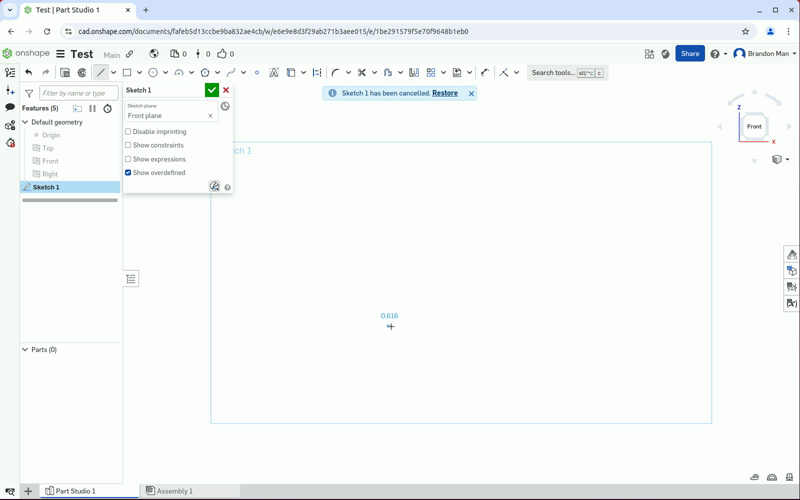
scroll(6)
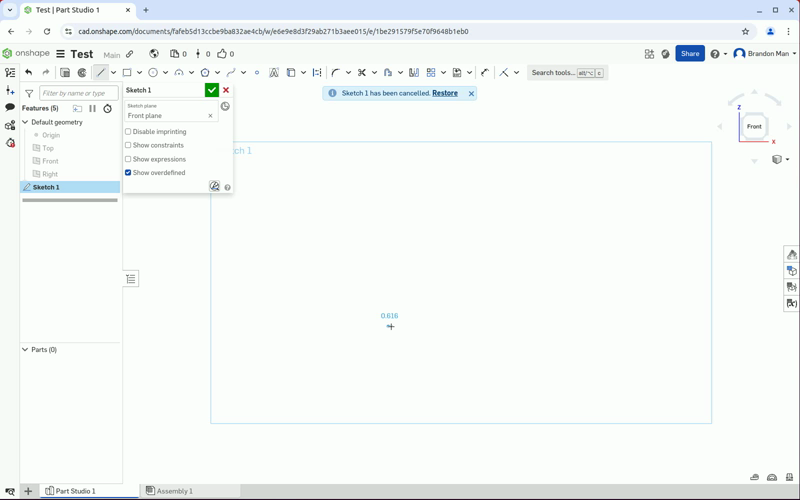
scroll(6)
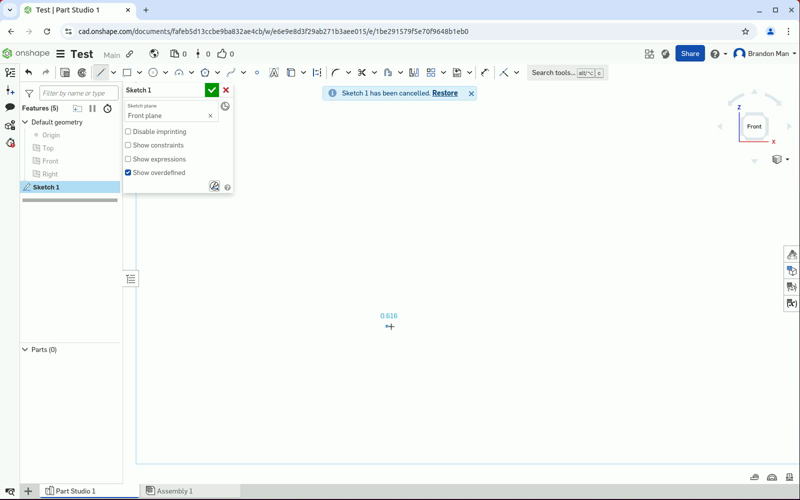
scroll(6)
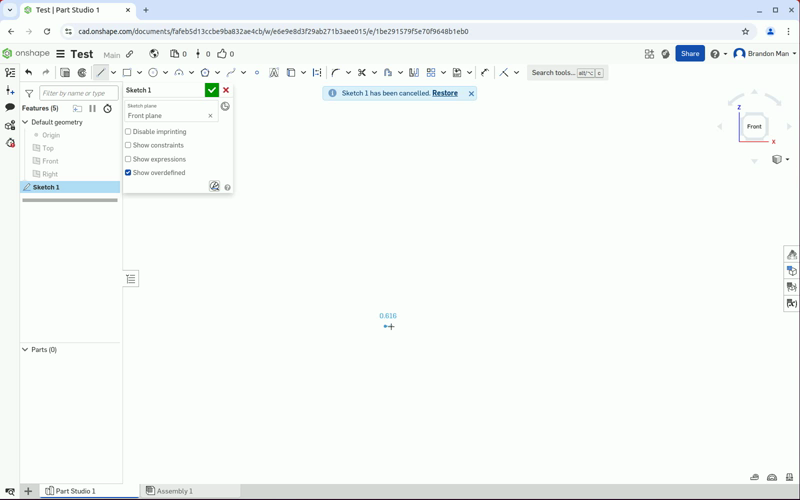
scroll(6)
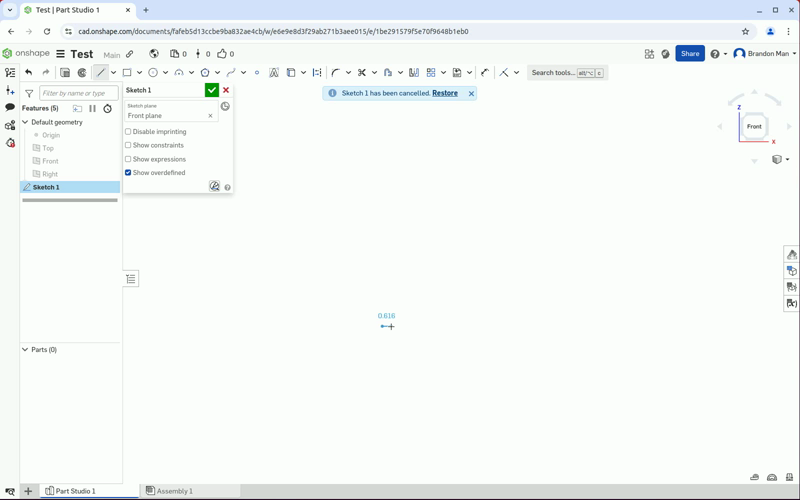
scroll(6)
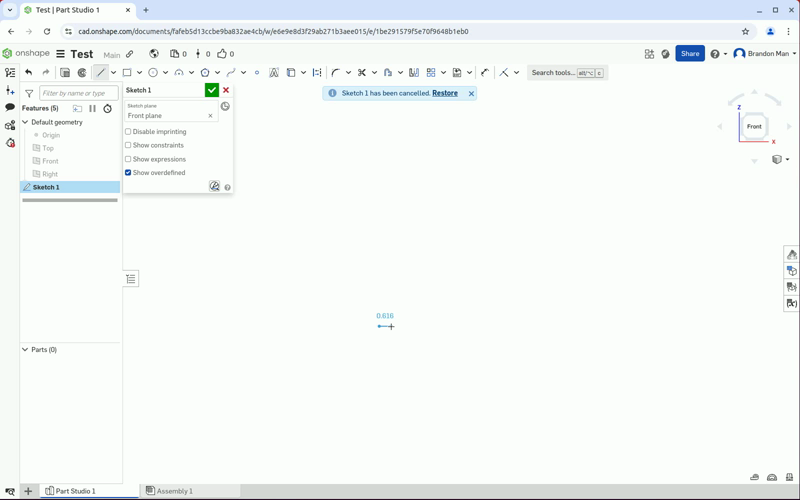
scroll(6)
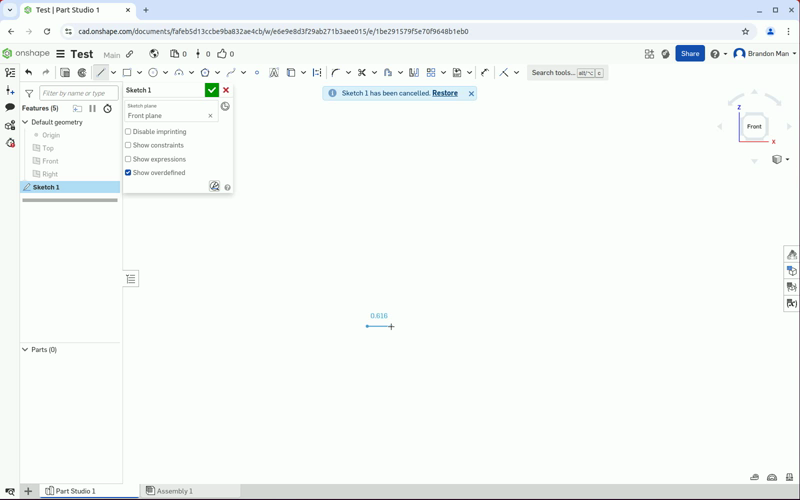
scroll(6)
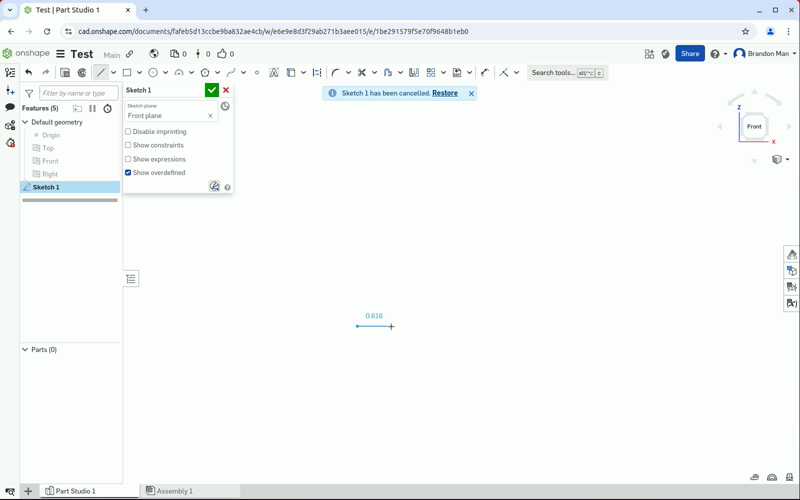
click(391, 326)
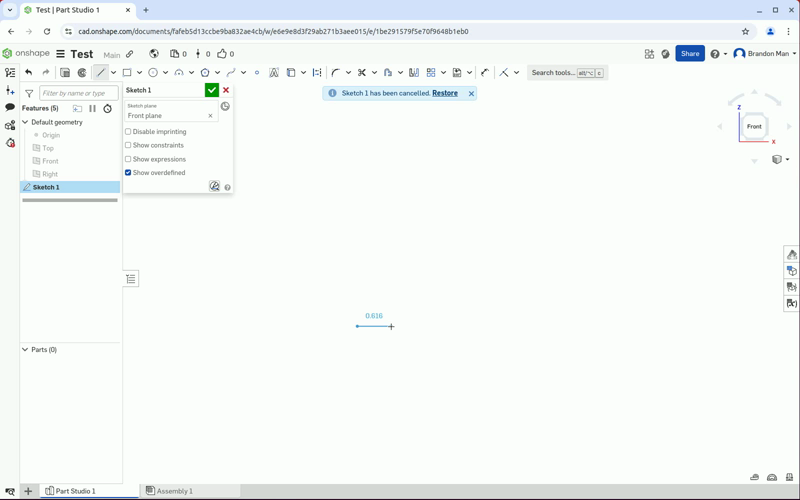
scroll(-6)
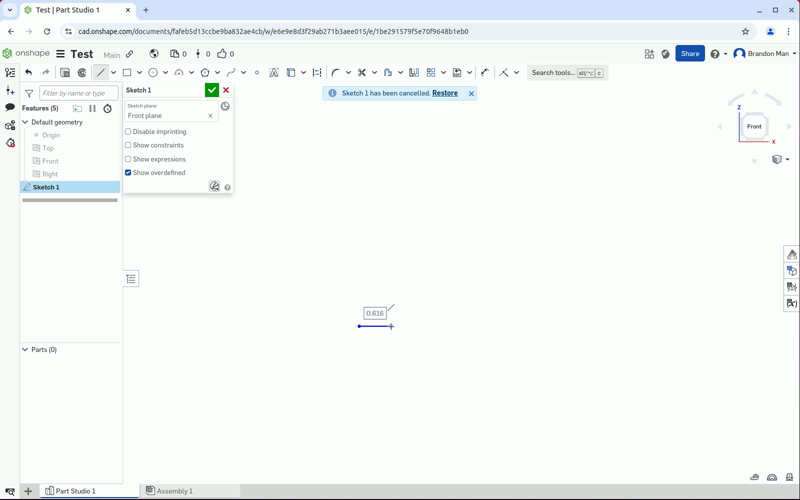
scroll(-6)
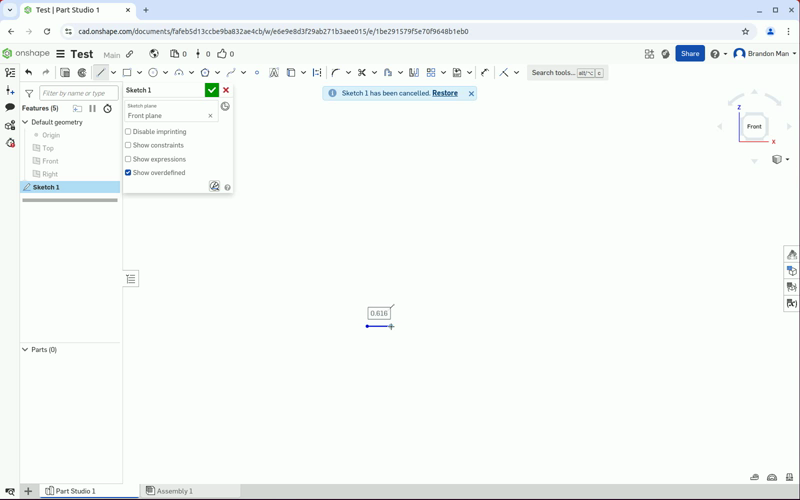
scroll(-6)
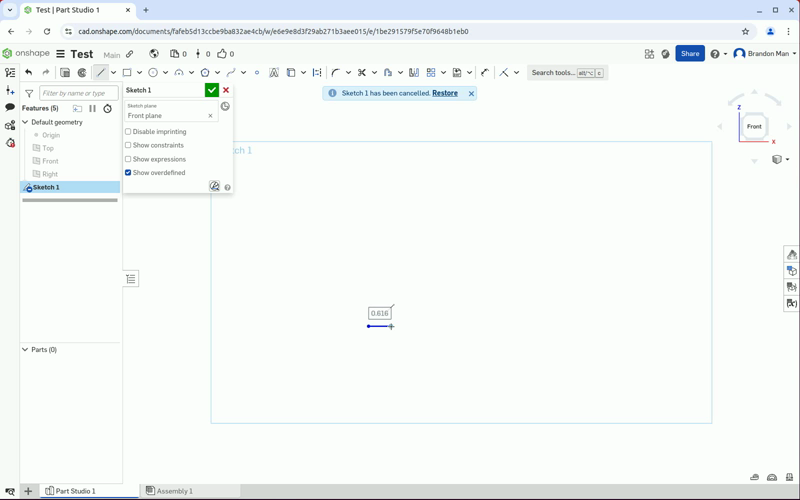
scroll(-6)
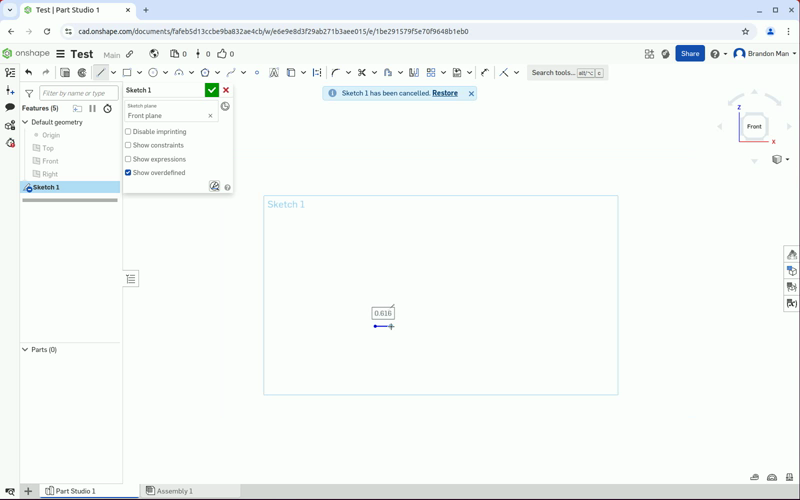
scroll(-6)
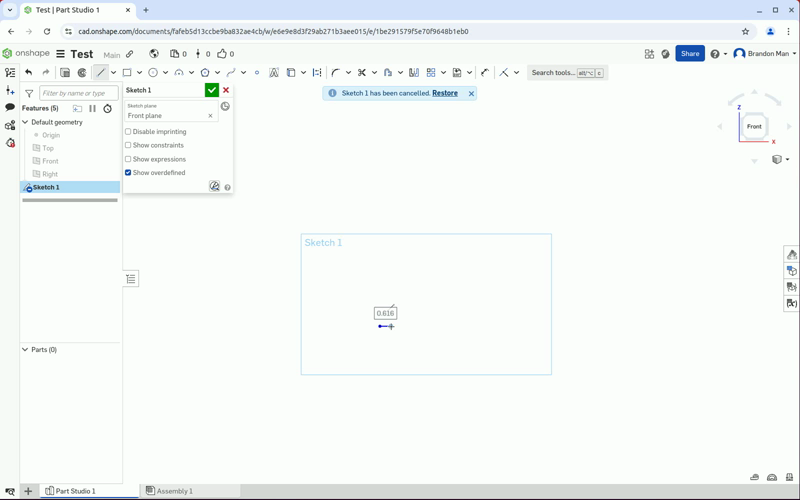
scroll(-6)
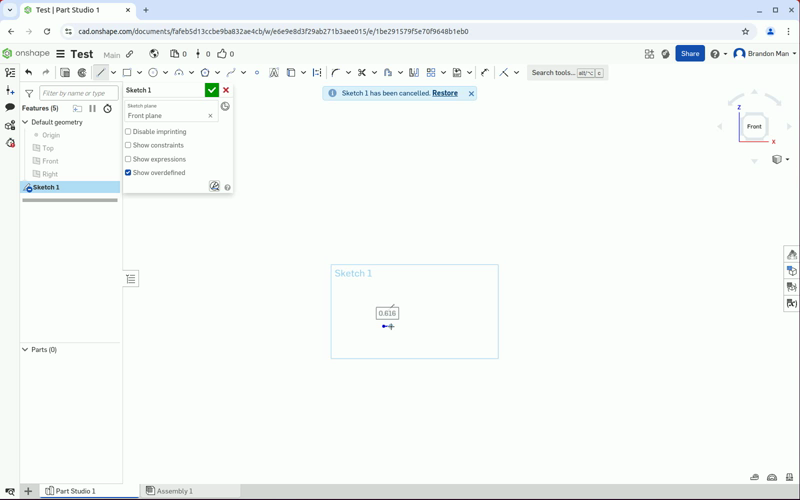
scroll(-6)
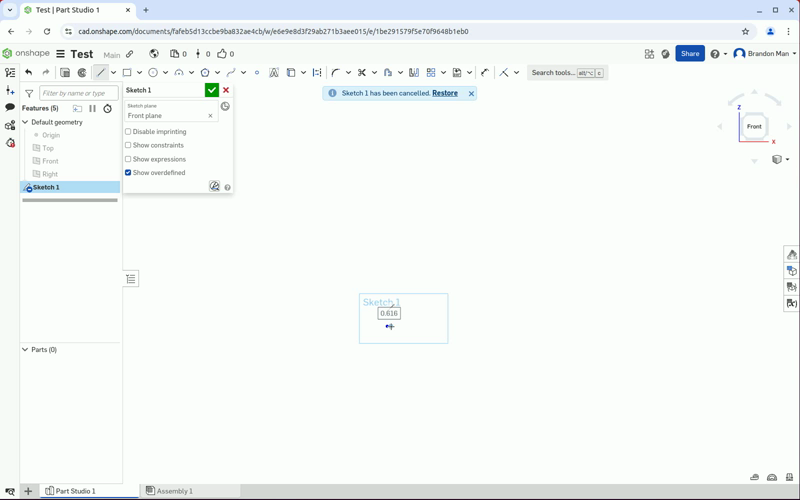
key_up(shift)
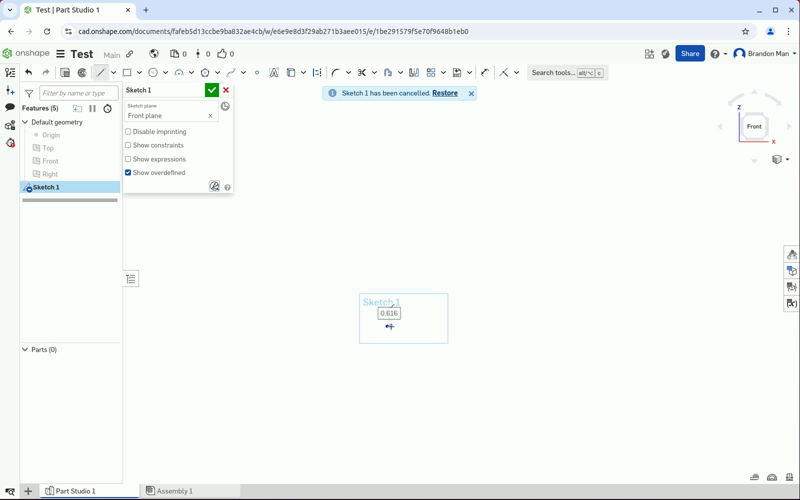
key(esc)
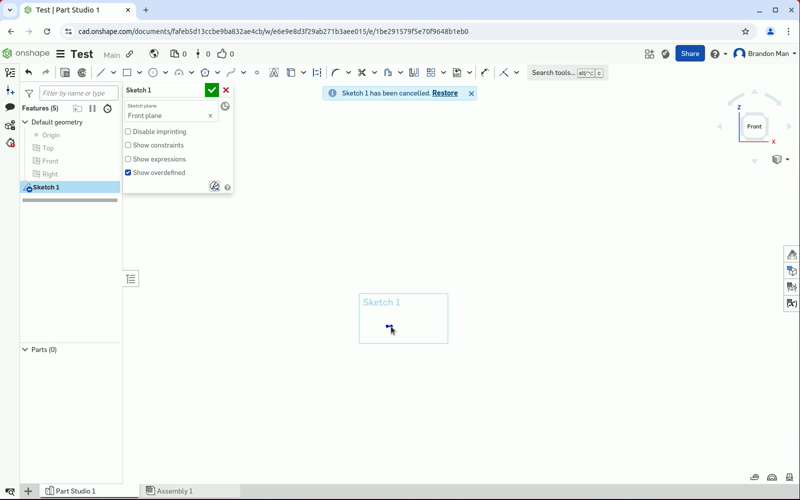
key(a)
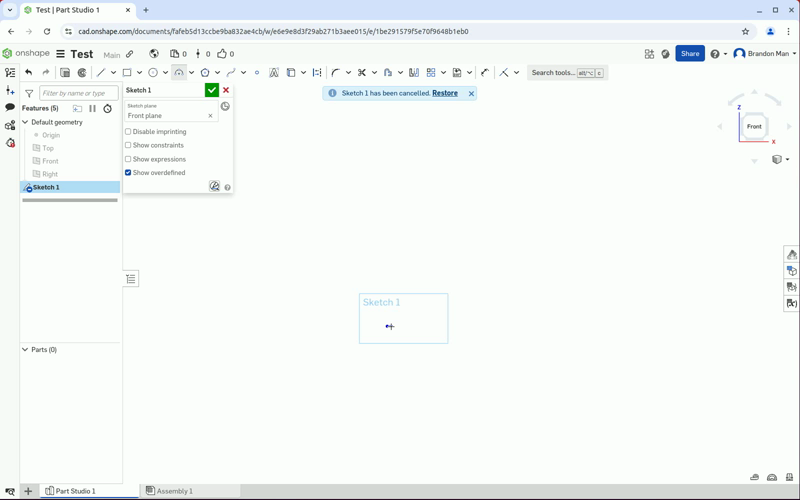
mouse_move(391, 326)
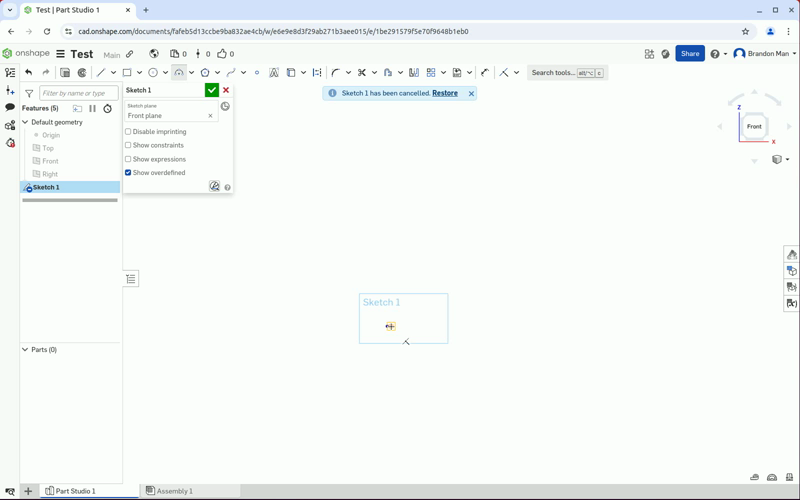
scroll(6)
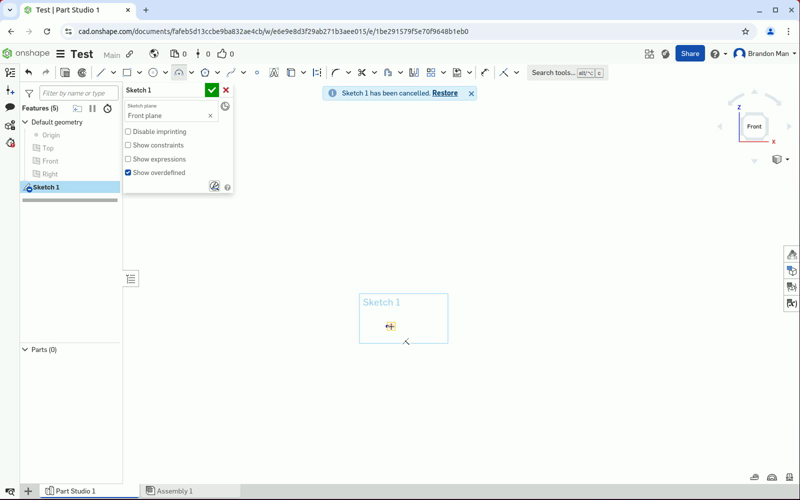
scroll(6)
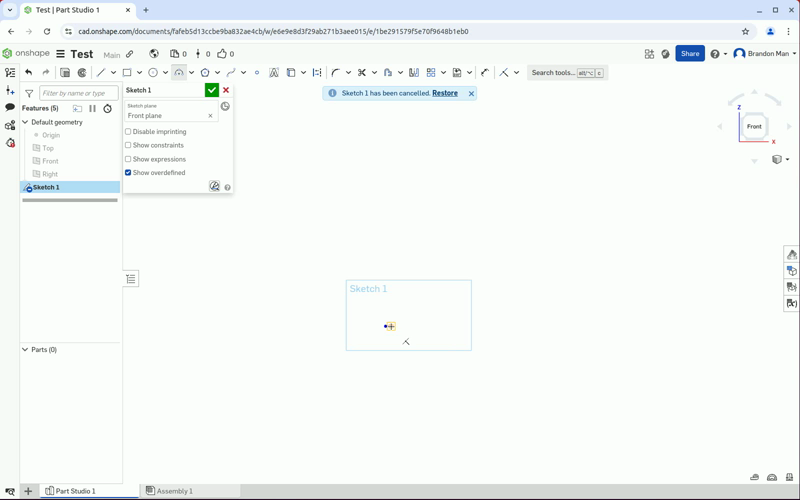
scroll(6)
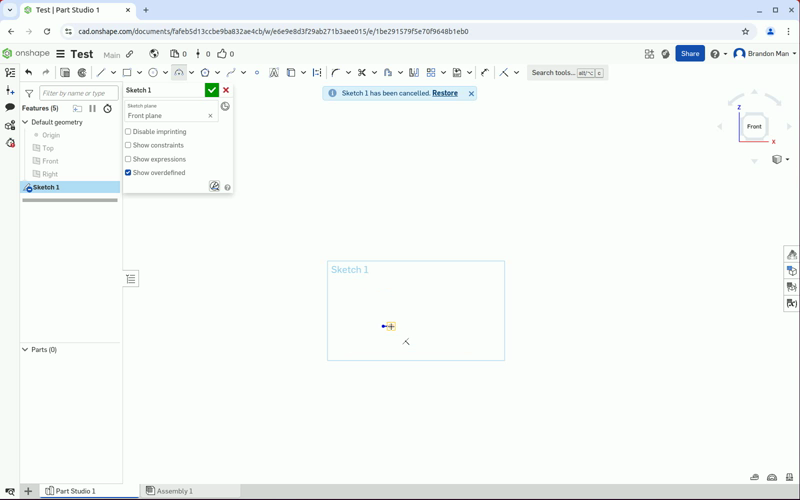
scroll(6)
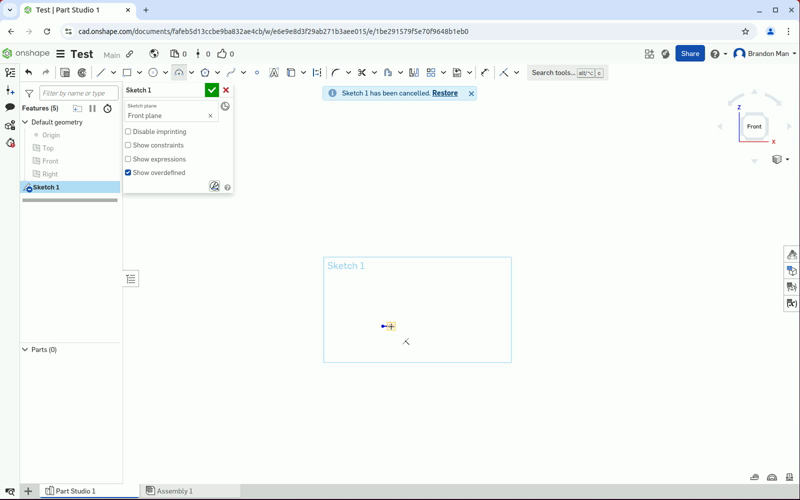
scroll(6)
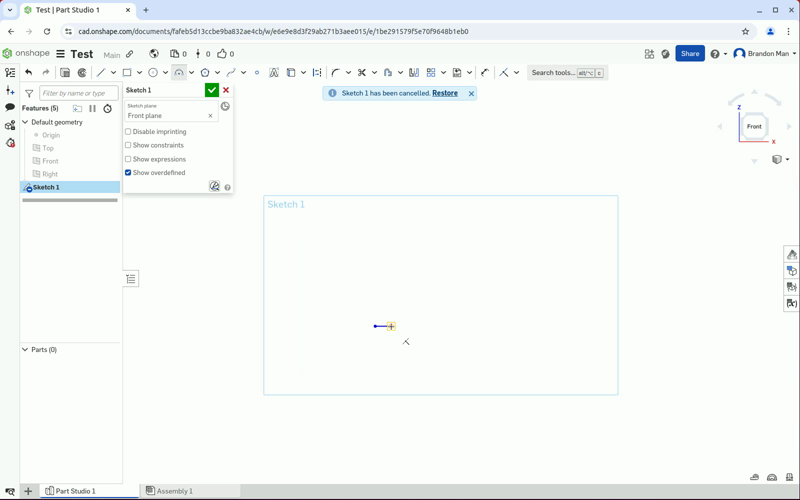
scroll(6)
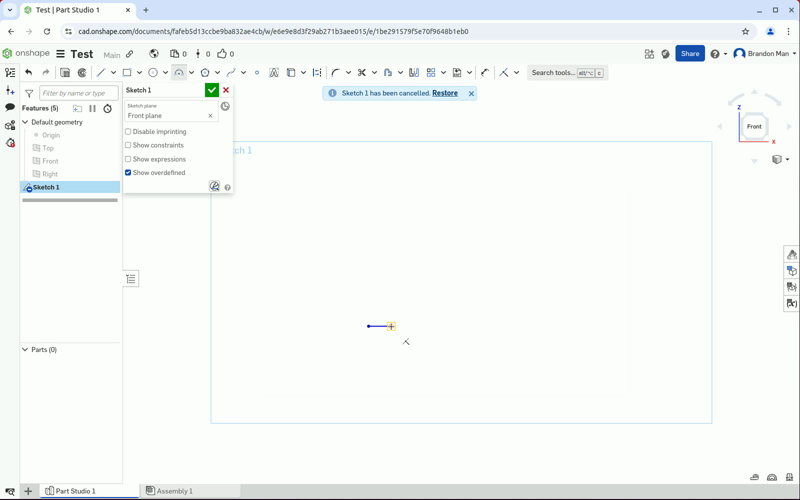
scroll(6)
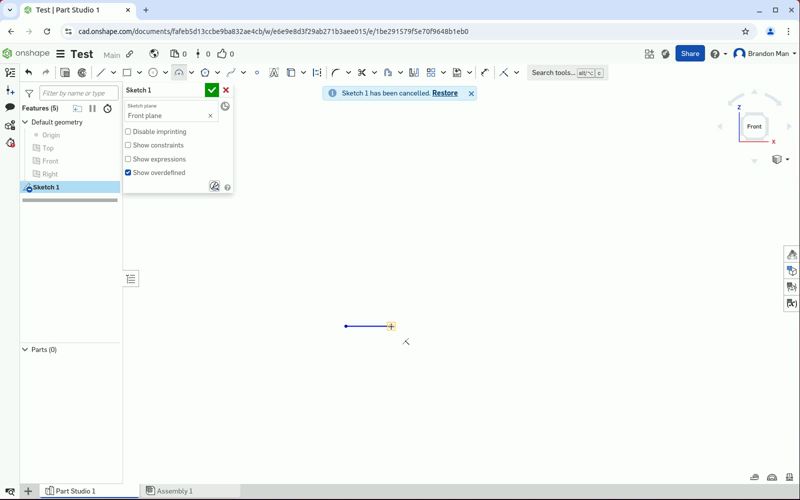
click(391, 326)
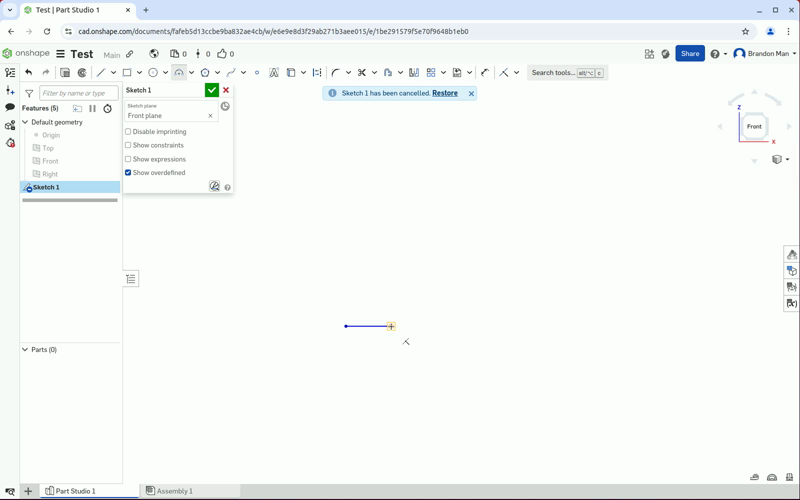
scroll(-6)
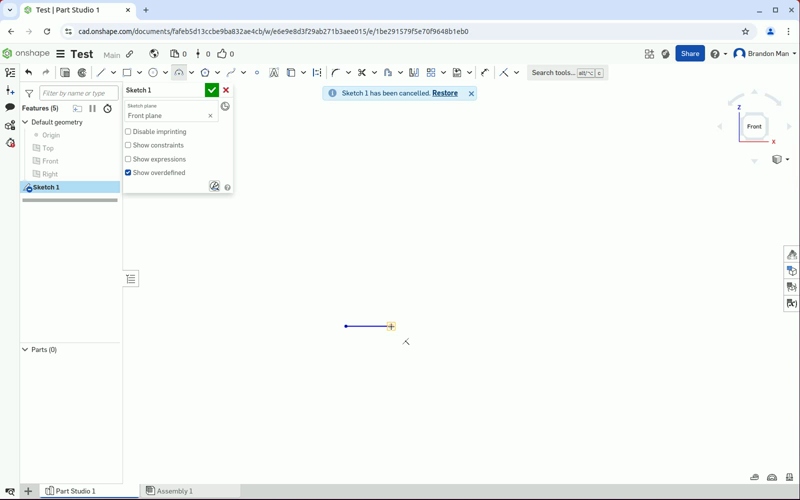
scroll(-6)
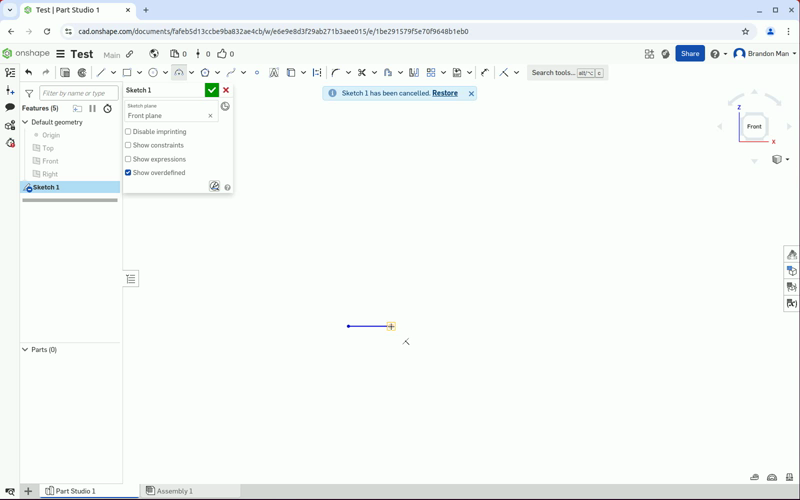
scroll(-6)
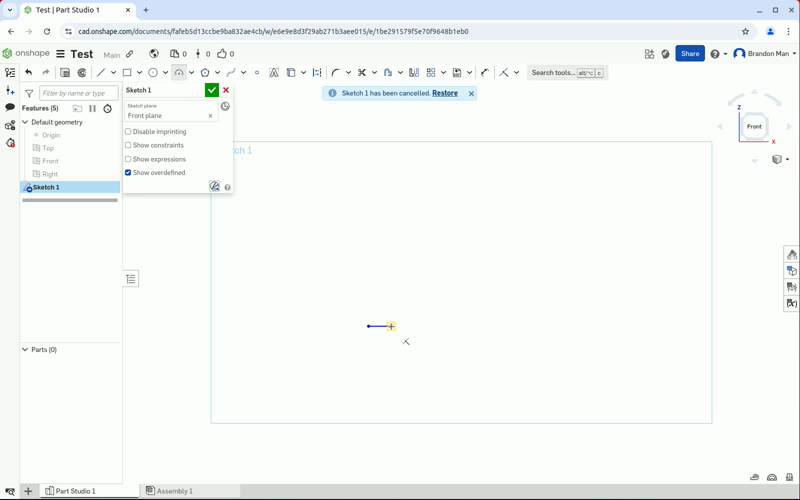
scroll(-6)
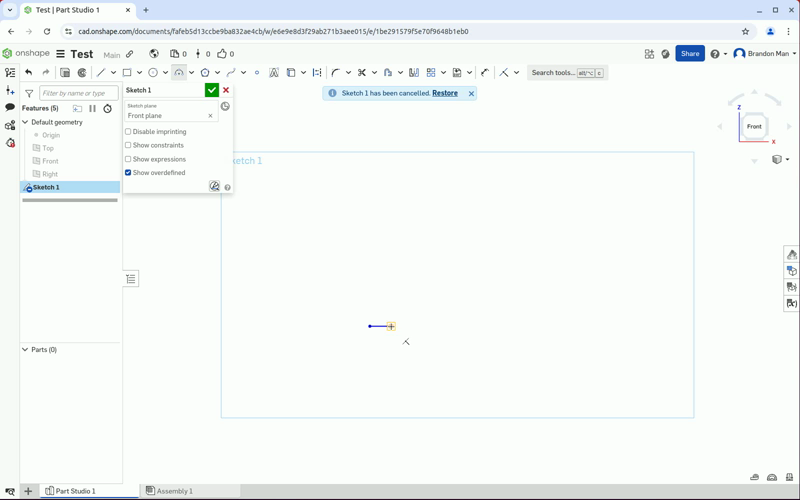
scroll(-6)
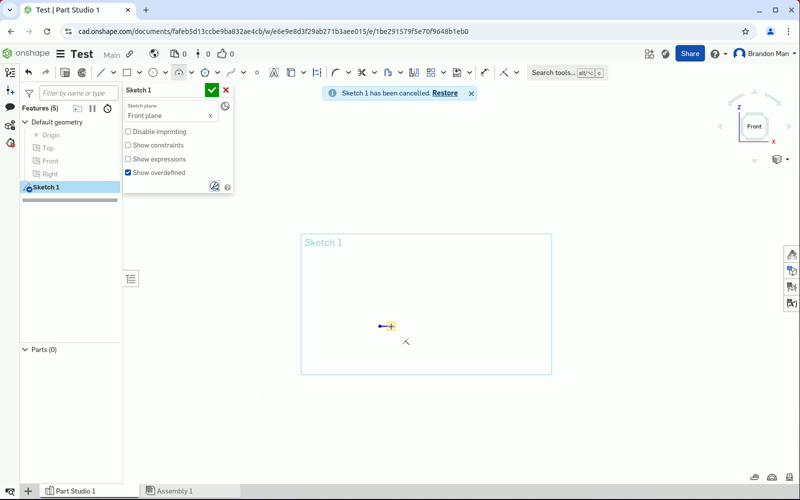
scroll(-6)
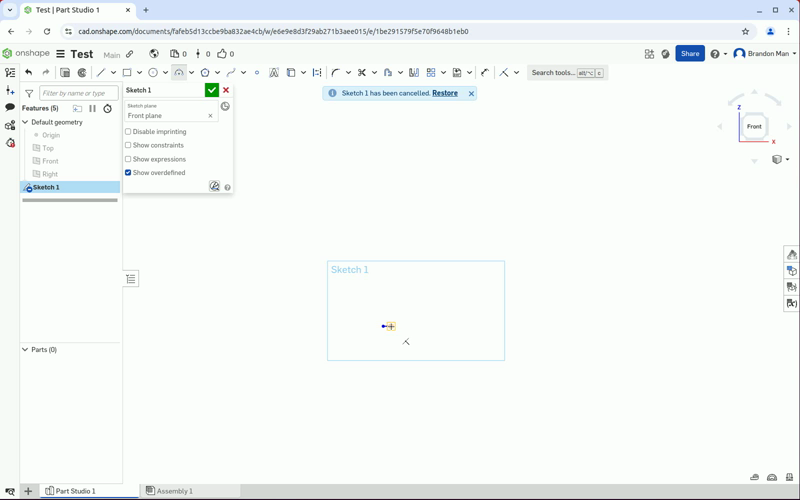
scroll(-6)
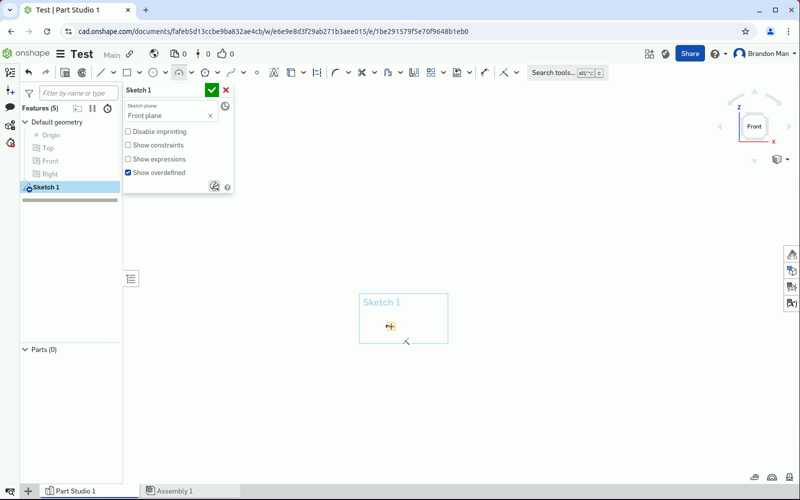
key_down(shift)
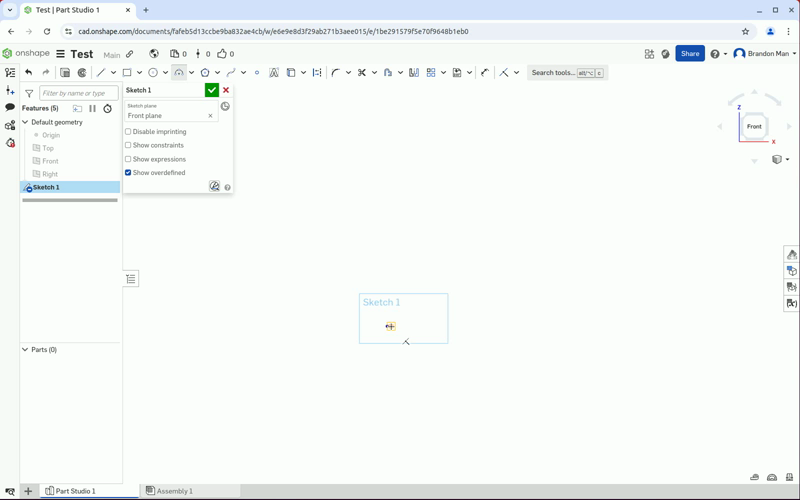
mouse_move(391, 247)
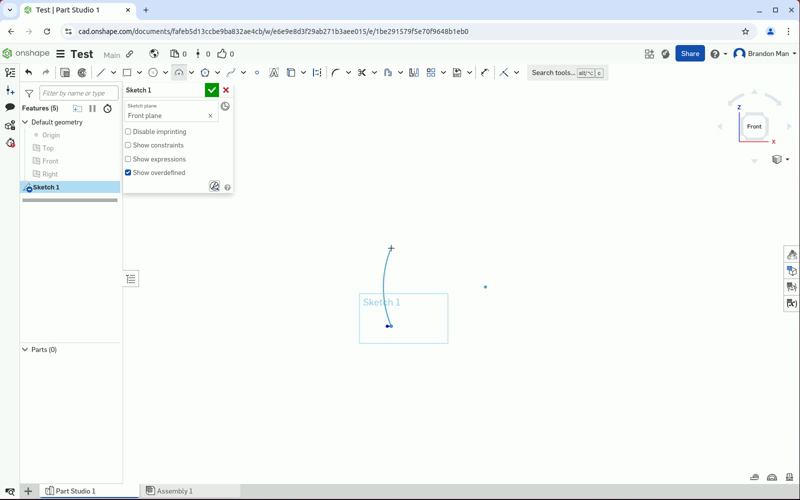
click(391, 247)
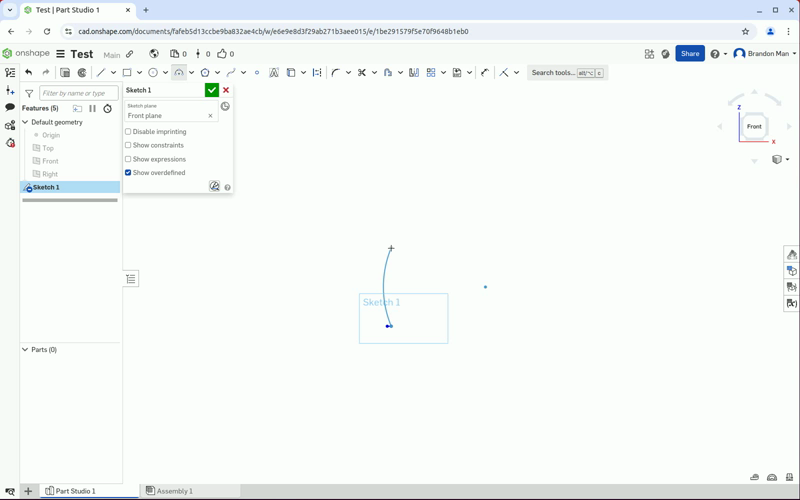
mouse_move(427, 286)
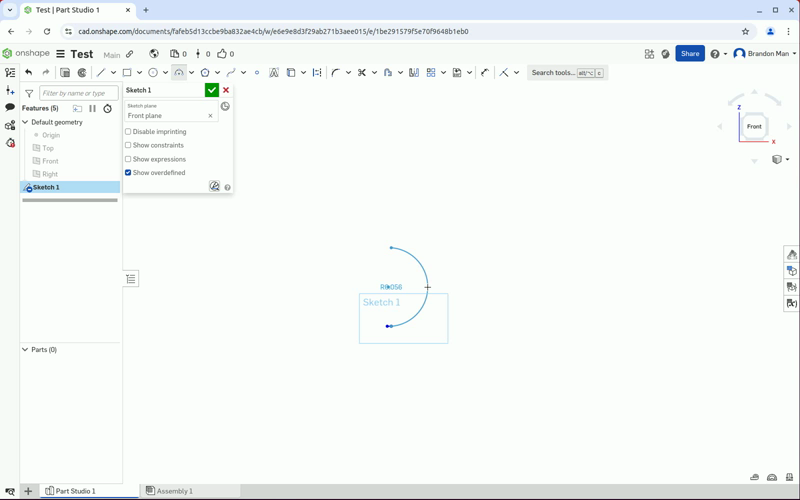
click(427, 286)
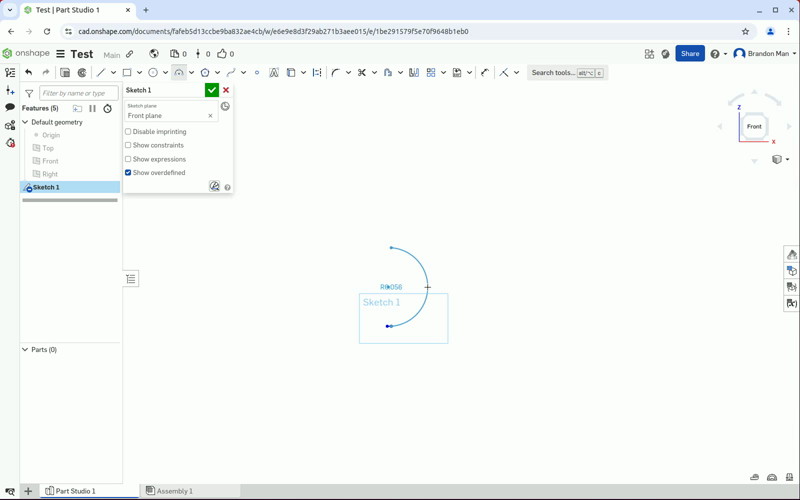
key_up(shift)
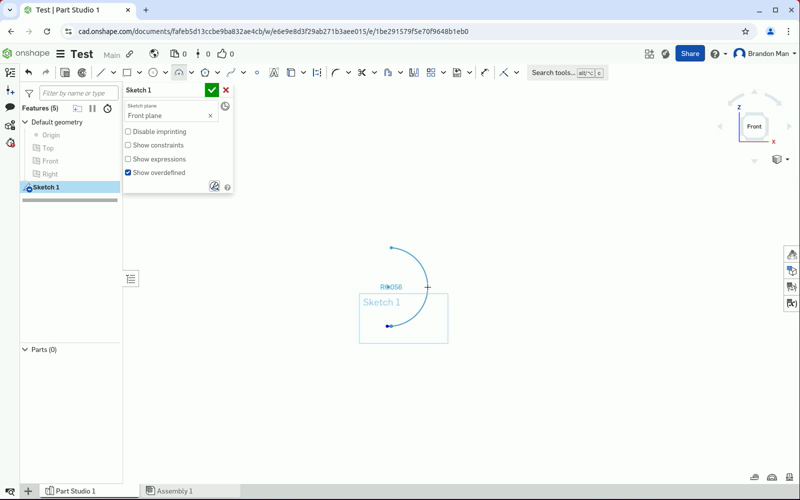
key(esc)
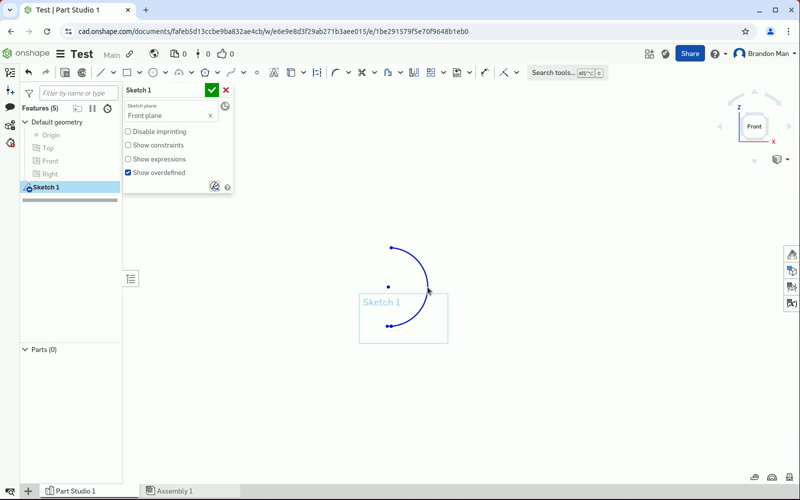
key(l)
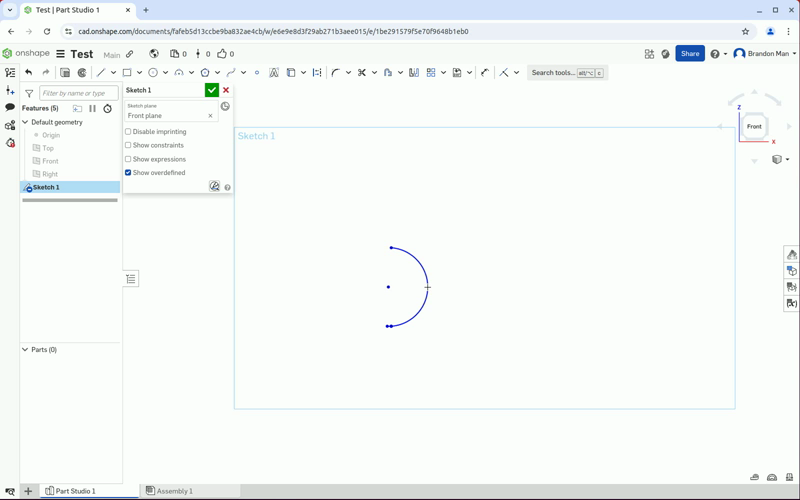
mouse_move(391, 247)
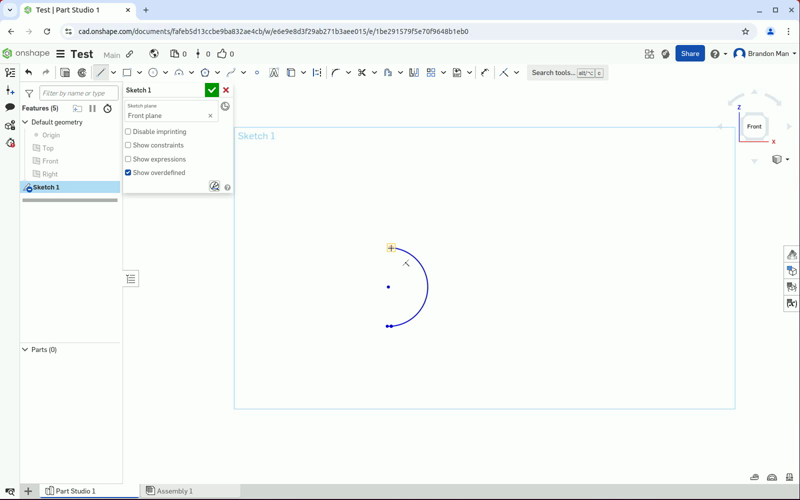
click(391, 247)
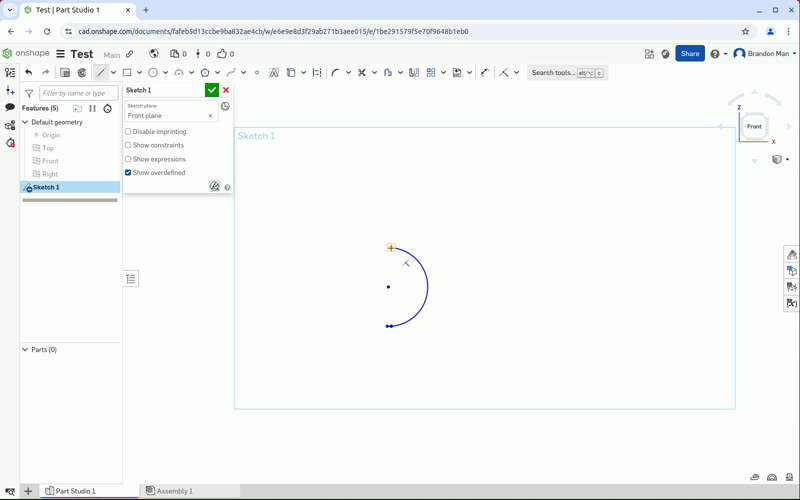
key_down(shift)
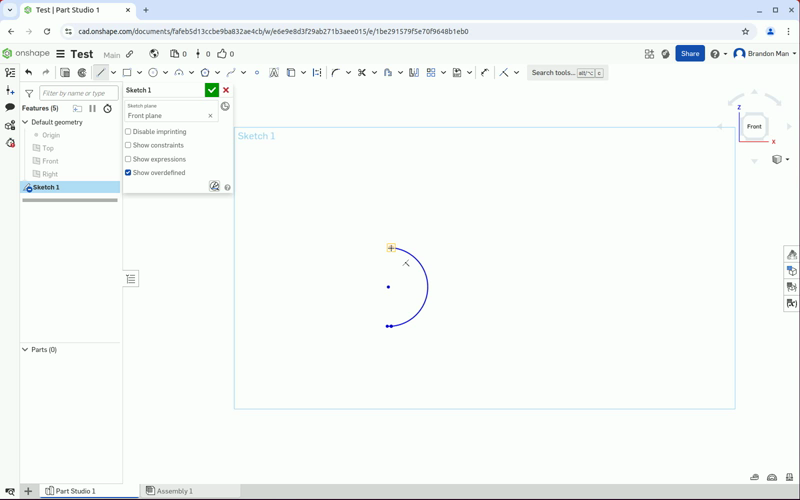
mouse_move(421, 247)
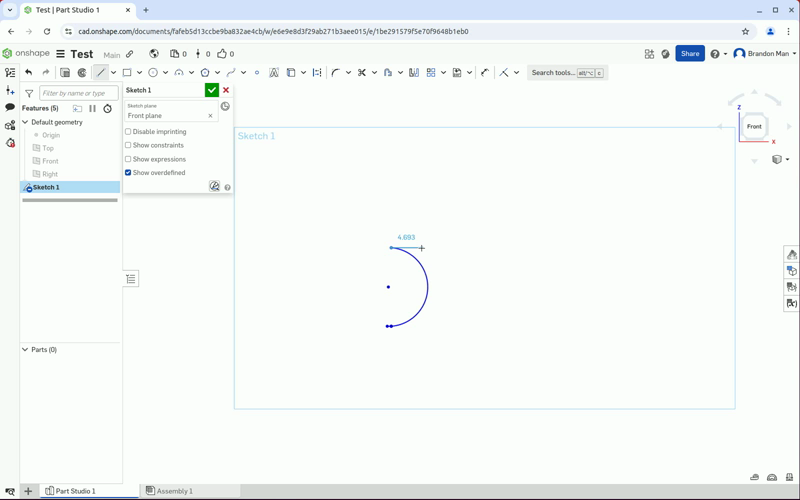
mouse_move(388, 247)
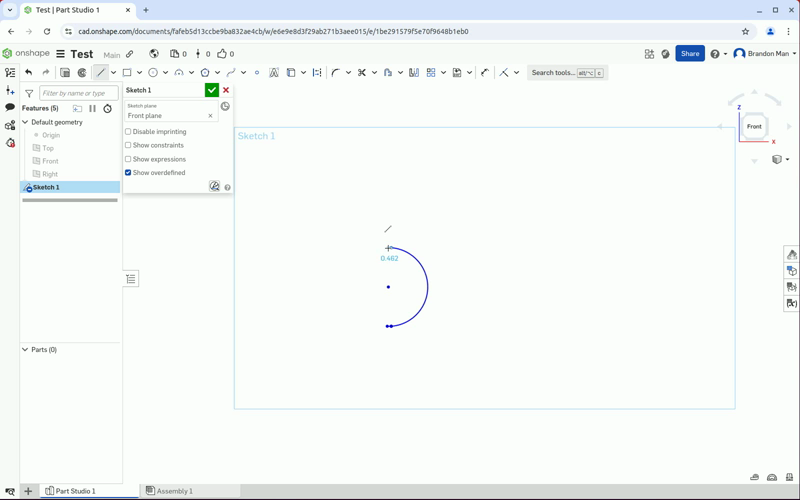
scroll(6)
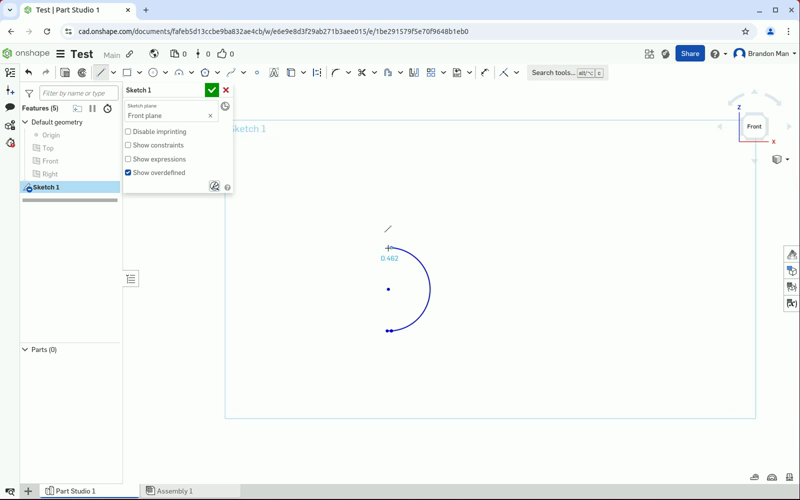
scroll(6)
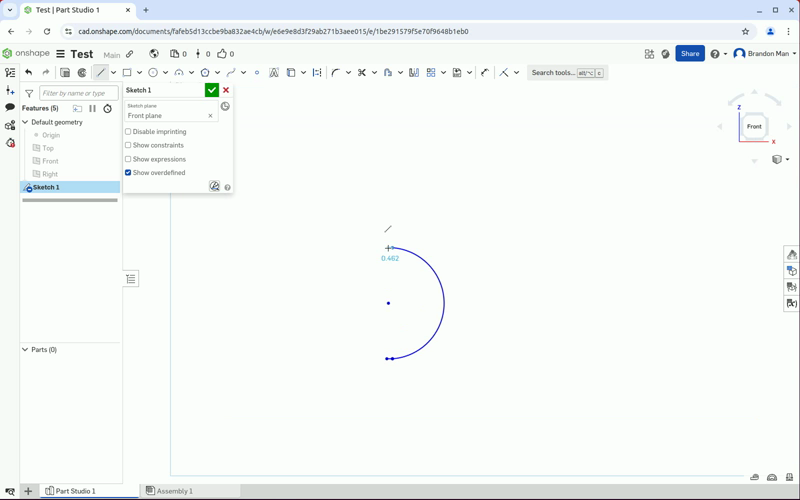
scroll(6)
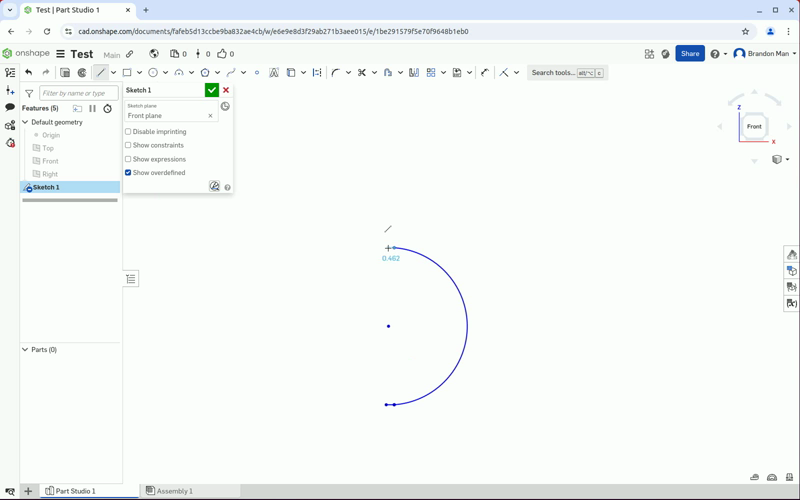
scroll(6)
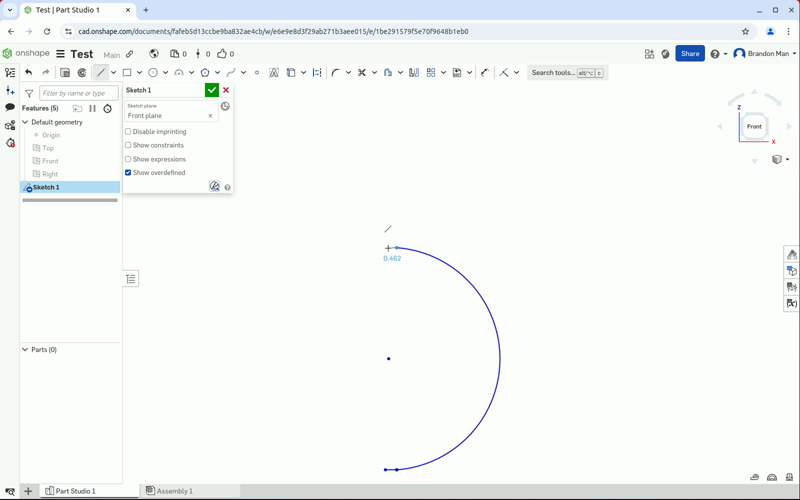
scroll(6)
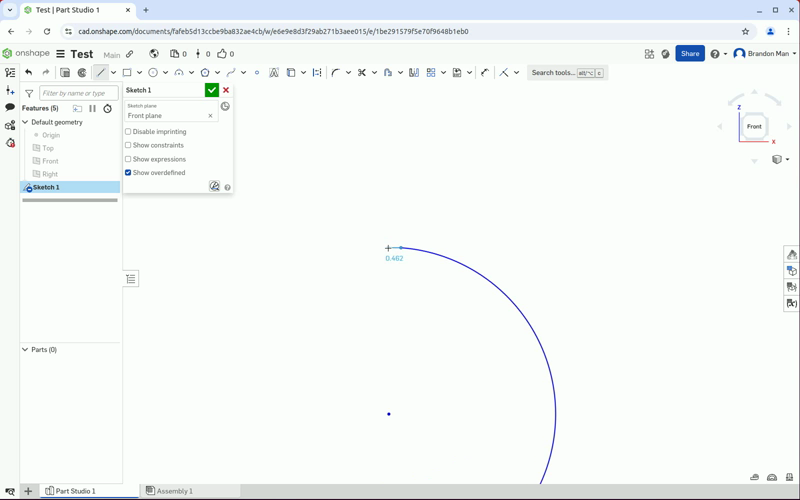
scroll(6)
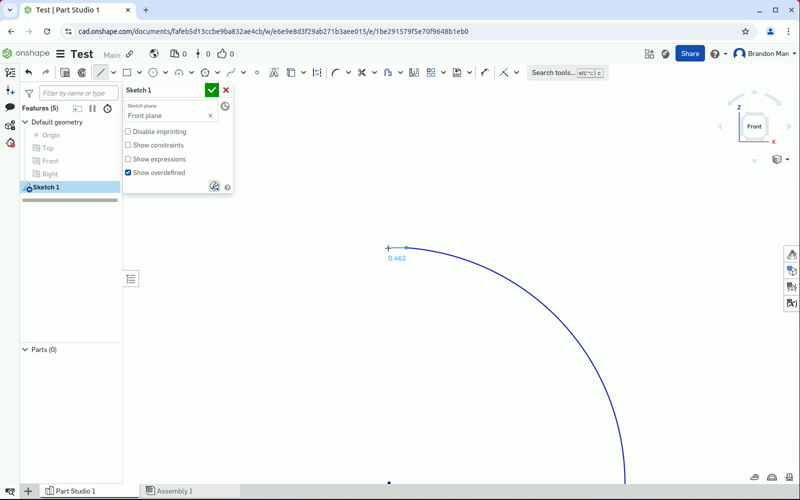
scroll(6)
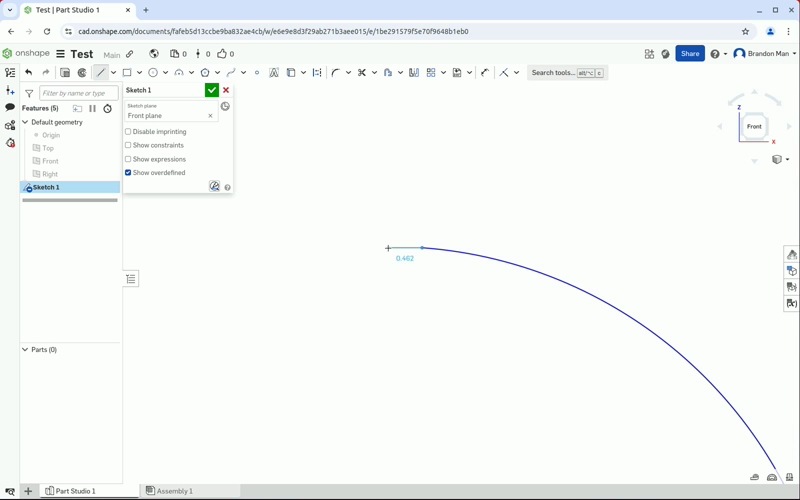
click(388, 247)
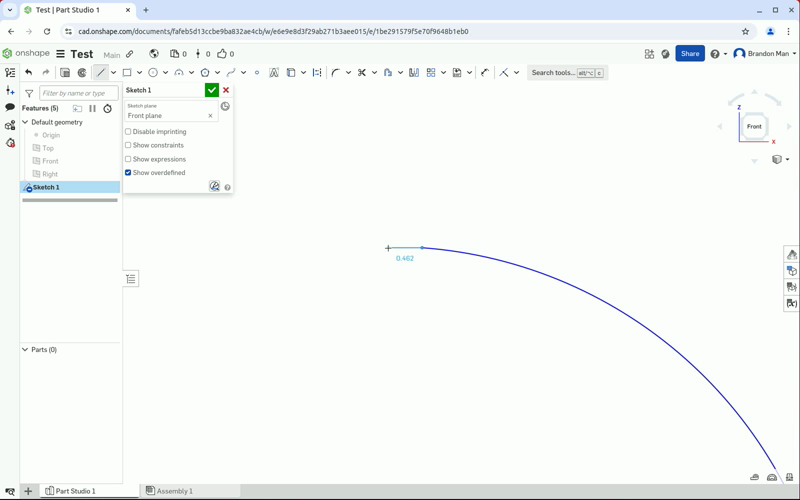
scroll(-6)
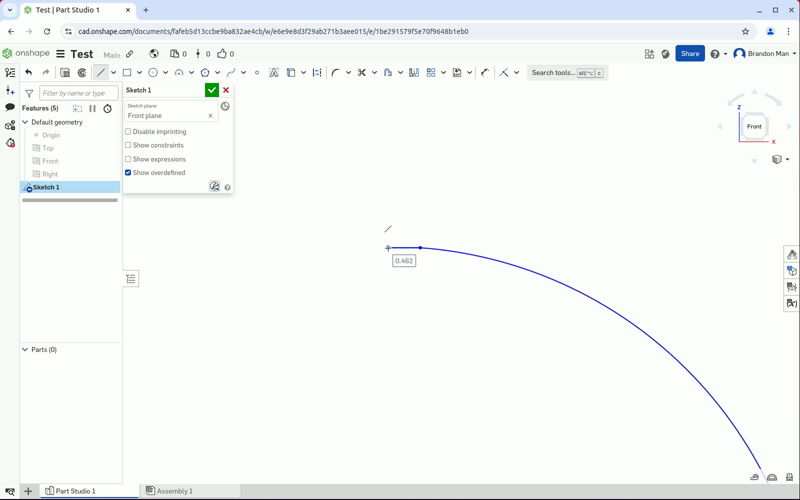
scroll(-6)
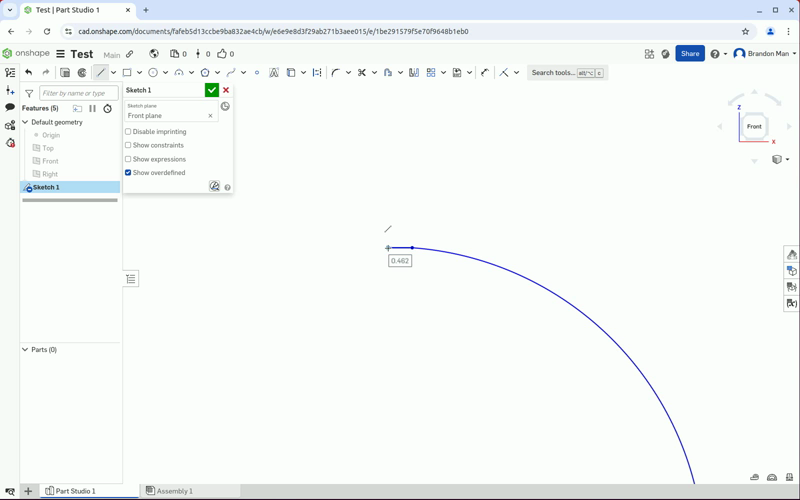
scroll(-6)
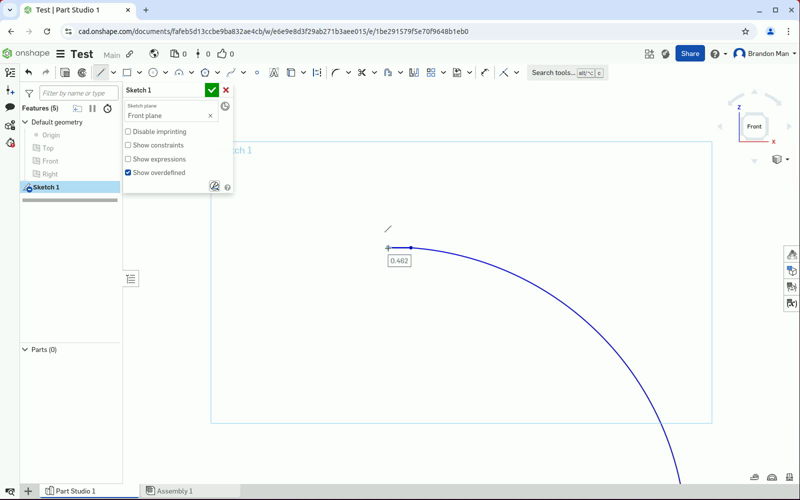
scroll(-6)
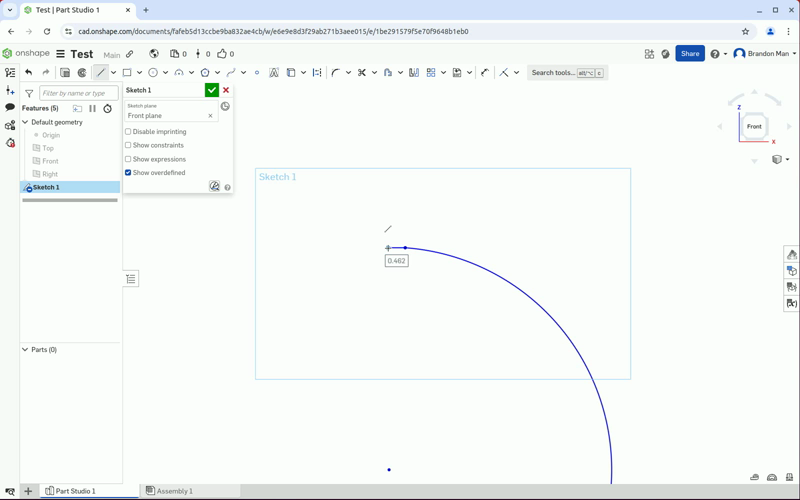
scroll(-6)
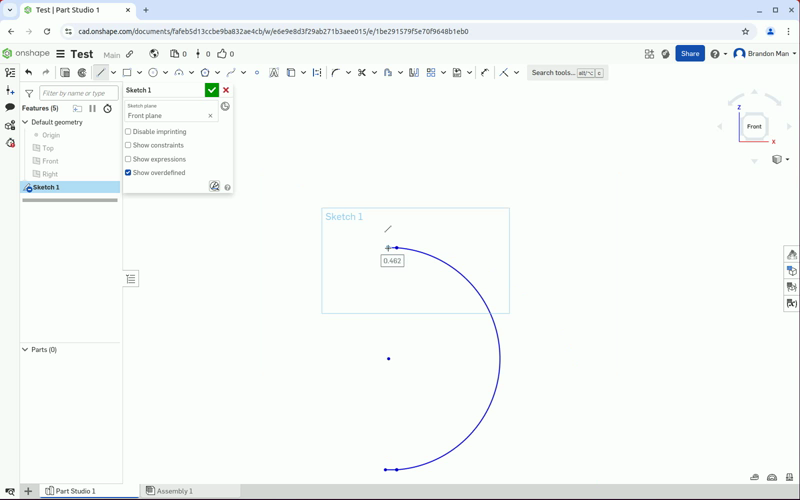
scroll(-6)
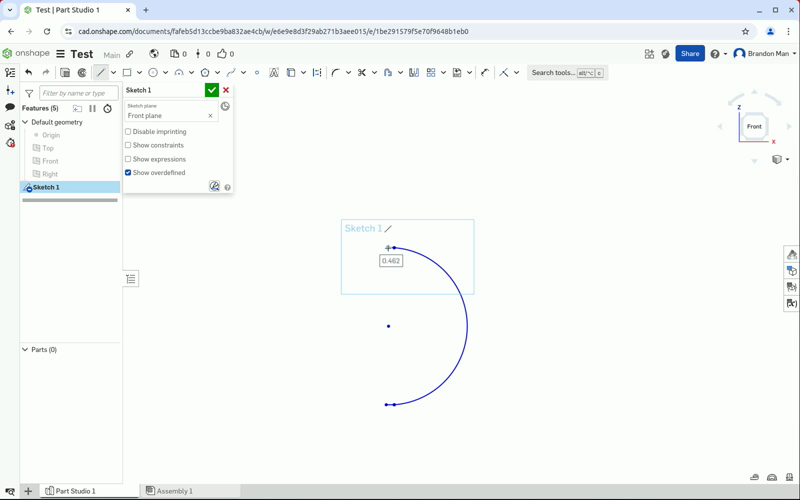
scroll(-6)
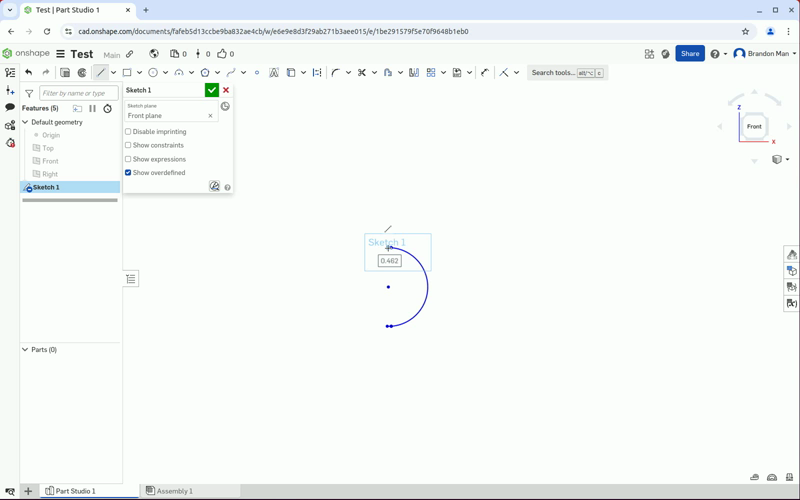
key_up(shift)
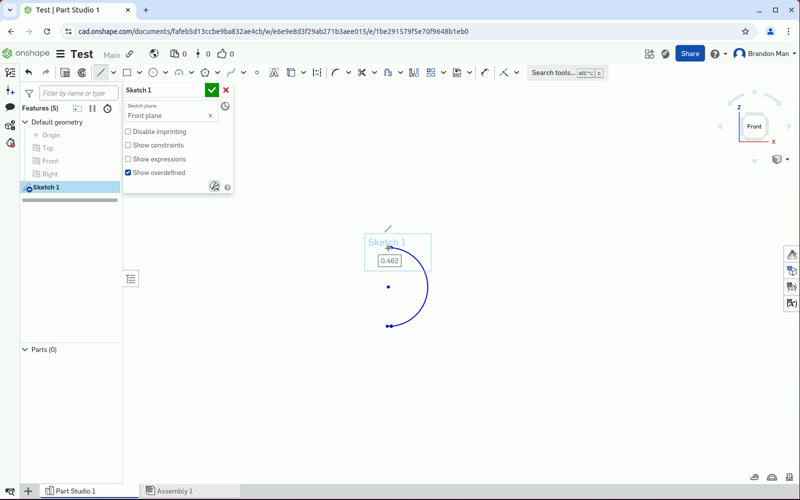
key_down(shift)
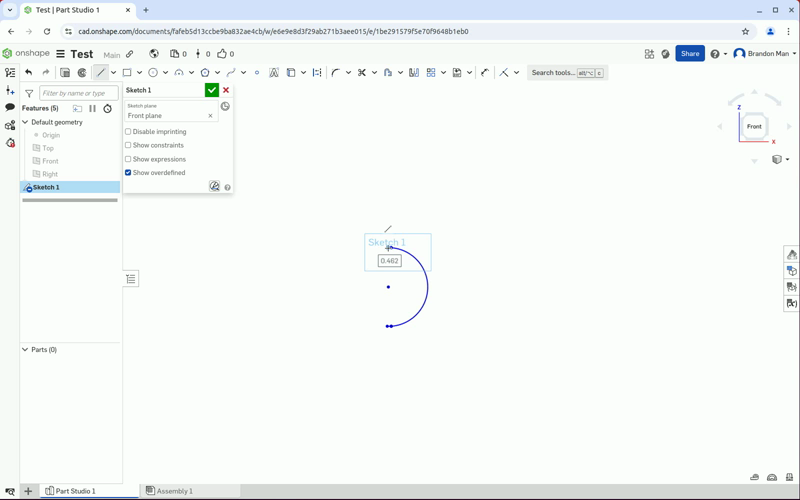
mouse_move(418, 247)
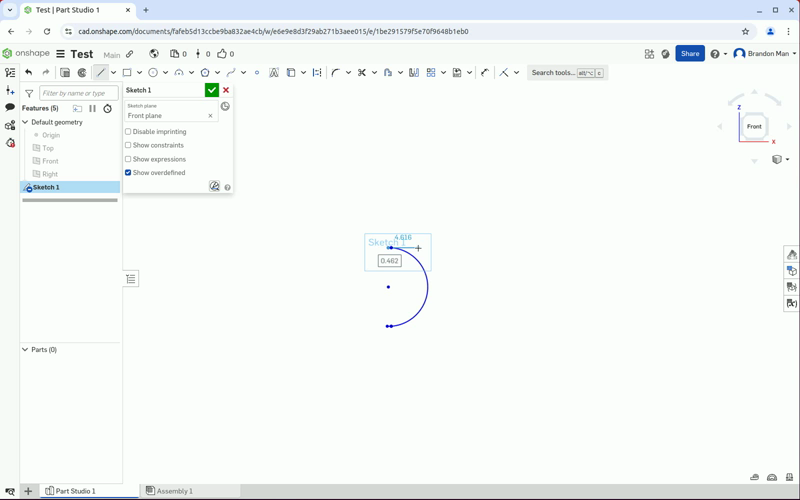
mouse_move(388, 270)
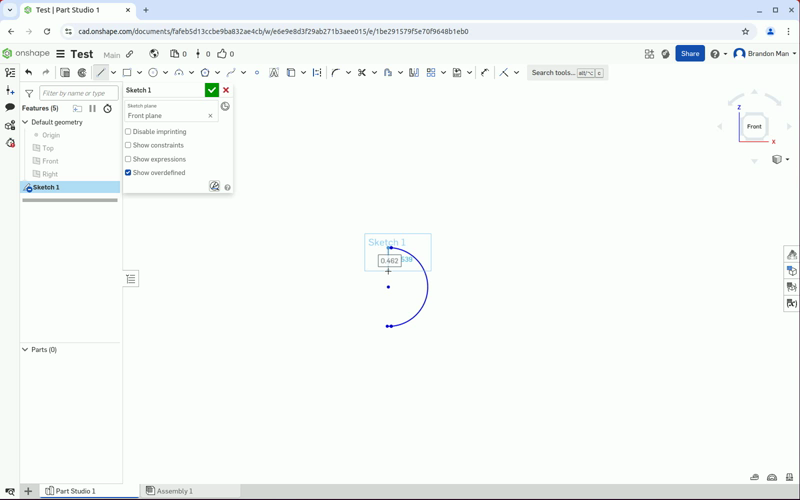
click(388, 270)
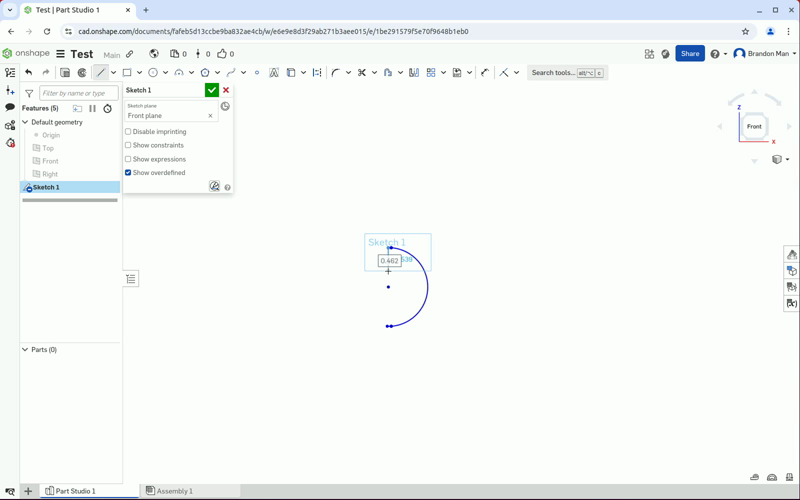
key_up(shift)
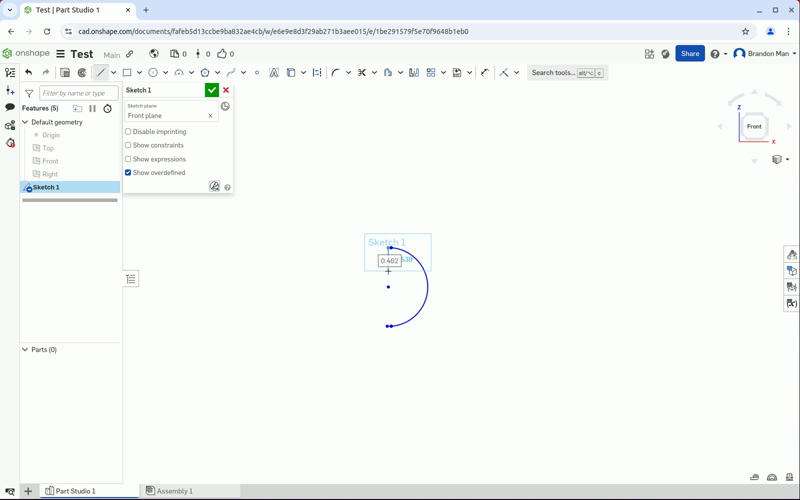
key(esc)
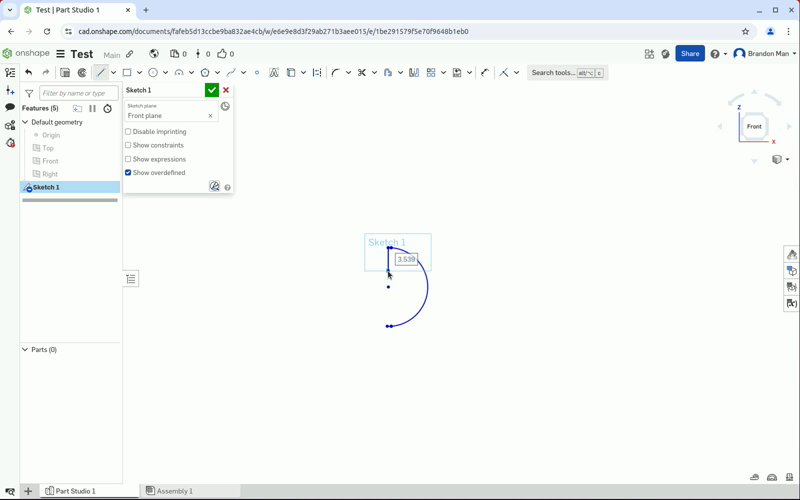
key(a)
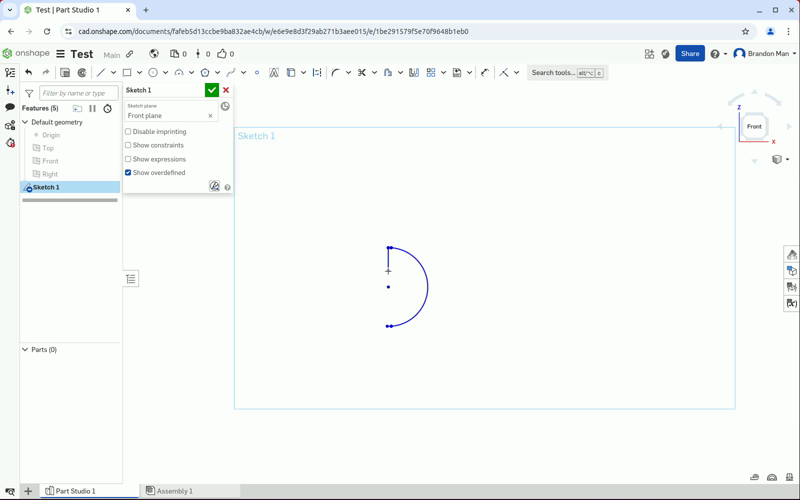
mouse_move(388, 270)
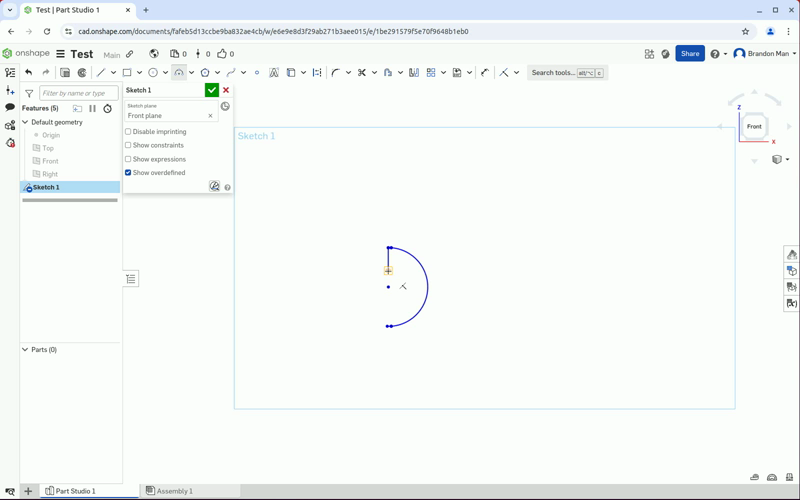
click(388, 270)
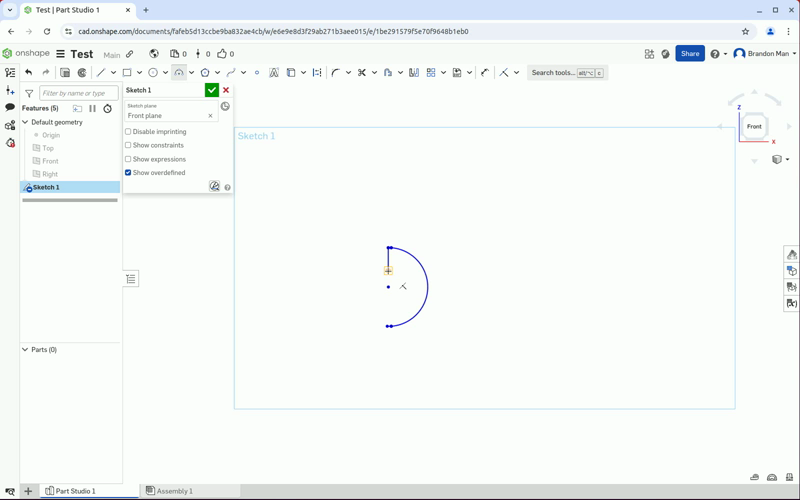
key_down(shift)
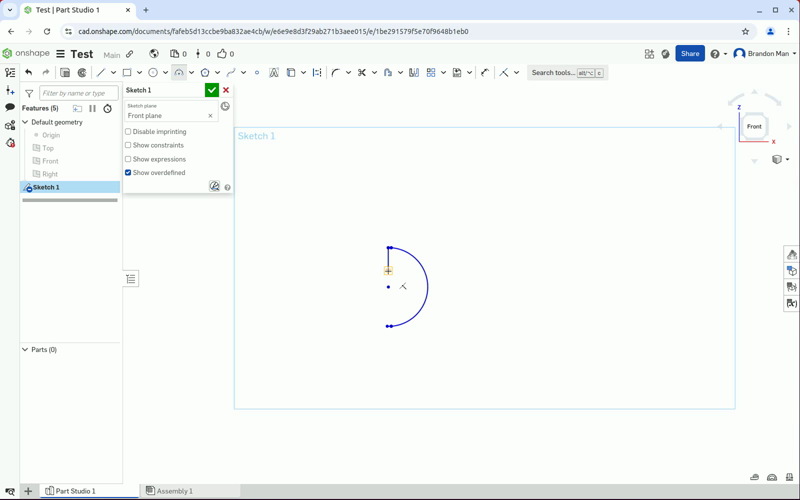
mouse_move(388, 303)
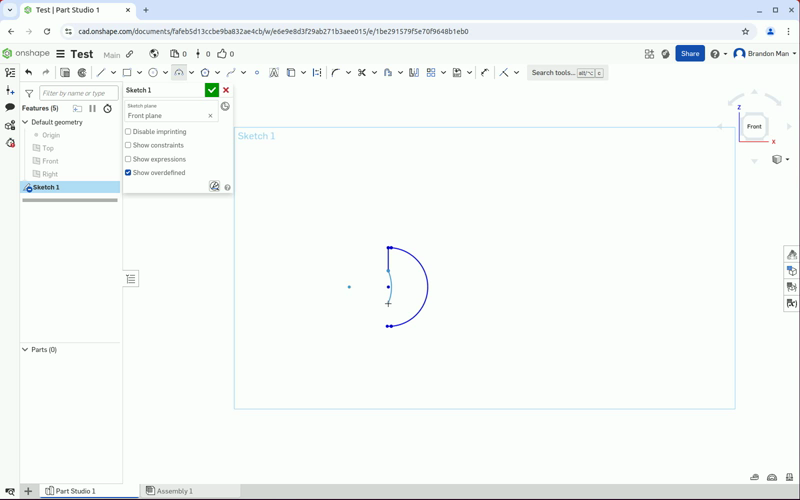
click(388, 303)
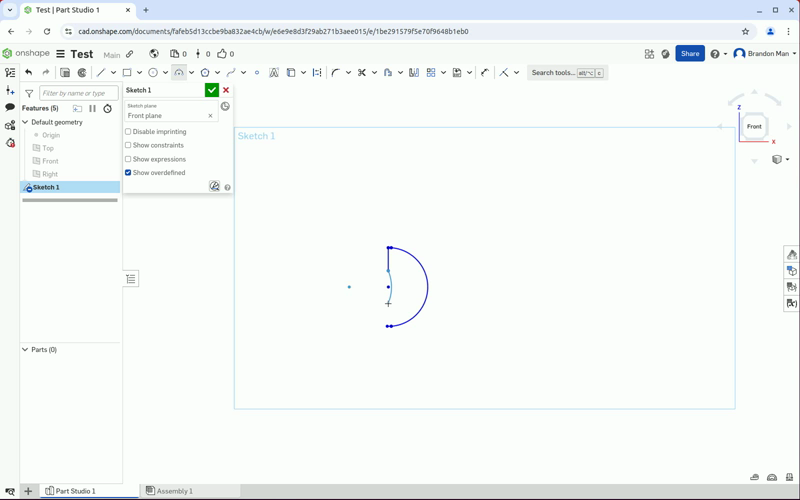
mouse_move(404, 286)
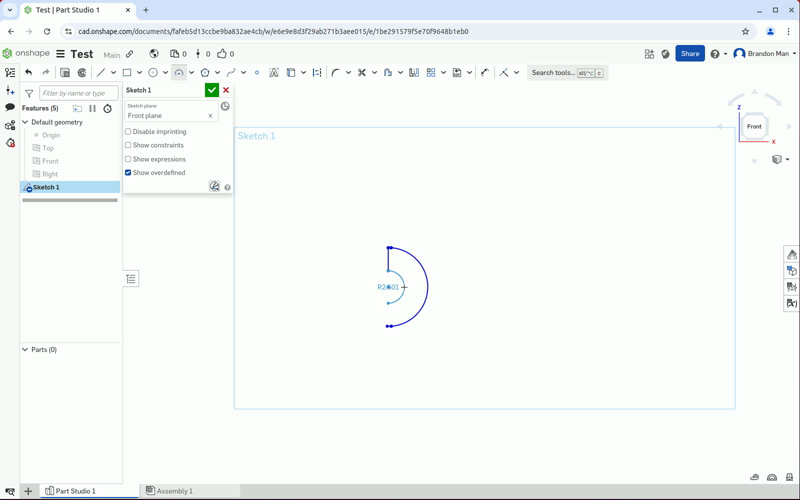
click(404, 286)
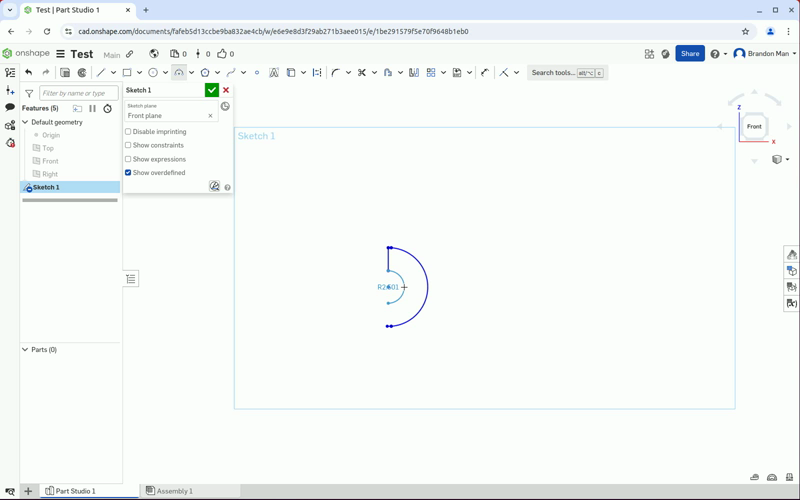
key_up(shift)
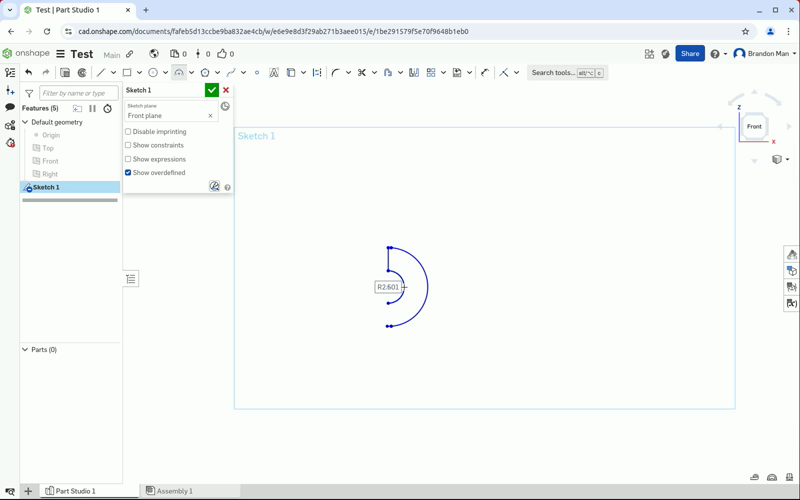
key(esc)
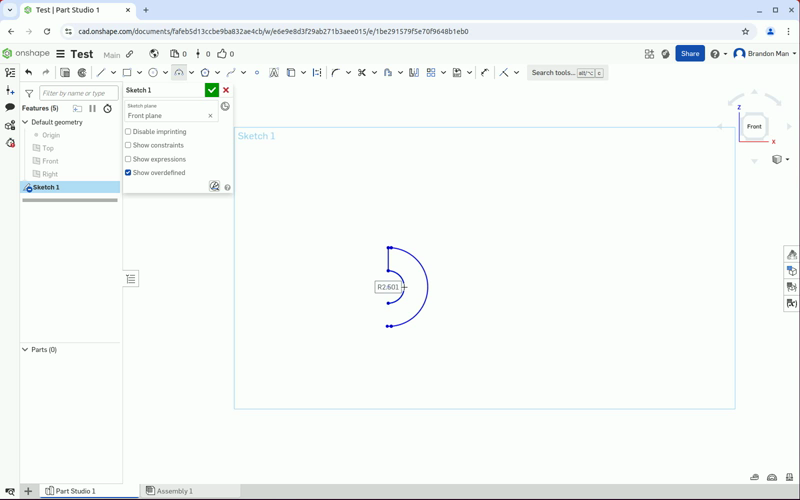
key(l)
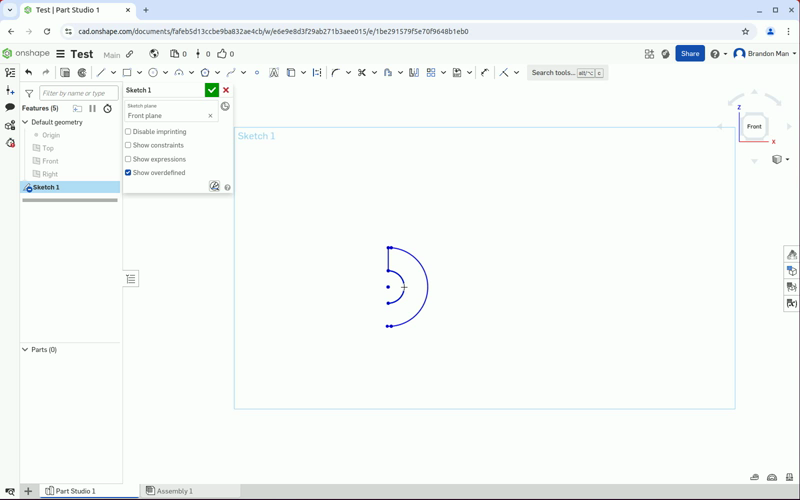
mouse_move(388, 303)
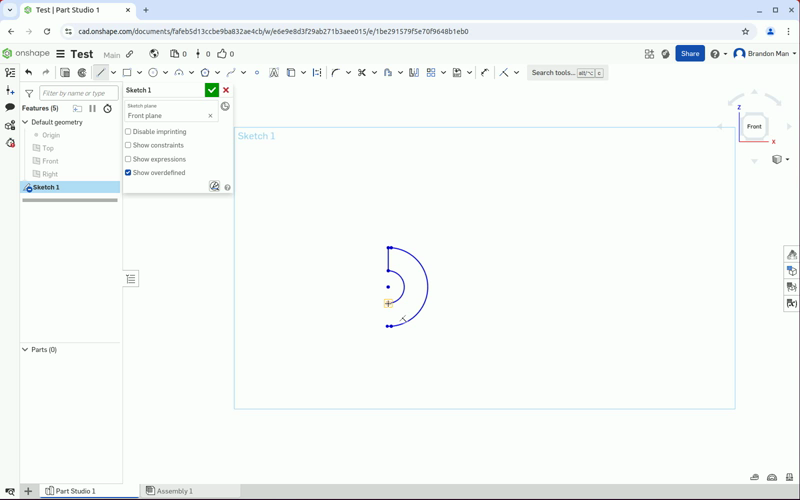
click(388, 303)
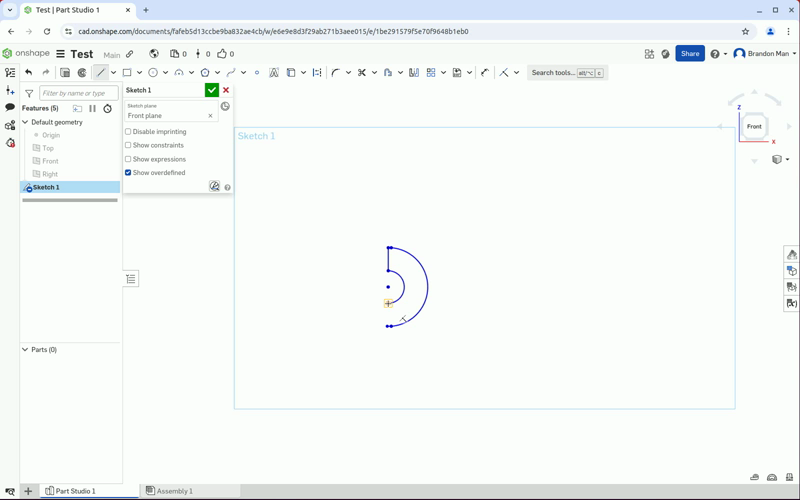
mouse_move(418, 303)
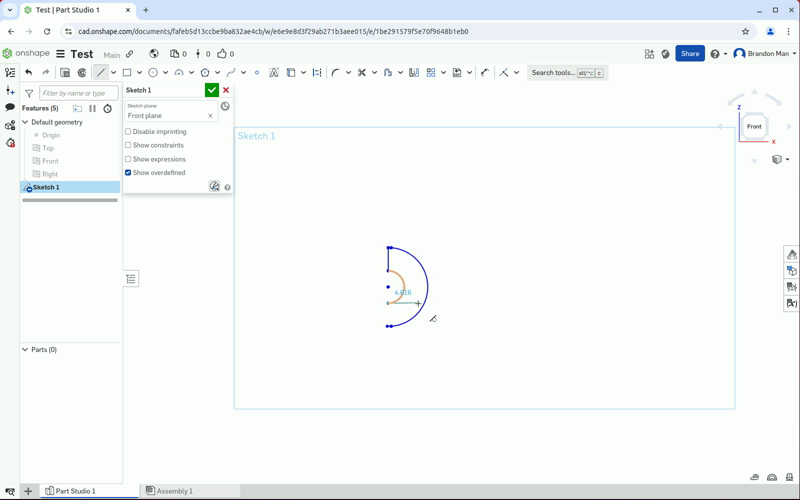
key_down(shift)
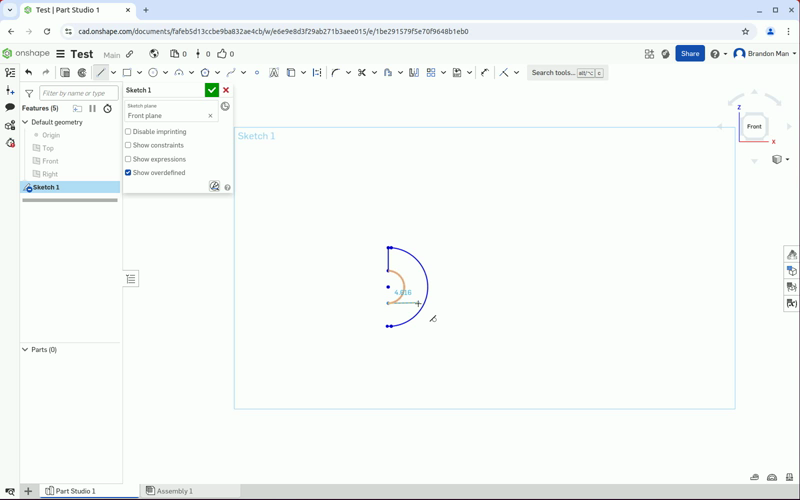
mouse_move(388, 326)
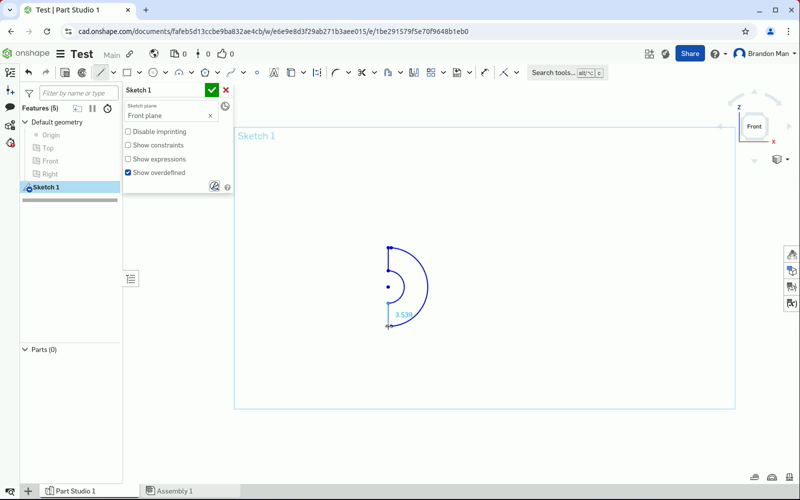
scroll(6)
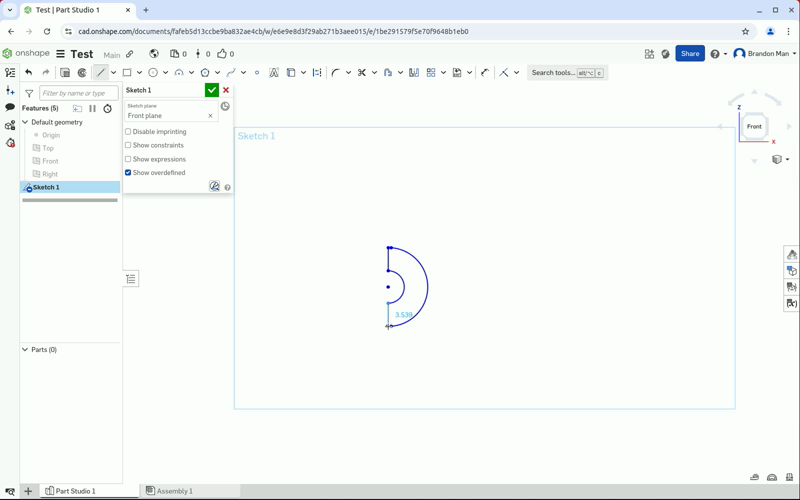
scroll(6)
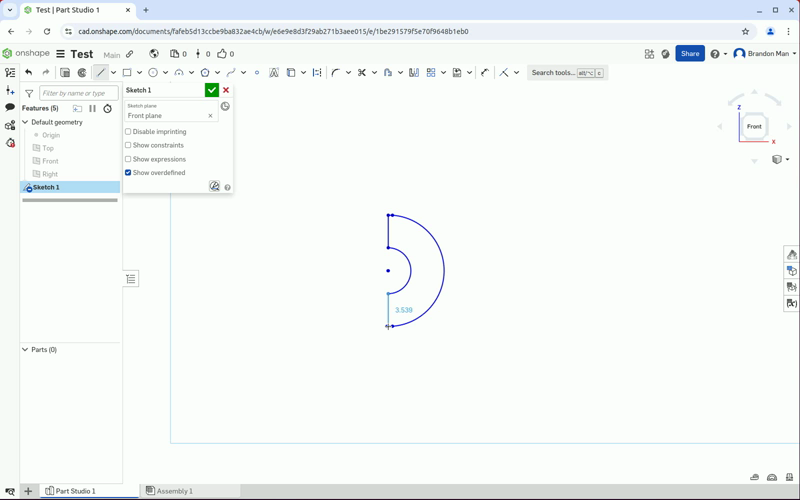
scroll(6)
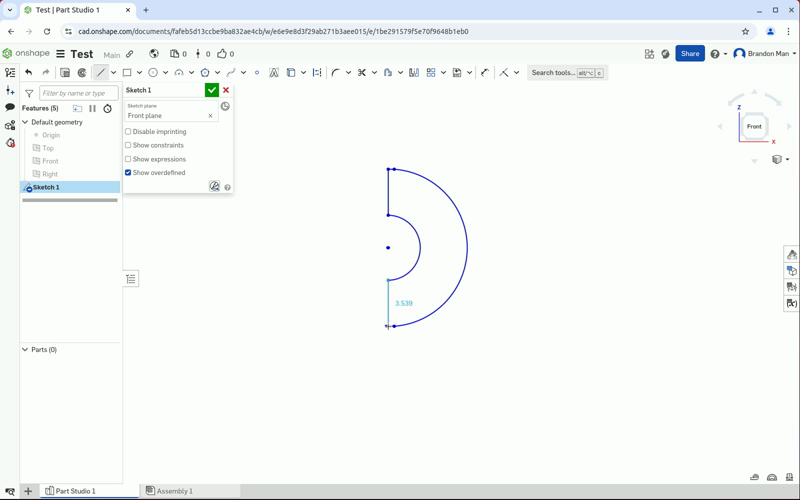
scroll(6)
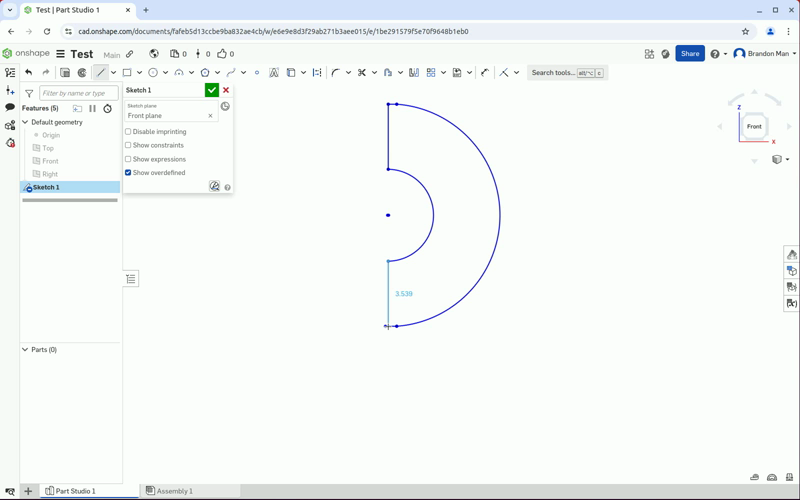
scroll(6)
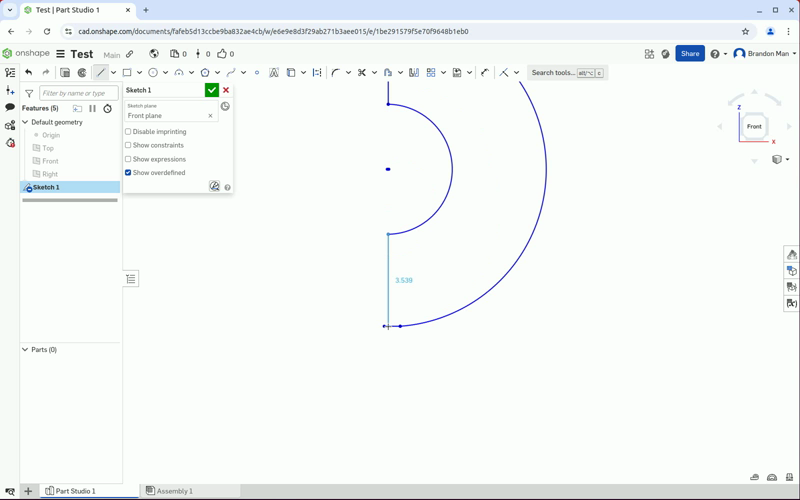
scroll(6)
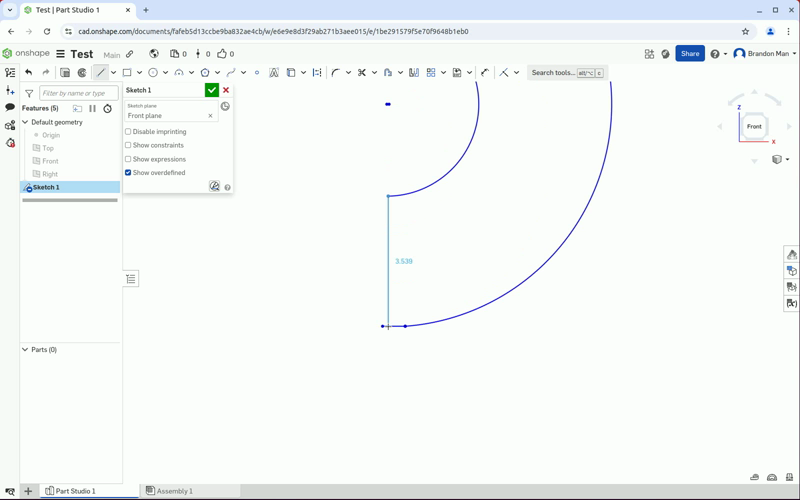
scroll(6)
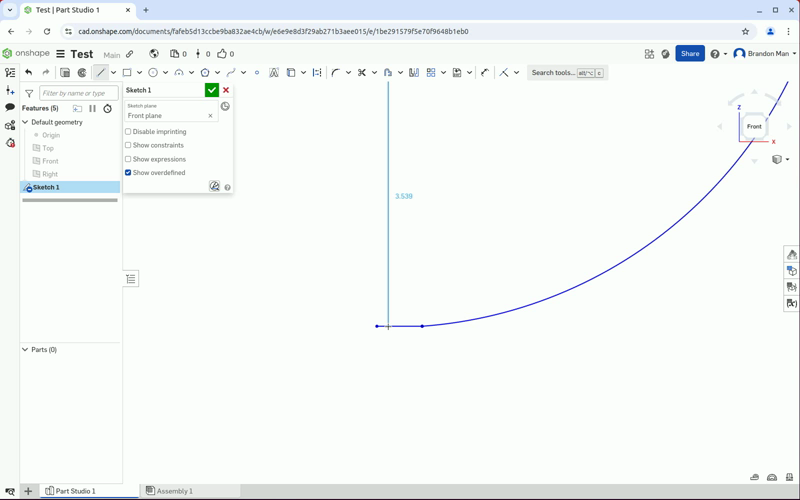
key_up(shift)
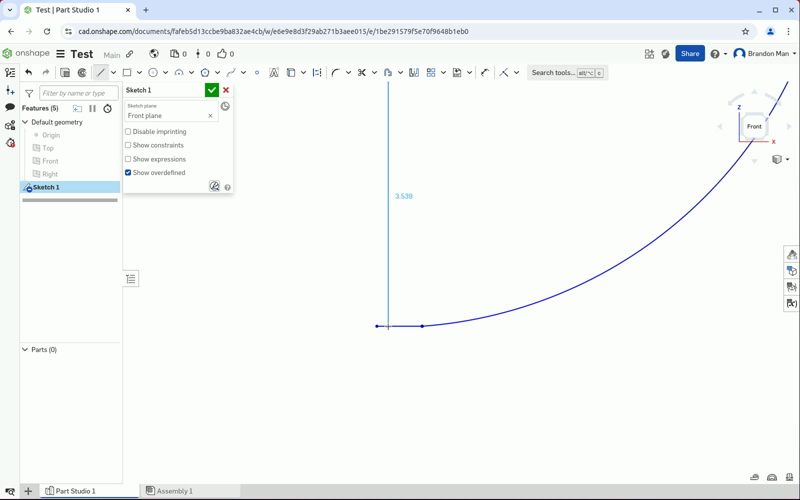
click(388, 326)
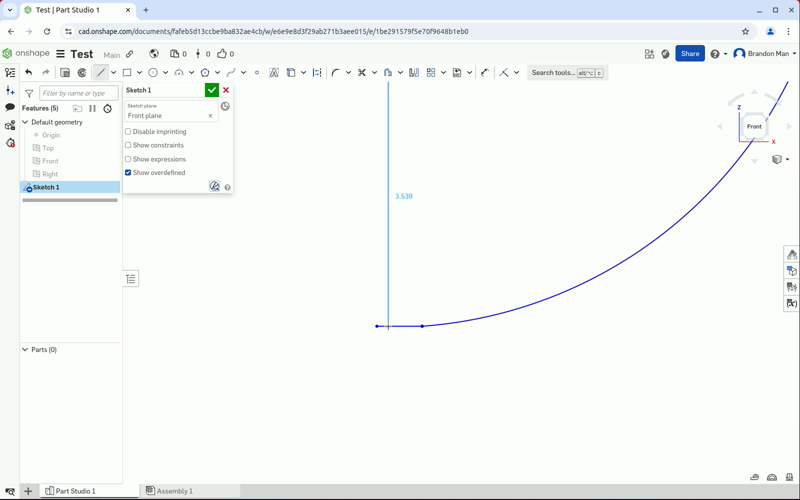
scroll(-6)
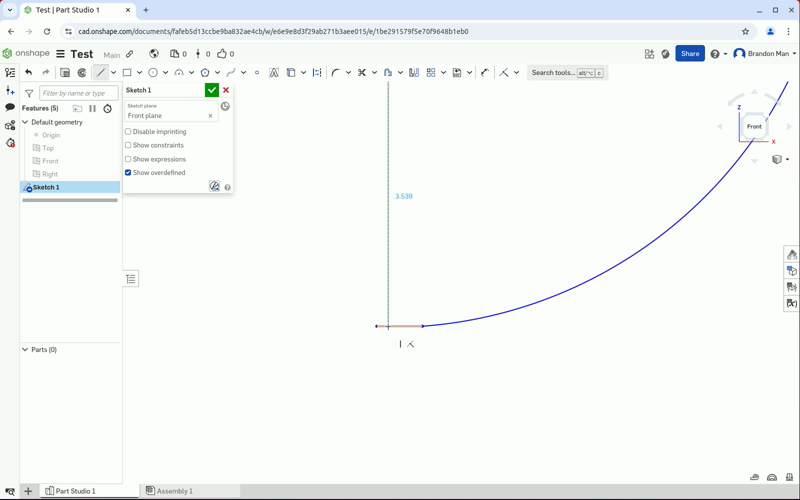
scroll(-6)
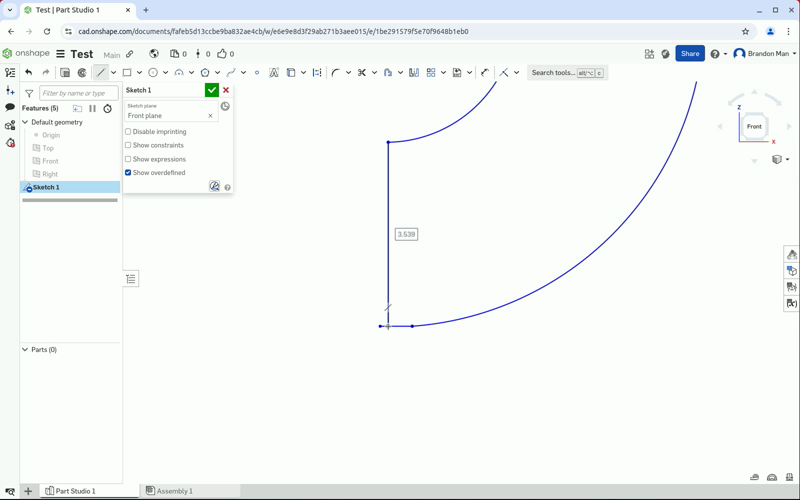
scroll(-6)
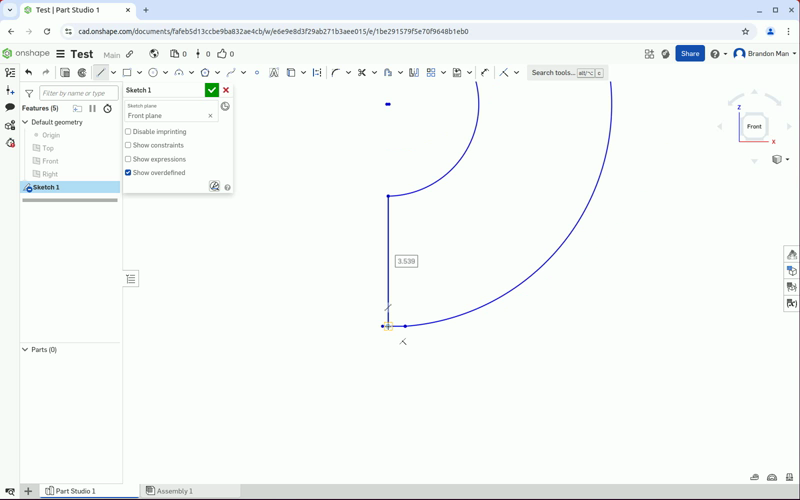
scroll(-6)
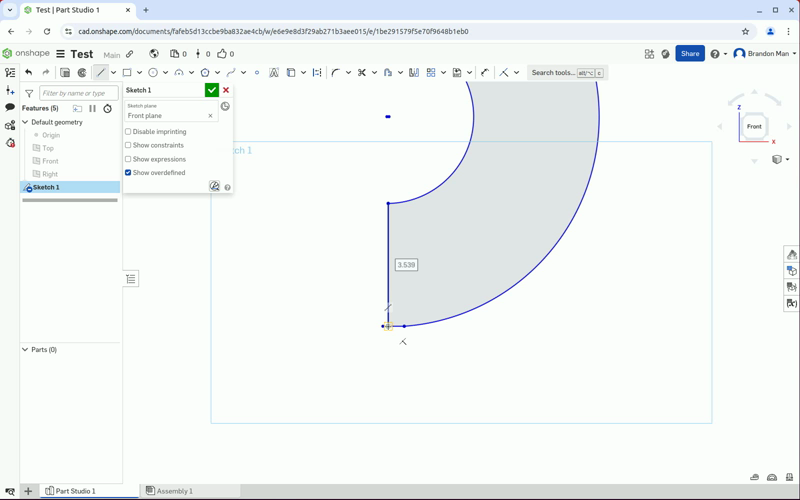
scroll(-6)
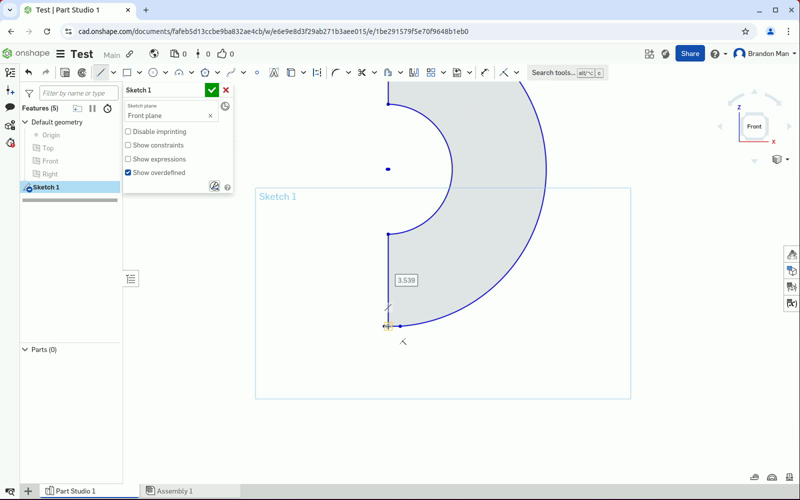
scroll(-6)
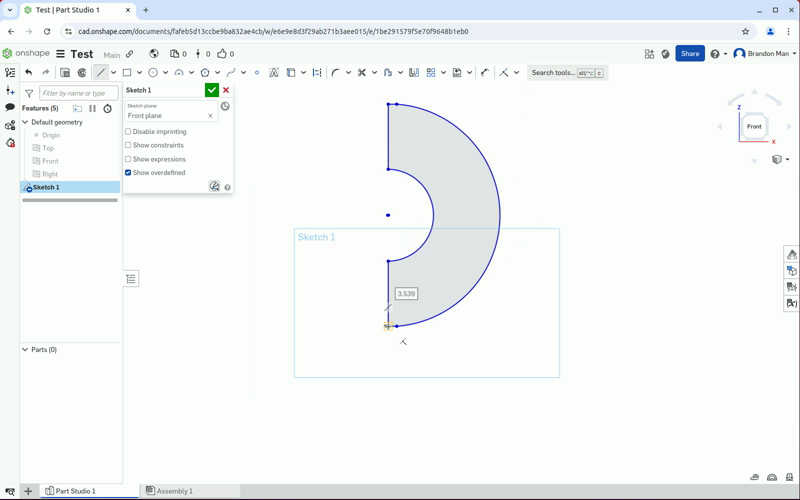
scroll(-6)
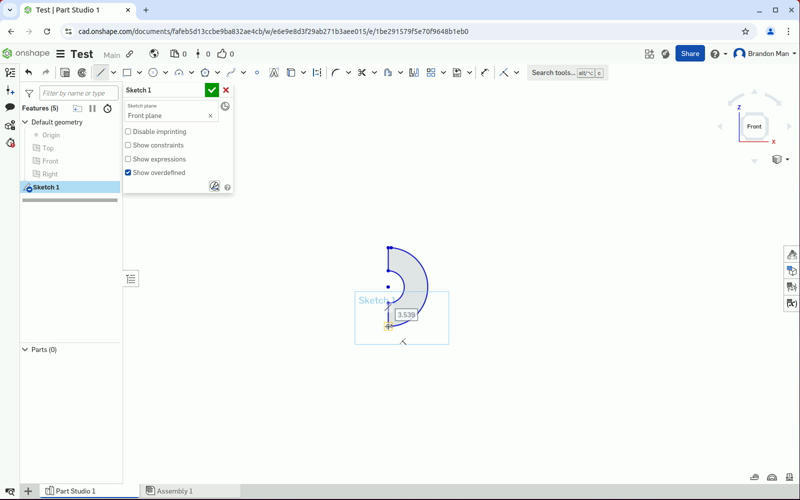
key(esc)
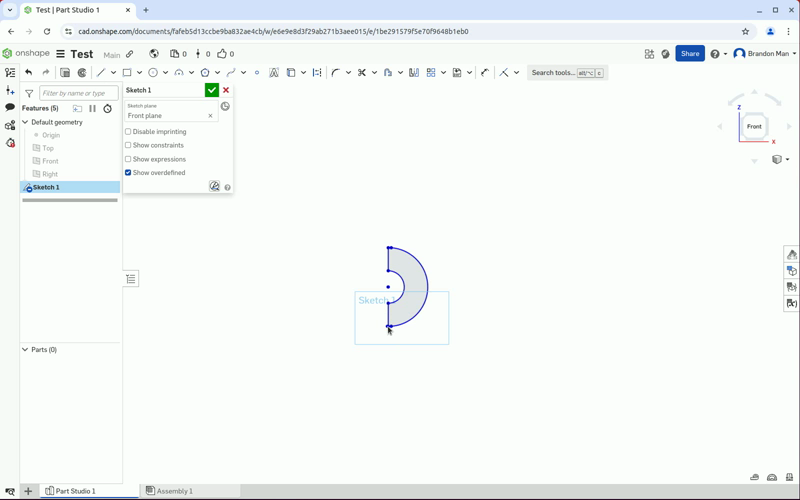
mouse_move(393, 278)
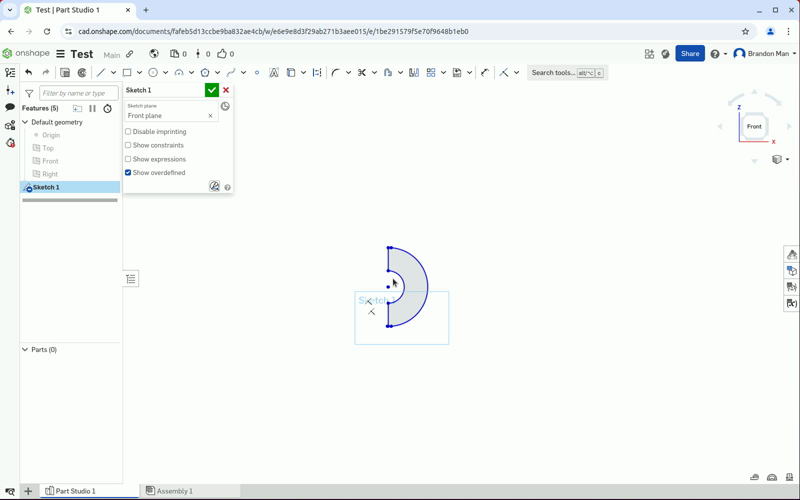
scroll(6)
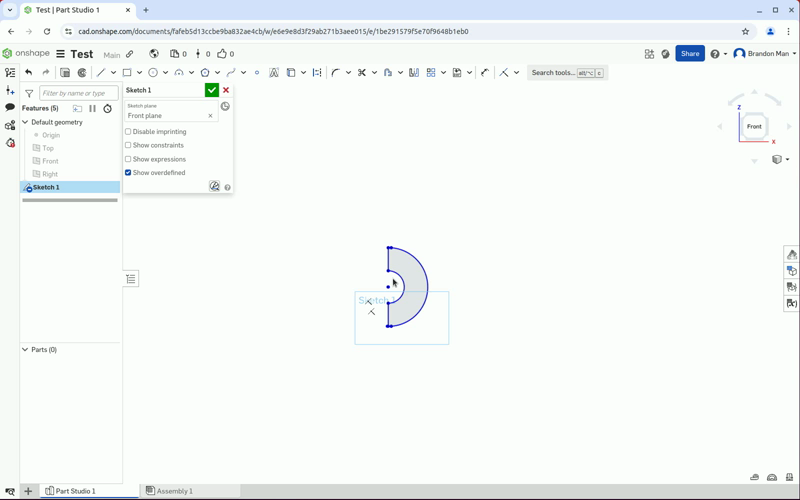
scroll(6)
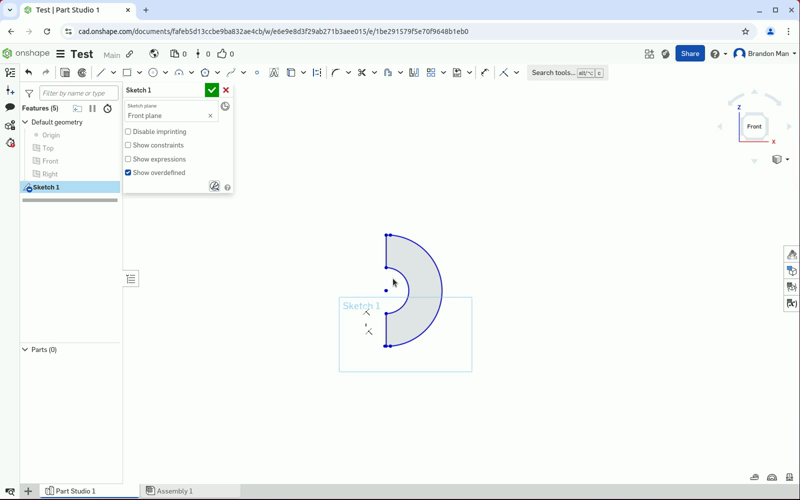
scroll(6)
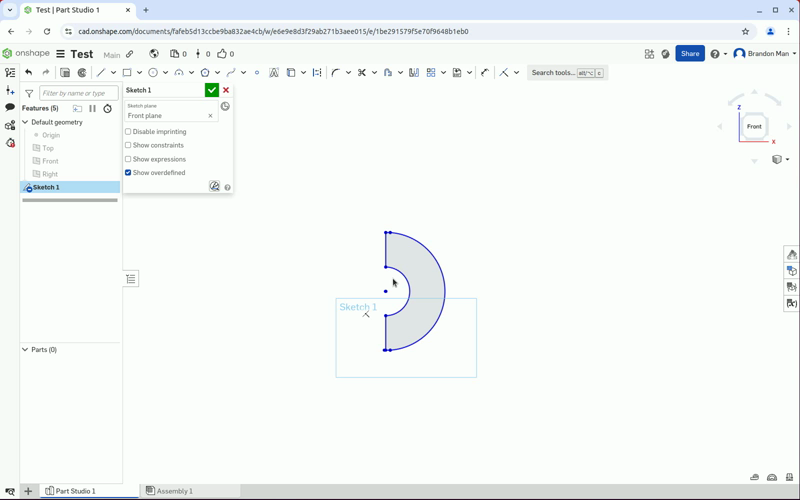
scroll(6)
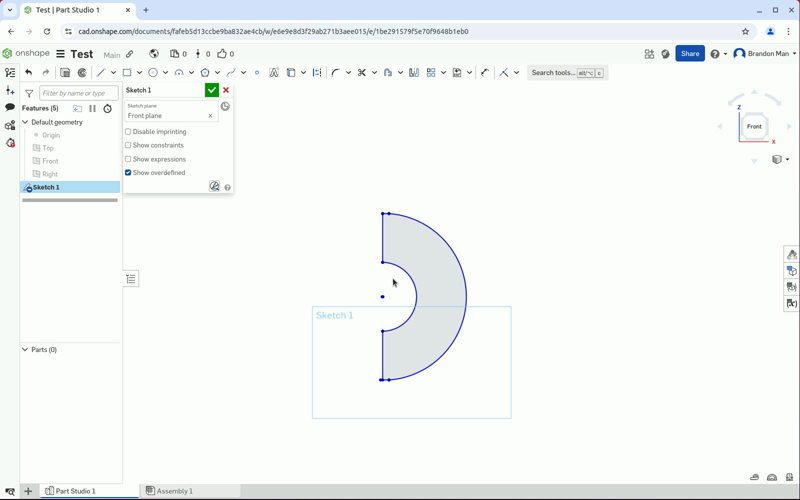
scroll(6)
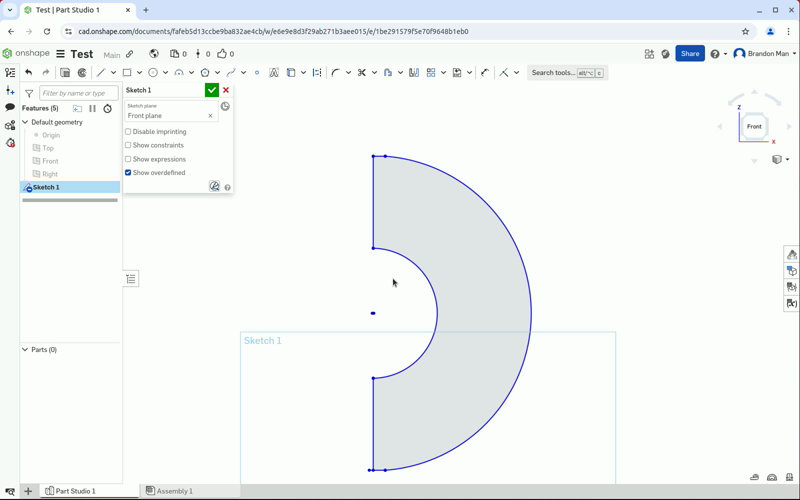
scroll(6)
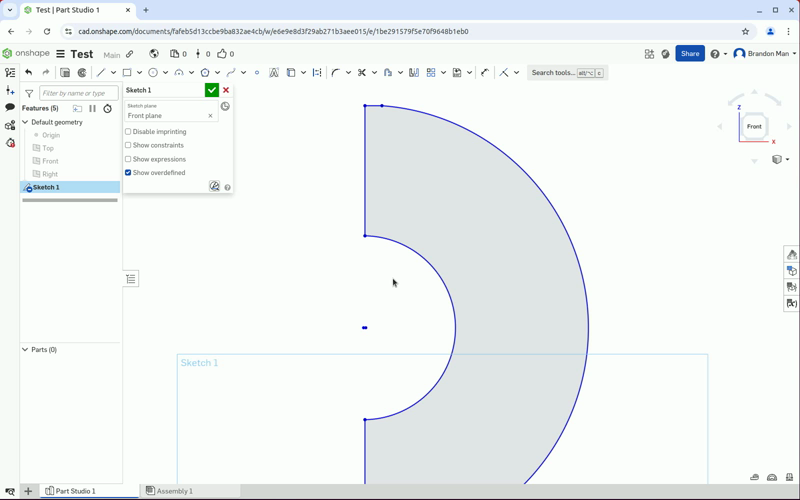
scroll(6)
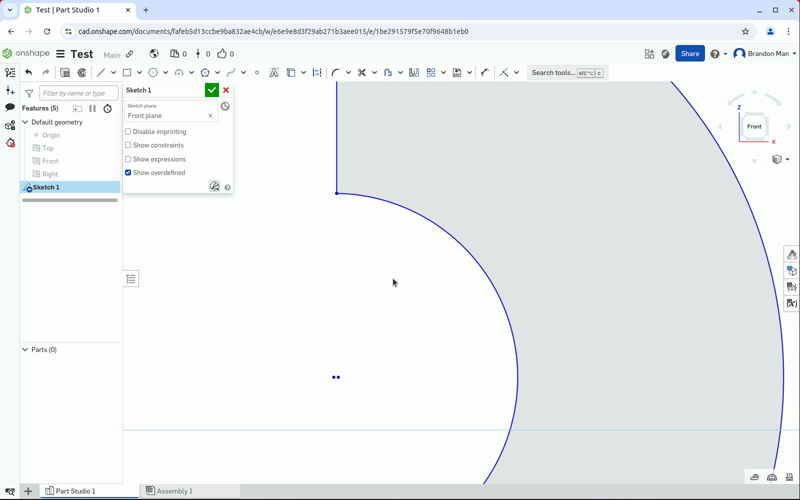
click(393, 278)
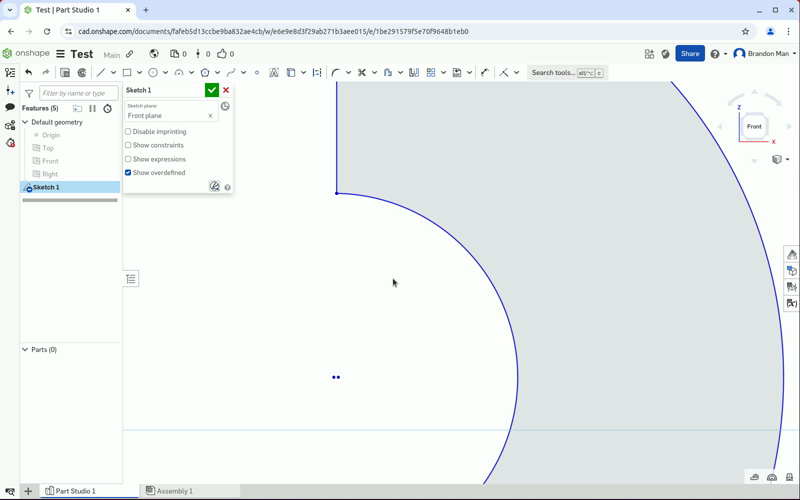
scroll(-6)
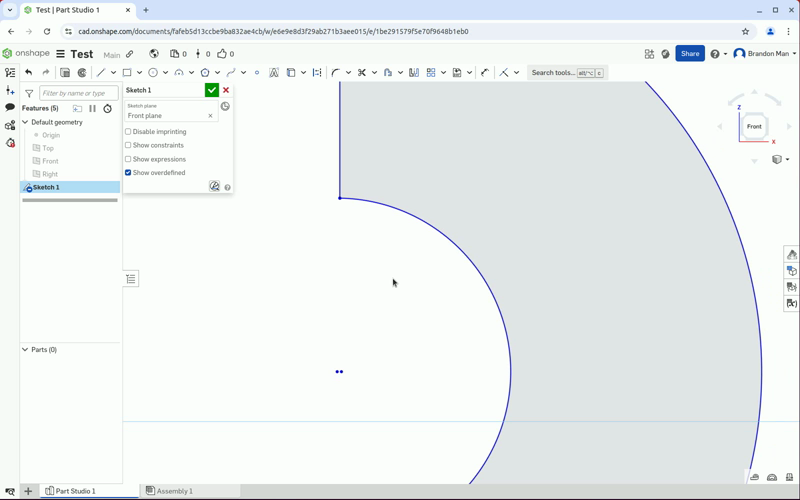
scroll(-6)
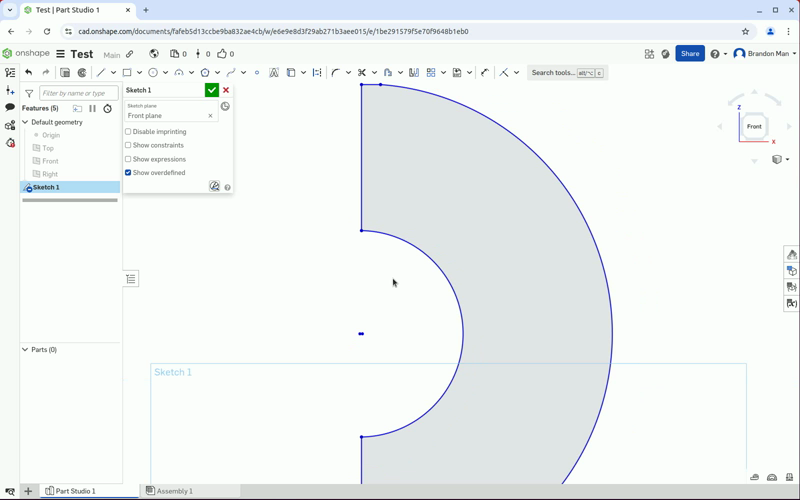
scroll(-6)
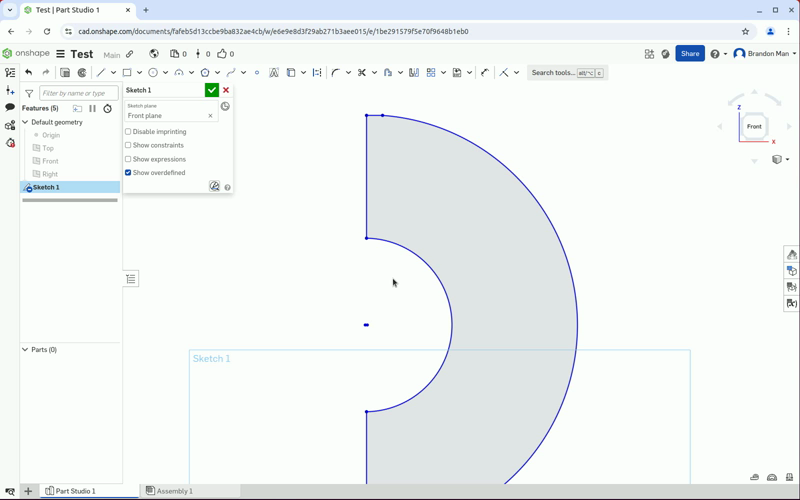
scroll(-6)
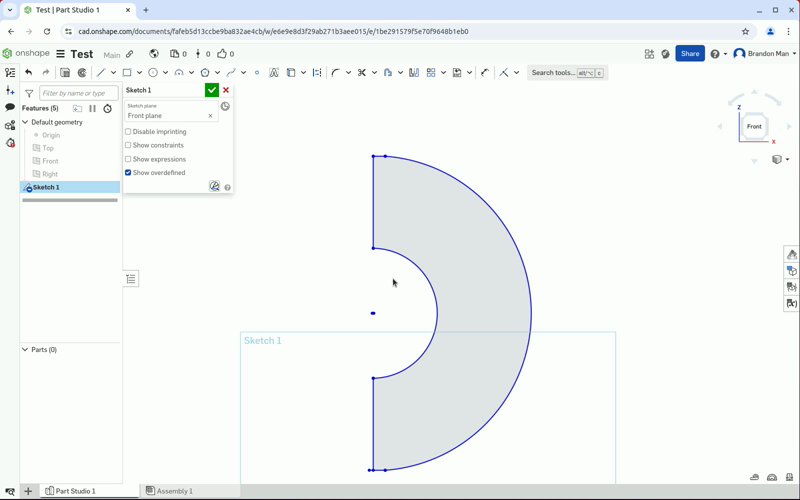
scroll(-6)
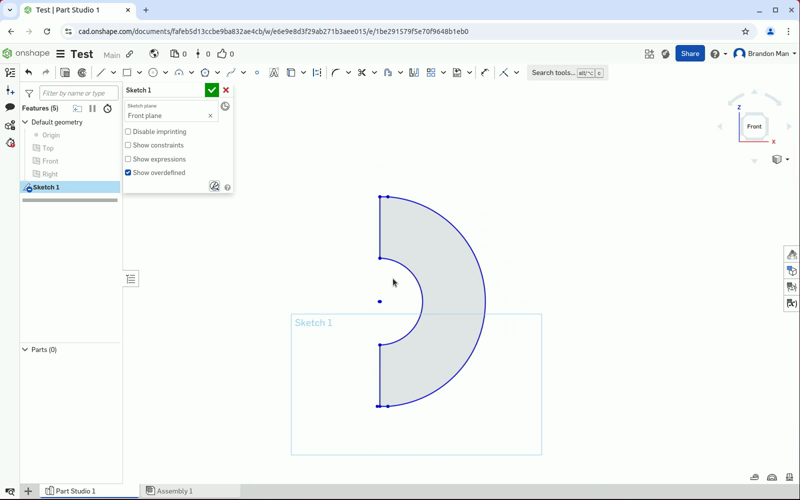
scroll(-6)
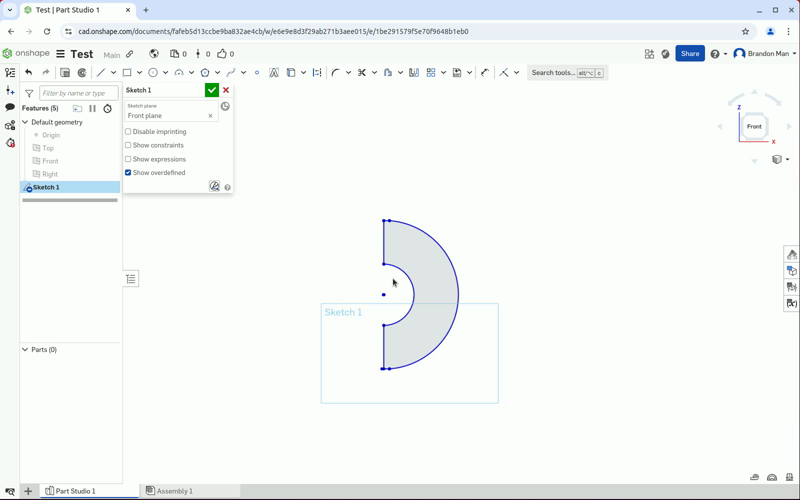
scroll(-6)
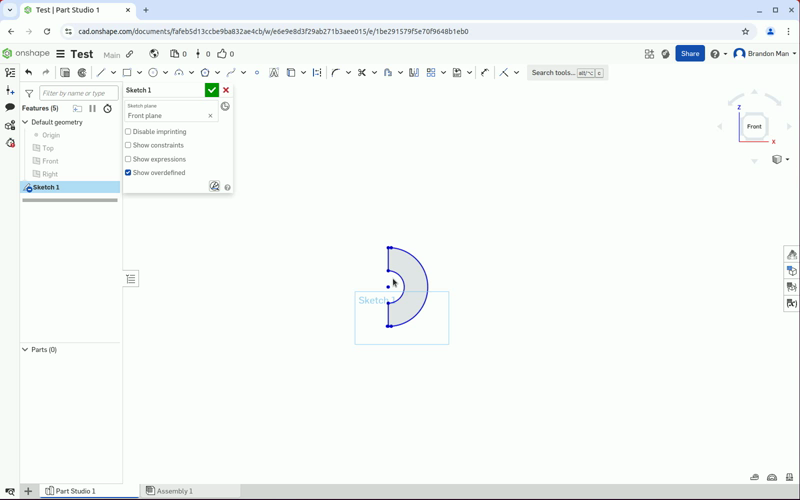
mouse_move(73, 352)
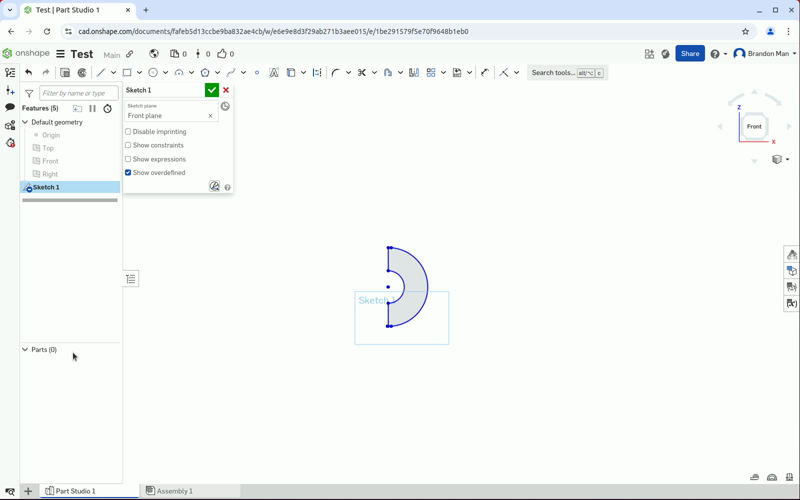
key(shift+y)
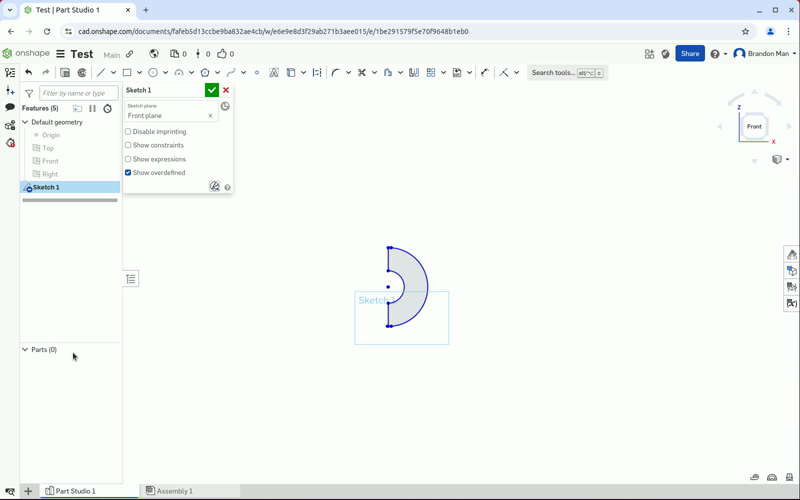
key(shift+e)
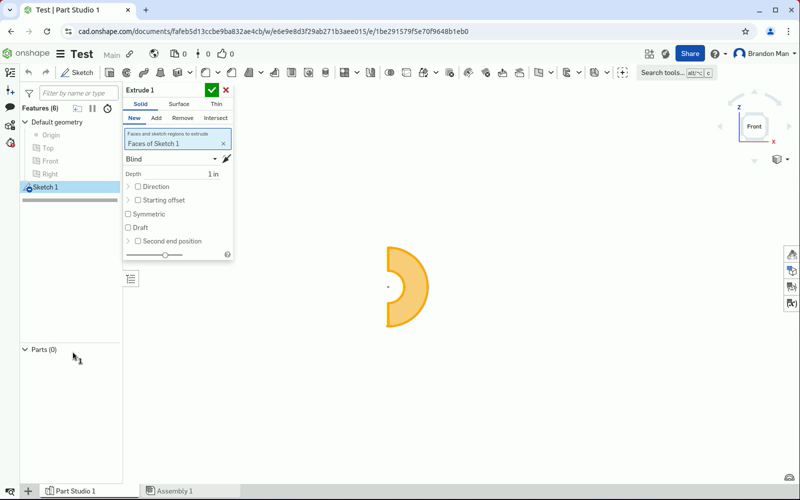
mouse_move(143, 106)
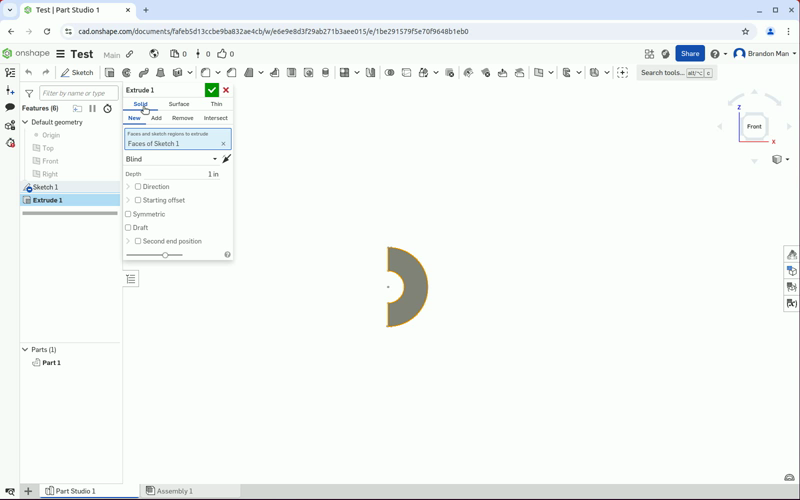
click(143, 106)
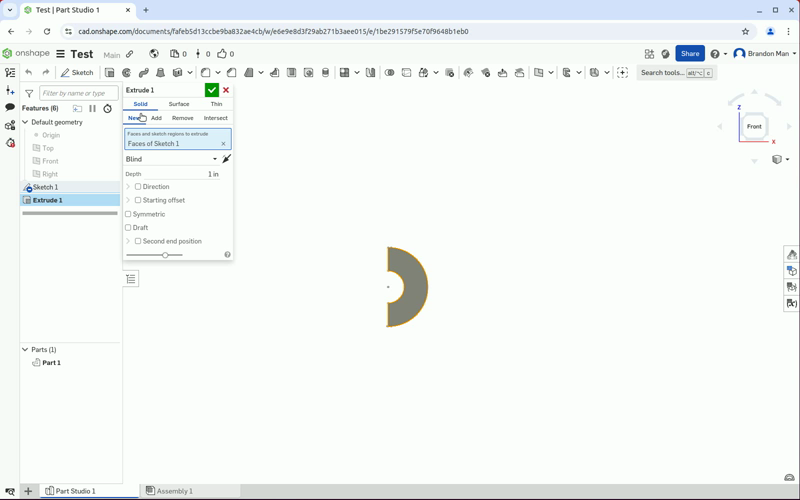
mouse_move(137, 120)
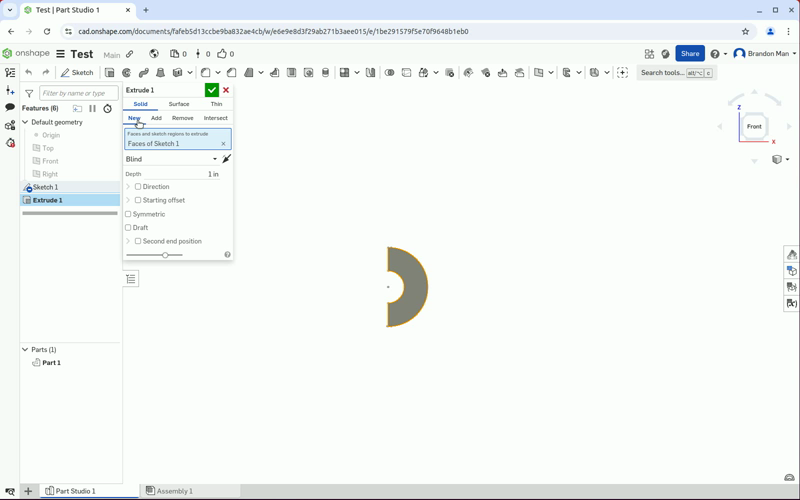
click(137, 120)
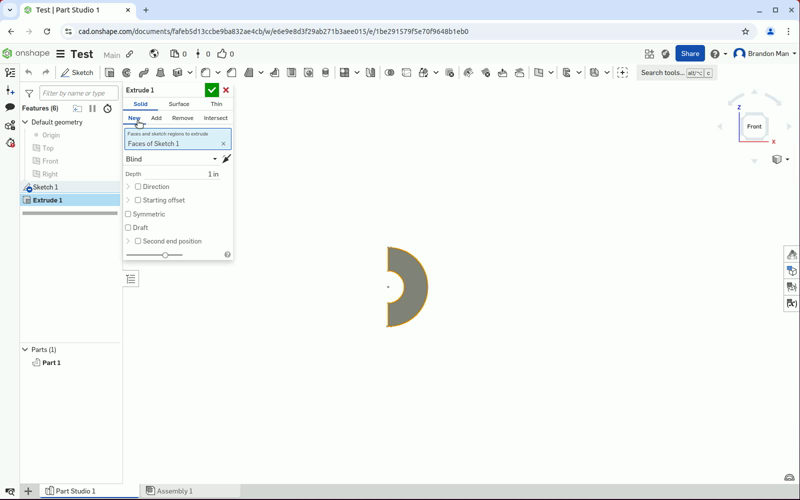
key(tab, 4)
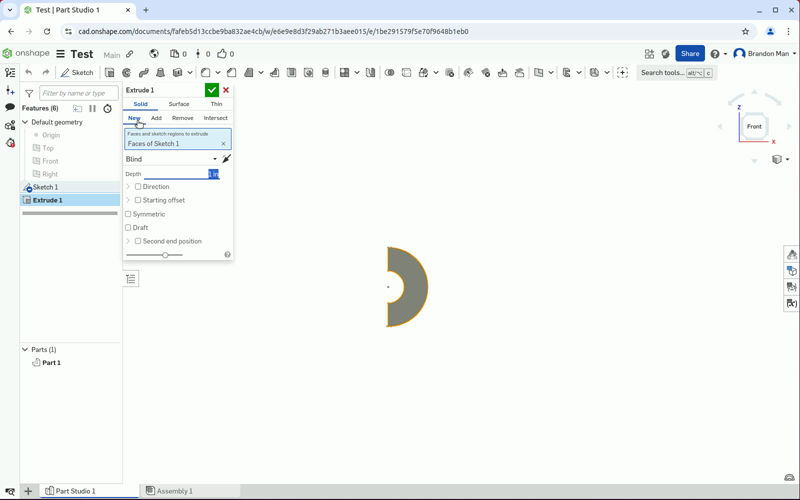
text(12.998)
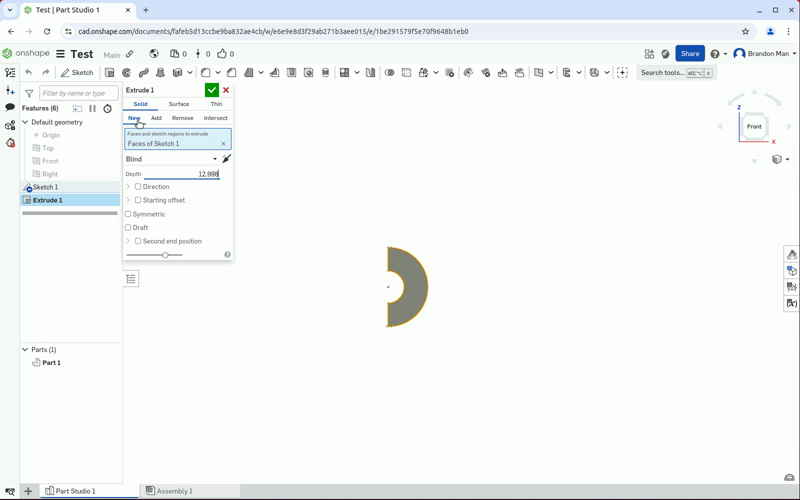
key(enter)
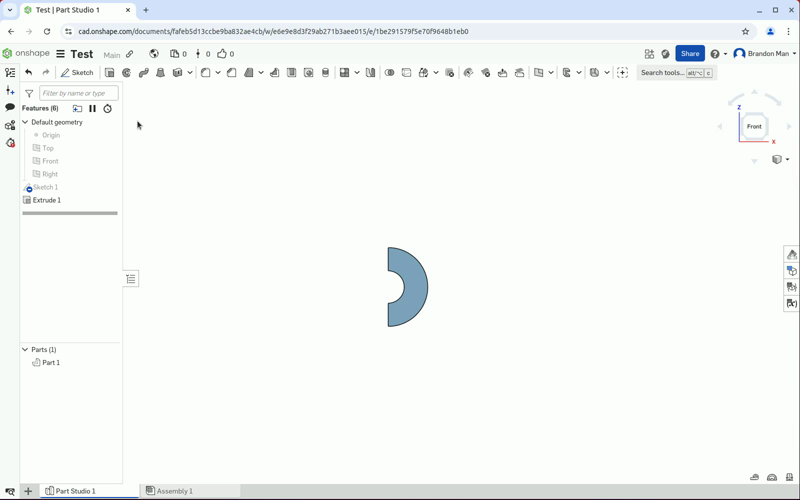
key(shift+h)
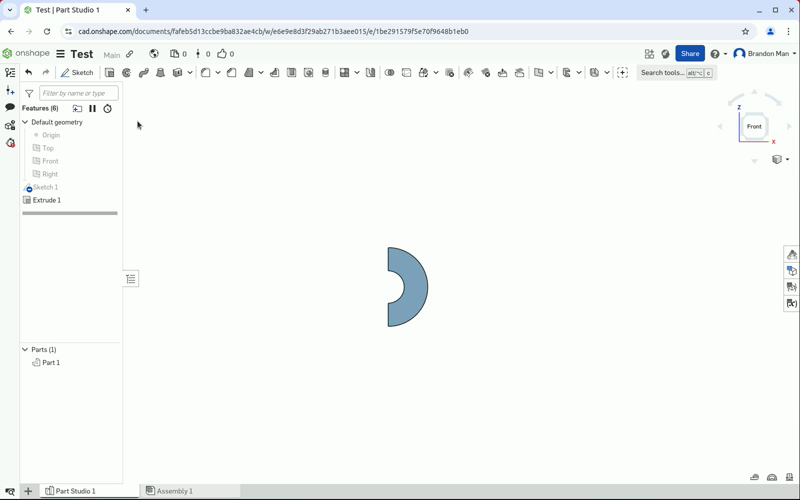
key(shift+h)
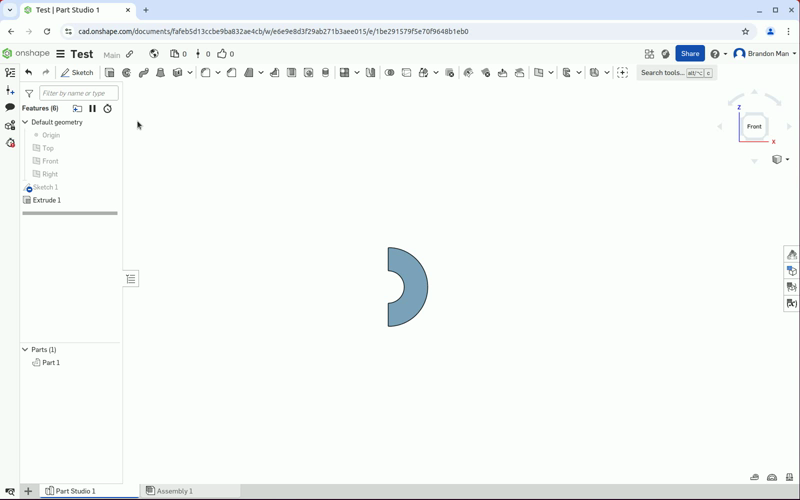
mouse_move(73, 189)
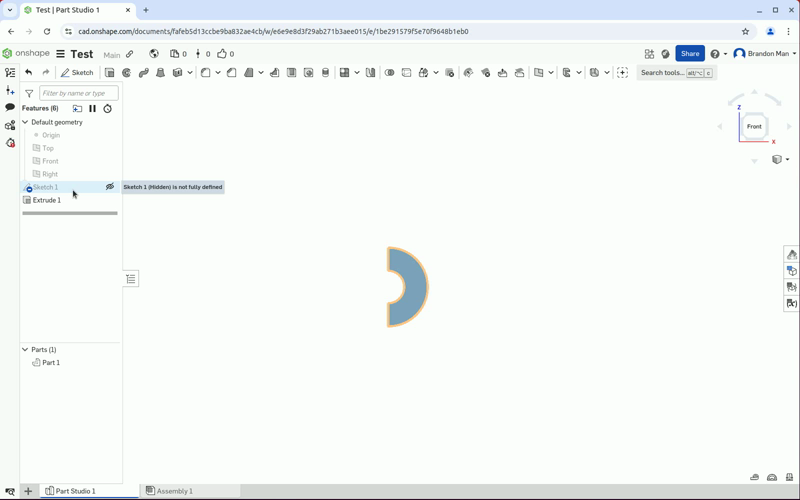
click(73, 189)
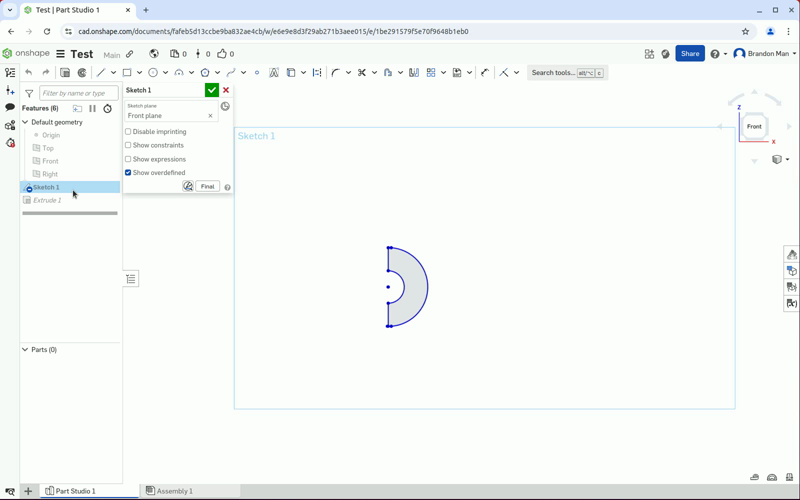
mouse_move(229, 92)
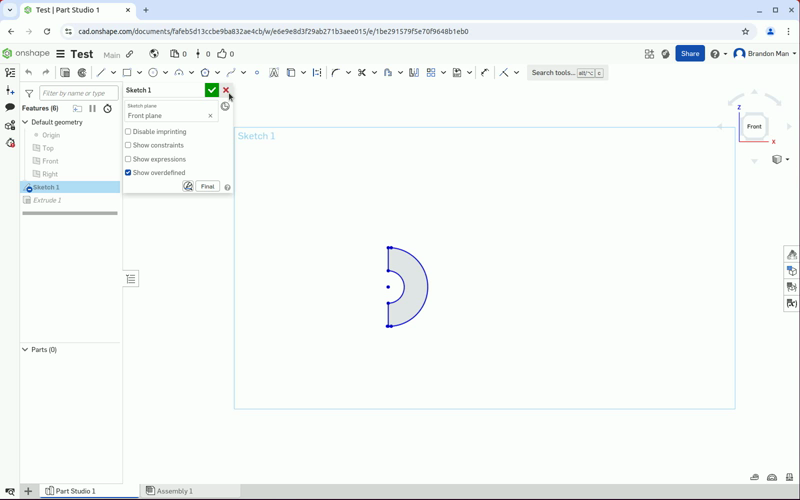
click(229, 92)
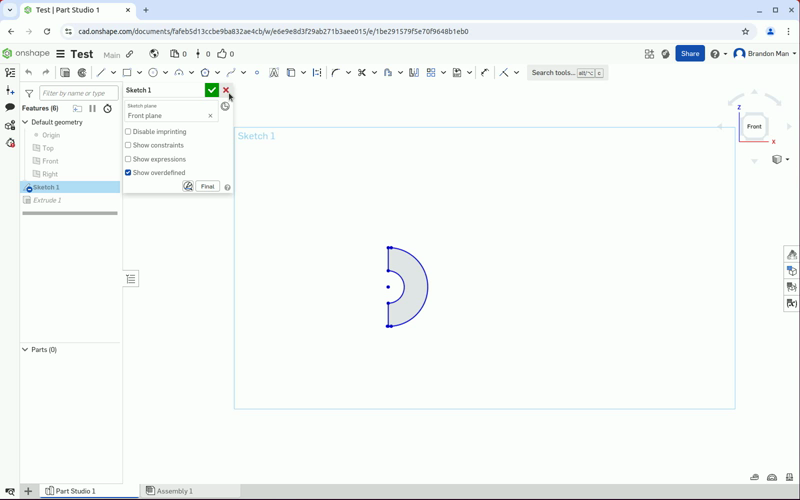
key(shift+s)
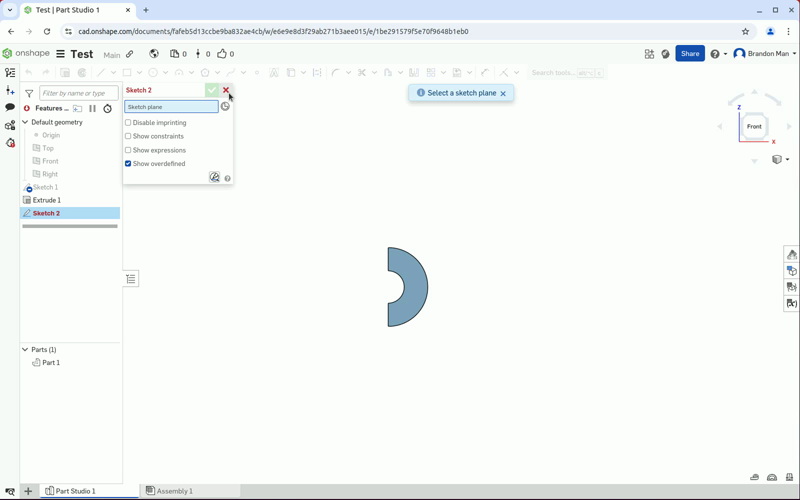
mouse_move(73, 163)
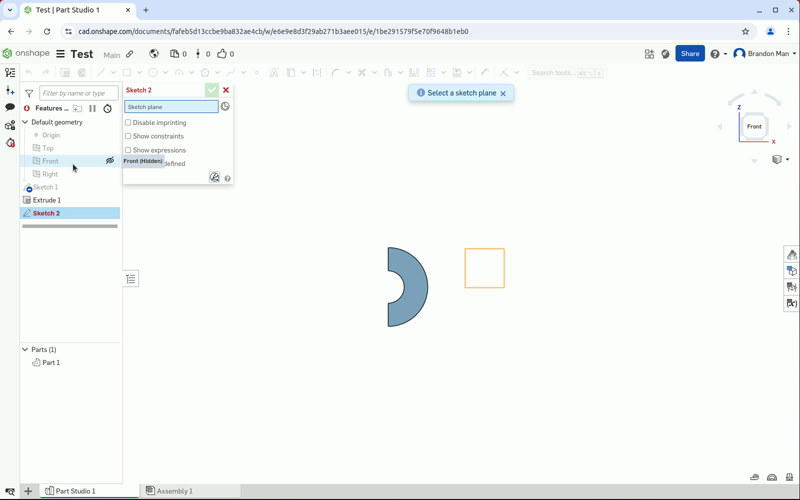
click(73, 163)
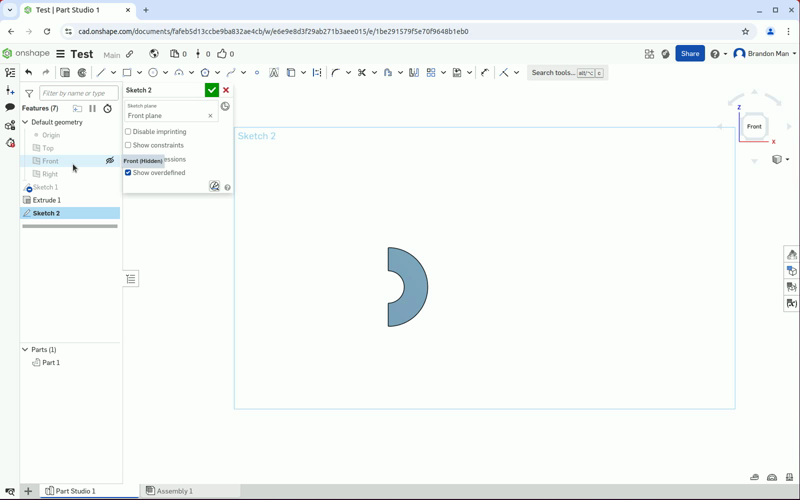
mouse_move(73, 352)
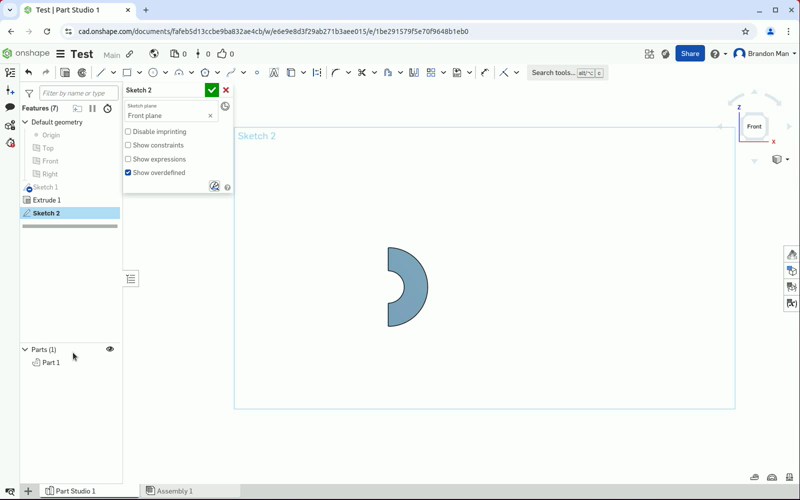
key(y)
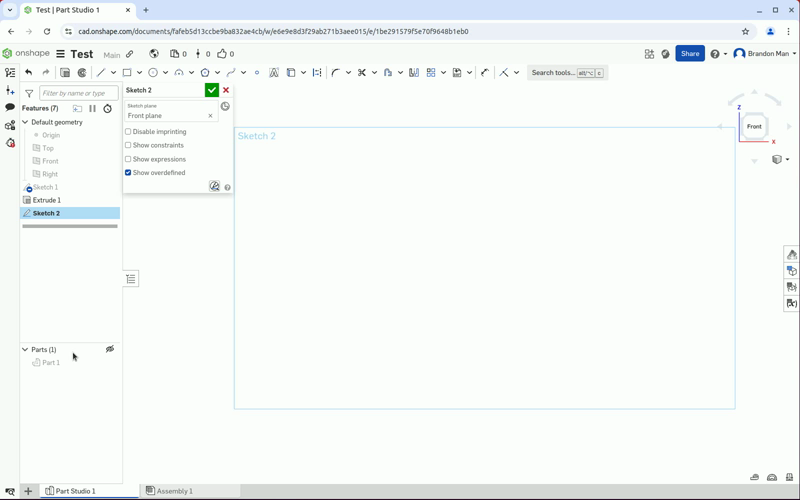
key(l)
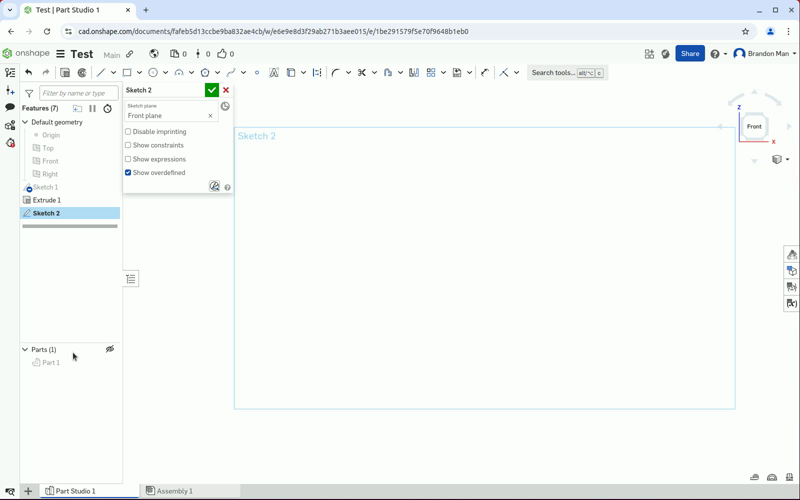
key_down(shift)
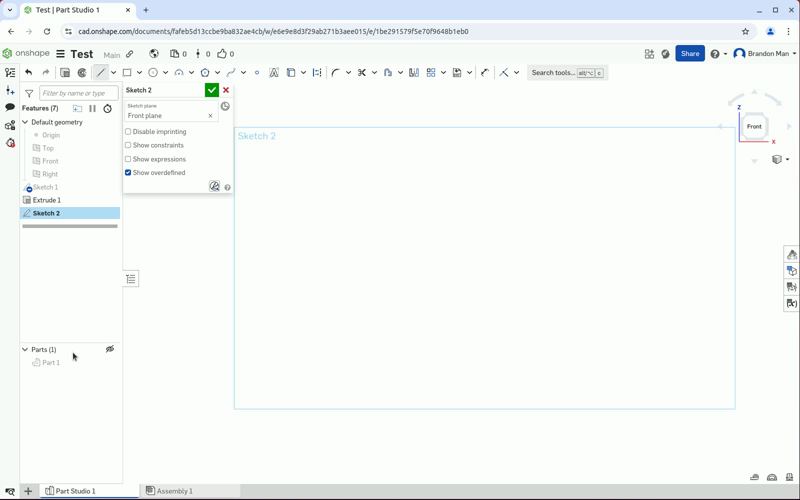
mouse_move(388, 326)
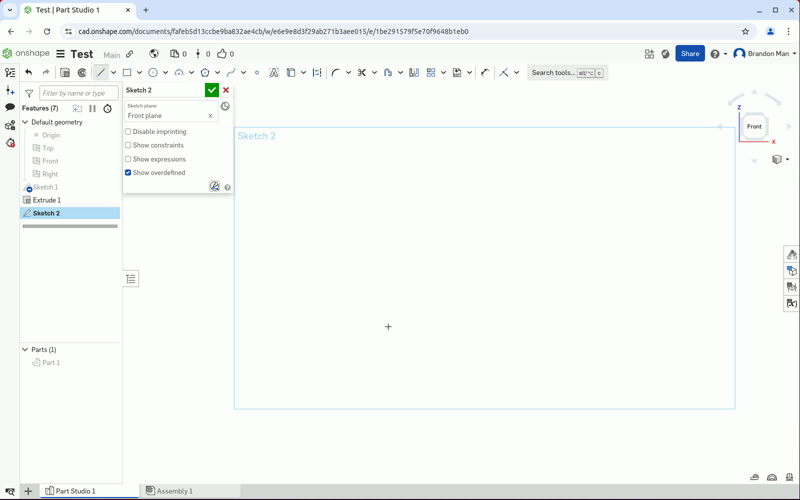
click(388, 326)
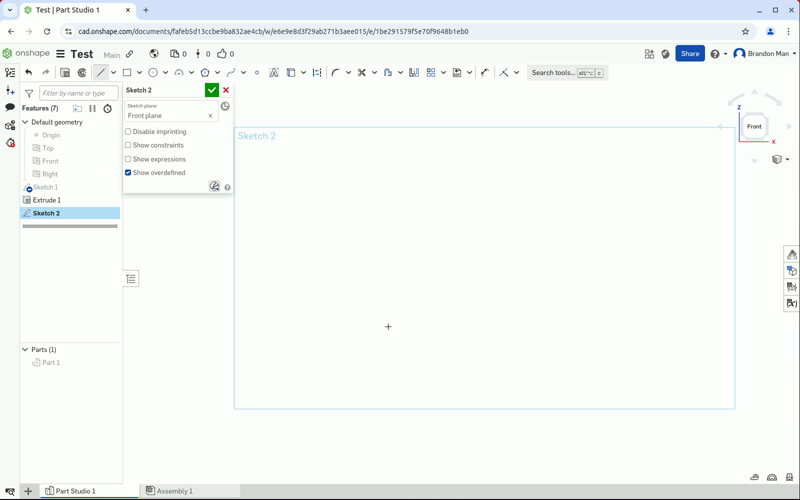
key_up(shift)
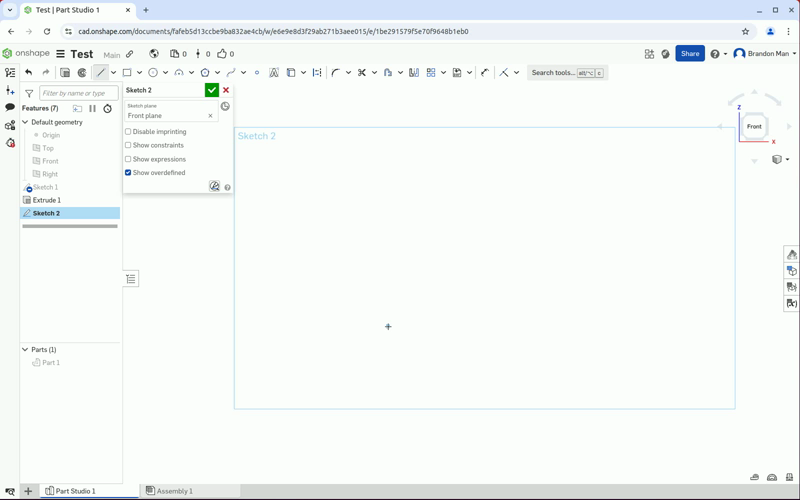
key_down(shift)
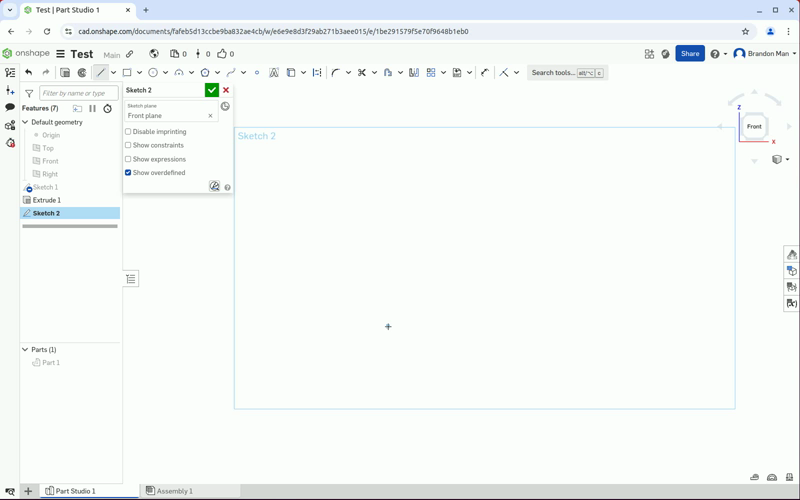
mouse_move(418, 326)
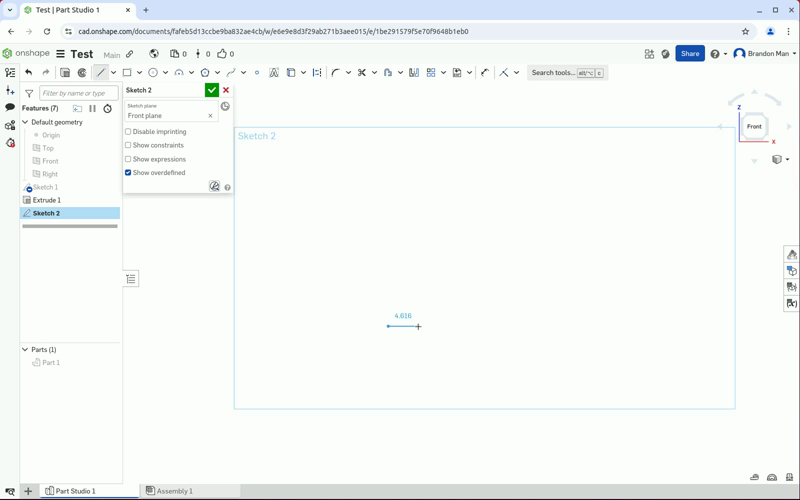
mouse_move(391, 326)
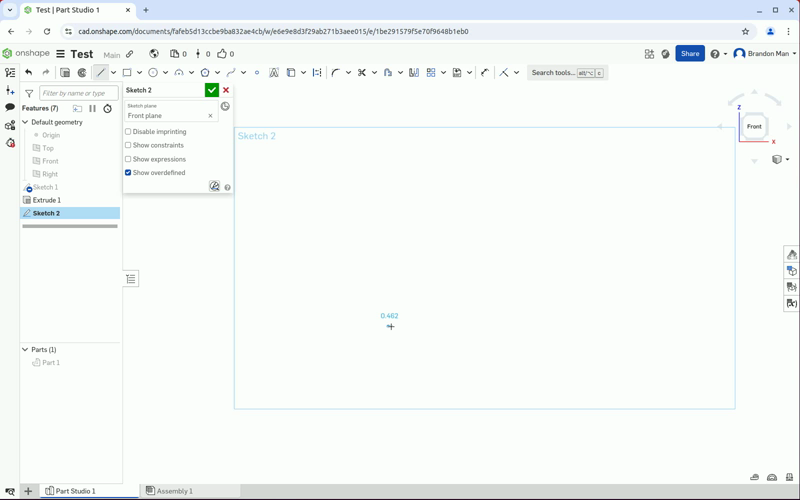
scroll(6)
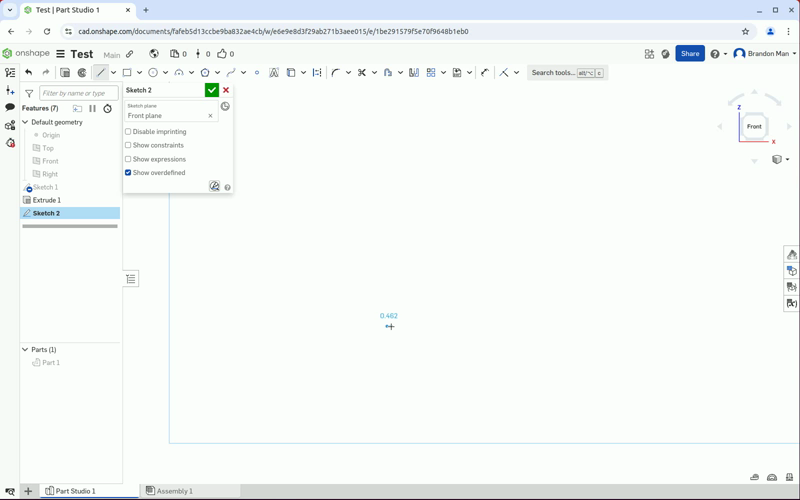
scroll(6)
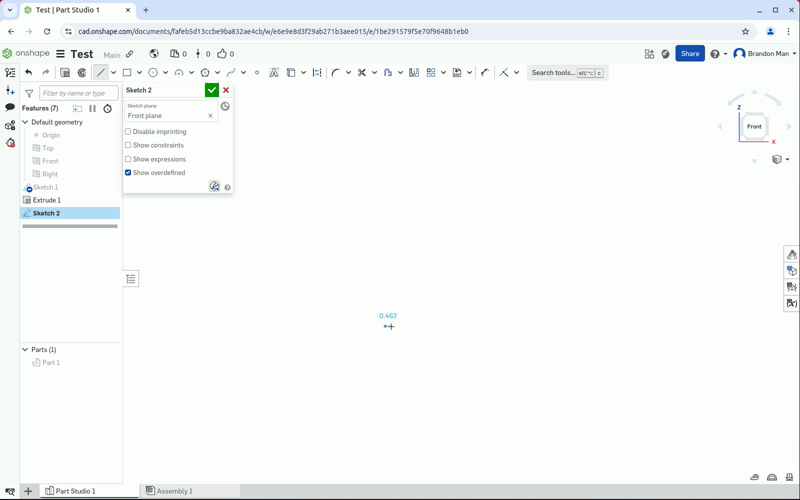
scroll(6)
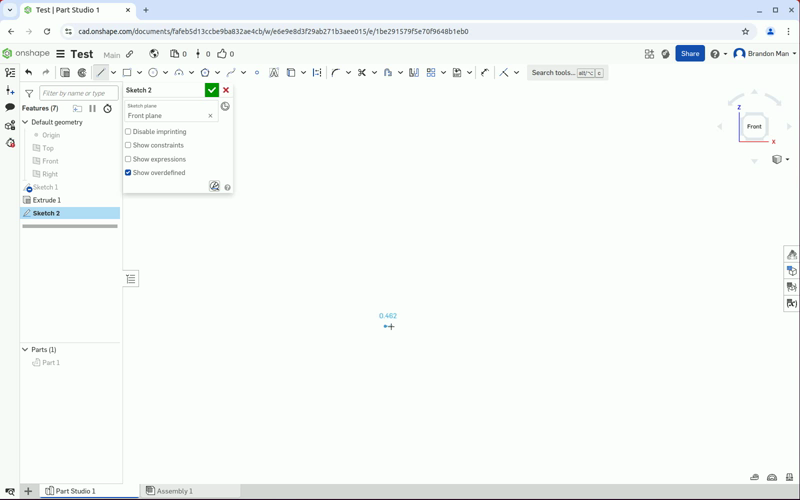
scroll(6)
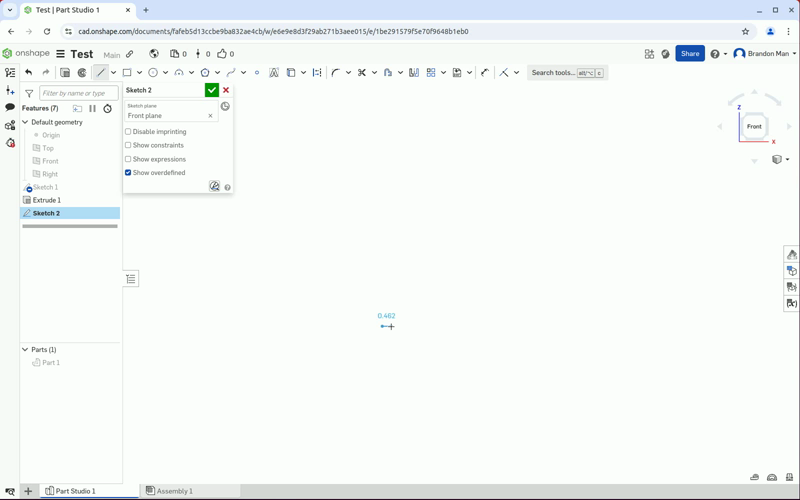
scroll(6)
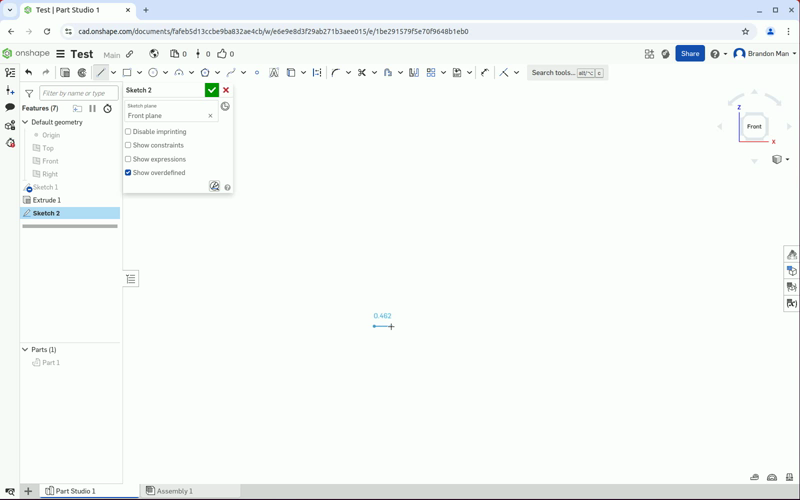
scroll(6)
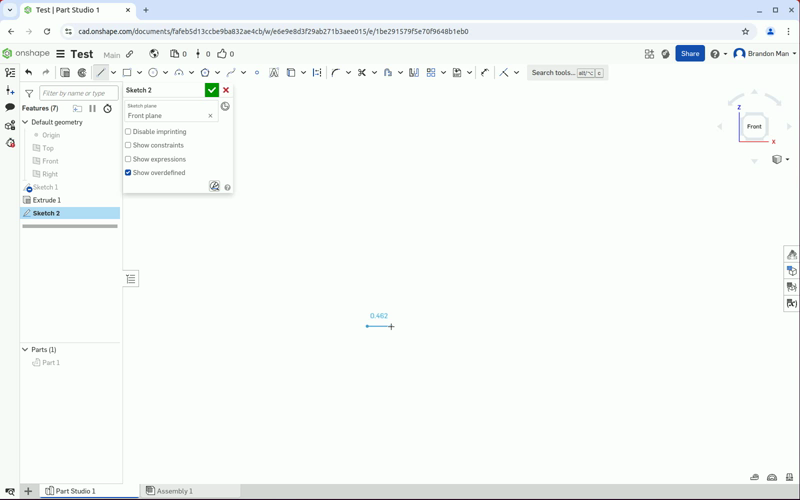
scroll(6)
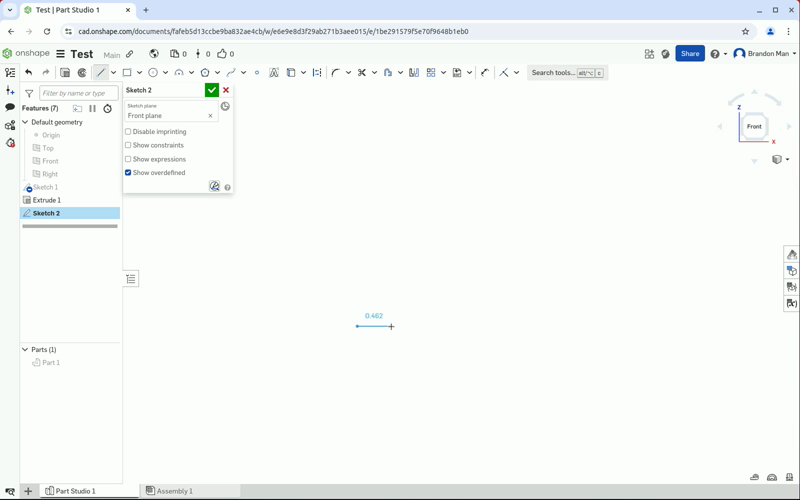
click(391, 326)
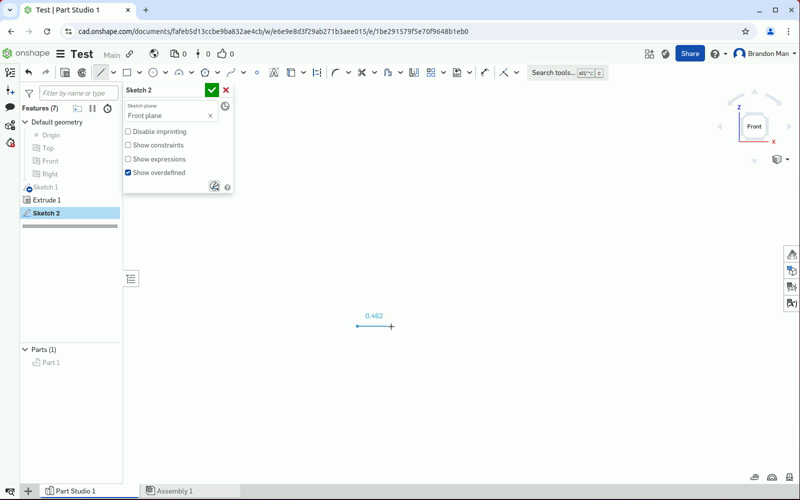
scroll(-6)
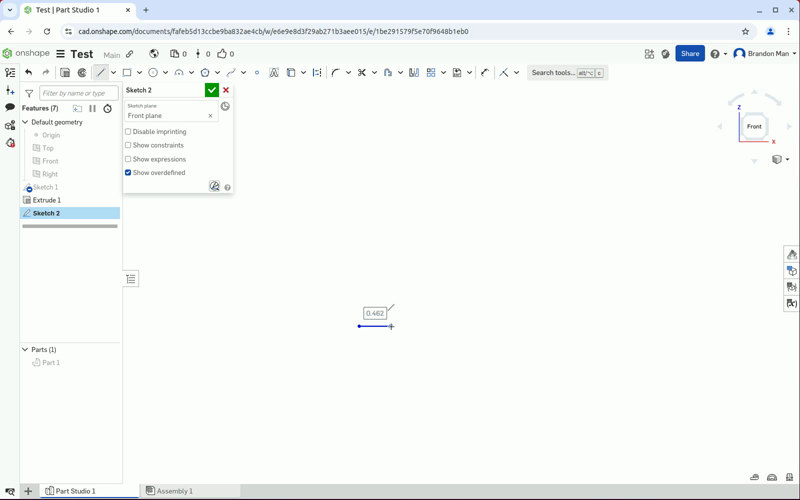
scroll(-6)
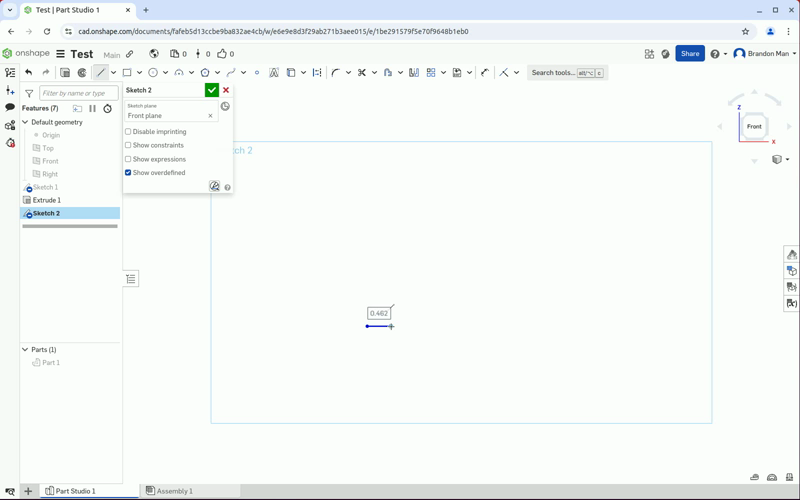
scroll(-6)
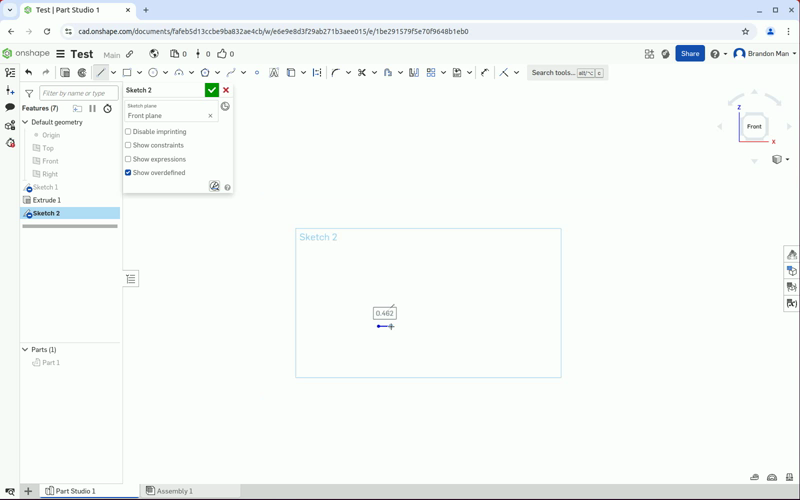
scroll(-6)
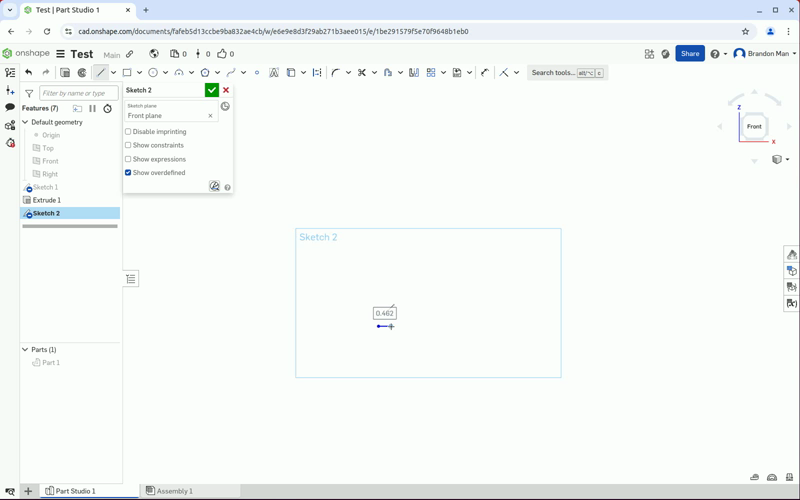
scroll(-6)
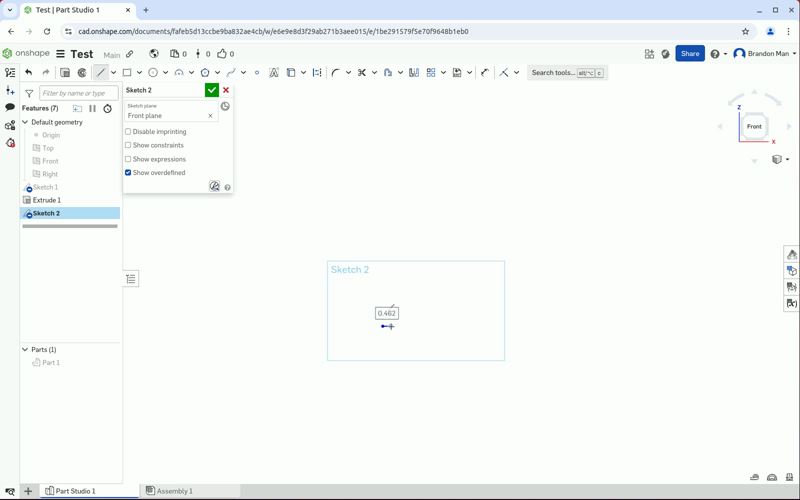
scroll(-6)
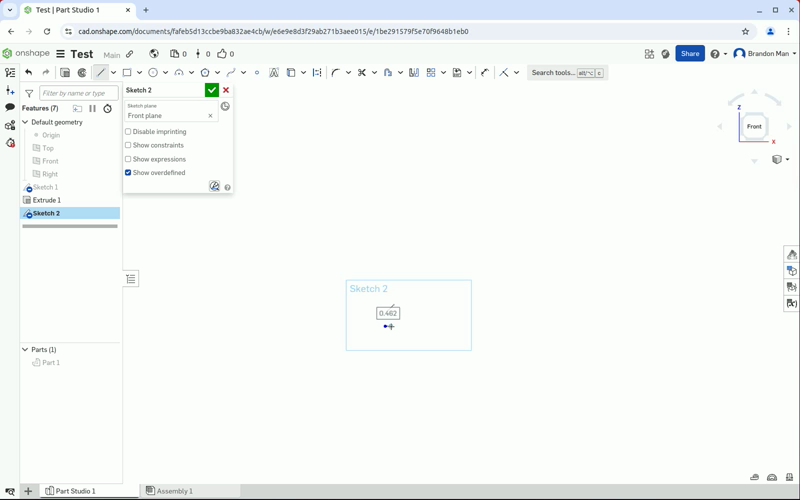
scroll(-6)
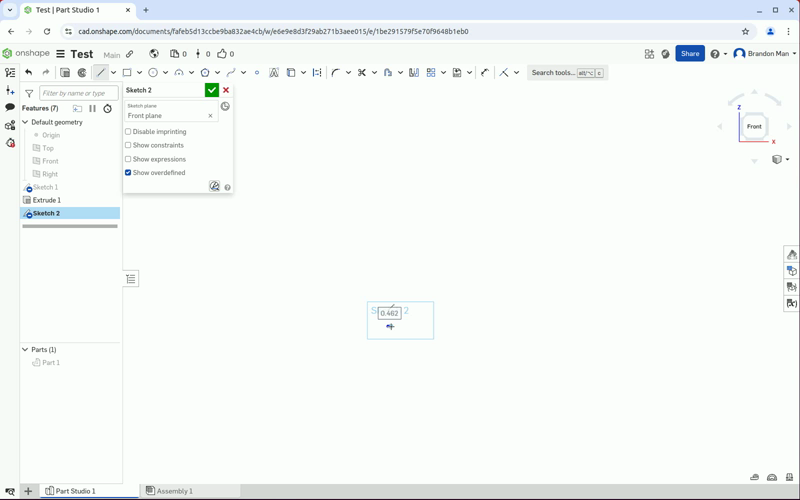
key_up(shift)
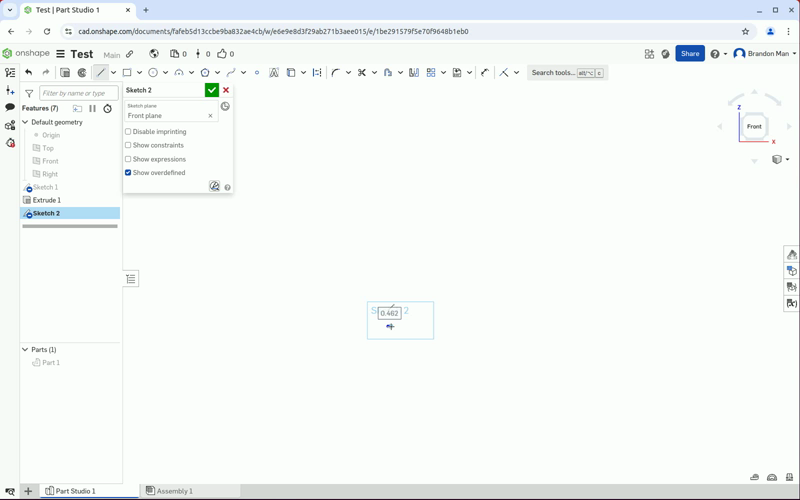
key(esc)
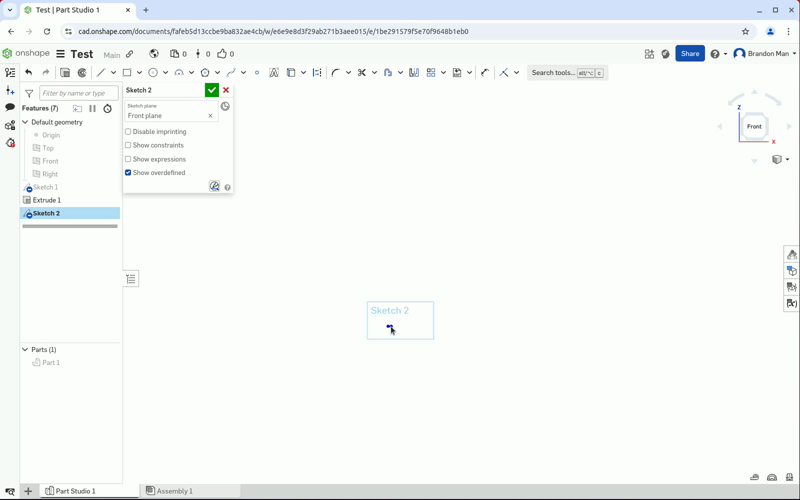
key(a)
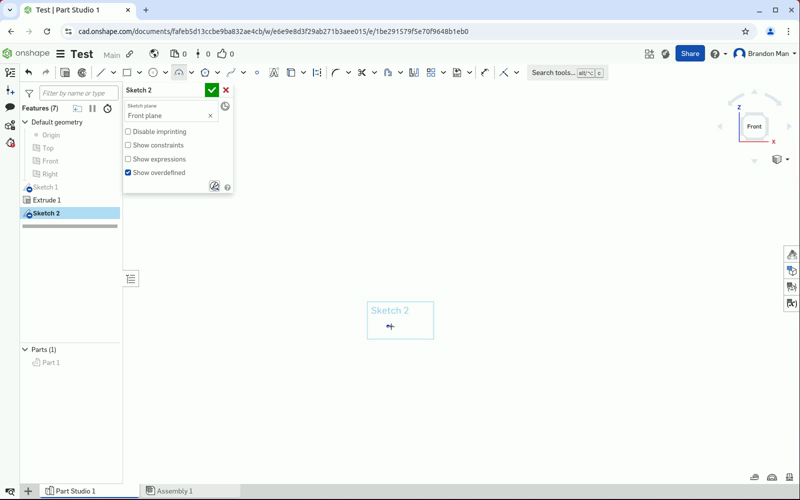
mouse_move(391, 326)
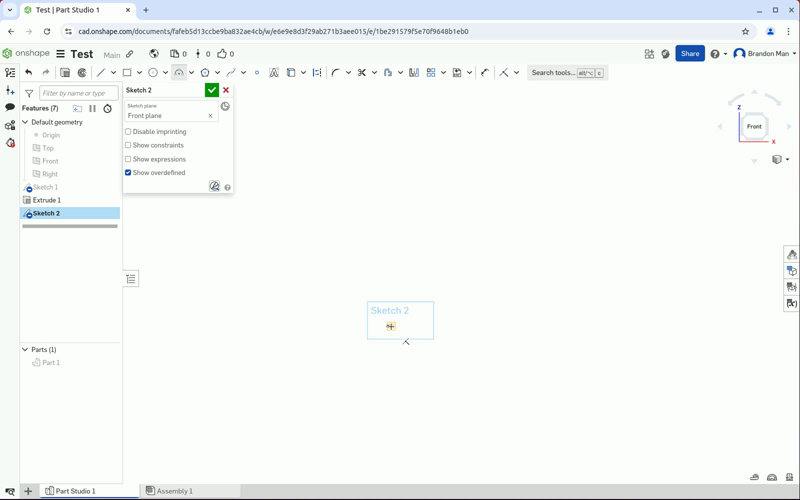
scroll(6)
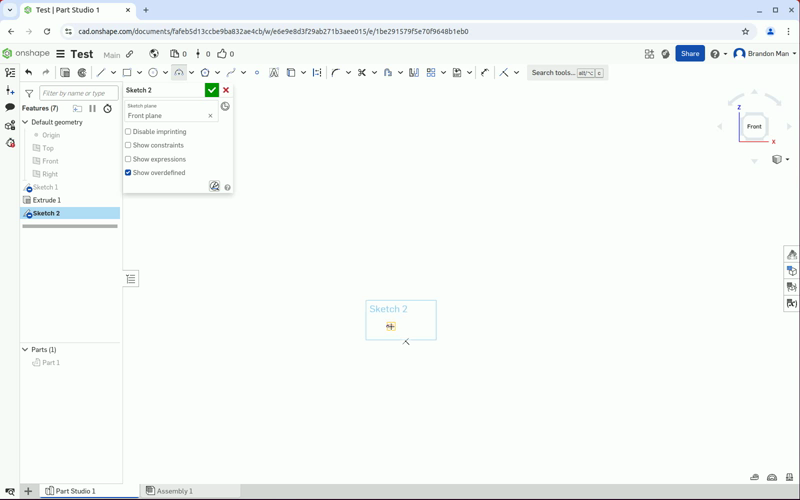
scroll(6)
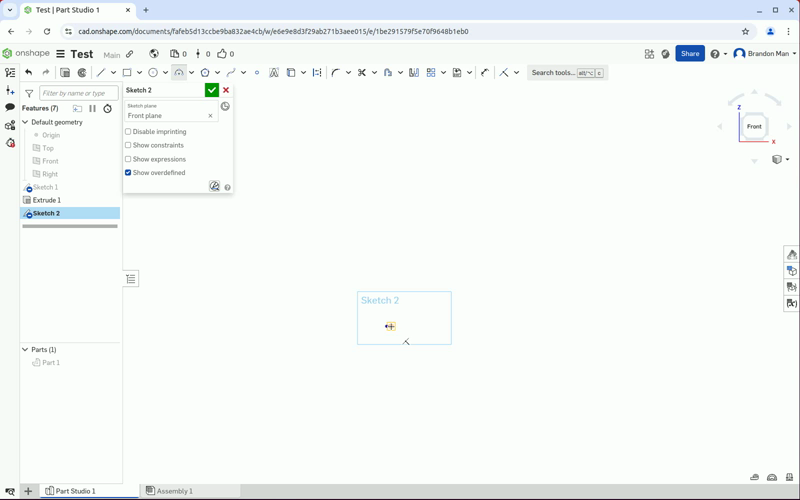
scroll(6)
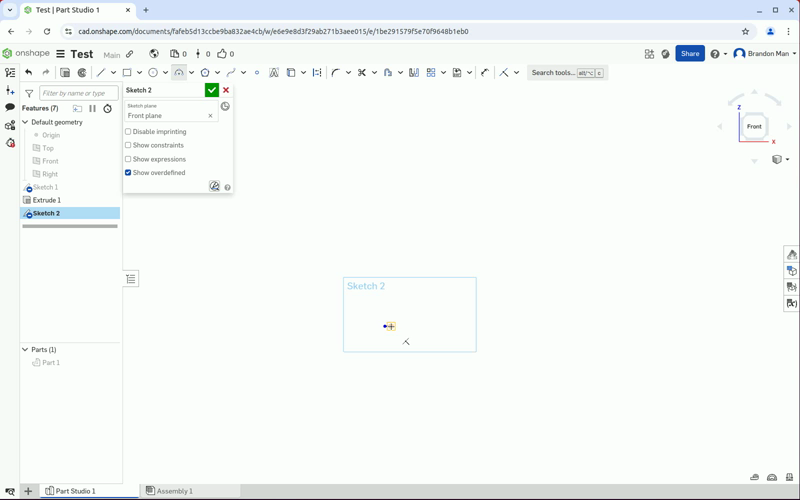
scroll(6)
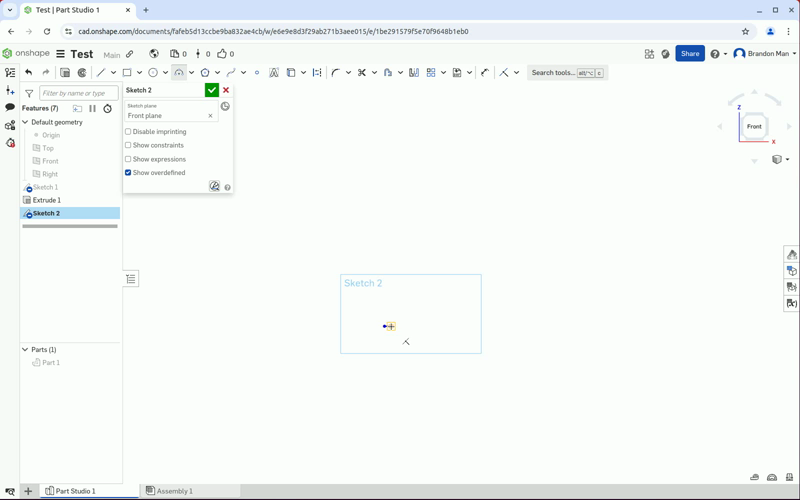
scroll(6)
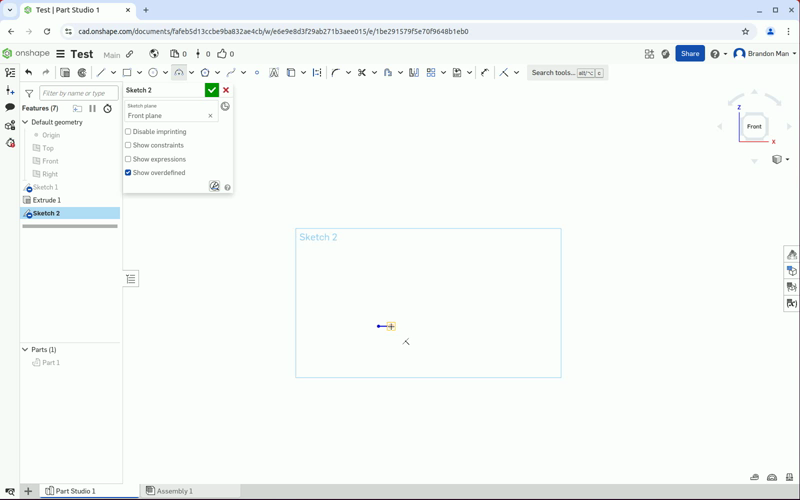
scroll(6)
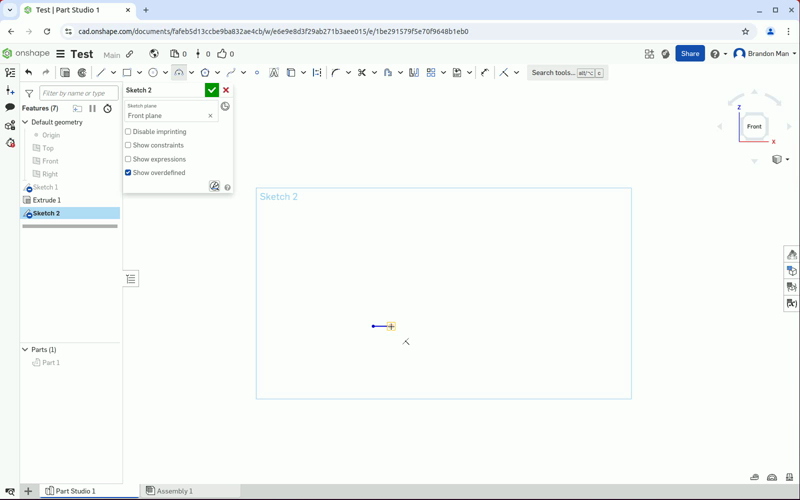
scroll(6)
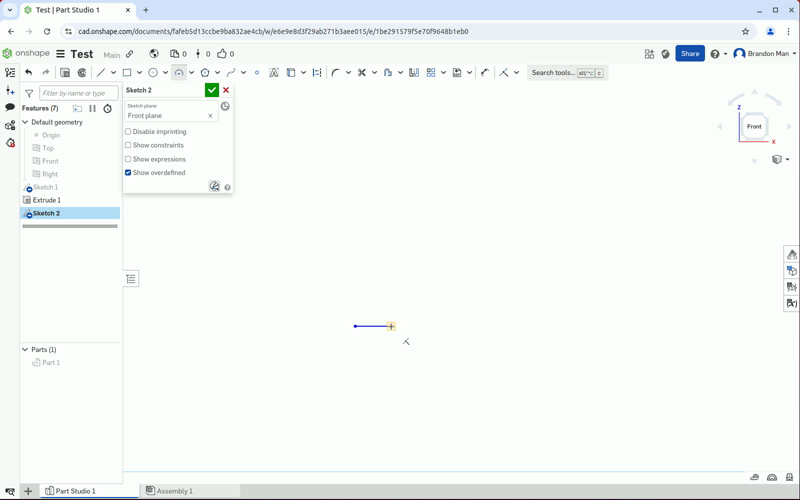
click(391, 326)
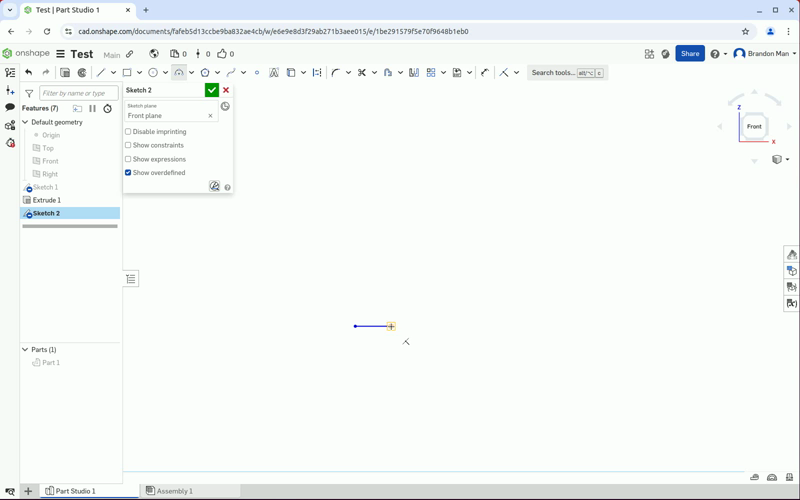
scroll(-6)
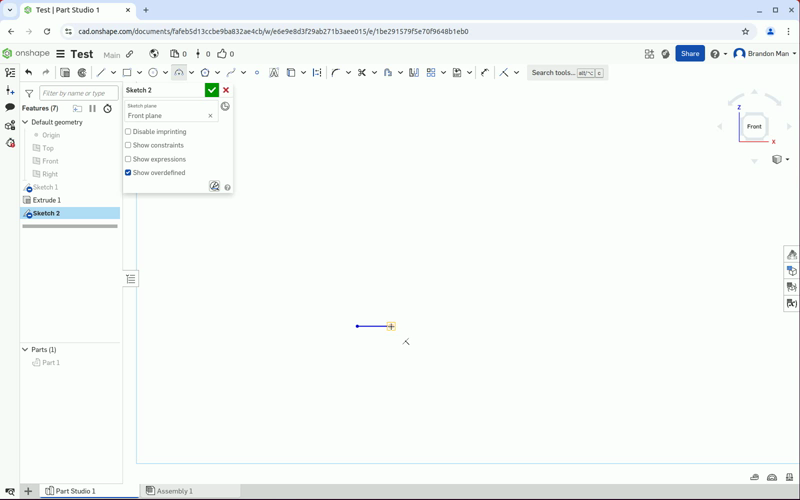
scroll(-6)
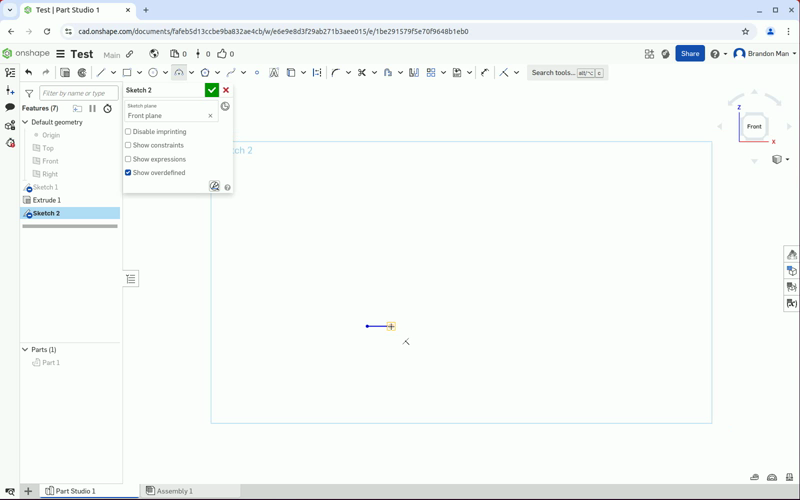
scroll(-6)
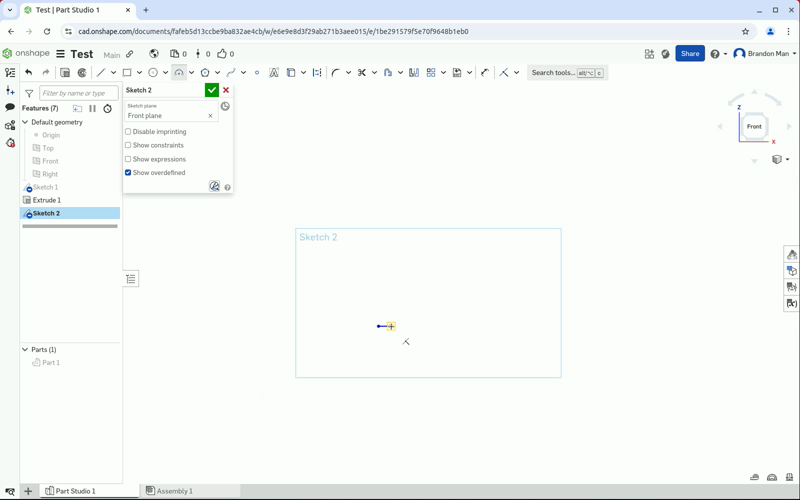
scroll(-6)
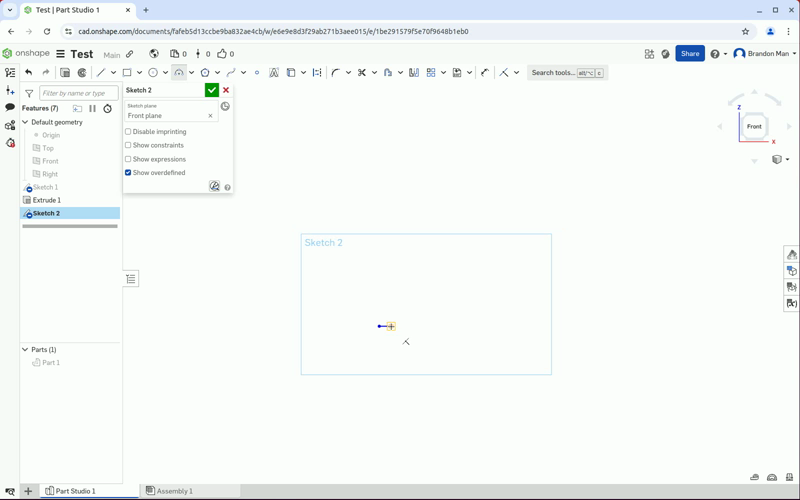
scroll(-6)
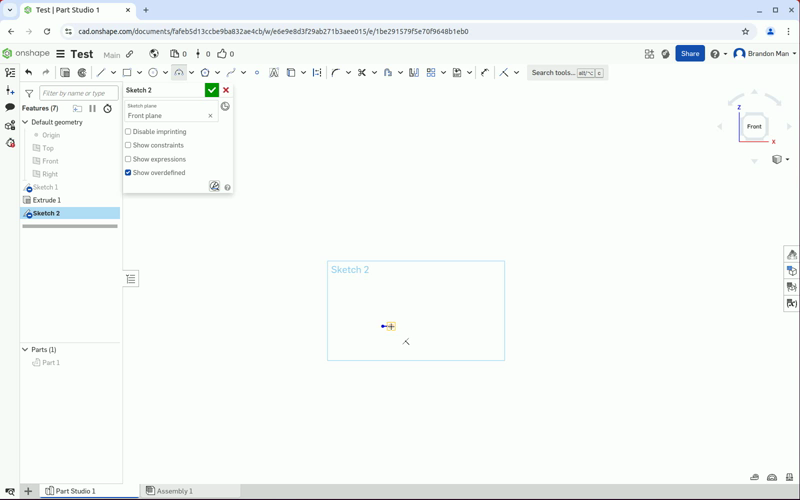
scroll(-6)
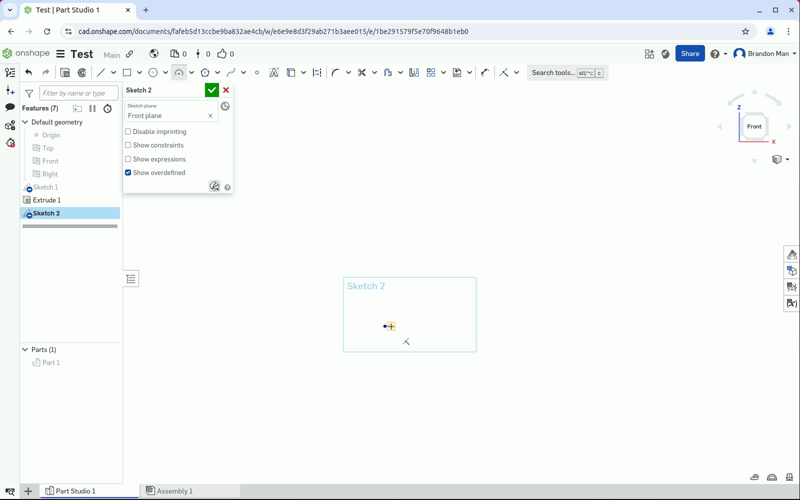
scroll(-6)
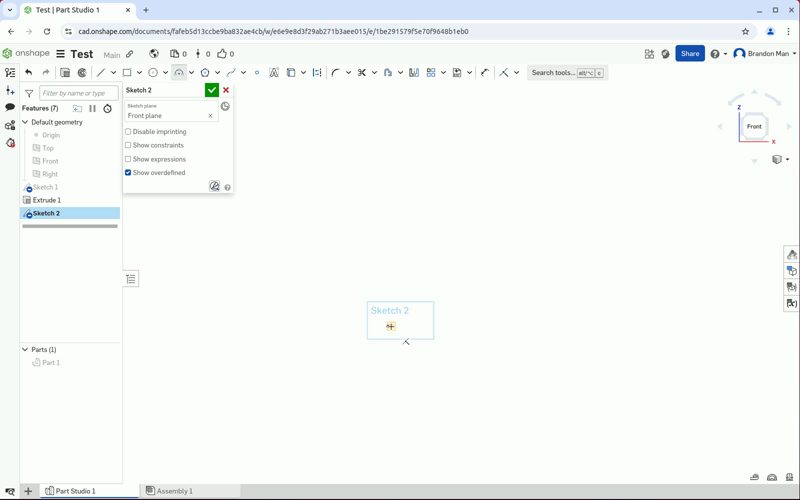
key_down(shift)
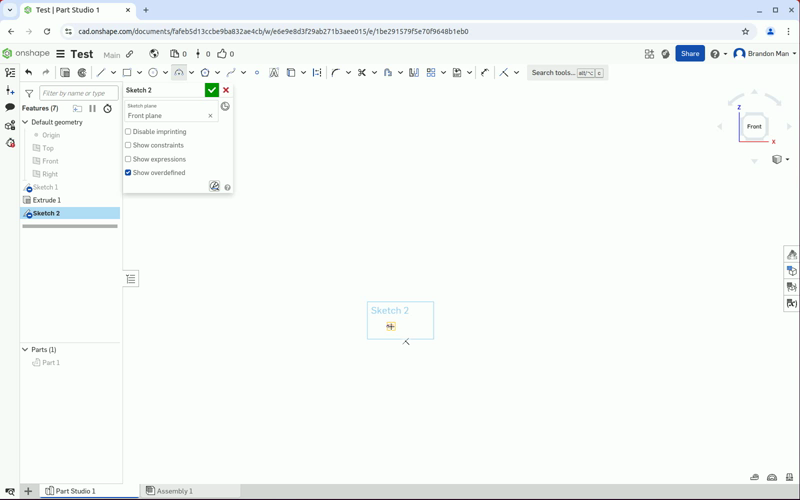
mouse_move(391, 246)
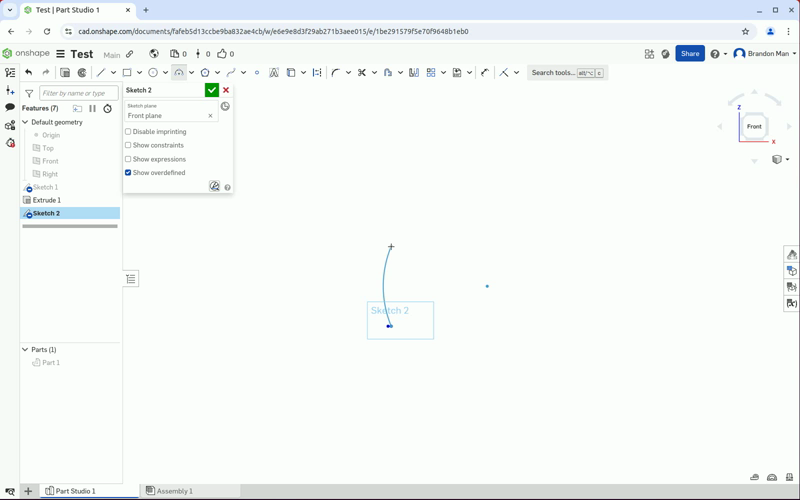
click(391, 246)
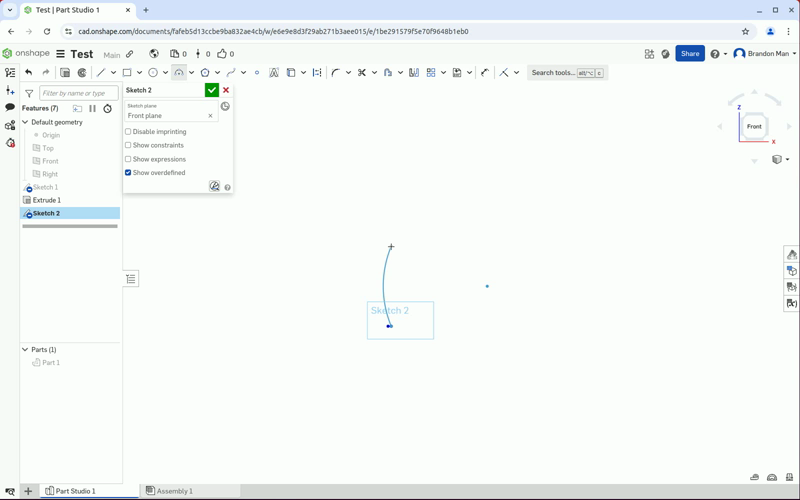
mouse_move(347, 286)
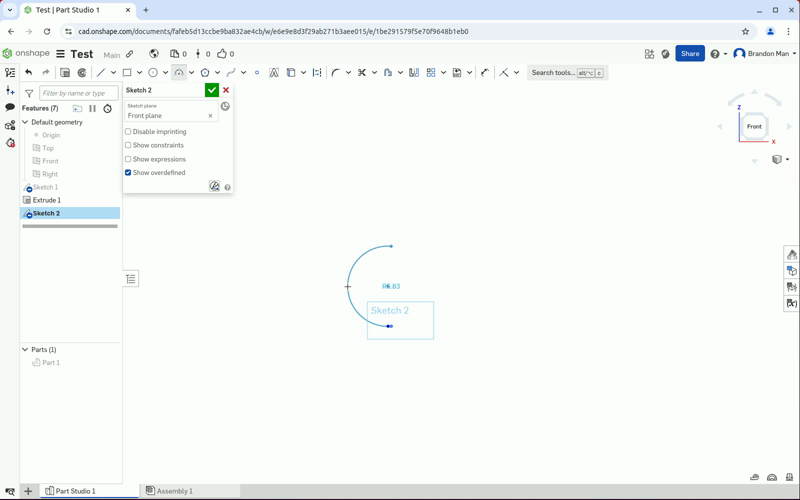
click(347, 286)
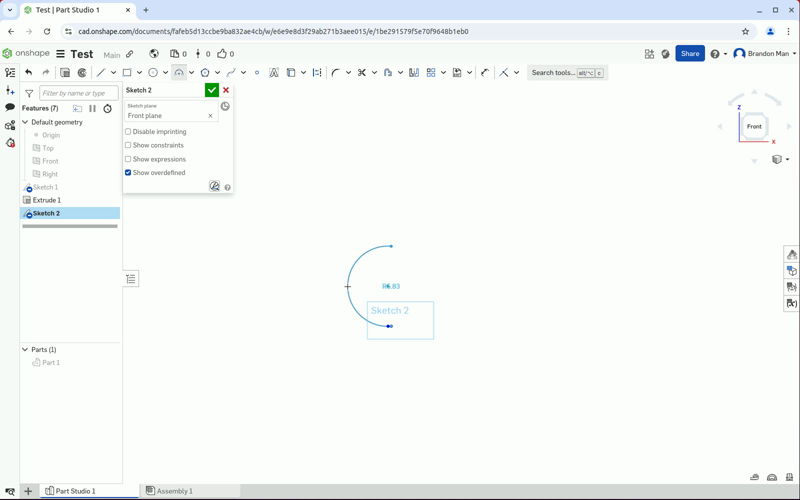
key_up(shift)
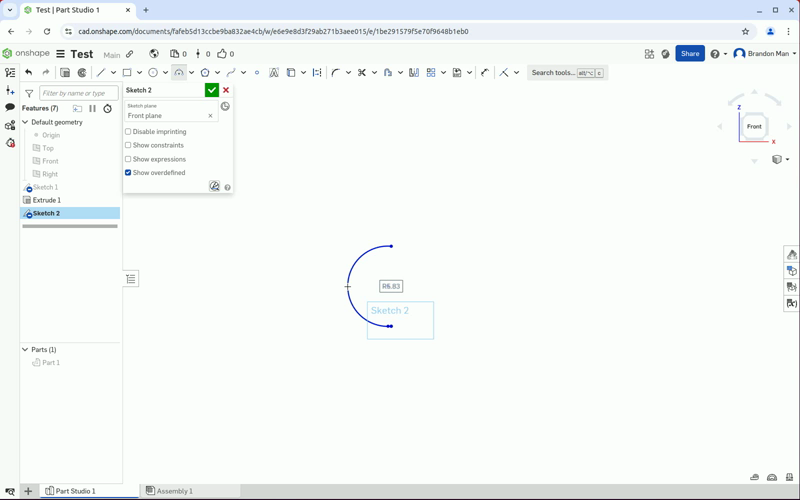
key(esc)
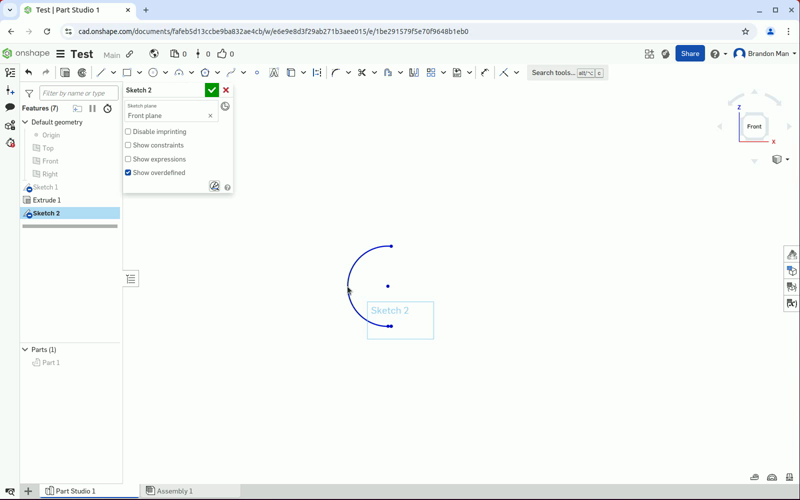
key(l)
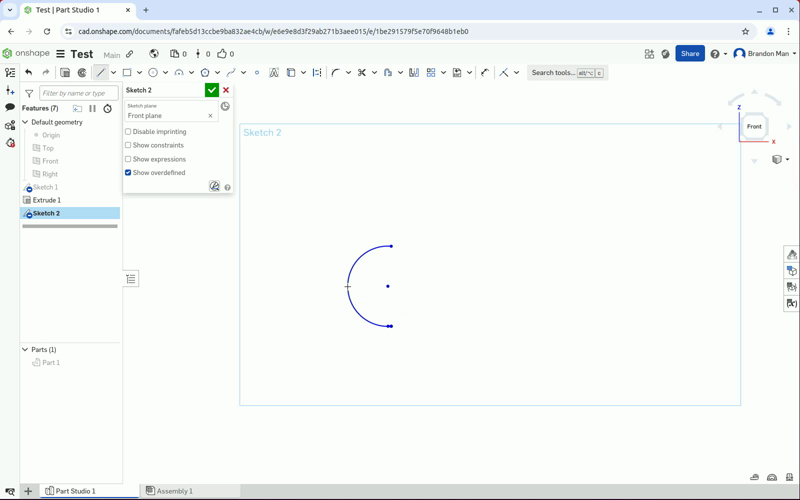
mouse_move(391, 246)
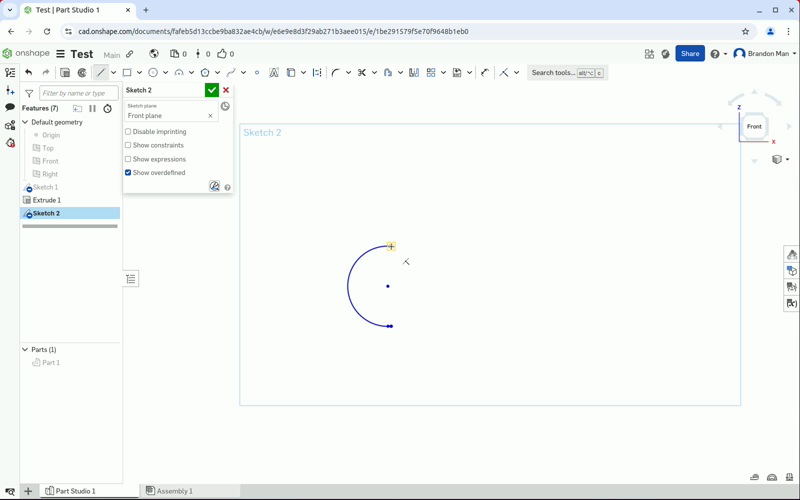
click(391, 246)
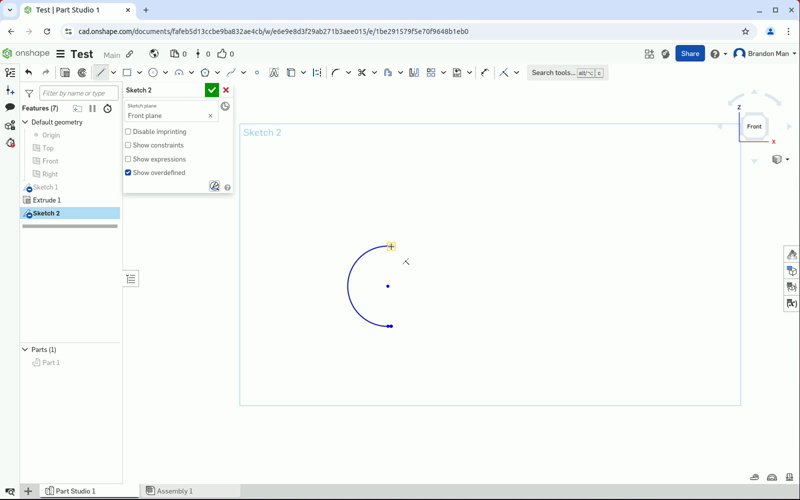
key_down(shift)
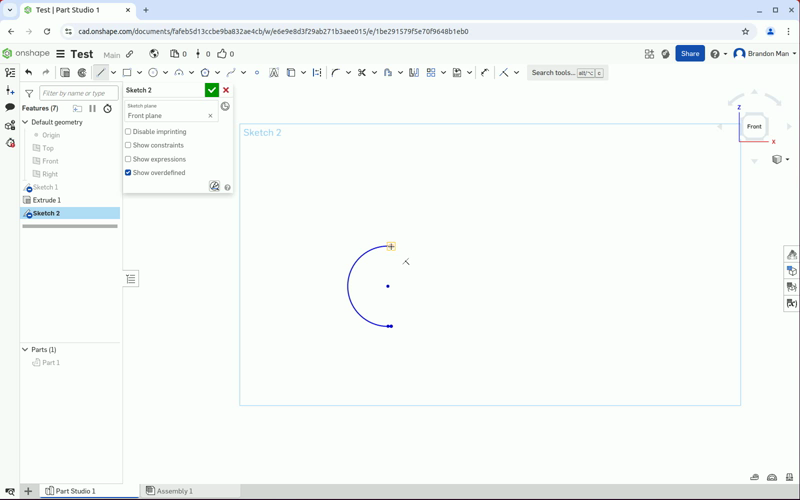
mouse_move(421, 246)
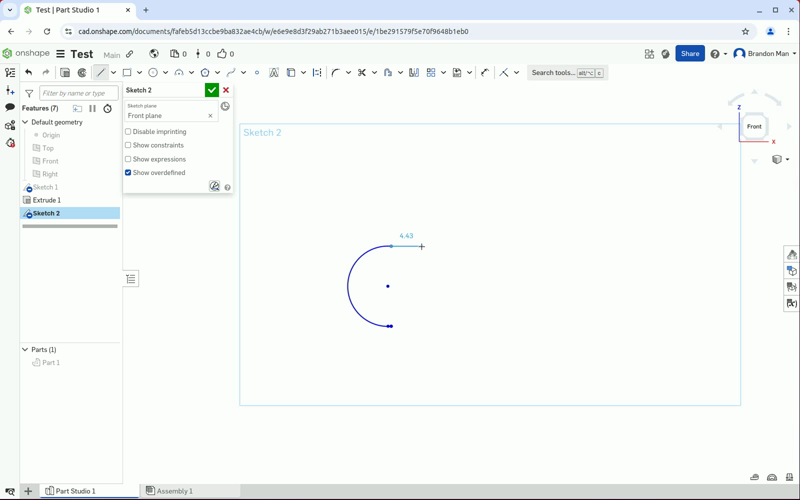
mouse_move(388, 246)
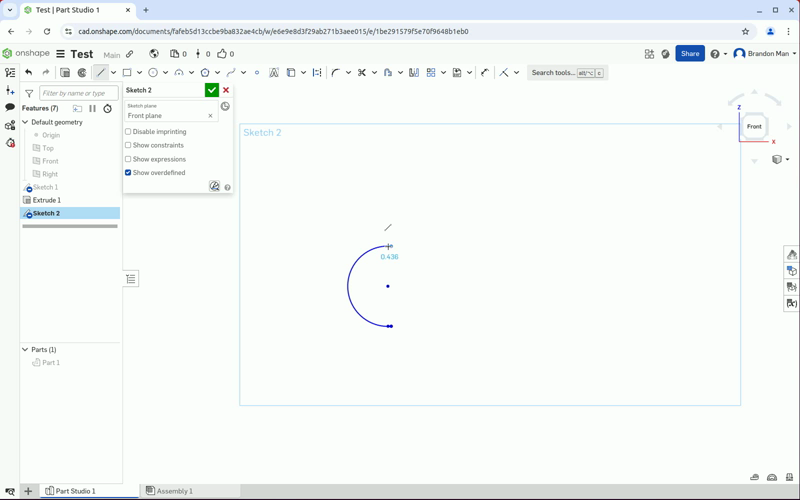
scroll(6)
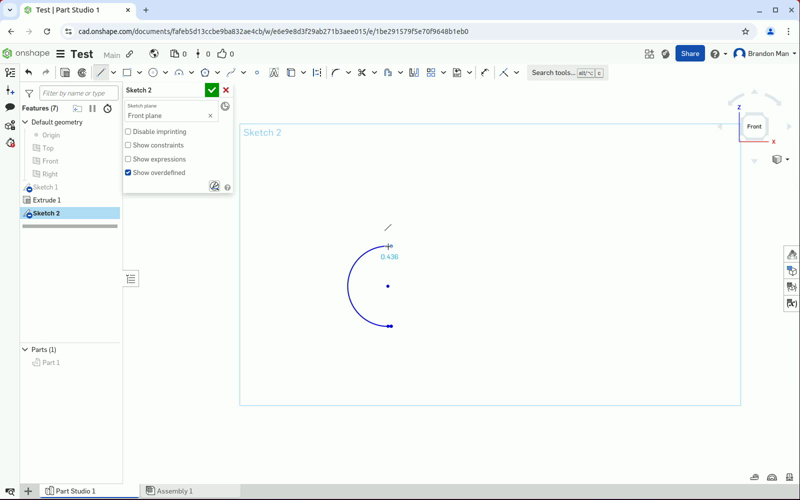
scroll(6)
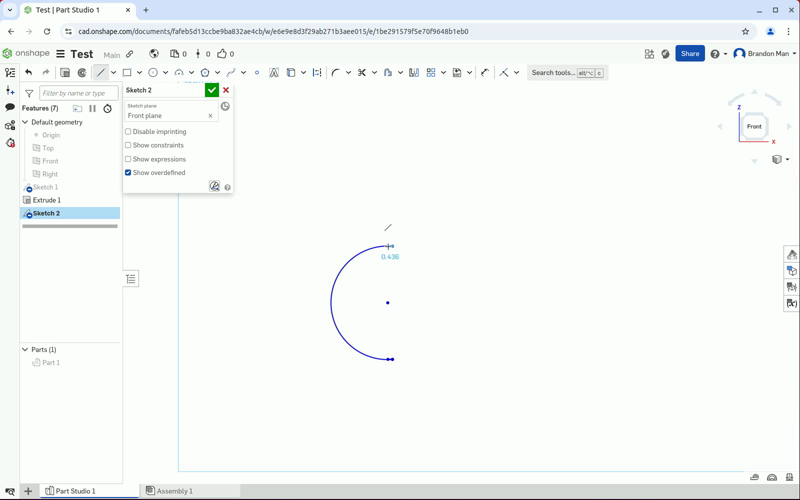
scroll(6)
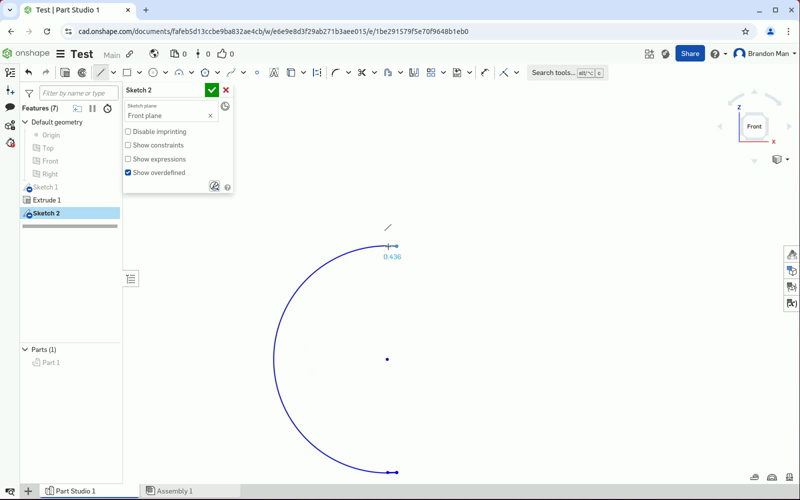
scroll(6)
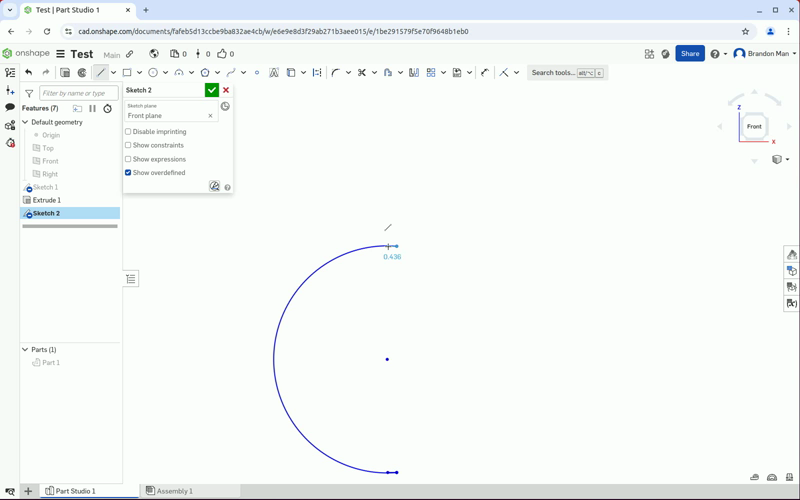
scroll(6)
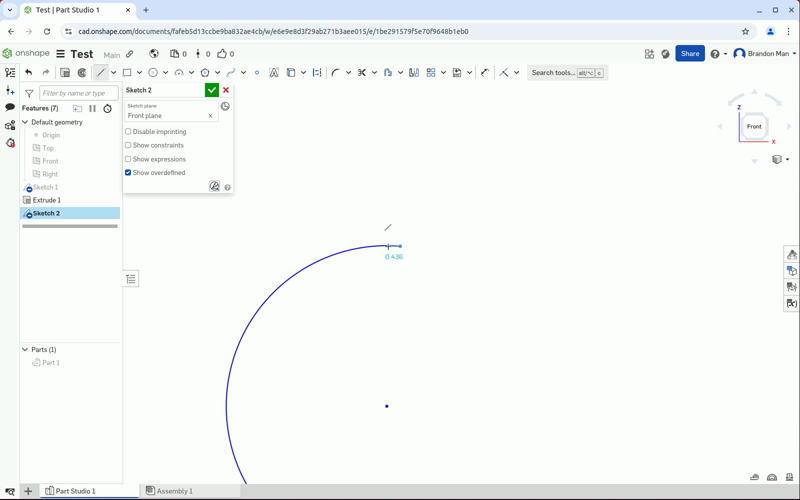
scroll(6)
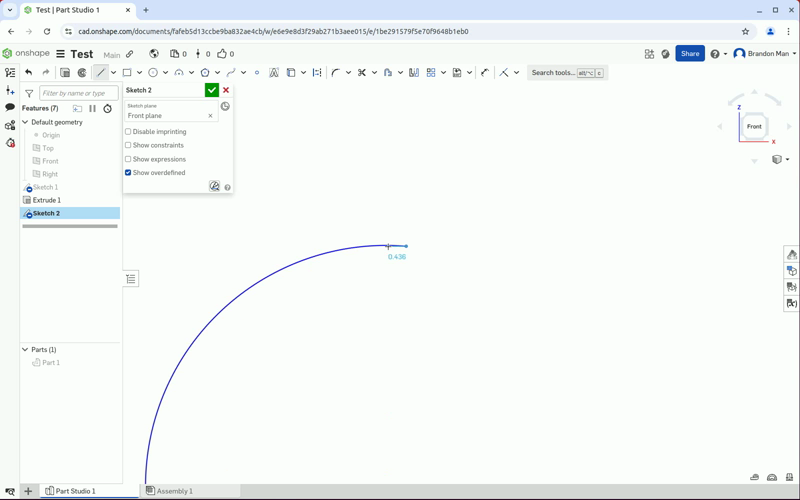
scroll(6)
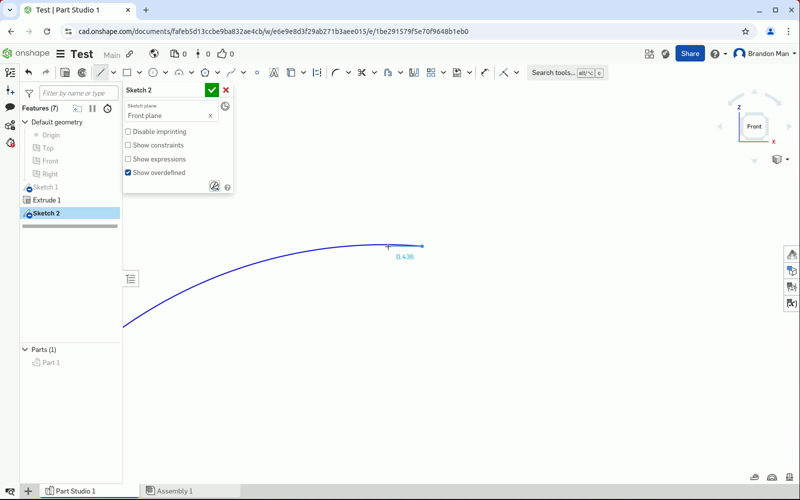
click(388, 246)
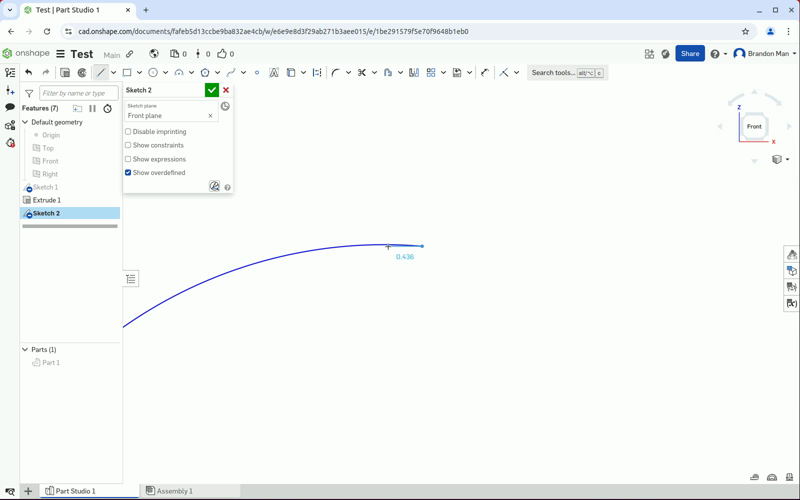
scroll(-6)
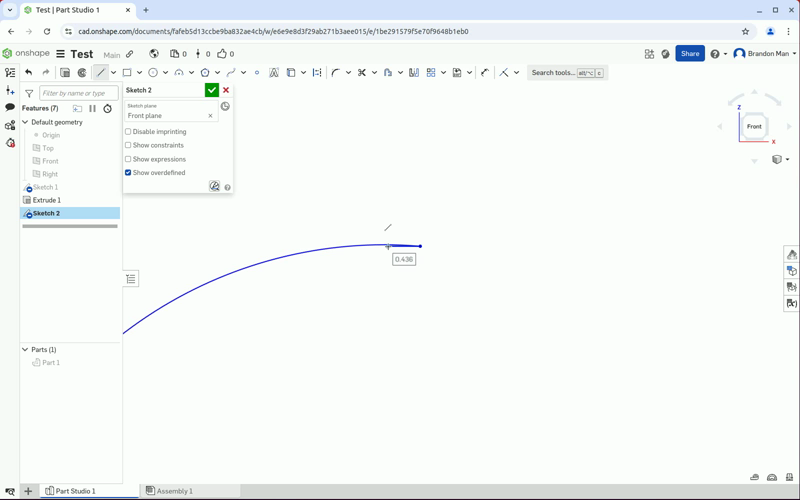
scroll(-6)
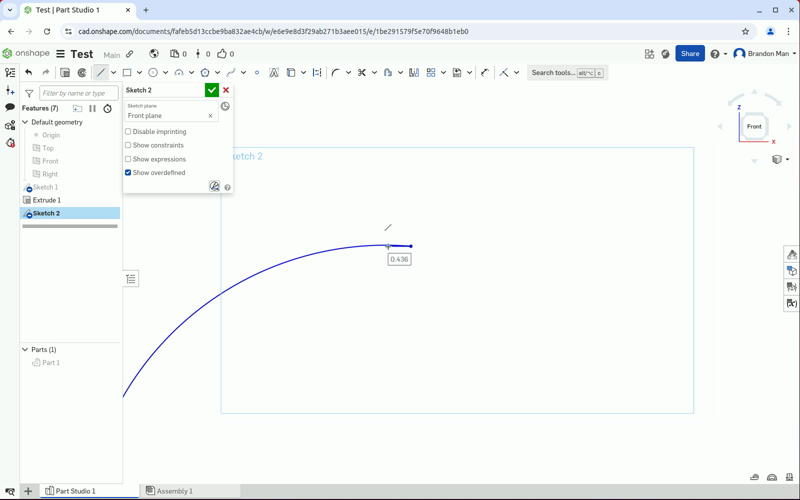
scroll(-6)
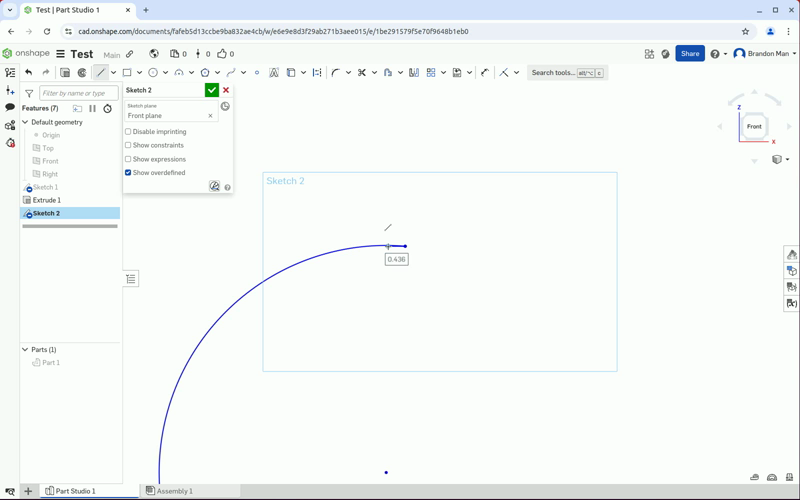
scroll(-6)
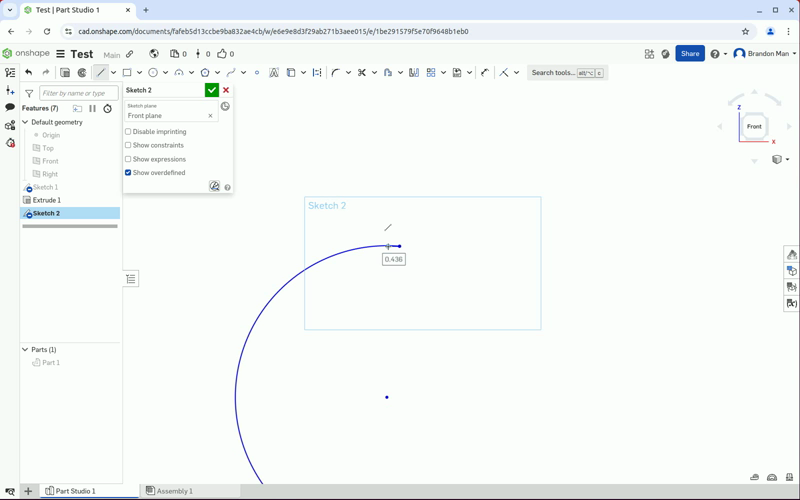
scroll(-6)
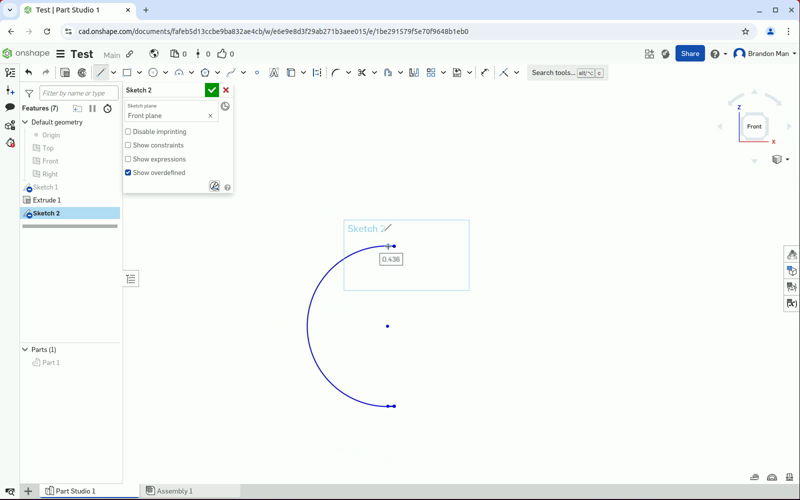
scroll(-6)
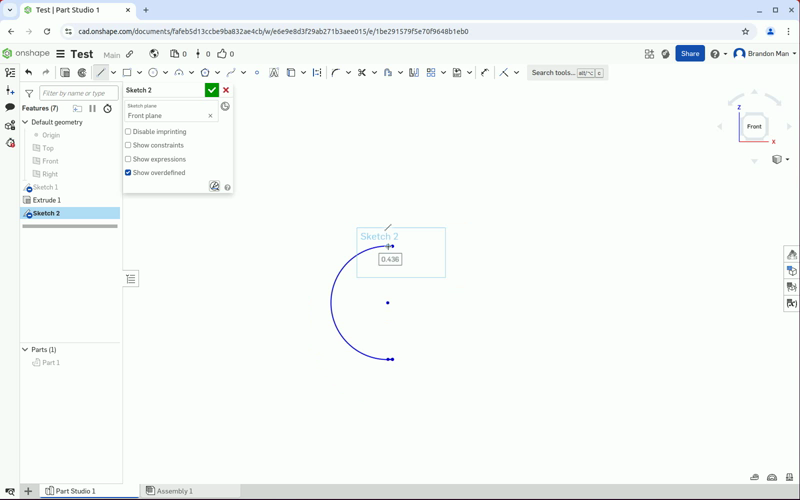
scroll(-6)
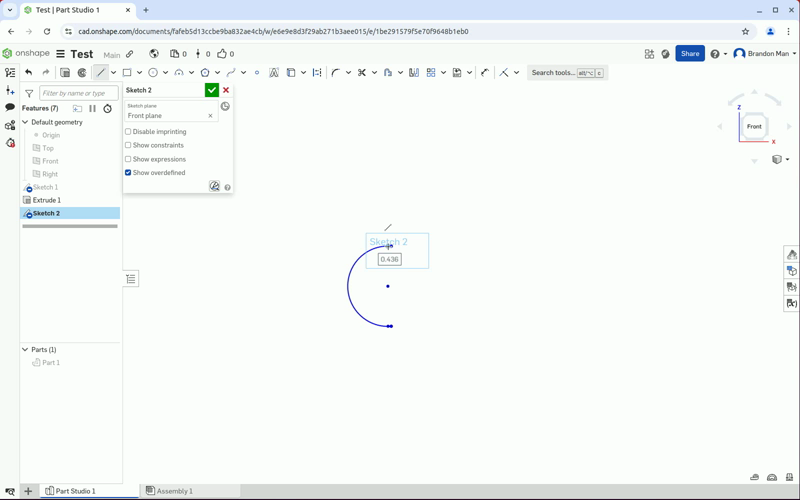
key_up(shift)
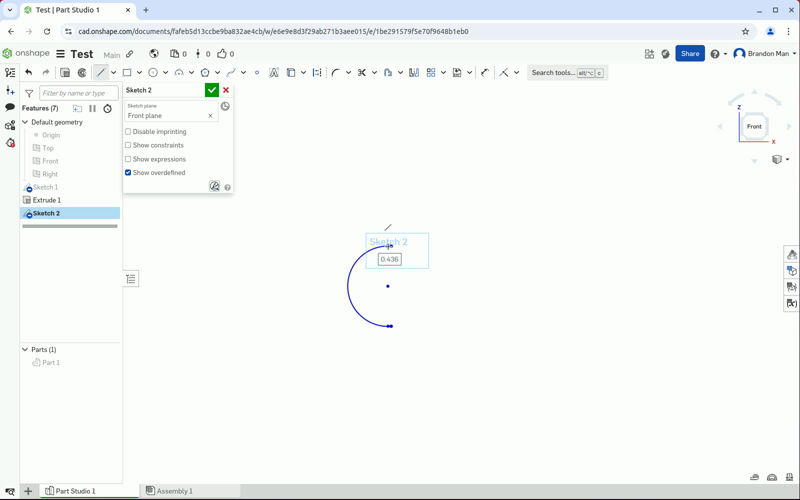
key_down(shift)
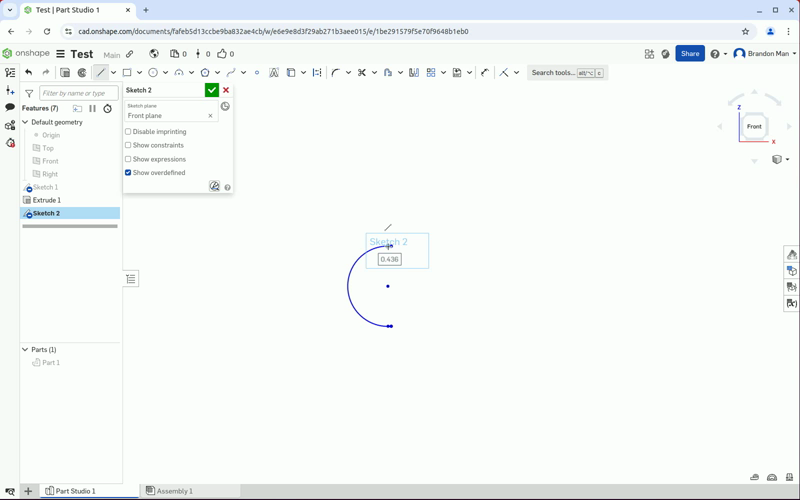
mouse_move(418, 246)
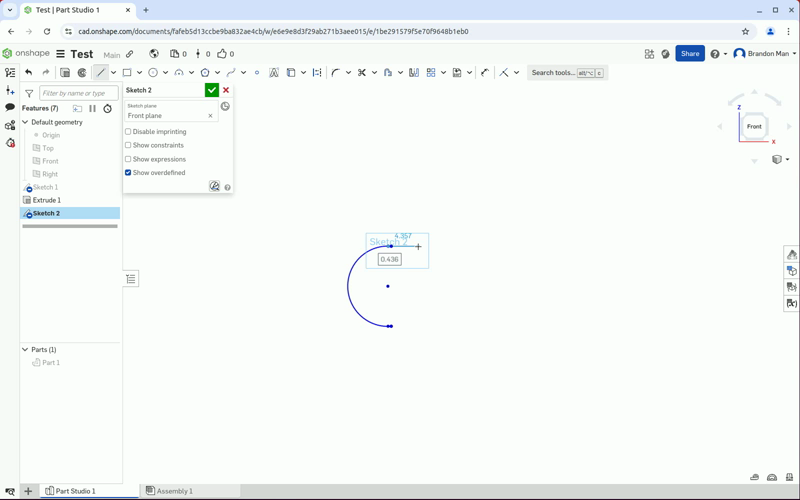
mouse_move(388, 270)
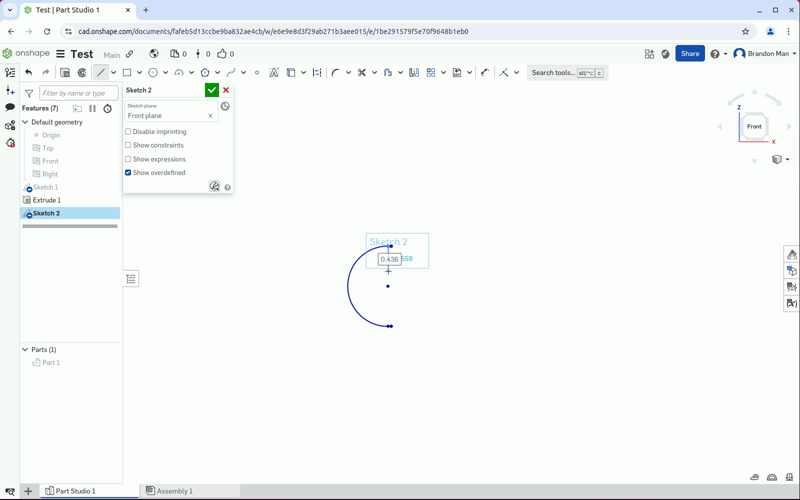
click(388, 270)
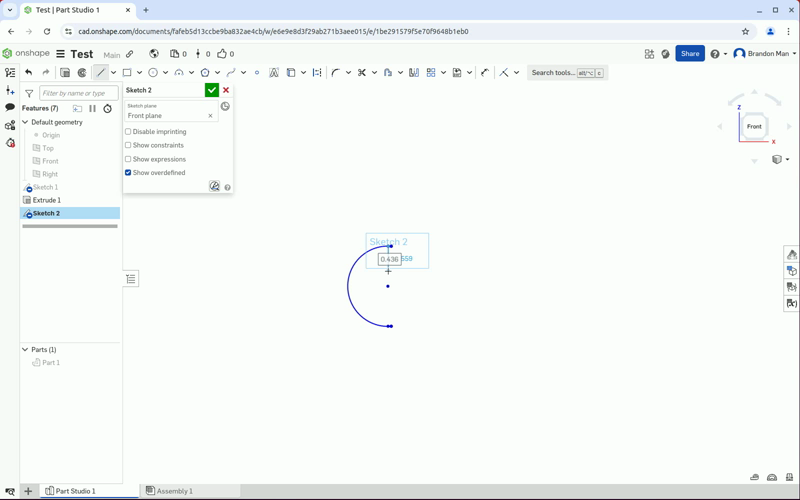
key_up(shift)
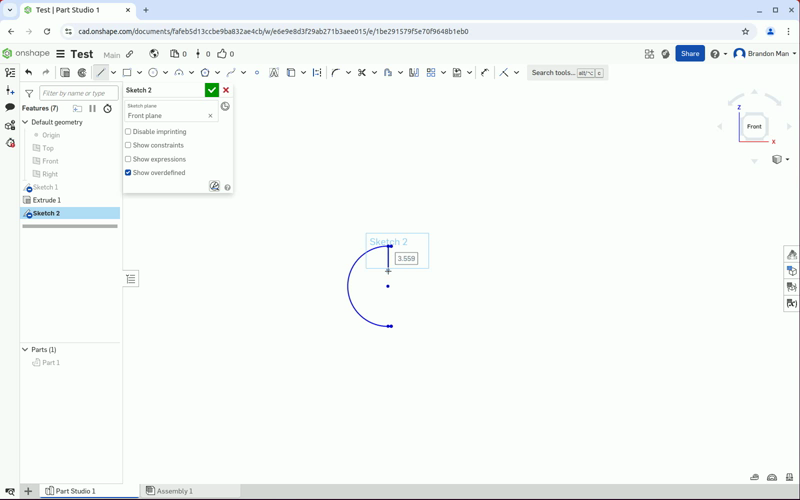
key(esc)
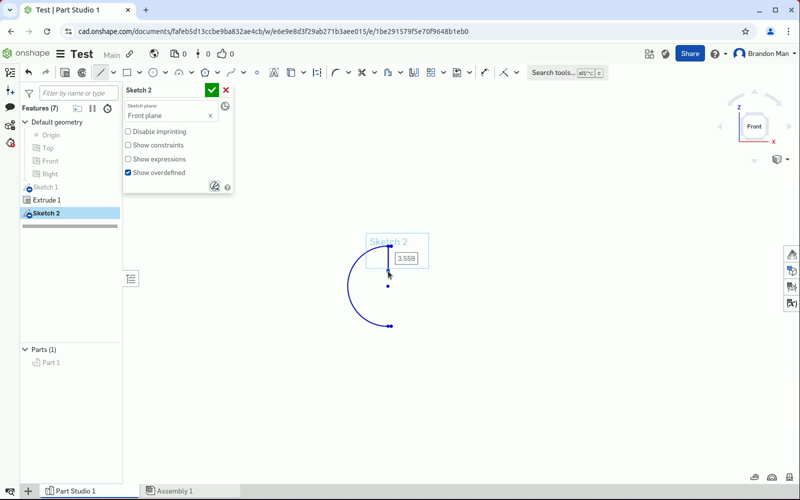
key(a)
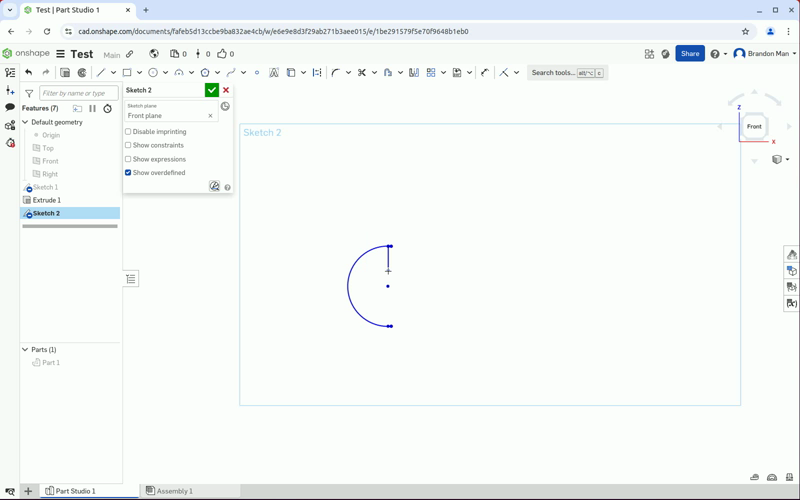
mouse_move(388, 270)
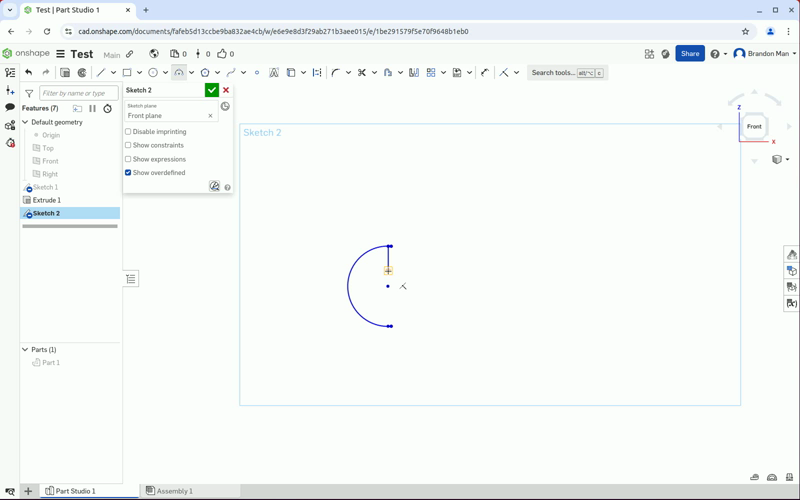
click(388, 270)
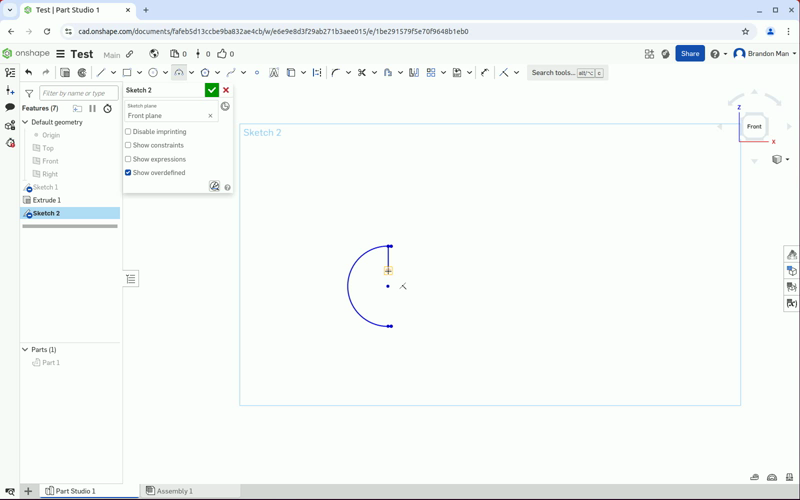
key_down(shift)
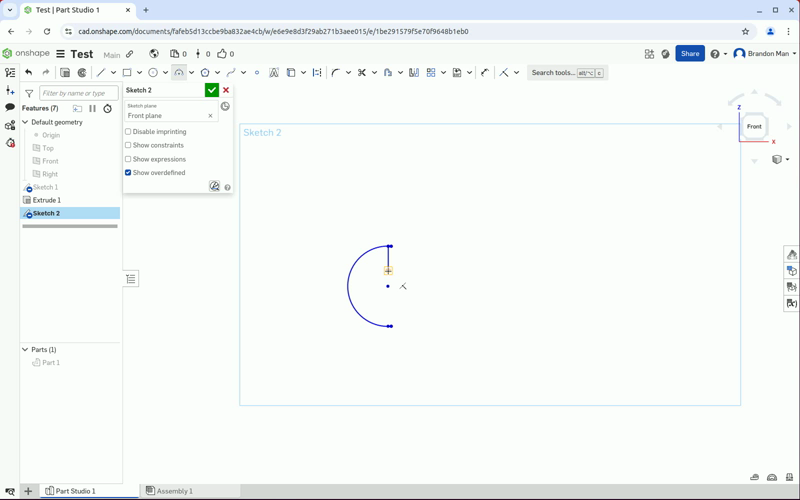
mouse_move(388, 302)
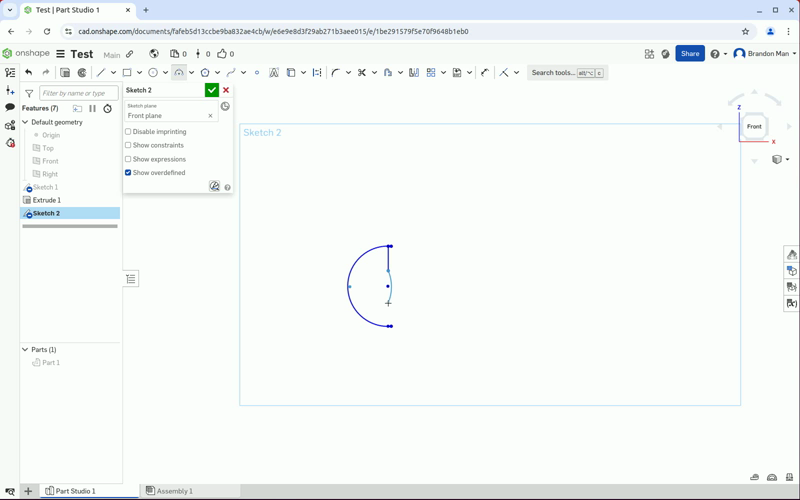
click(388, 302)
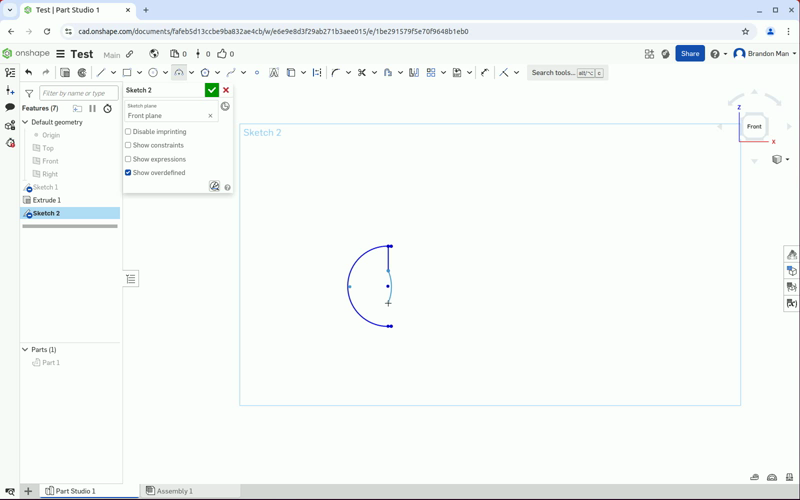
mouse_move(404, 286)
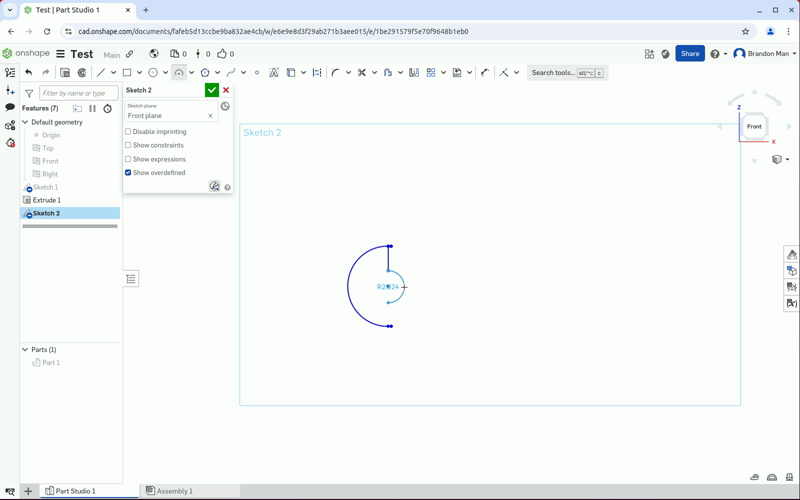
click(404, 286)
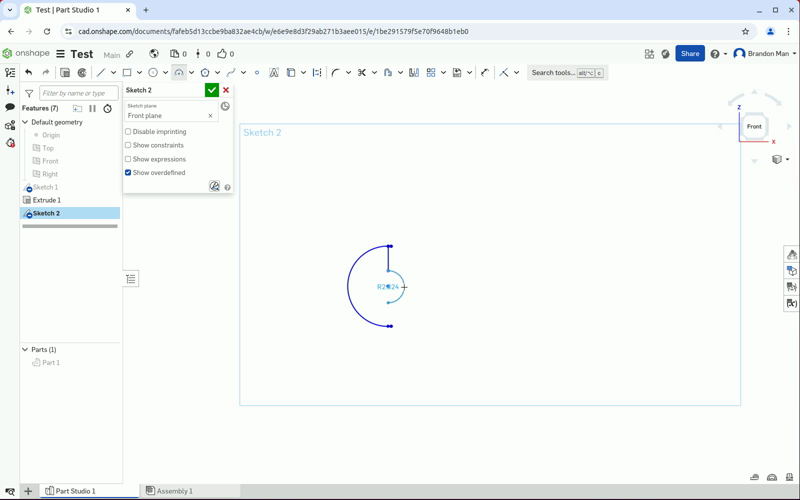
key_up(shift)
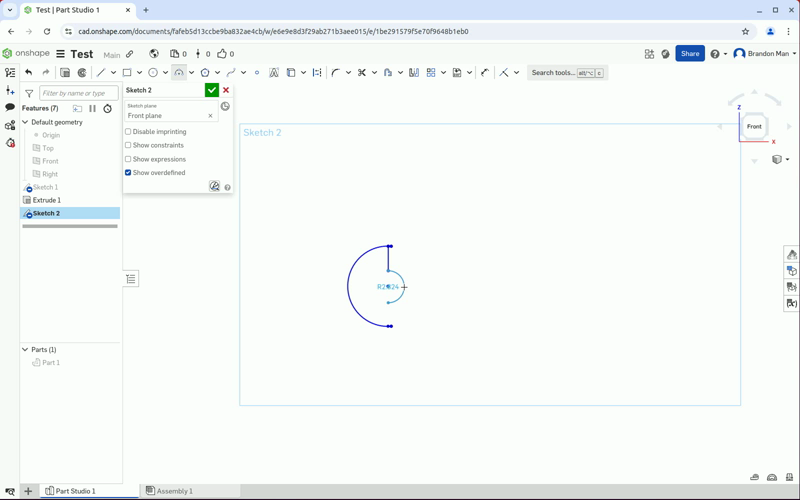
key(esc)
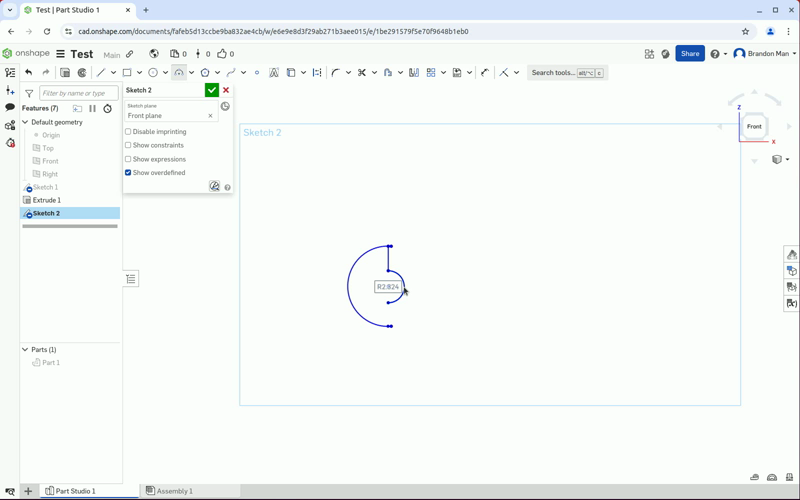
key(l)
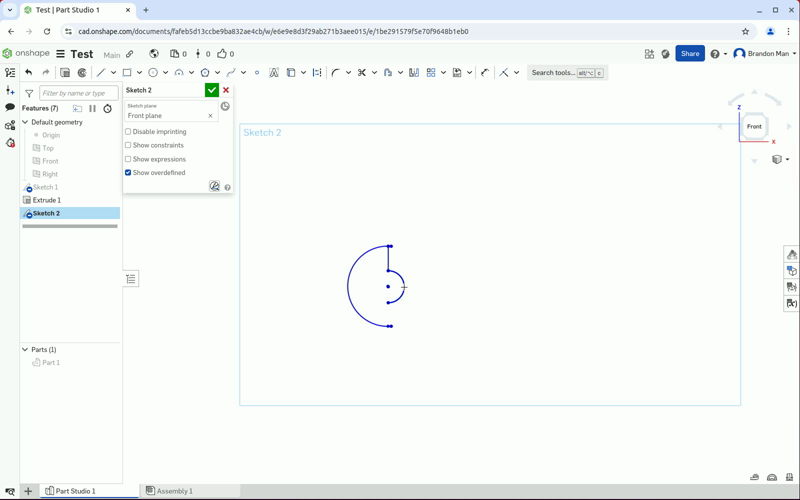
mouse_move(388, 302)
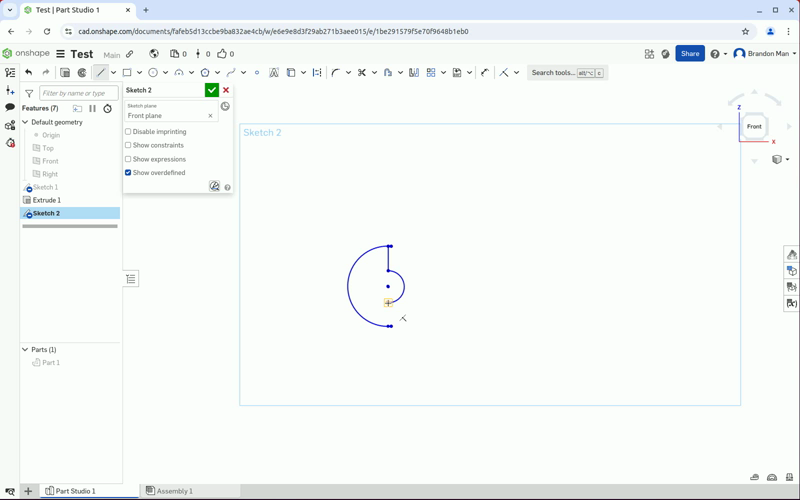
click(388, 302)
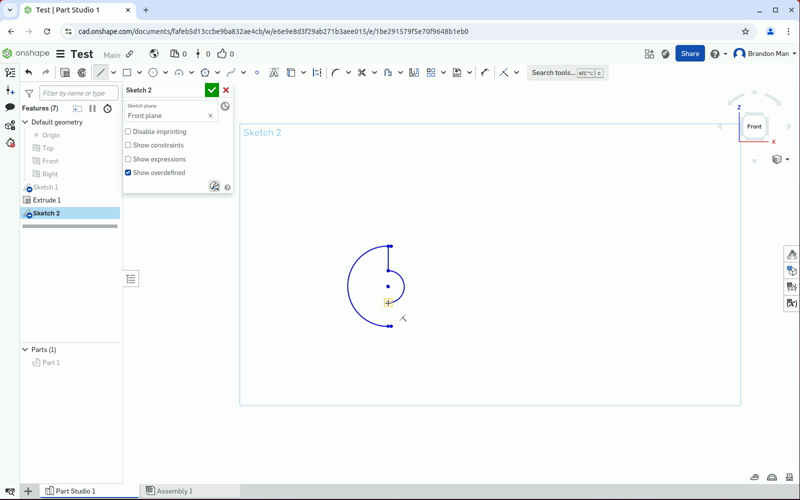
mouse_move(418, 302)
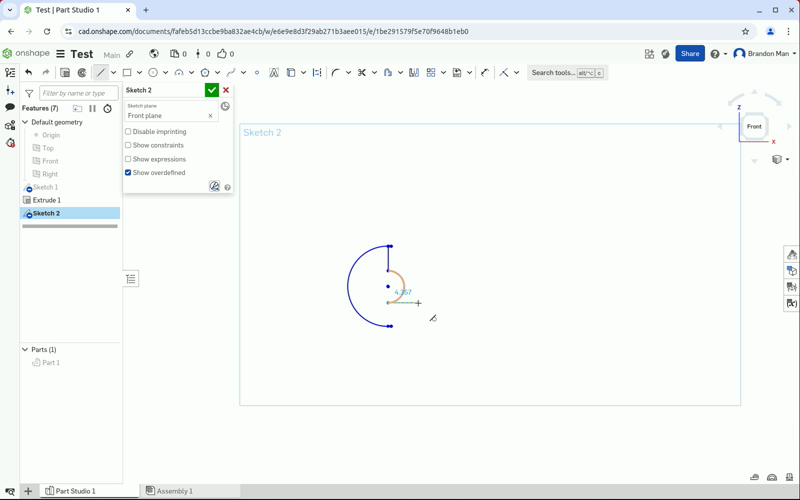
key_down(shift)
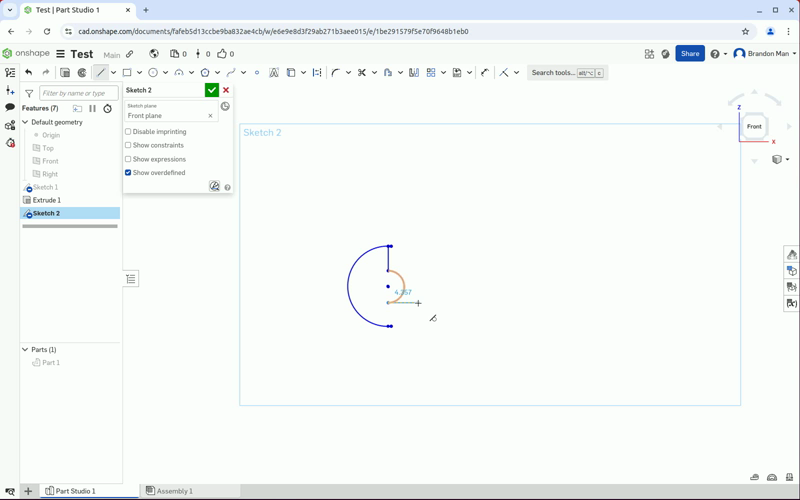
mouse_move(388, 326)
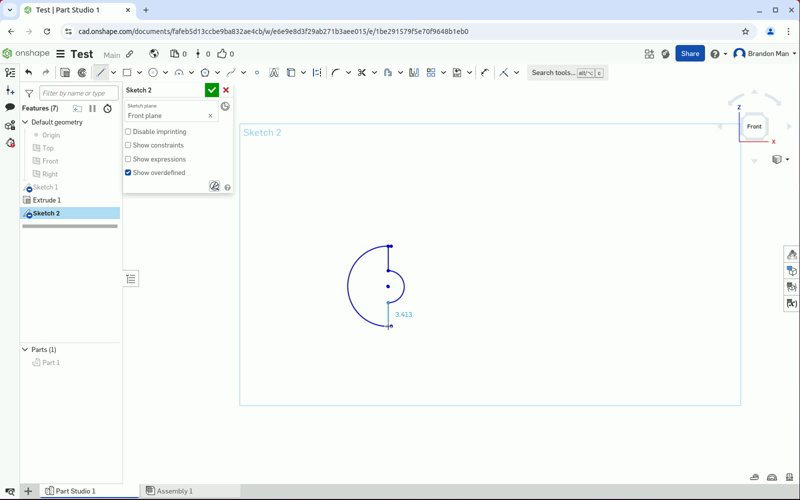
scroll(6)
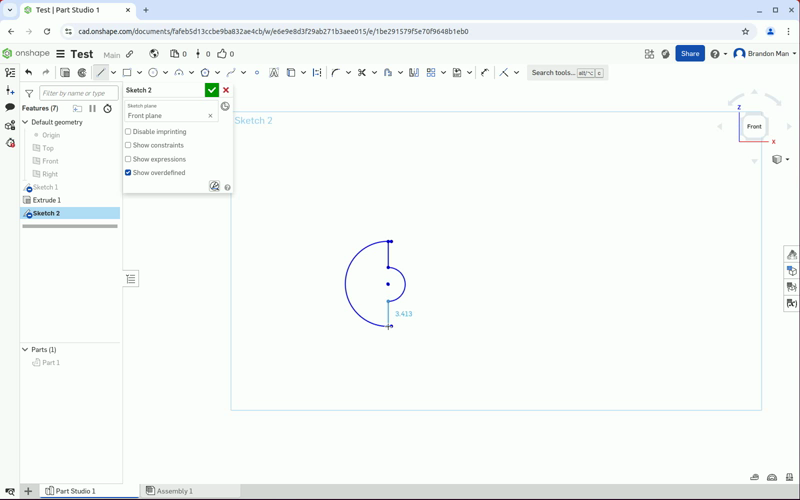
scroll(6)
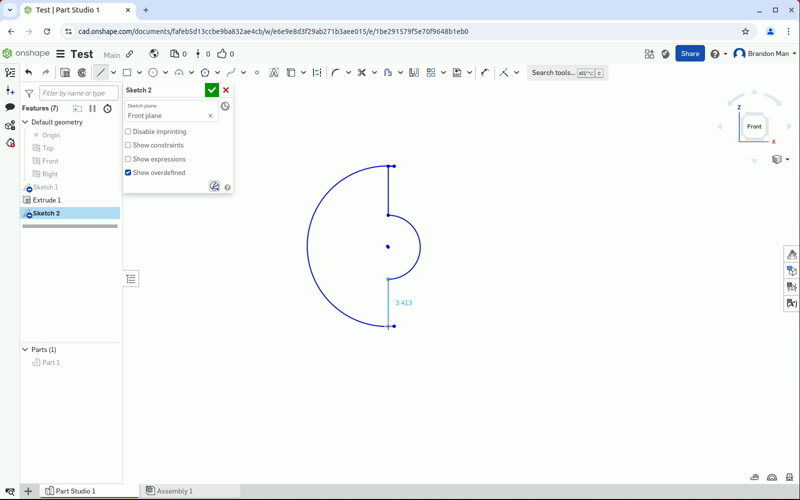
scroll(6)
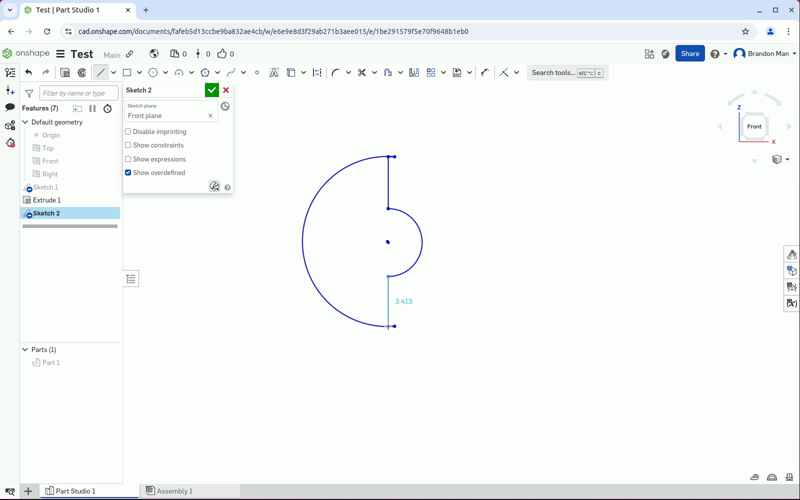
scroll(6)
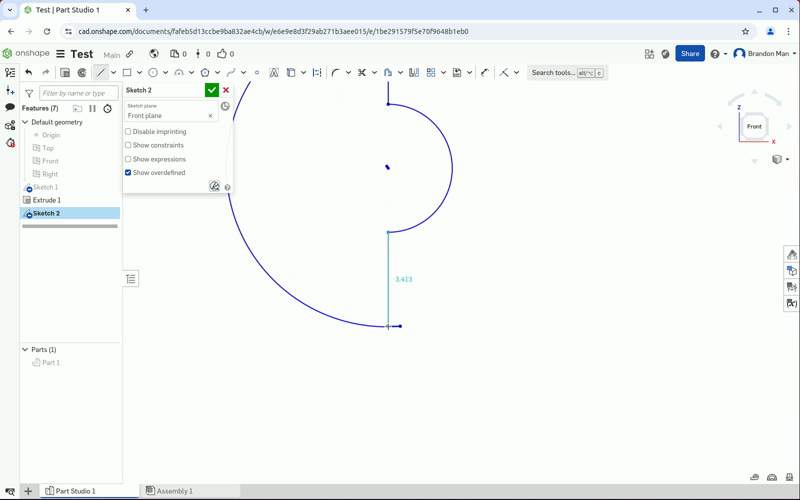
scroll(6)
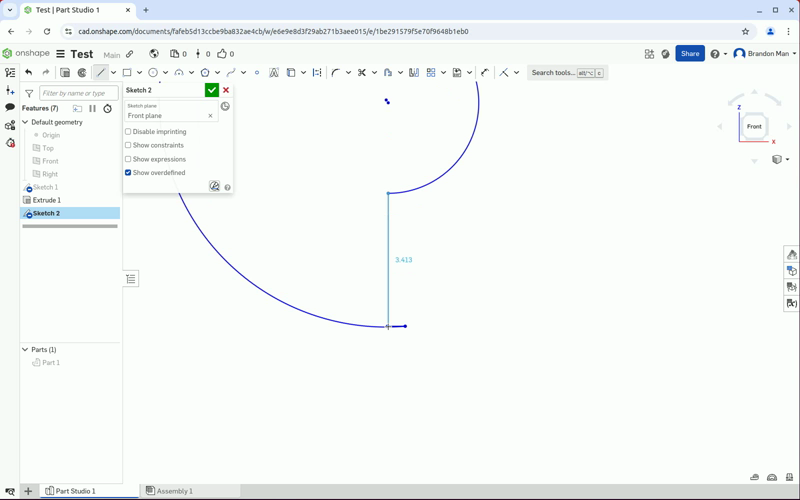
scroll(6)
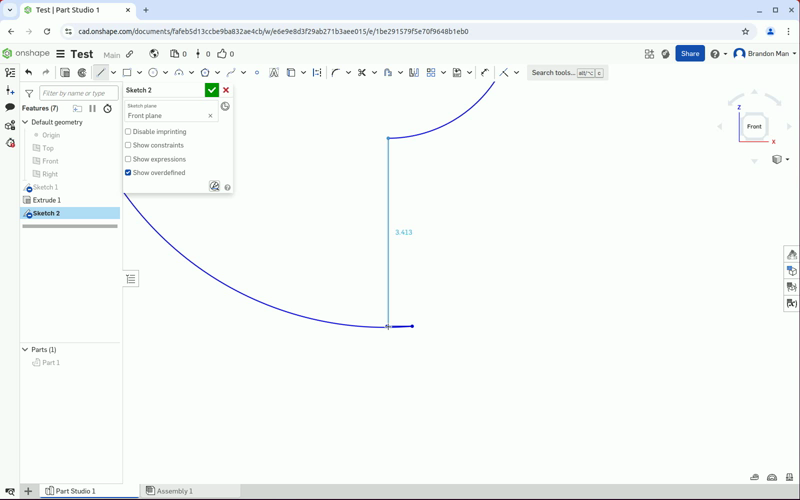
scroll(6)
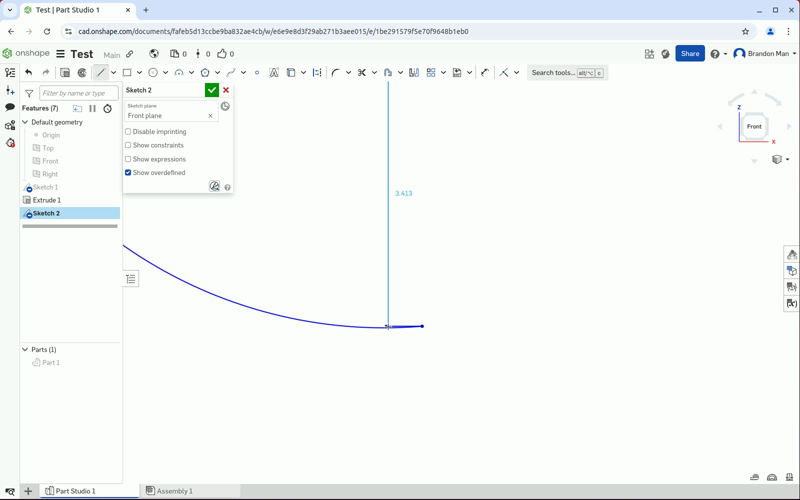
key_up(shift)
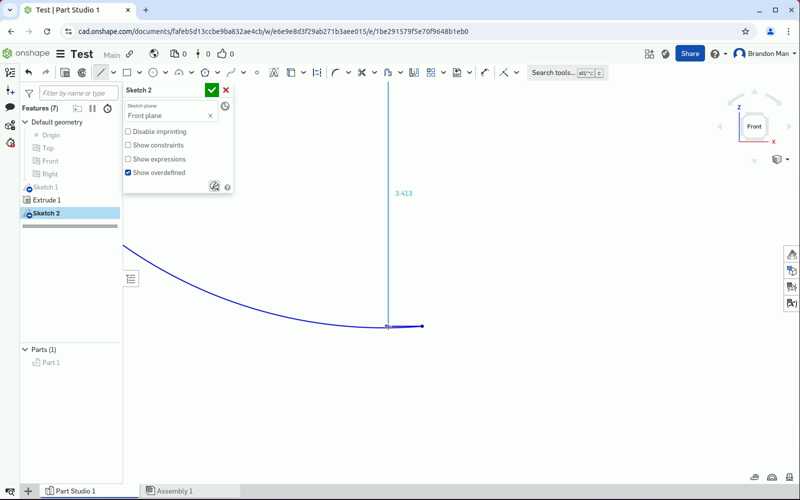
click(388, 326)
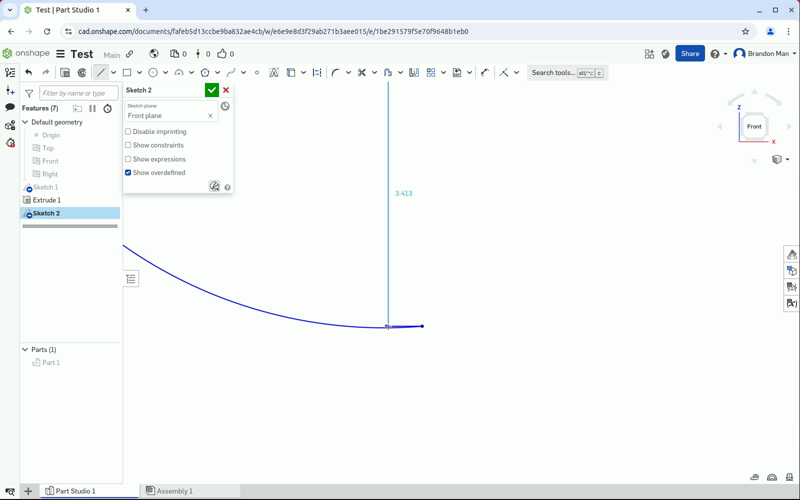
scroll(-6)
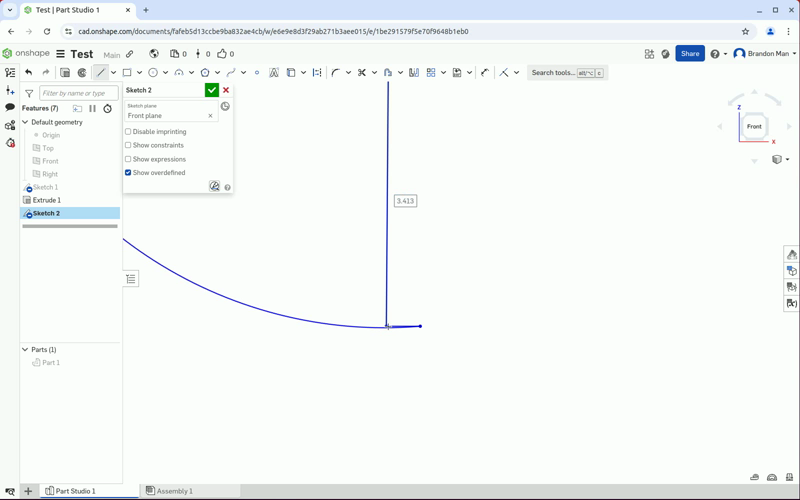
scroll(-6)
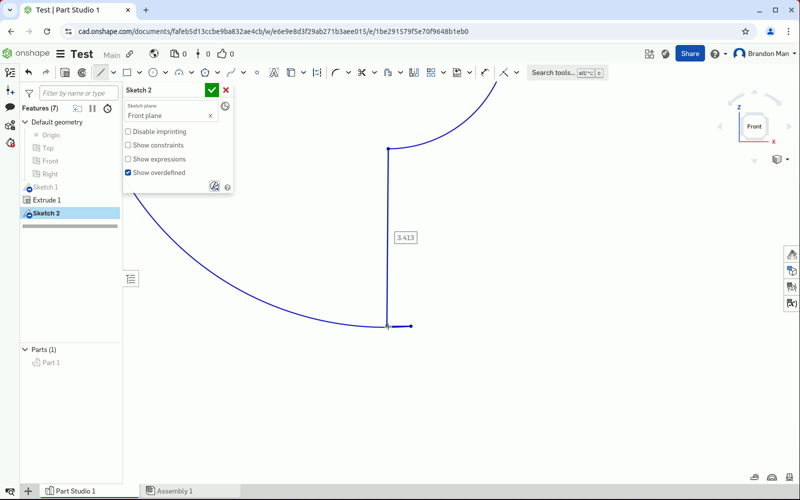
scroll(-6)
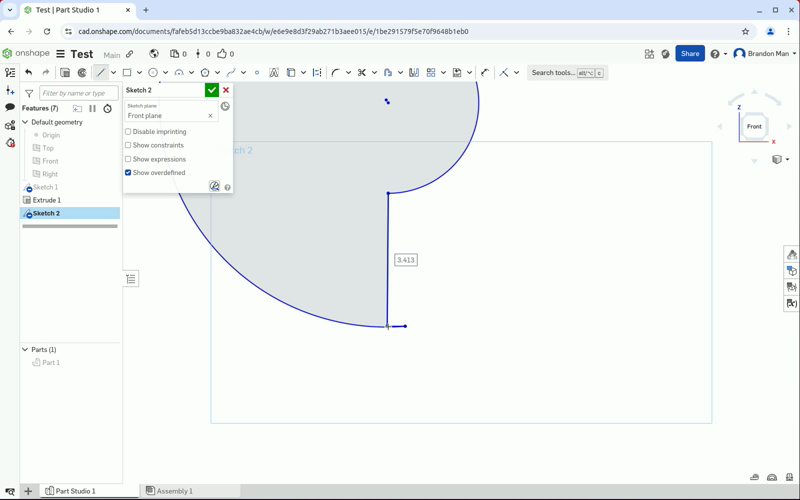
scroll(-6)
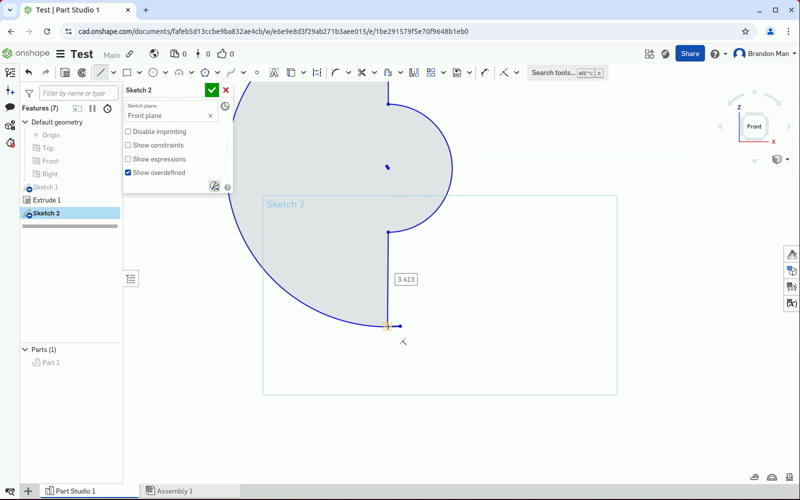
scroll(-6)
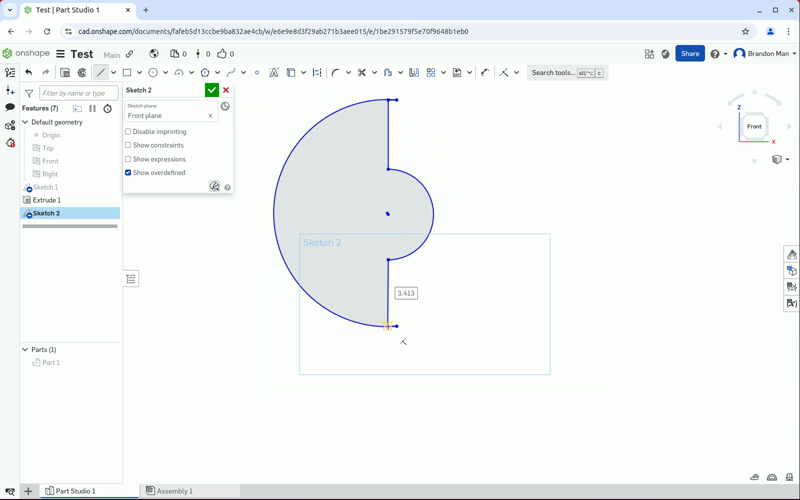
scroll(-6)
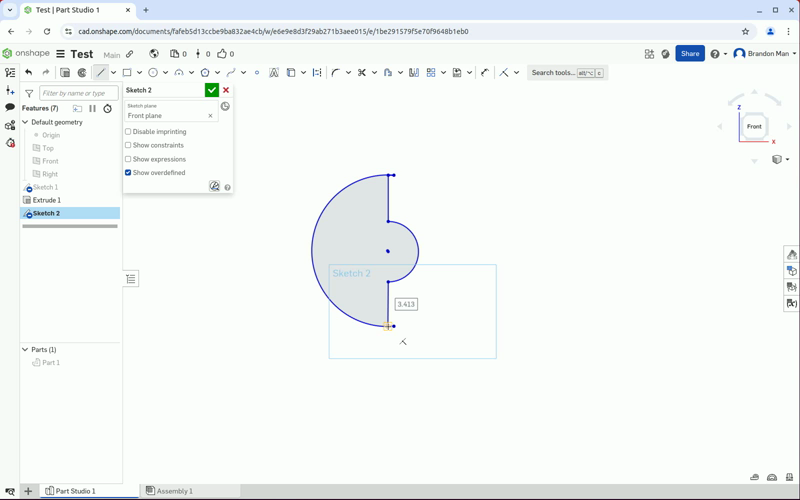
scroll(-6)
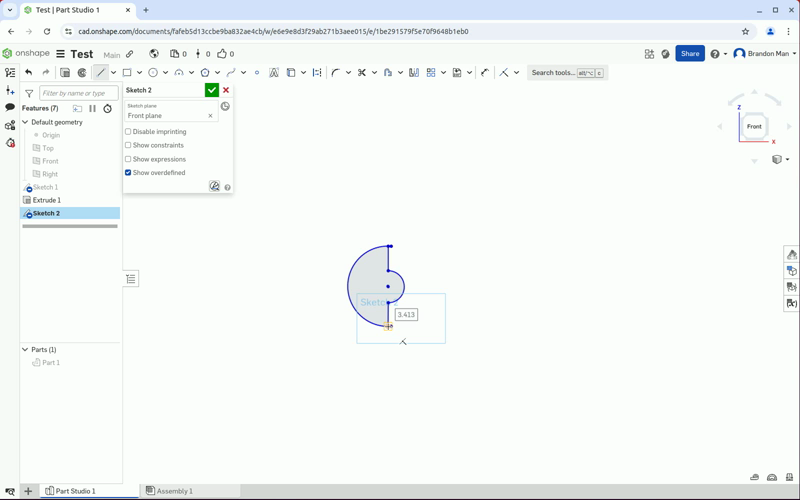
key(esc)
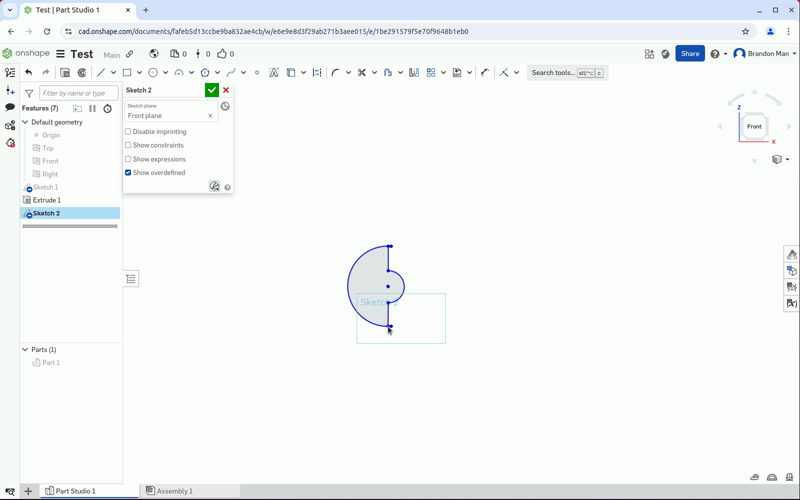
mouse_move(384, 267)
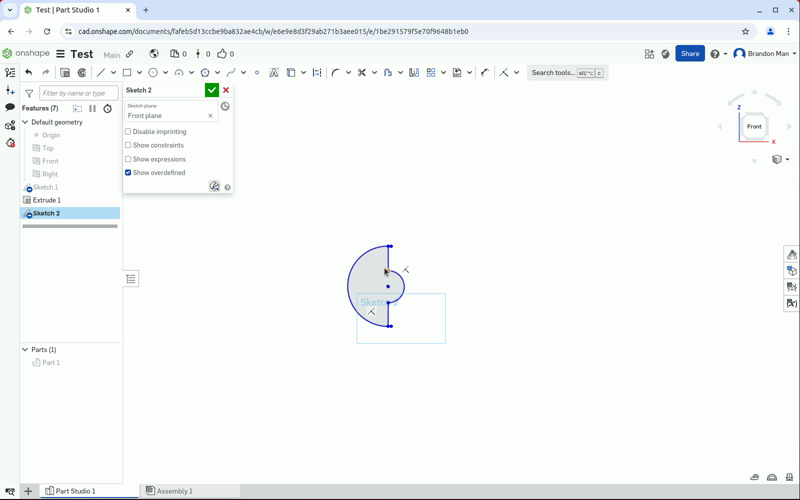
scroll(6)
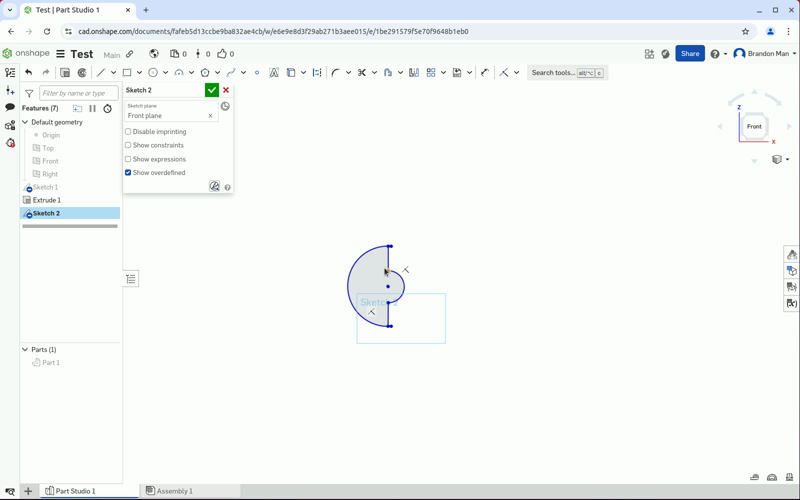
scroll(6)
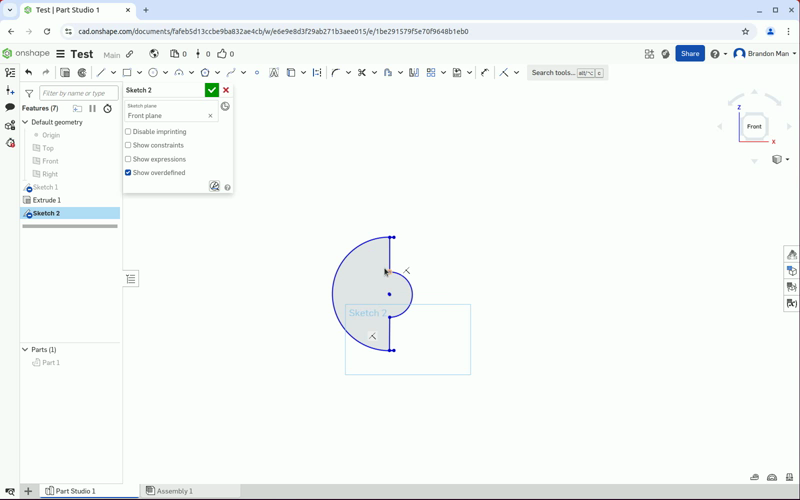
scroll(6)
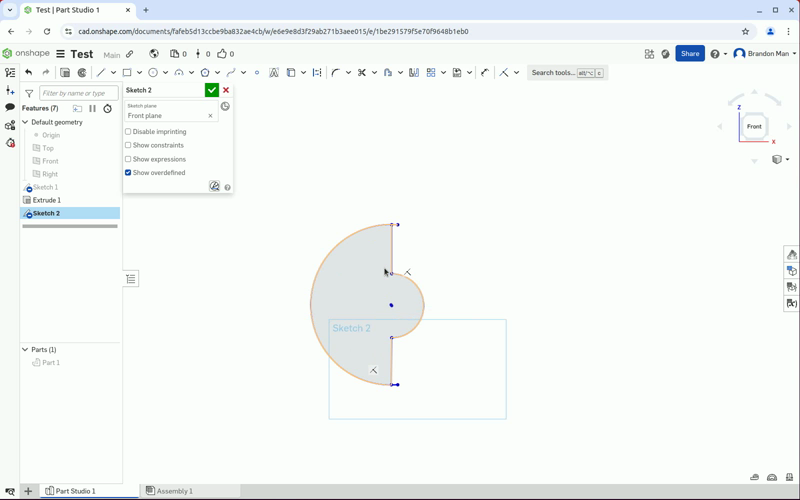
scroll(6)
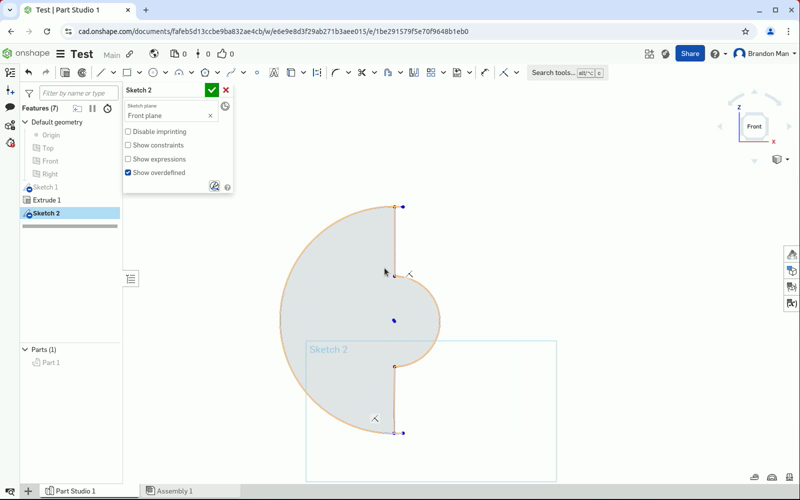
scroll(6)
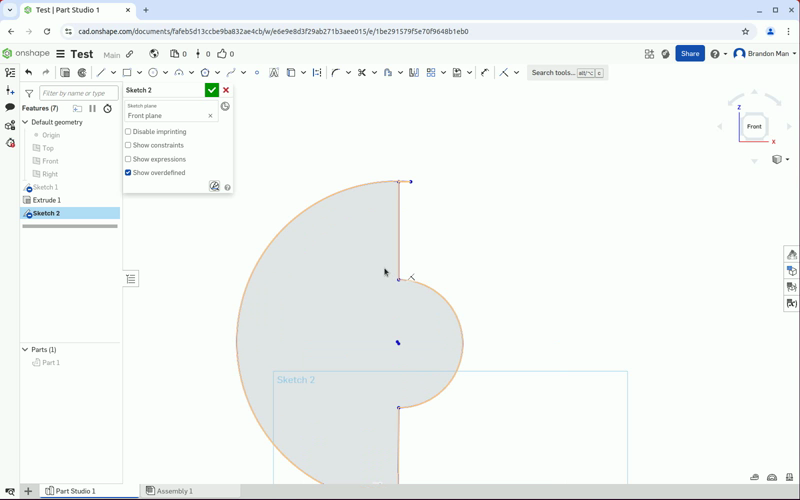
scroll(6)
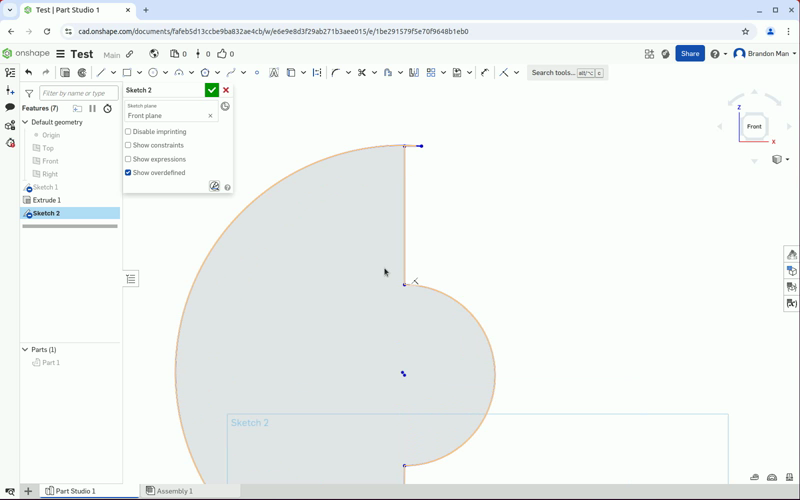
scroll(6)
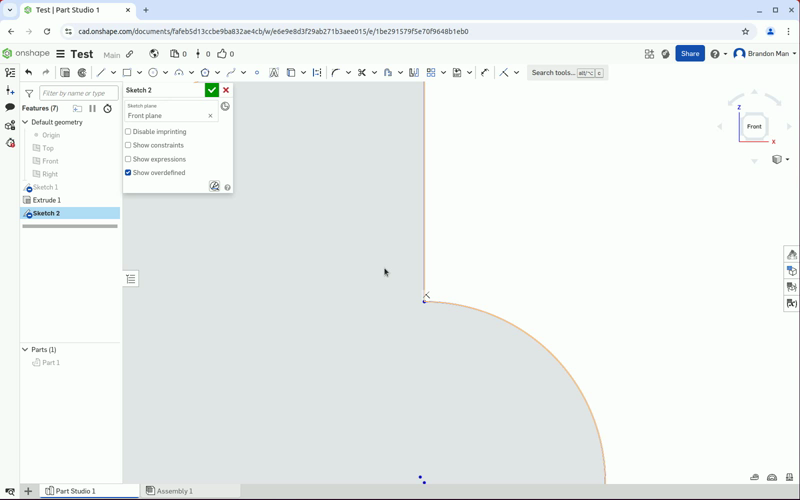
click(384, 267)
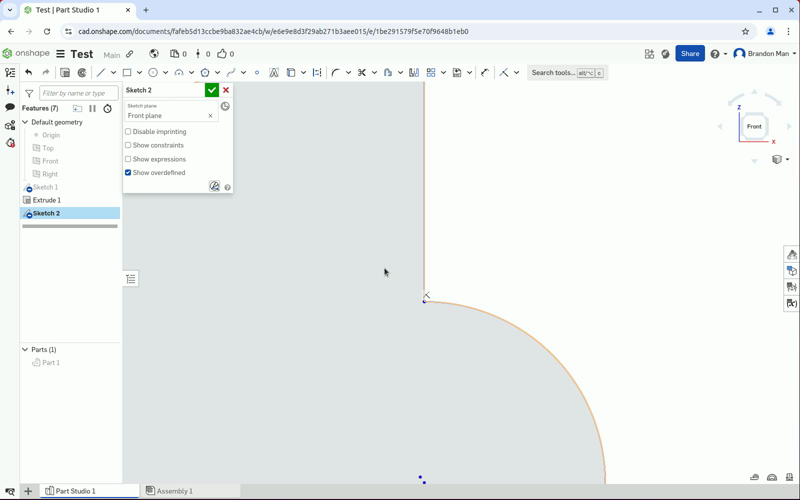
scroll(-6)
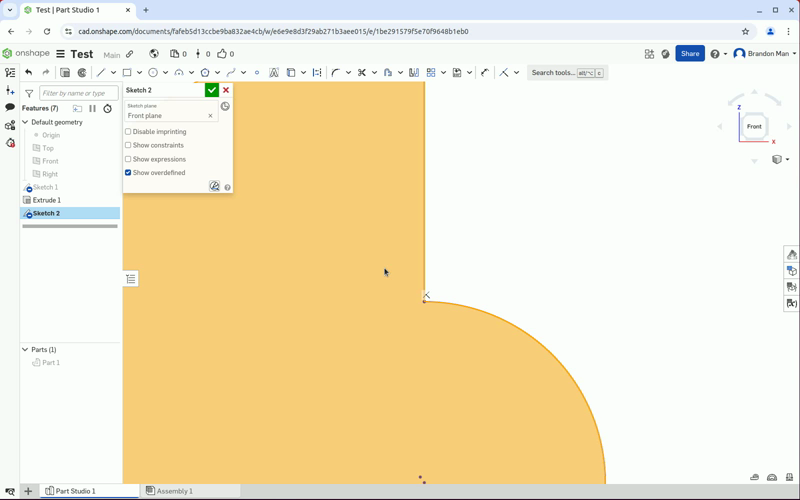
scroll(-6)
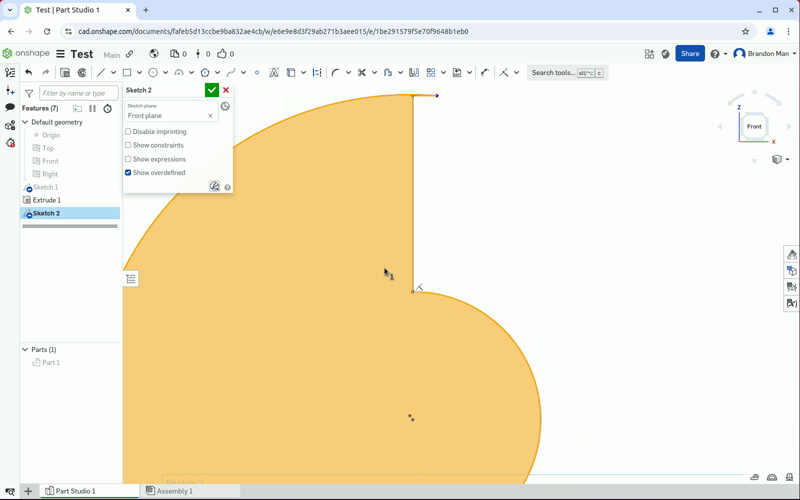
scroll(-6)
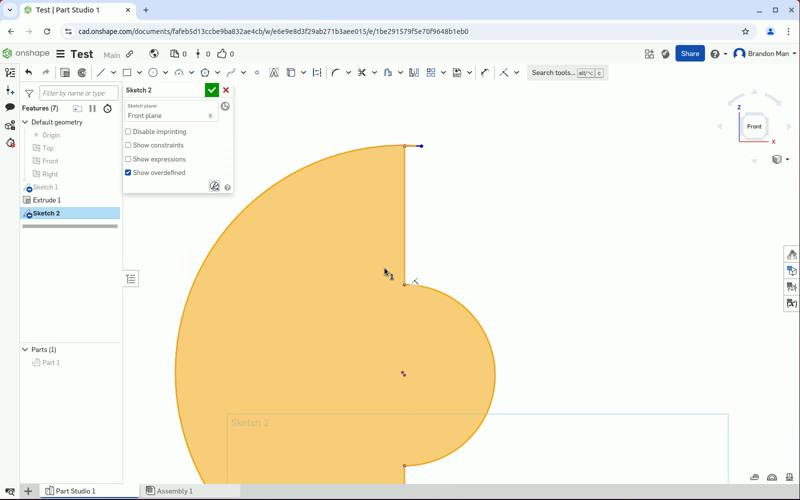
scroll(-6)
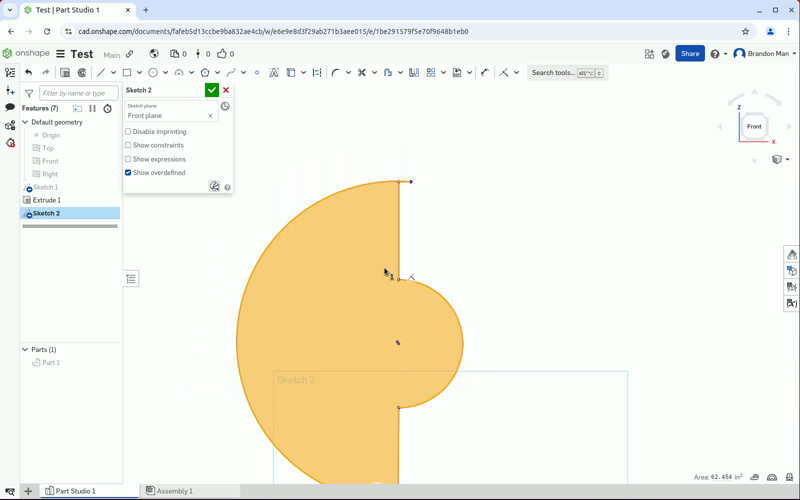
scroll(-6)
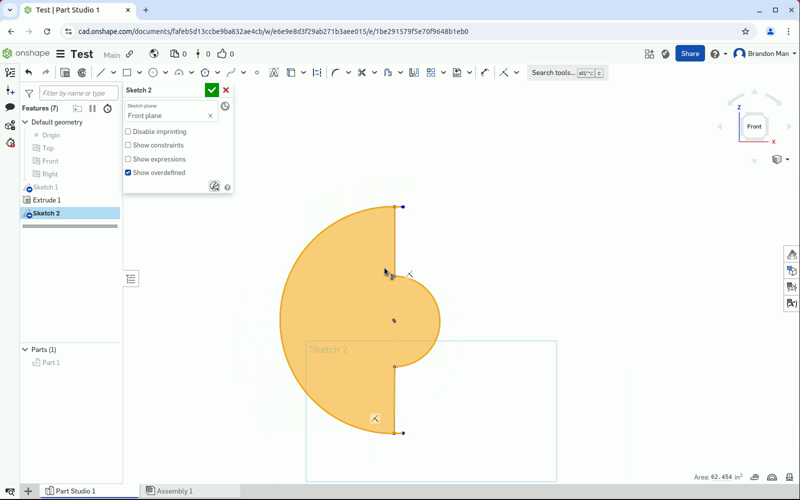
scroll(-6)
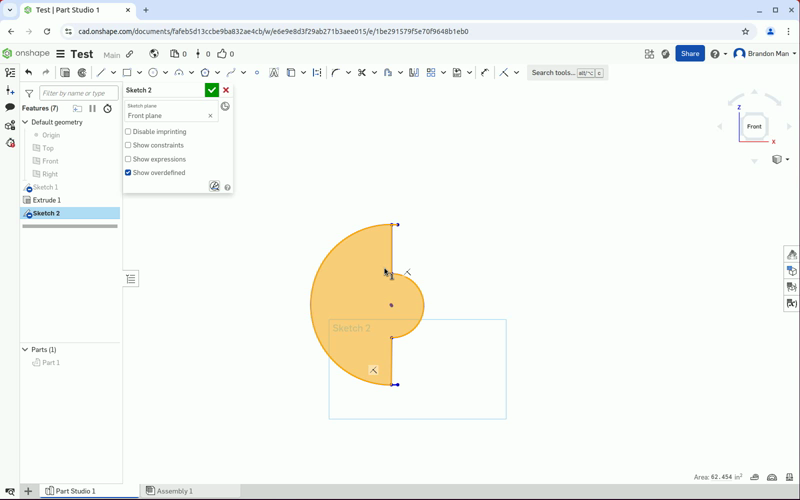
scroll(-6)
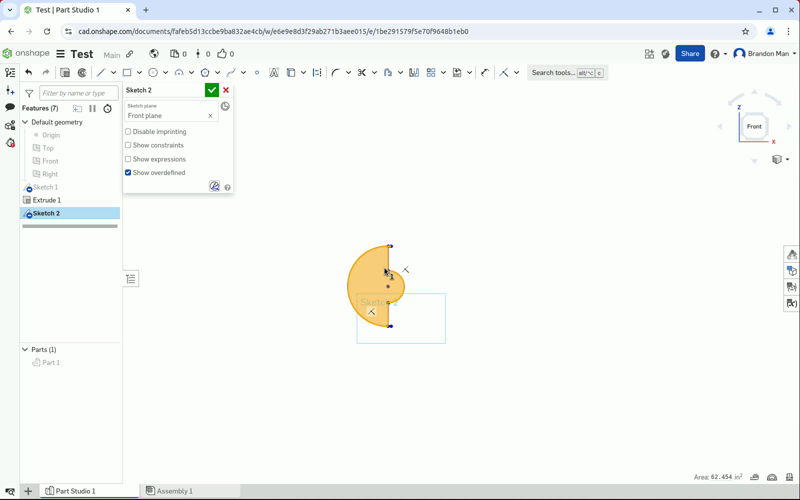
mouse_move(73, 352)
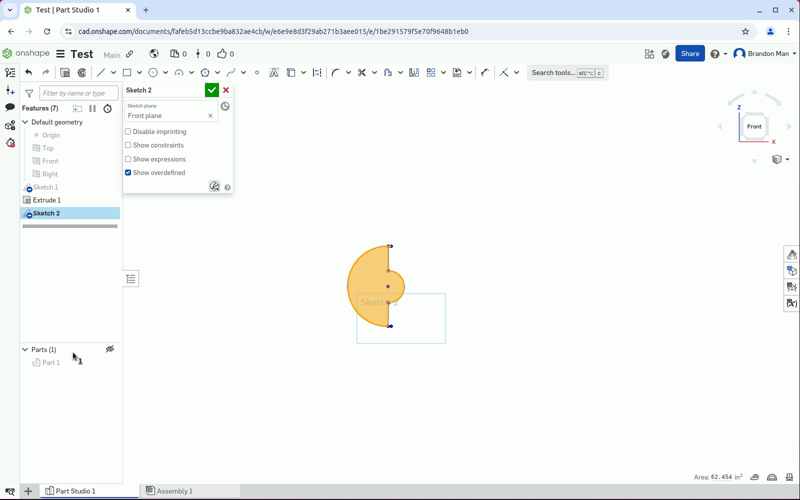
key(shift+y)
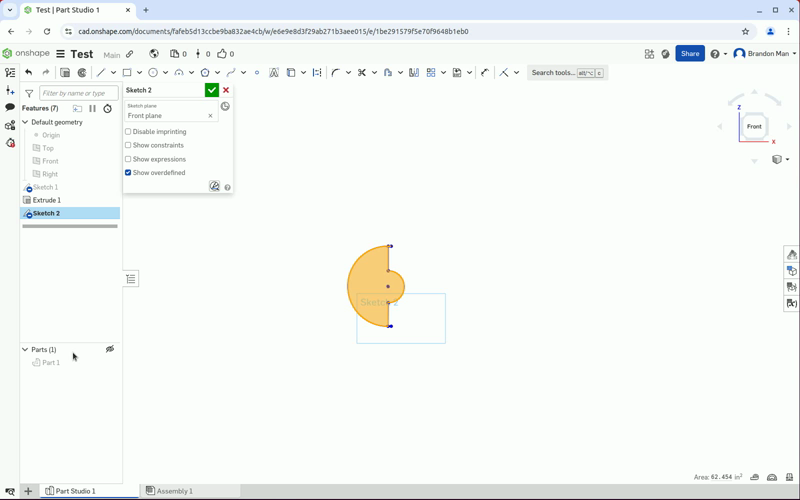
key(shift+e)
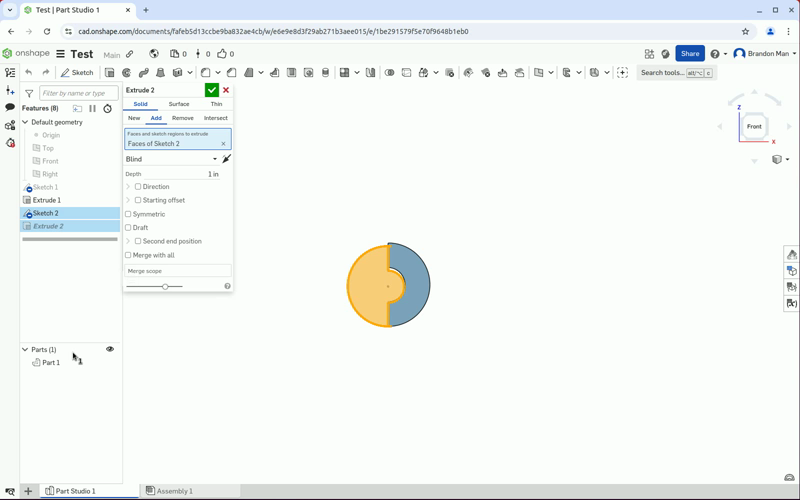
mouse_move(143, 106)
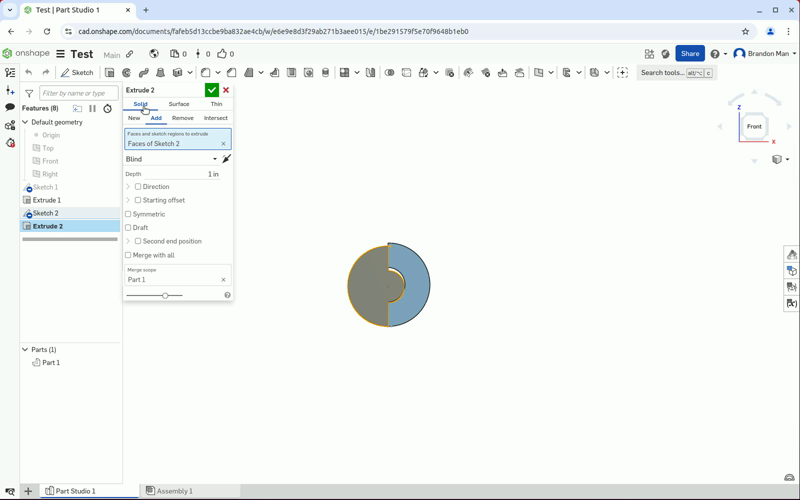
click(143, 106)
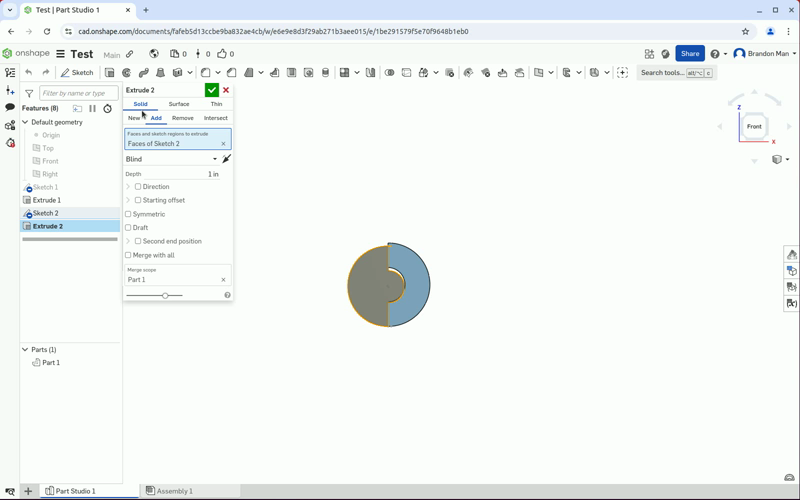
mouse_move(137, 120)
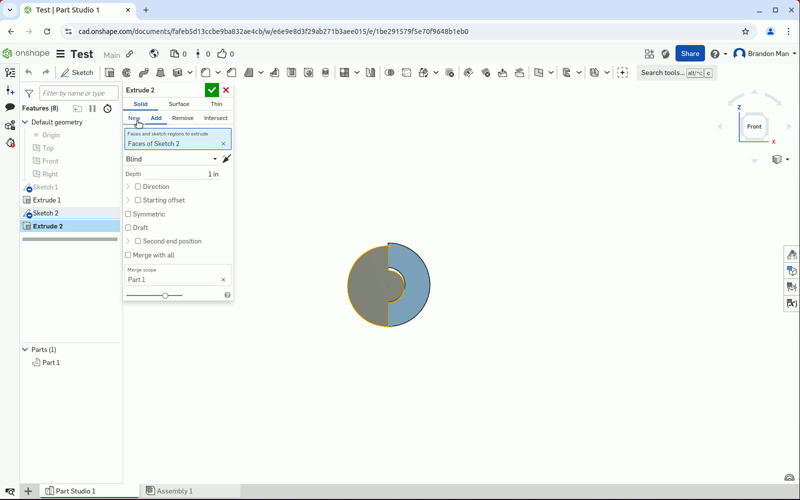
click(137, 120)
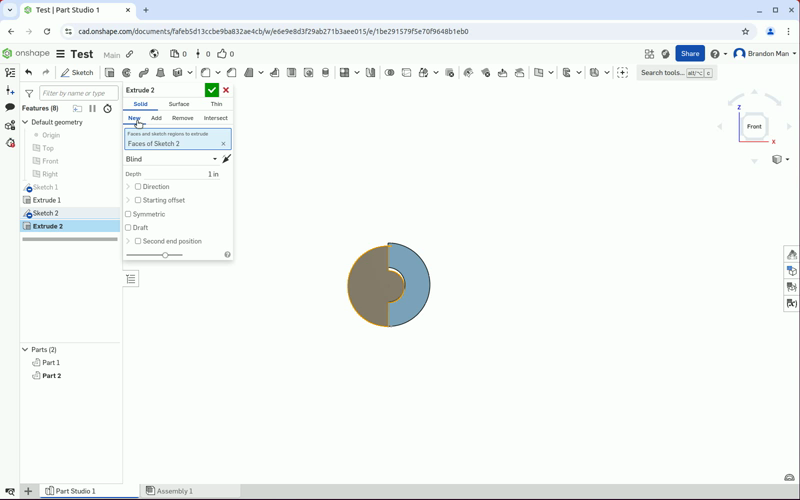
key(tab, 4)
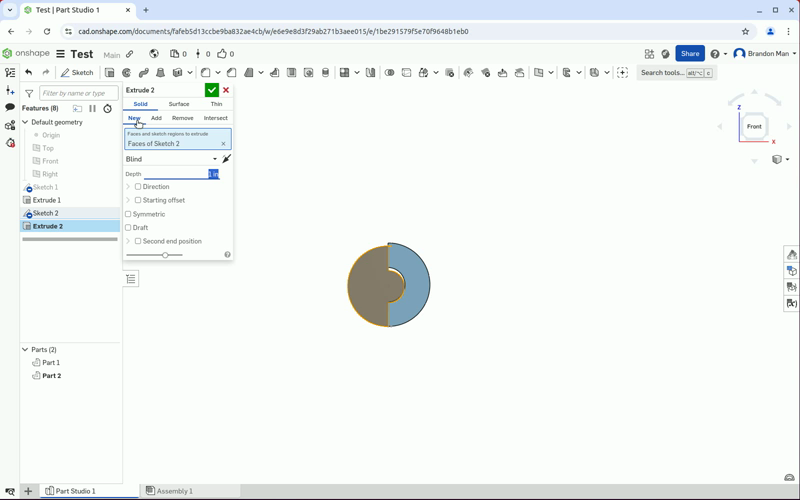
text(12.998)
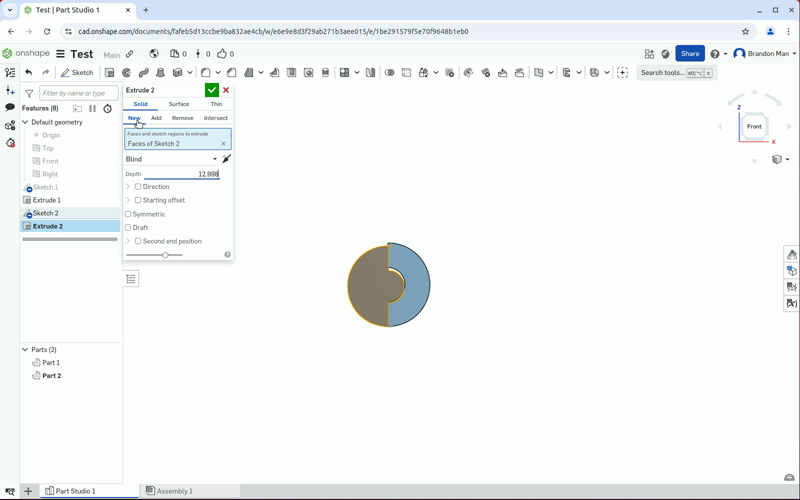
key(enter)
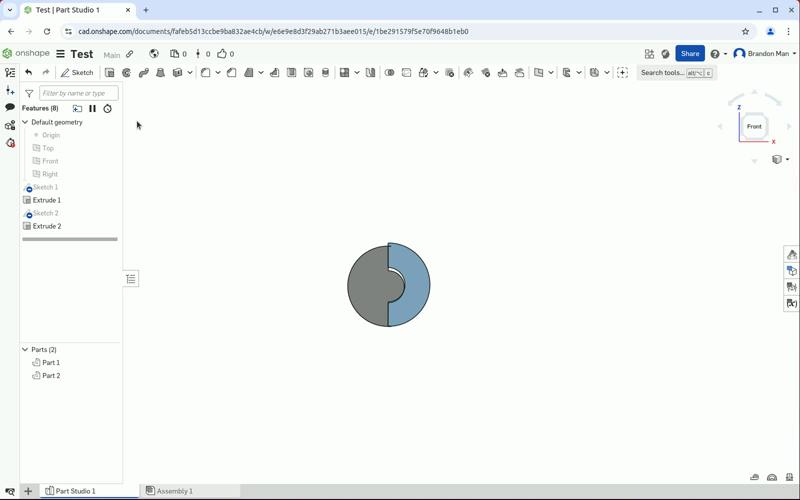
key(shift+h)
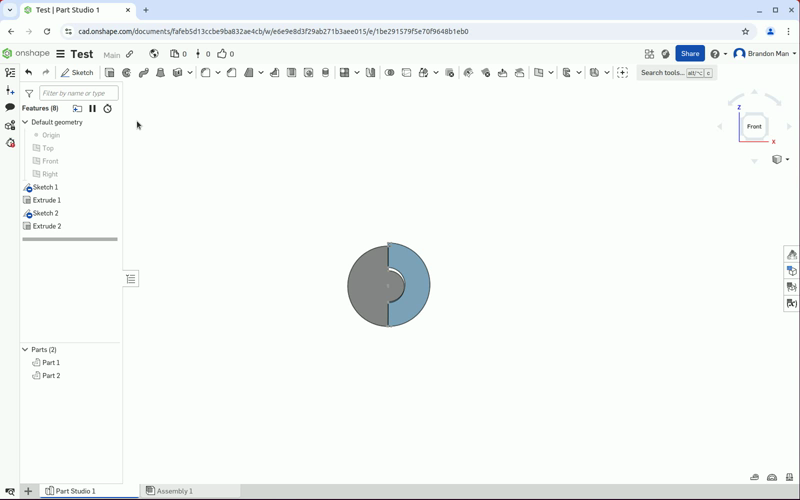
key(shift+h)
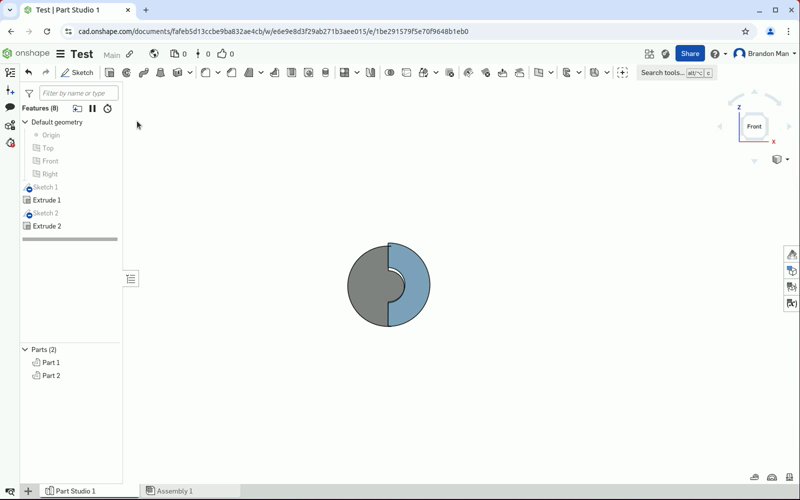
mouse_move(73, 189)
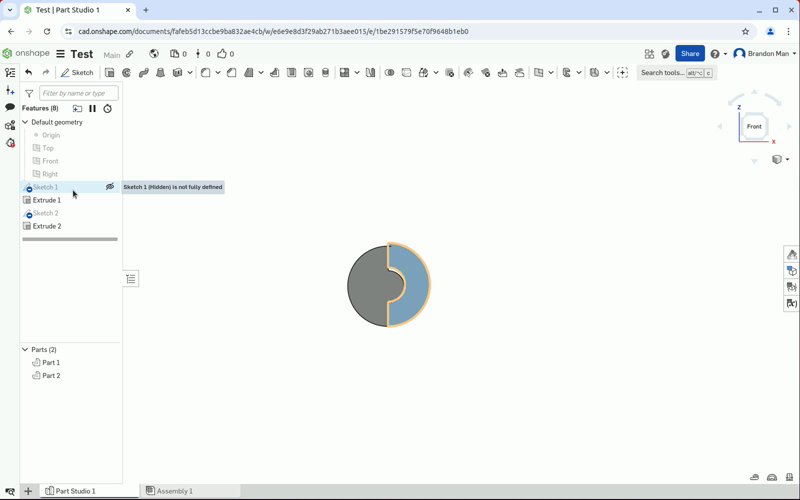
click(73, 189)
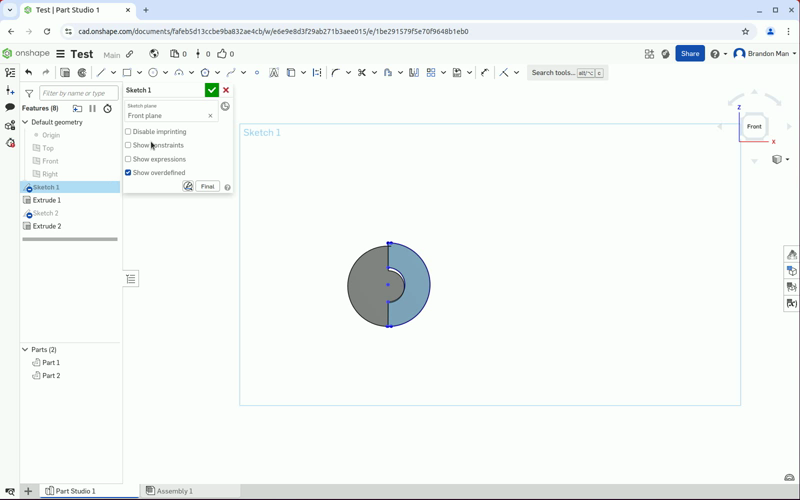
mouse_move(229, 92)
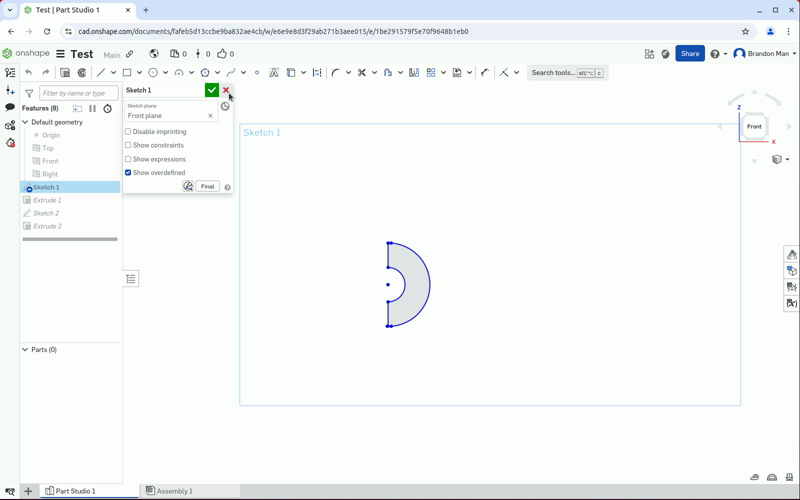
click(229, 92)
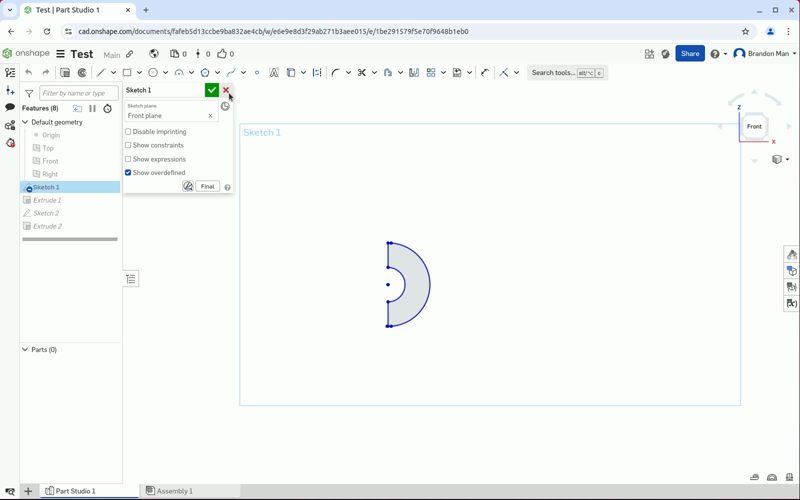
key(shift+s)
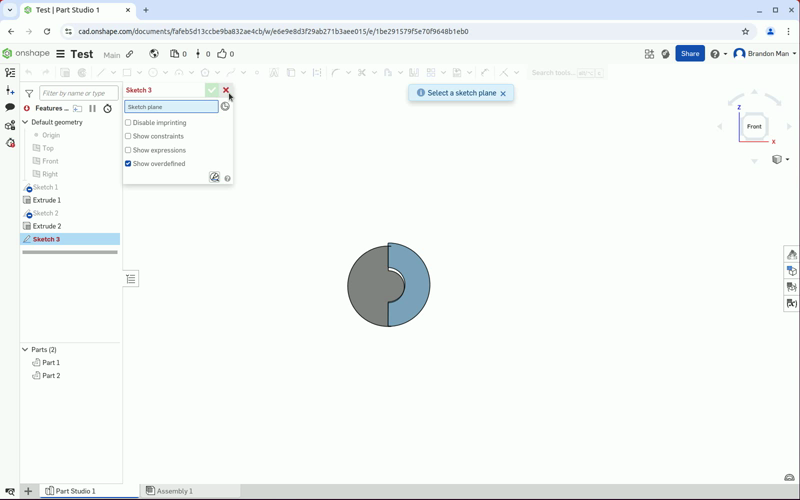
mouse_move(73, 163)
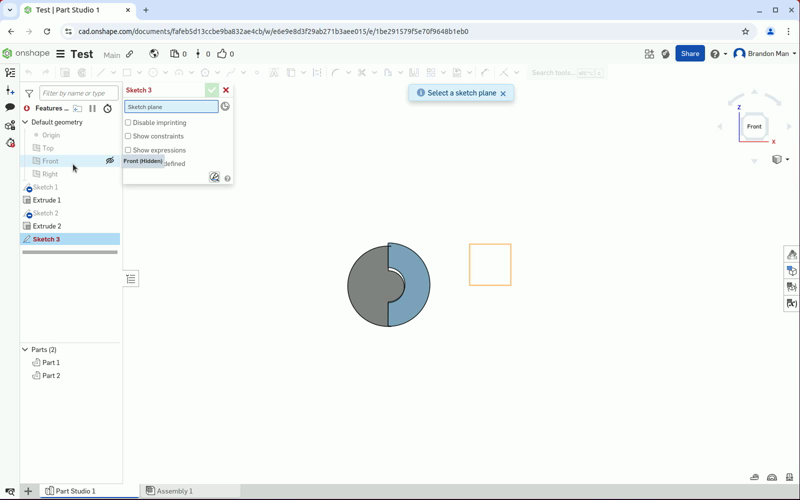
click(73, 163)
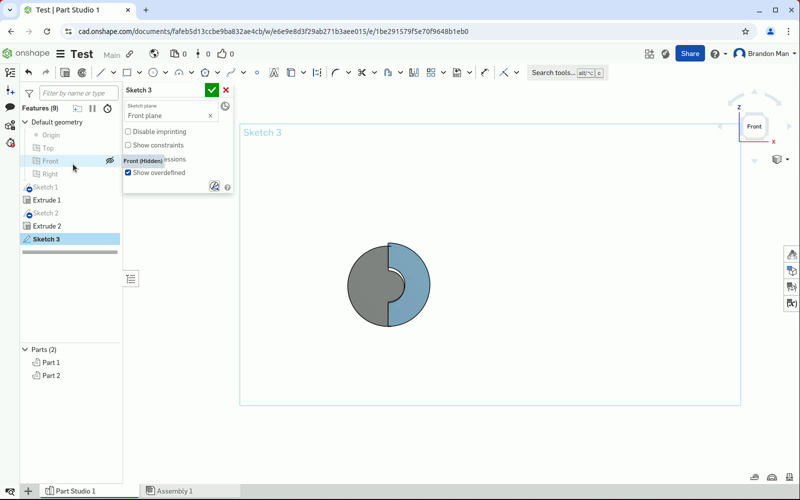
mouse_move(73, 352)
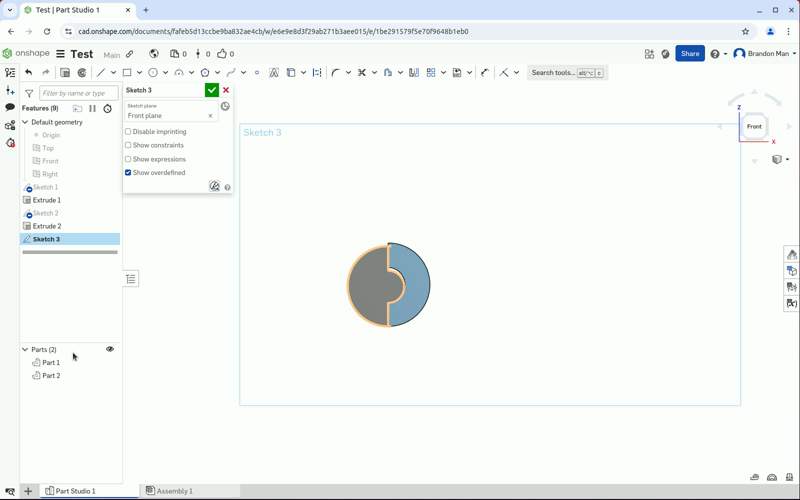
key(y)
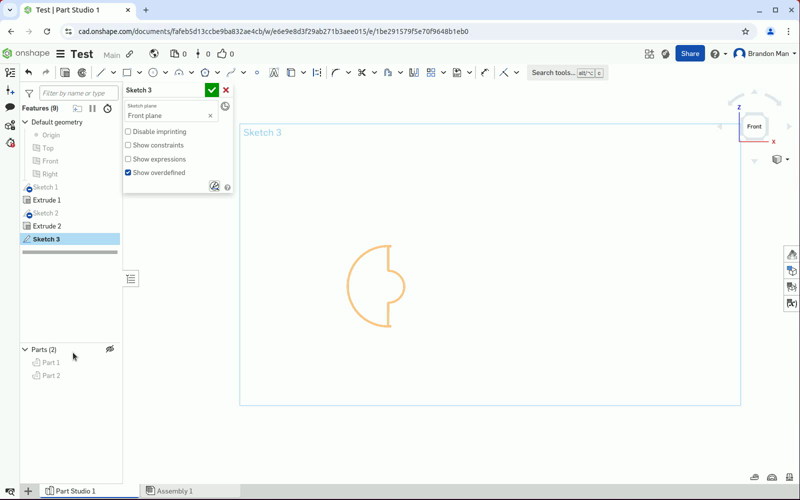
key(l)
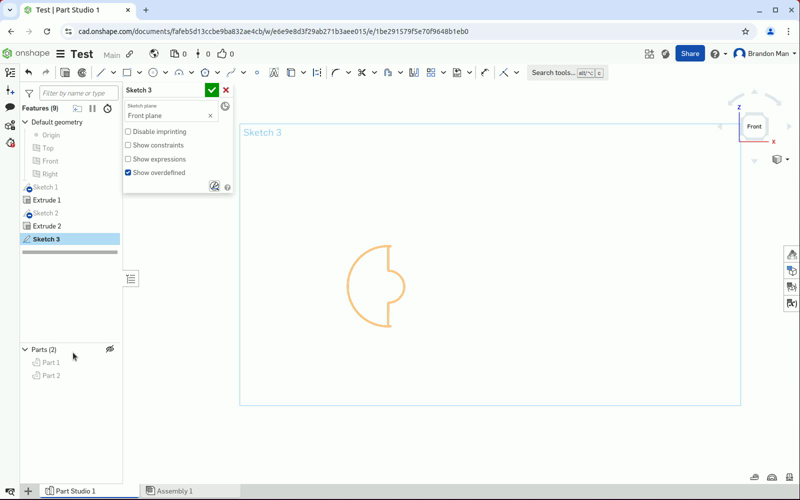
key_down(shift)
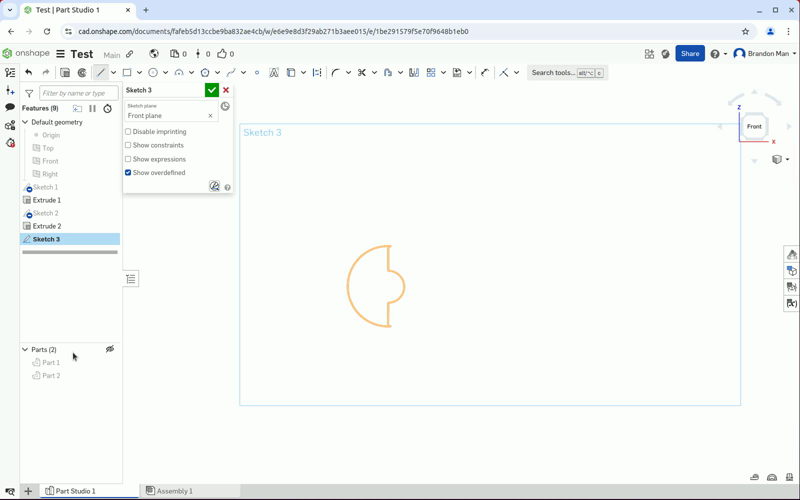
mouse_move(391, 325)
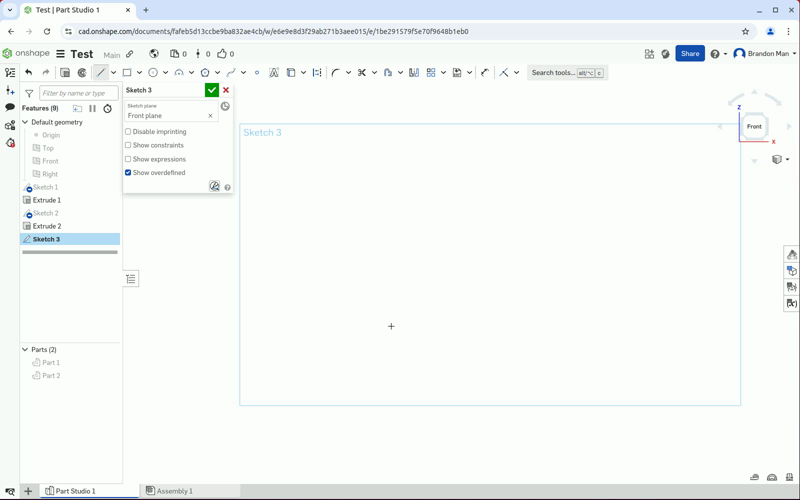
click(391, 325)
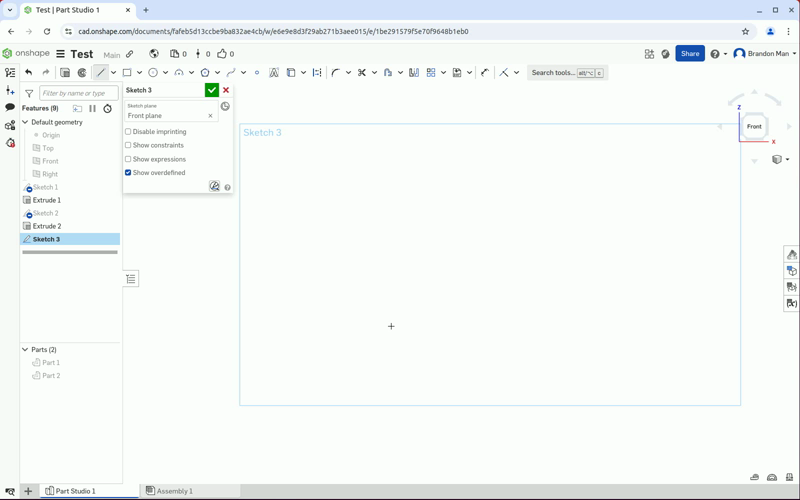
key_up(shift)
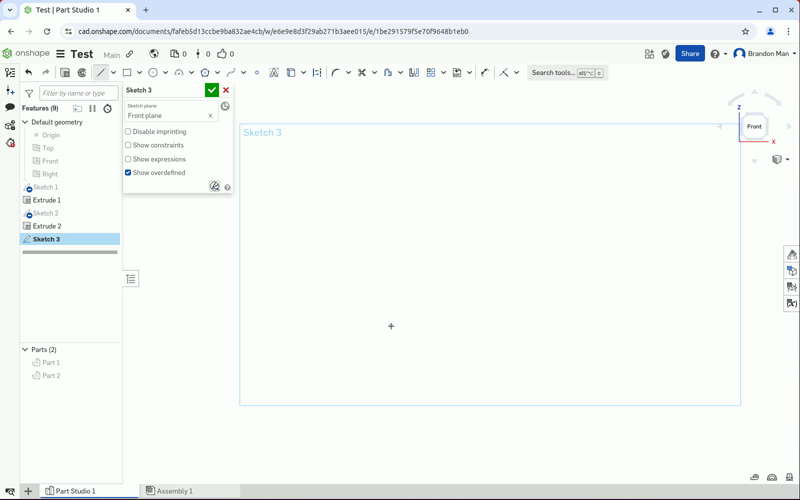
key_down(shift)
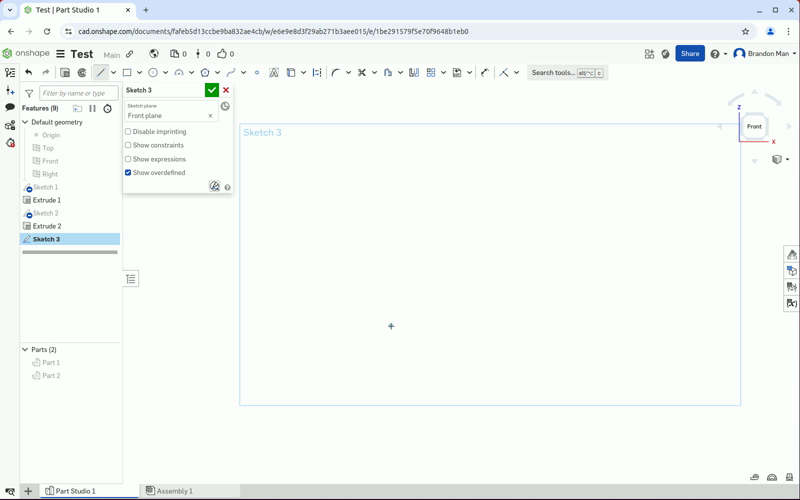
mouse_move(519, 325)
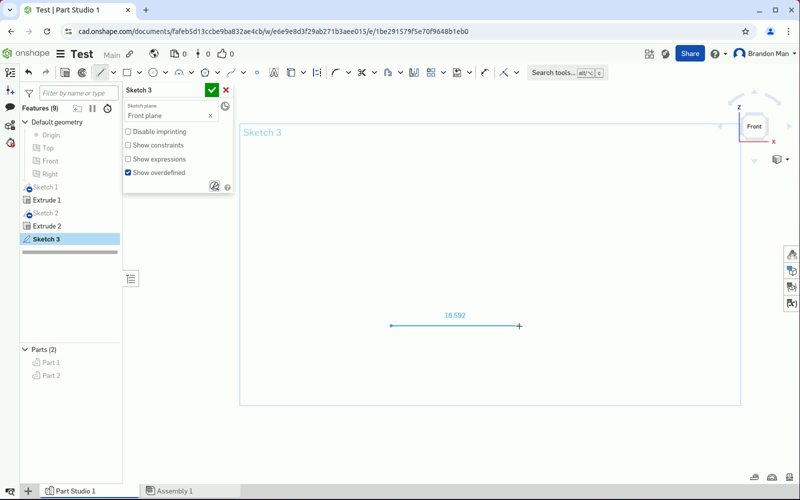
click(519, 325)
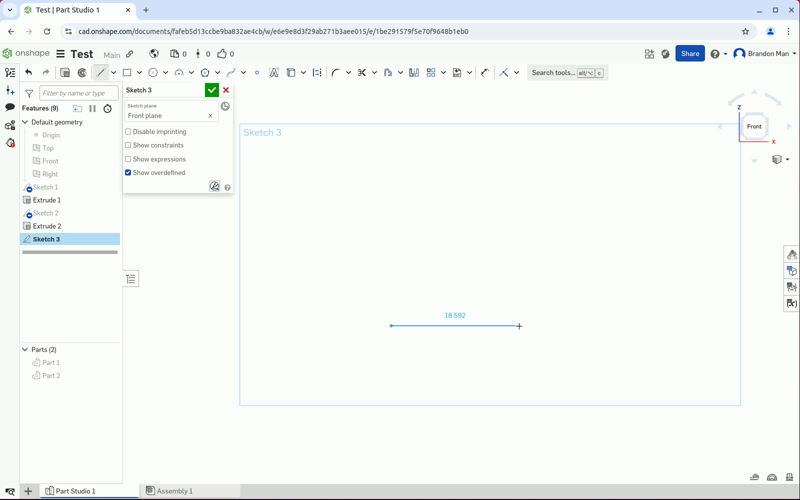
key_up(shift)
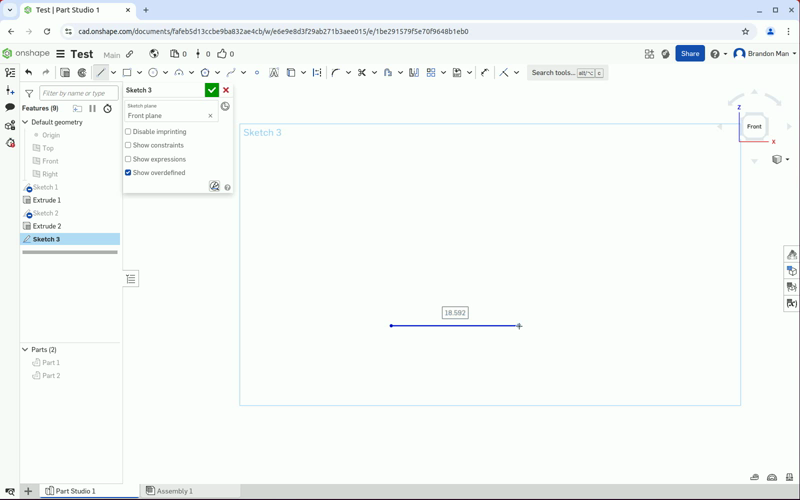
key_down(shift)
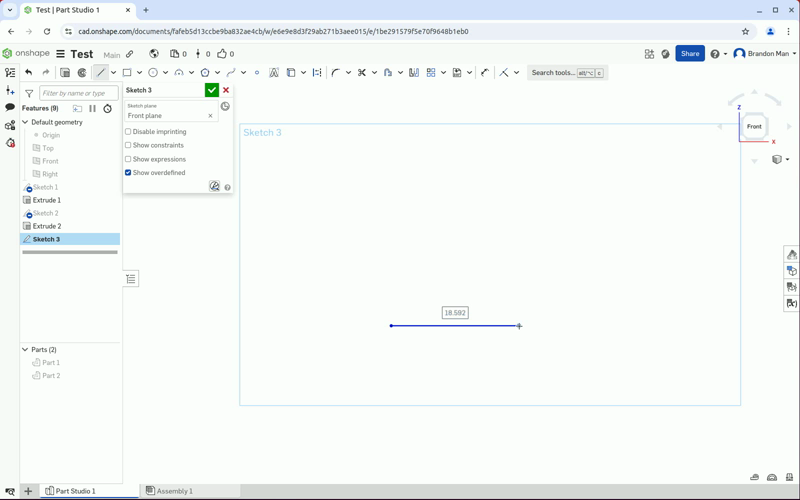
mouse_move(549, 325)
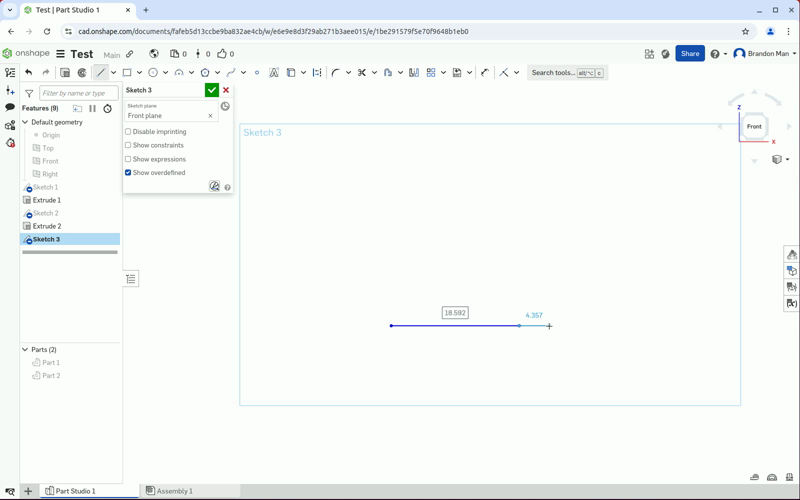
mouse_move(519, 285)
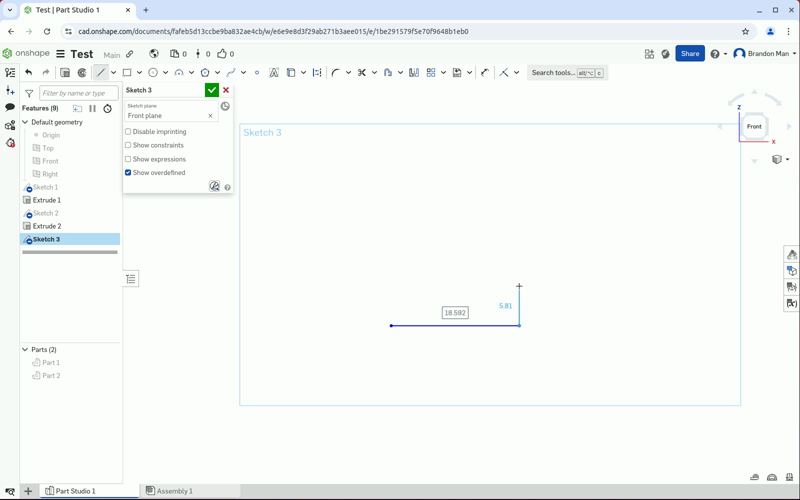
click(519, 285)
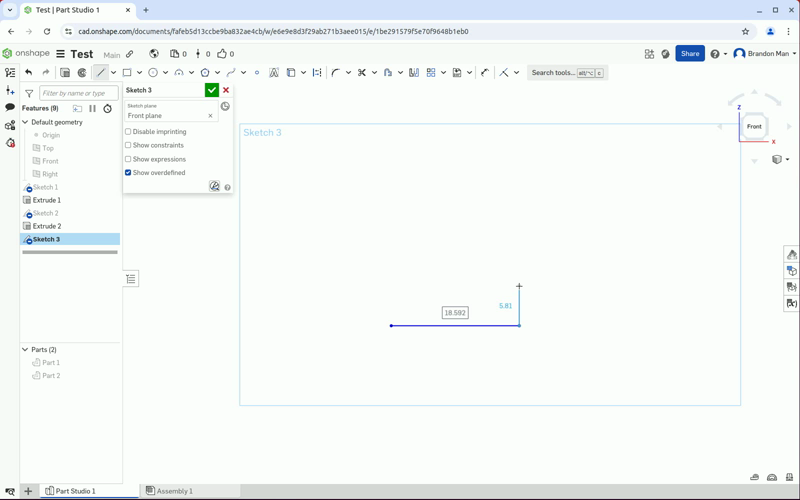
key_up(shift)
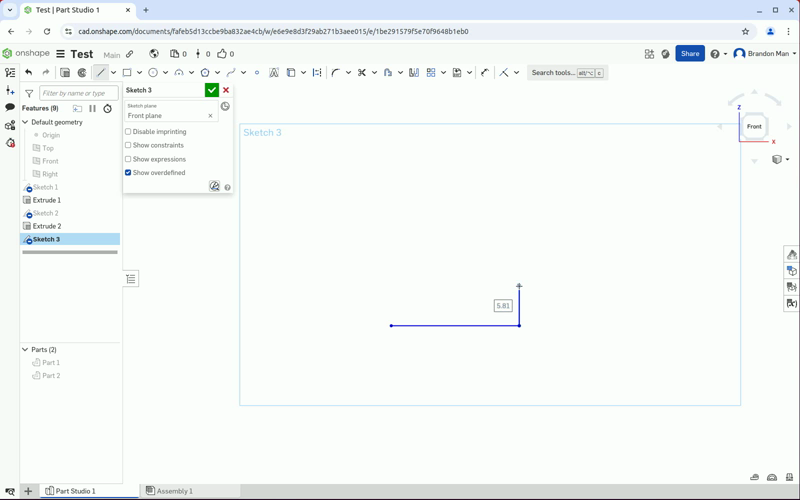
key(esc)
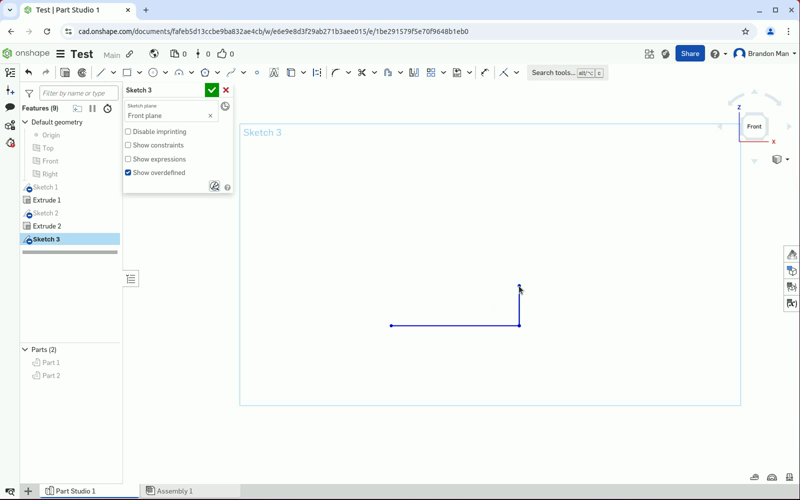
key(a)
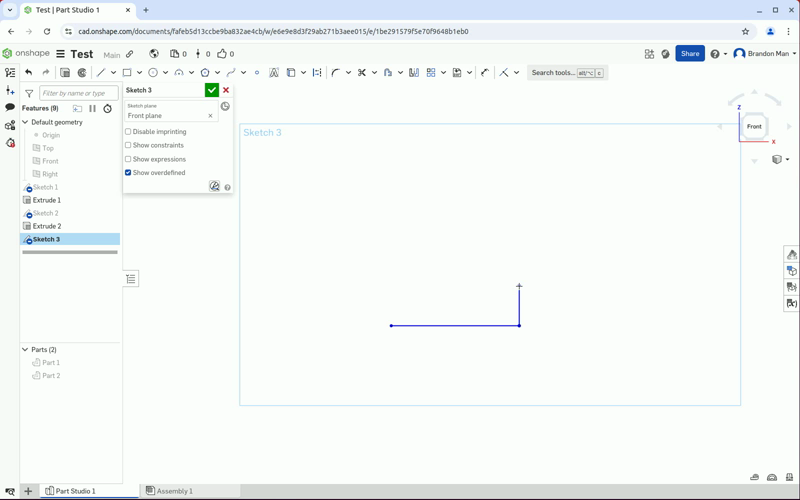
mouse_move(519, 285)
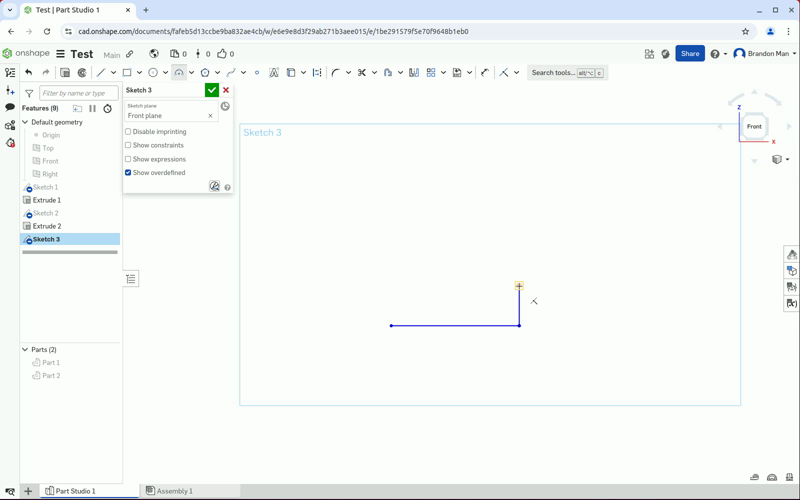
click(519, 285)
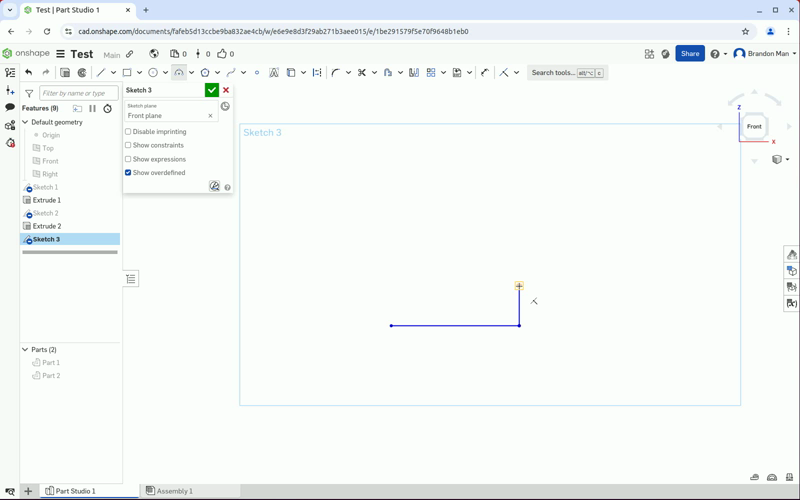
key_down(shift)
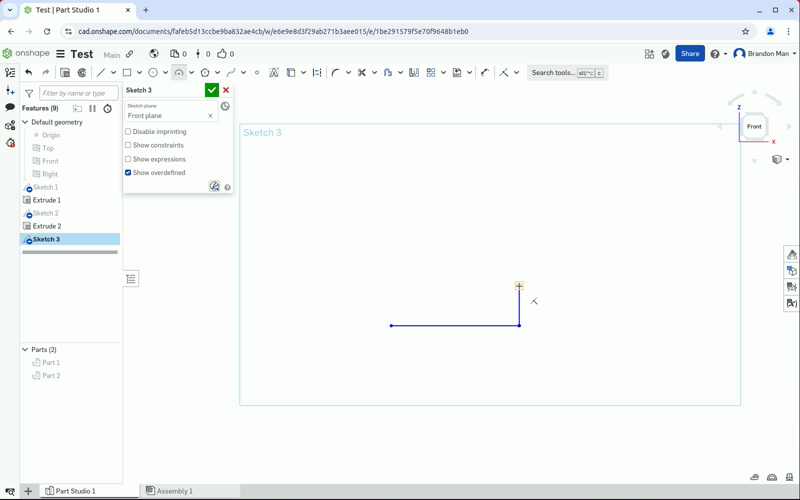
mouse_move(478, 246)
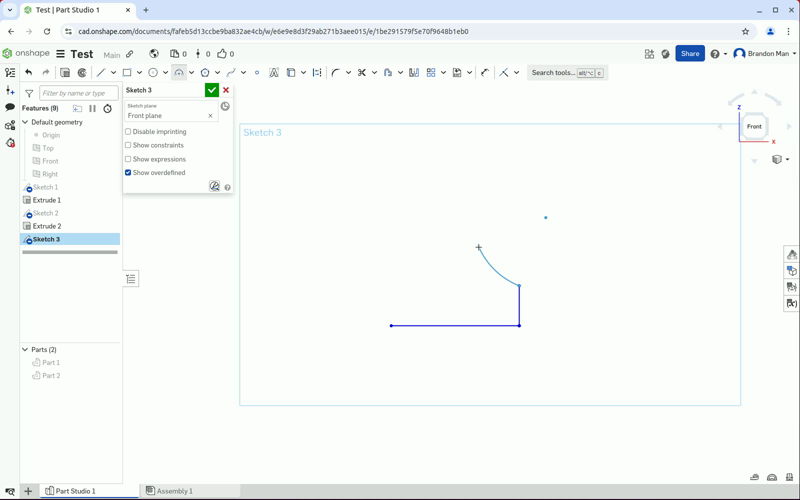
click(478, 246)
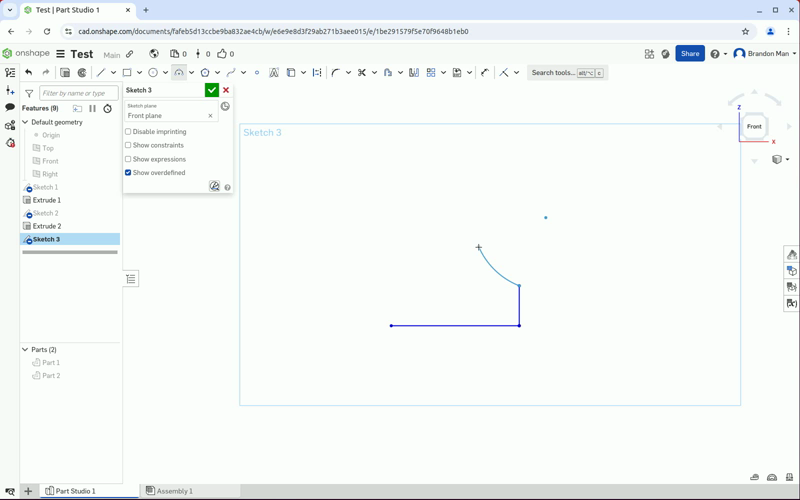
mouse_move(491, 274)
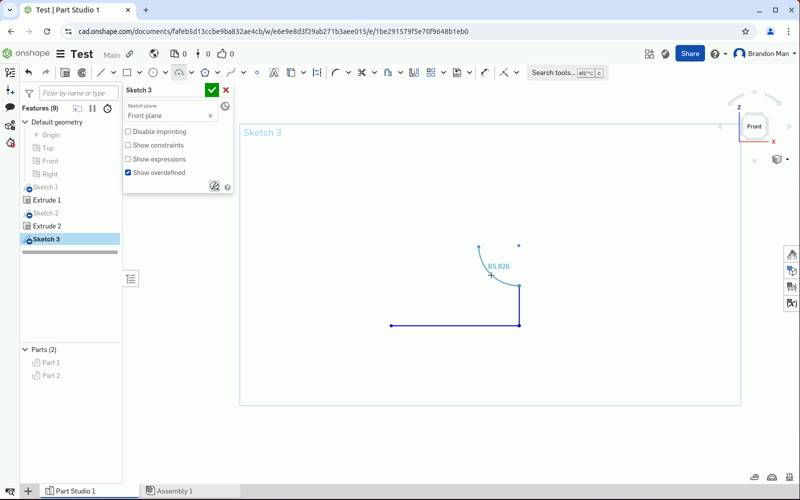
click(491, 274)
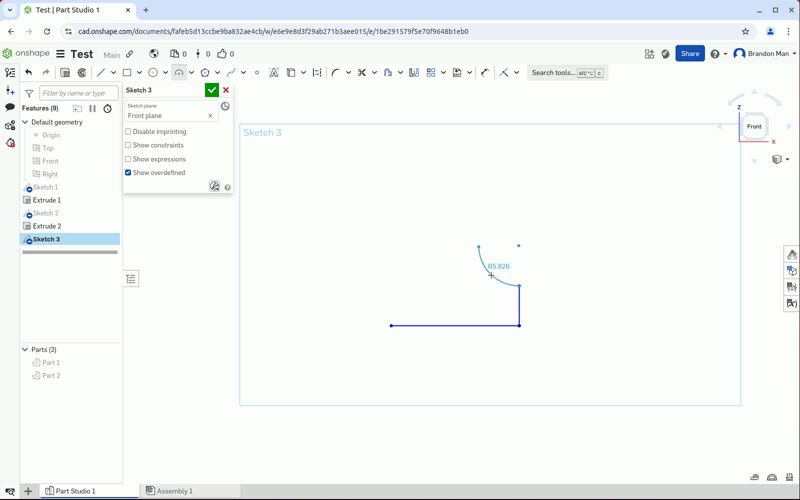
key_up(shift)
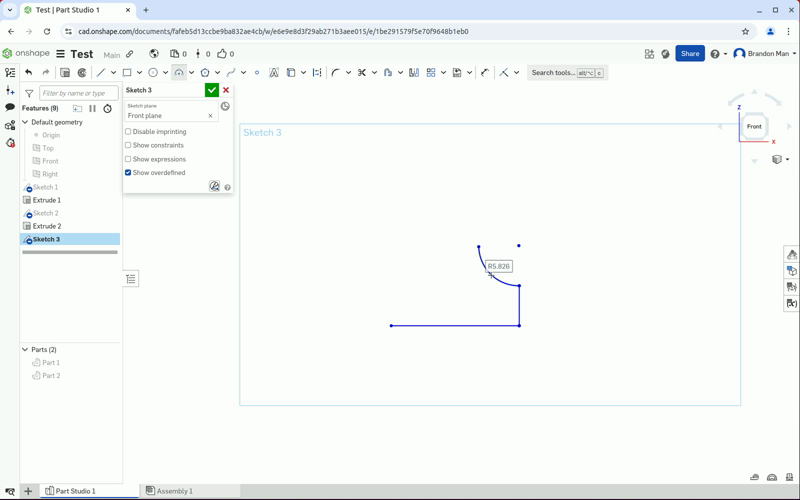
key(esc)
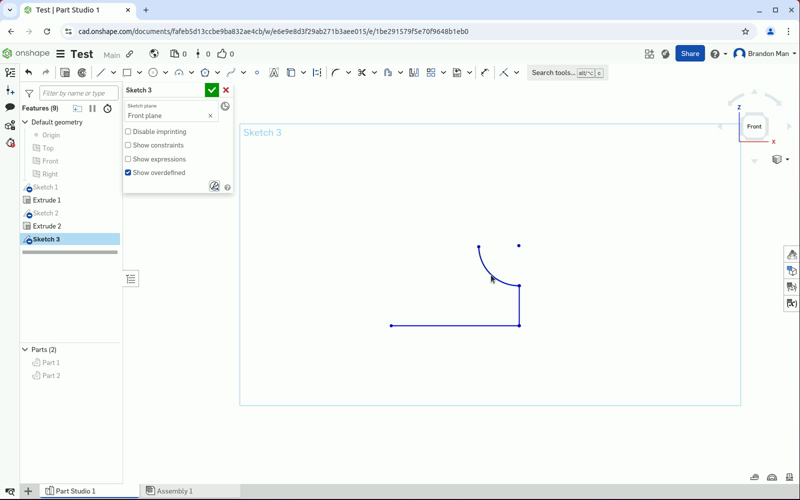
key(l)
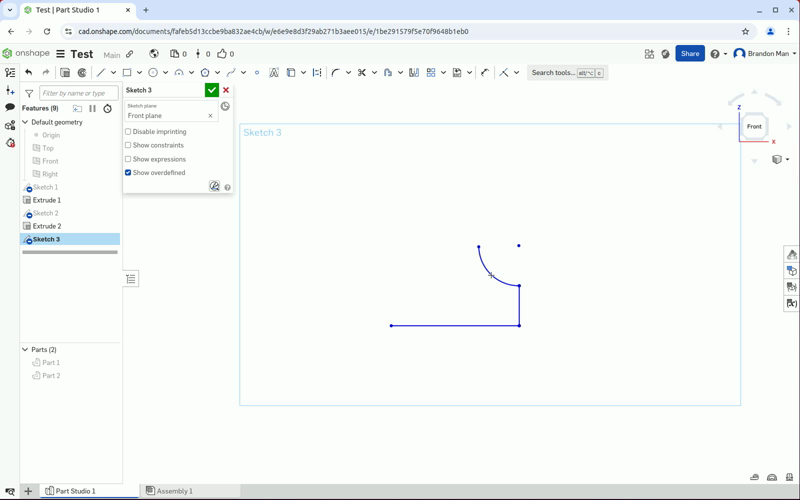
mouse_move(478, 246)
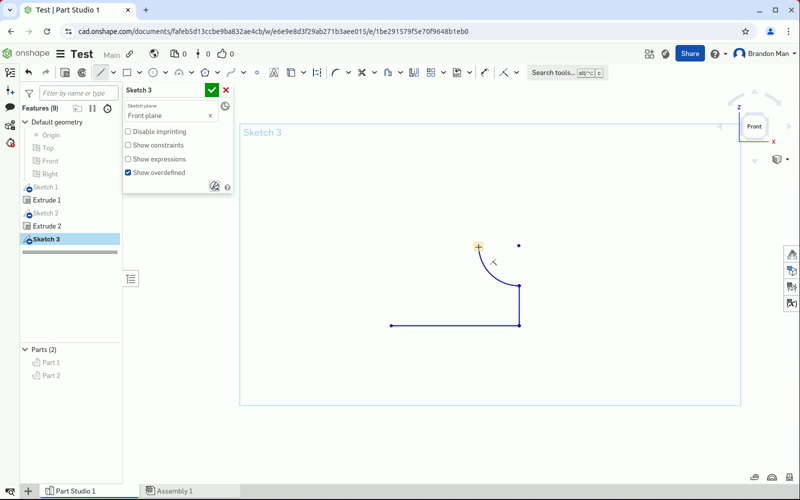
click(478, 246)
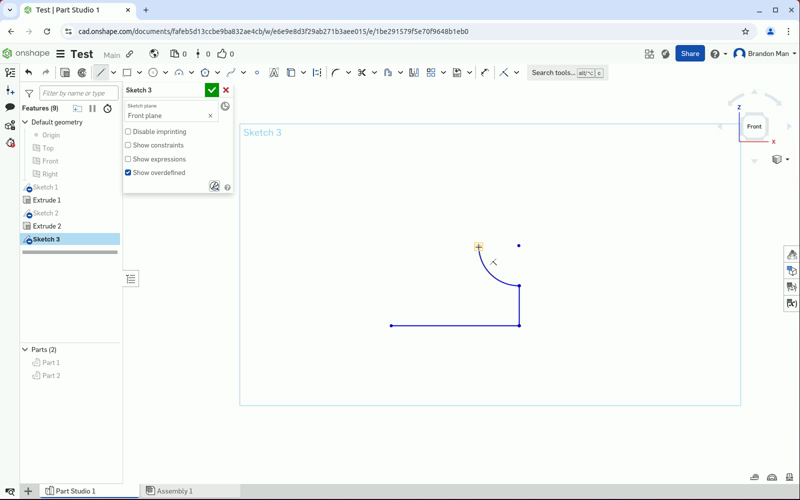
key_down(shift)
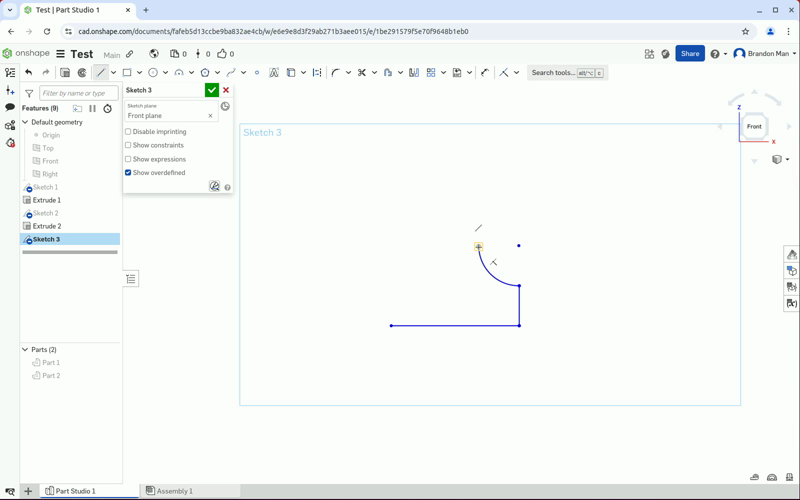
mouse_move(391, 246)
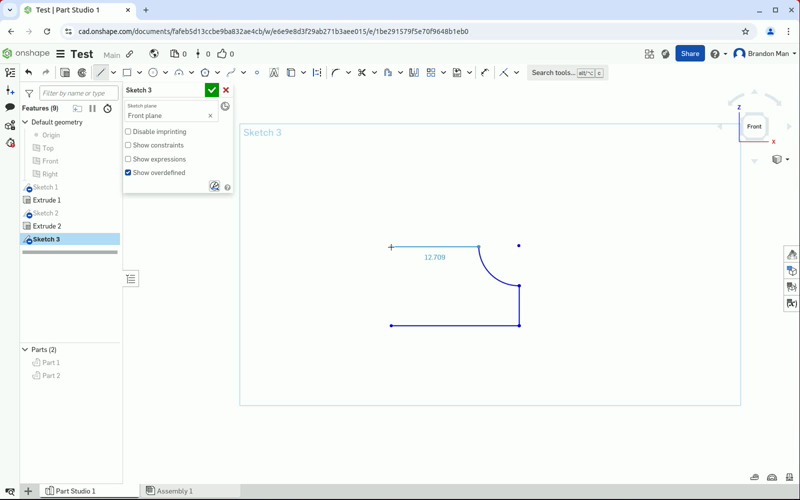
click(391, 246)
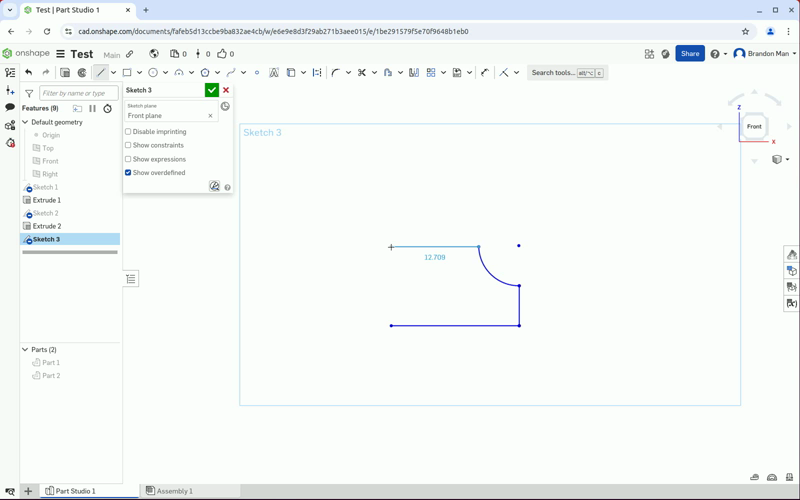
key_up(shift)
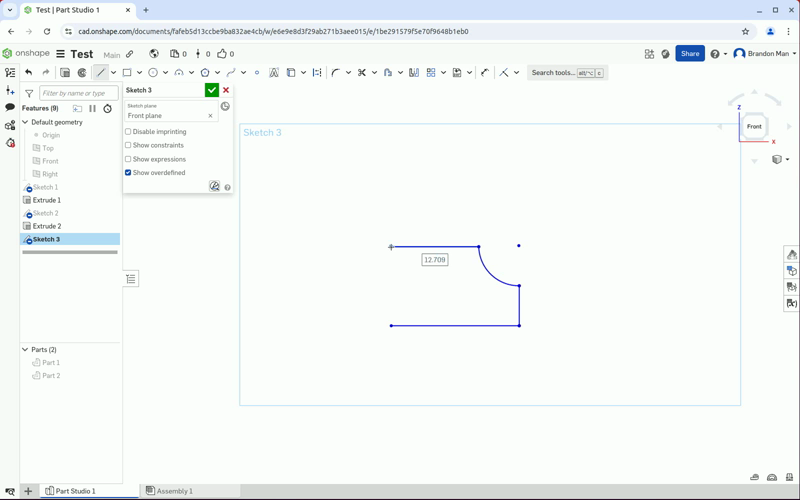
key(esc)
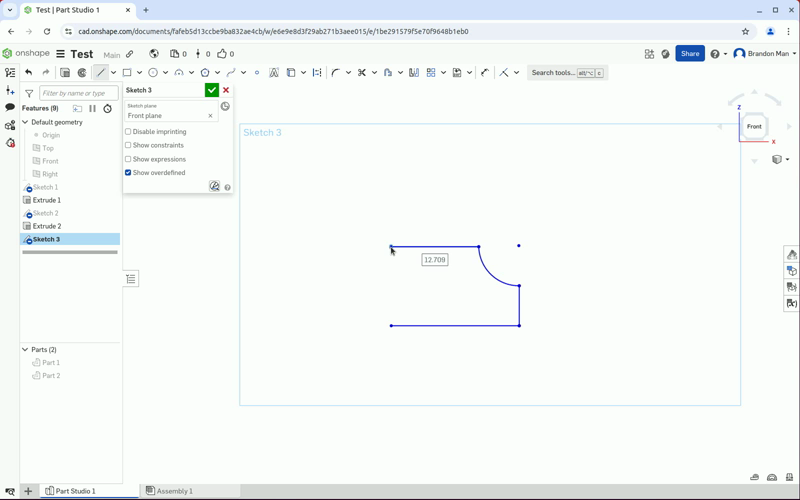
key(a)
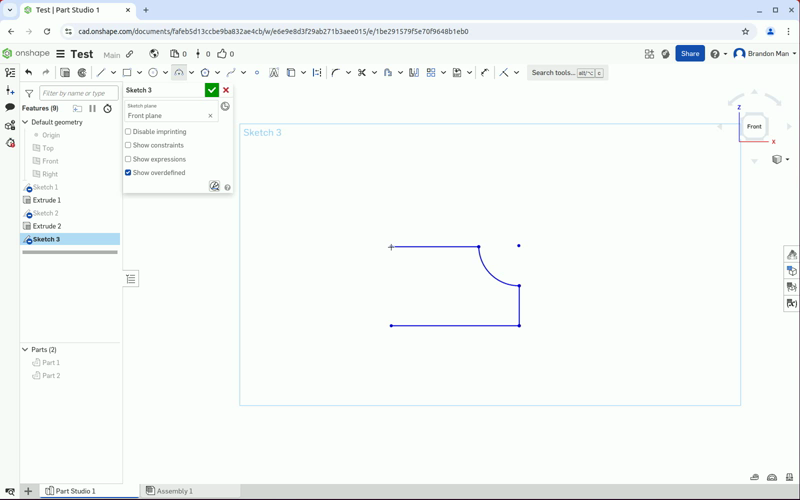
mouse_move(391, 246)
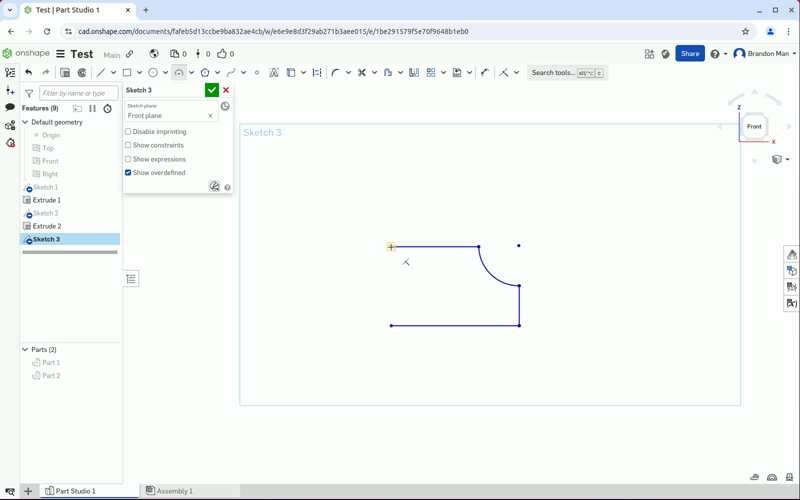
click(391, 246)
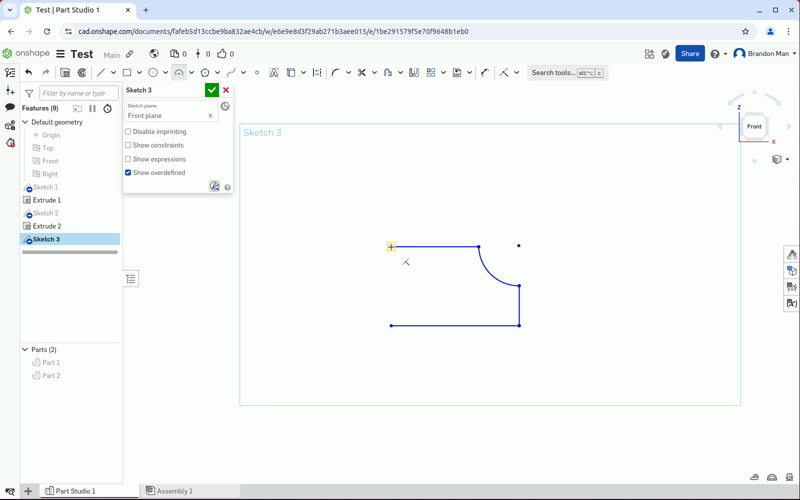
mouse_move(391, 325)
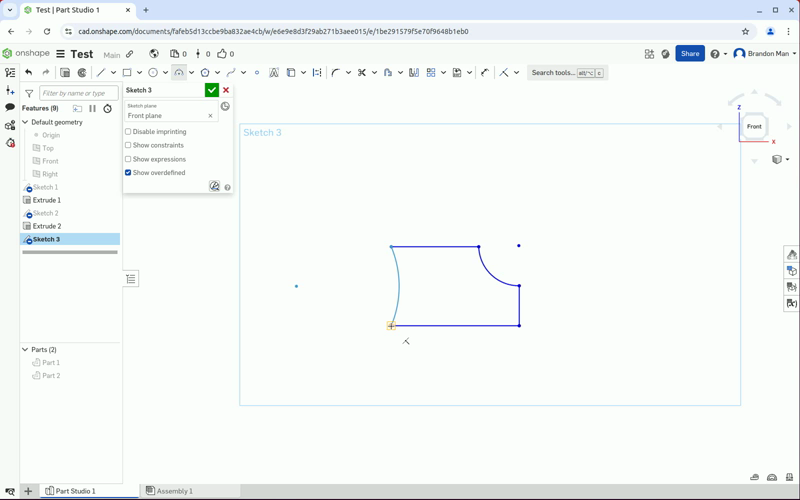
click(391, 325)
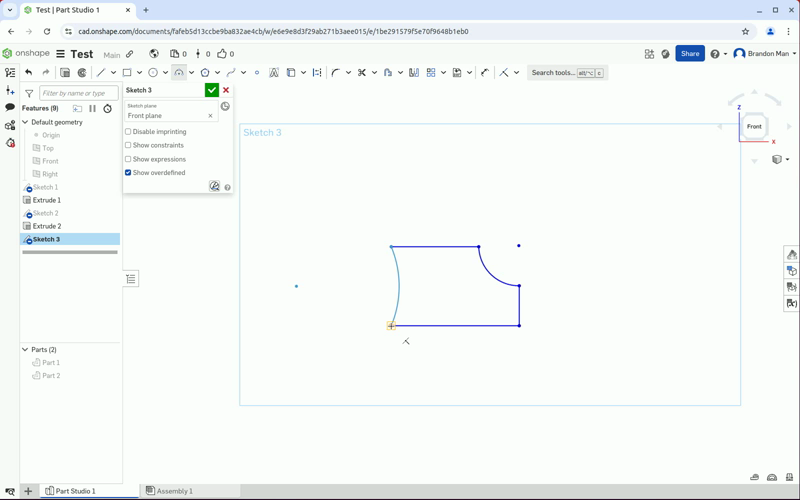
key_down(shift)
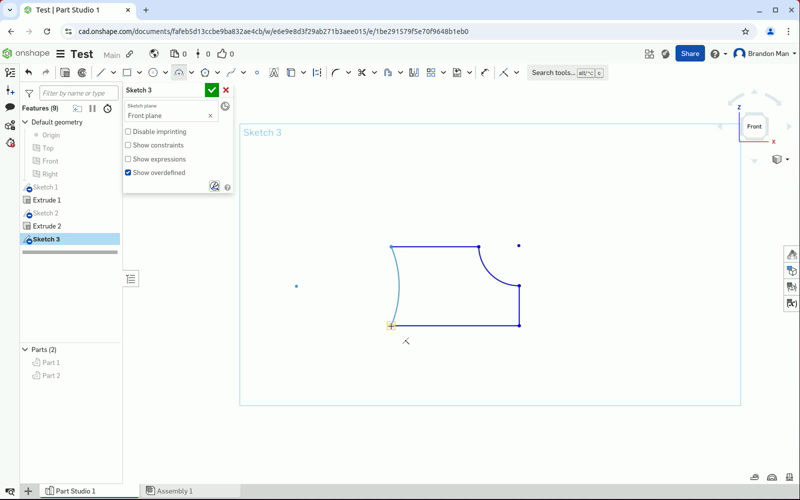
mouse_move(428, 286)
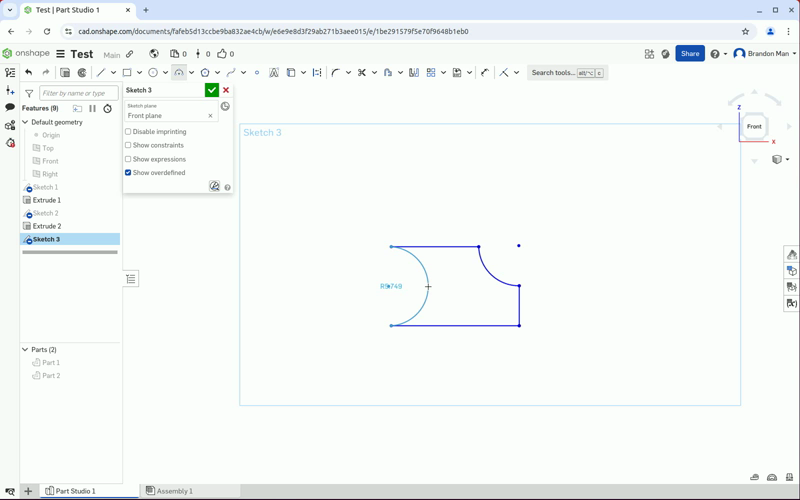
click(428, 286)
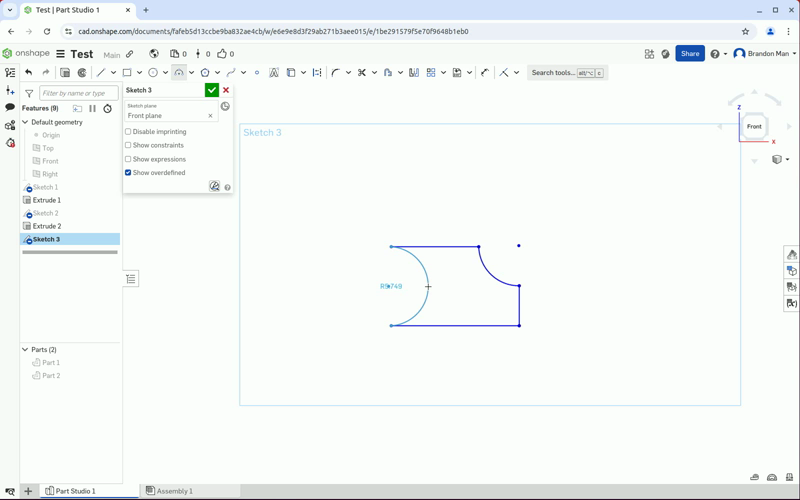
key_up(shift)
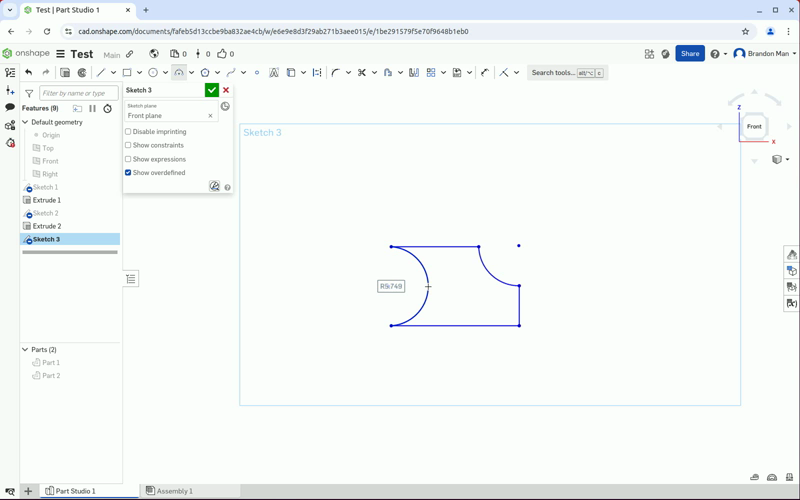
key(esc)
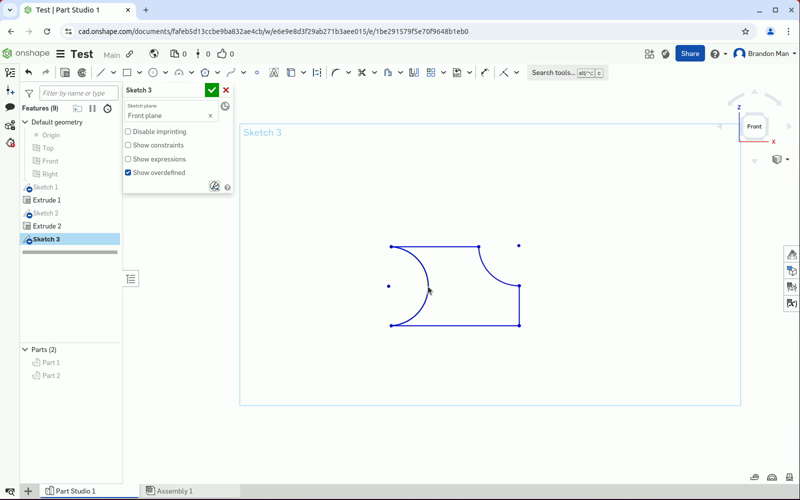
mouse_move(479, 293)
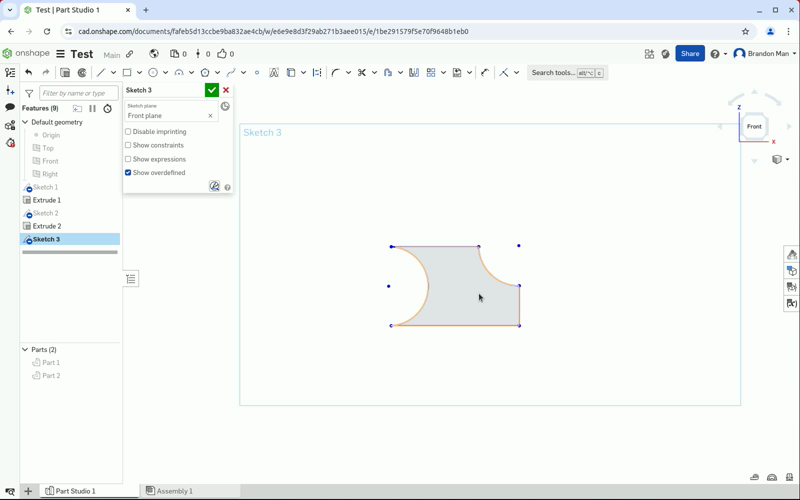
click(479, 293)
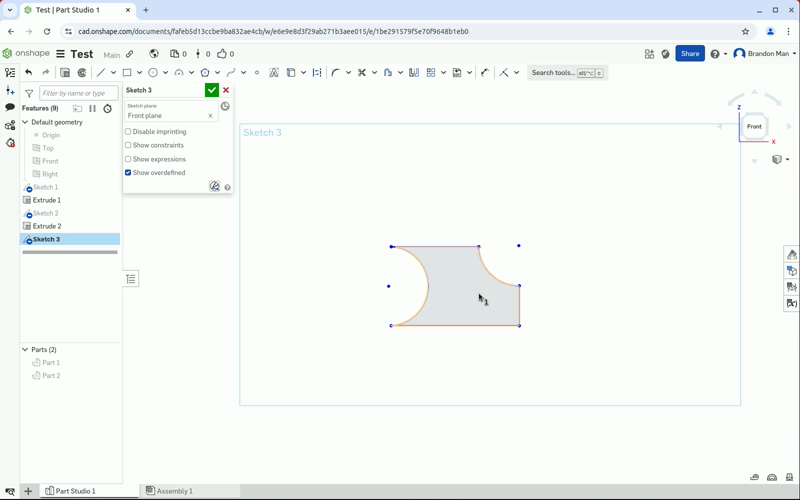
mouse_move(73, 352)
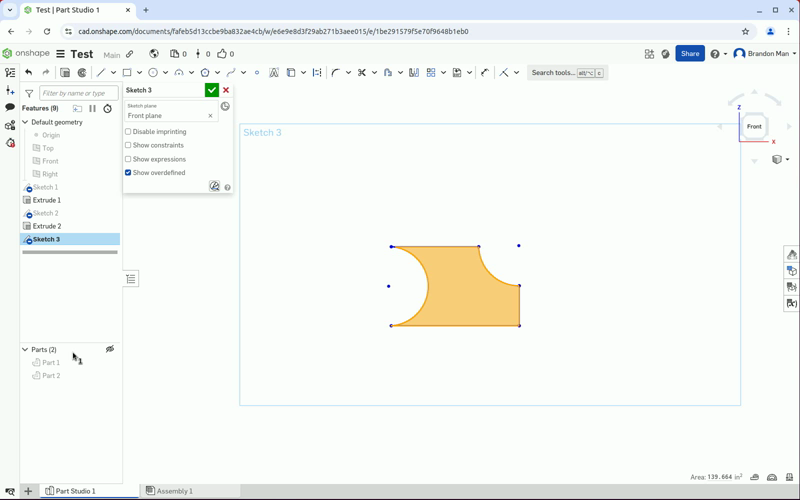
key(shift+y)
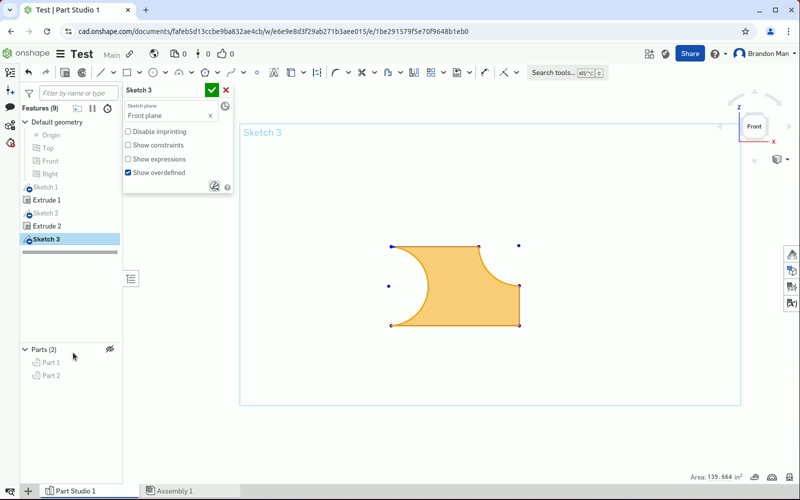
key(shift+e)
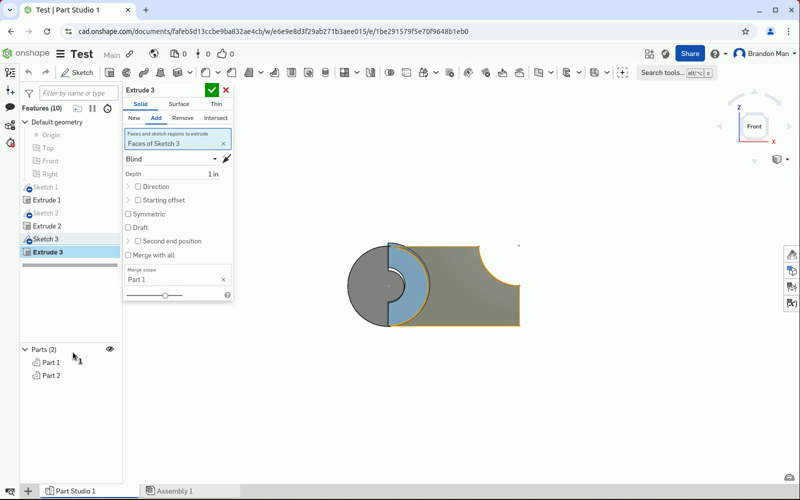
mouse_move(143, 106)
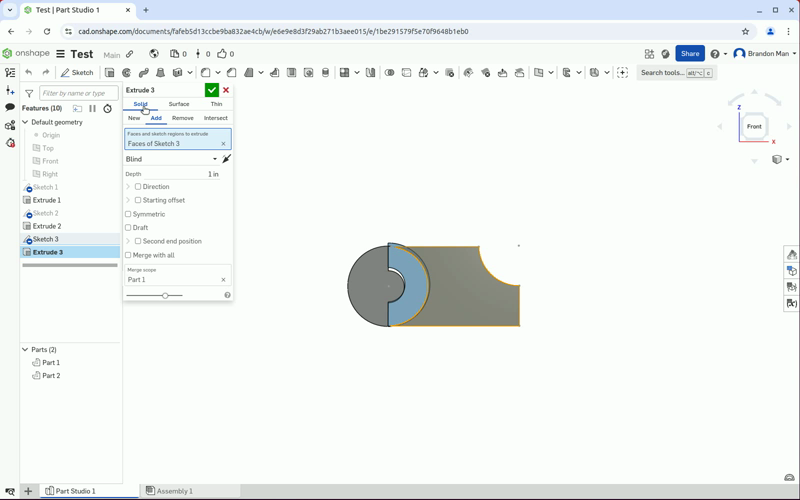
click(143, 106)
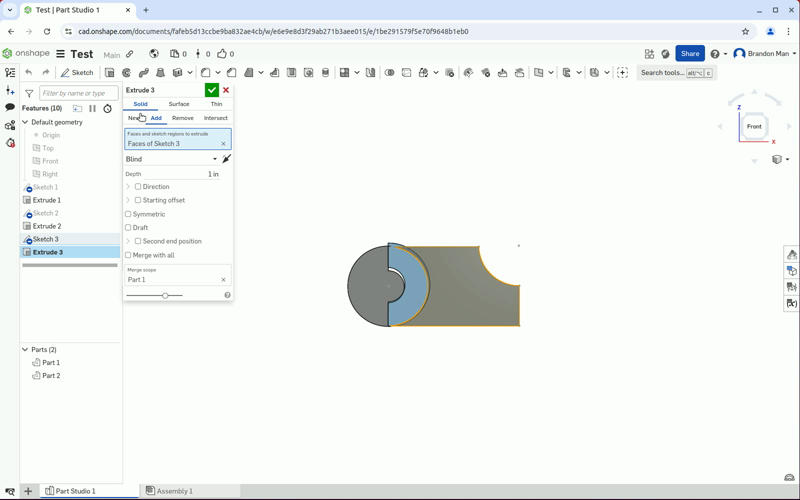
mouse_move(137, 120)
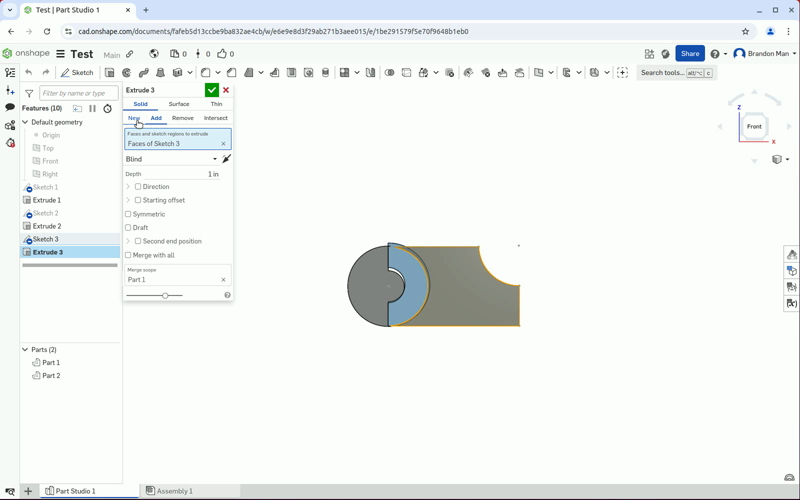
click(137, 120)
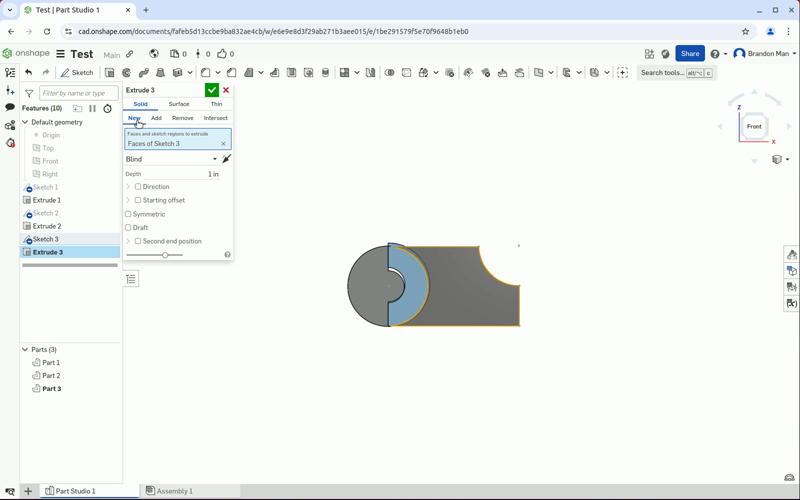
key(tab, 4)
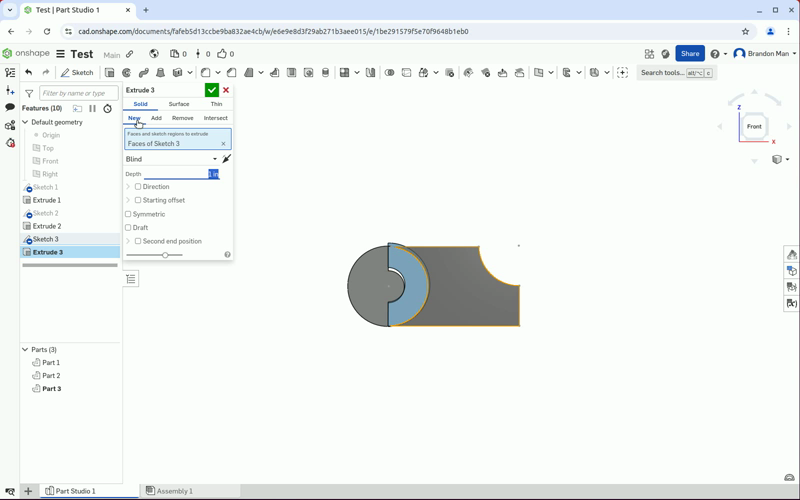
text(12.998)
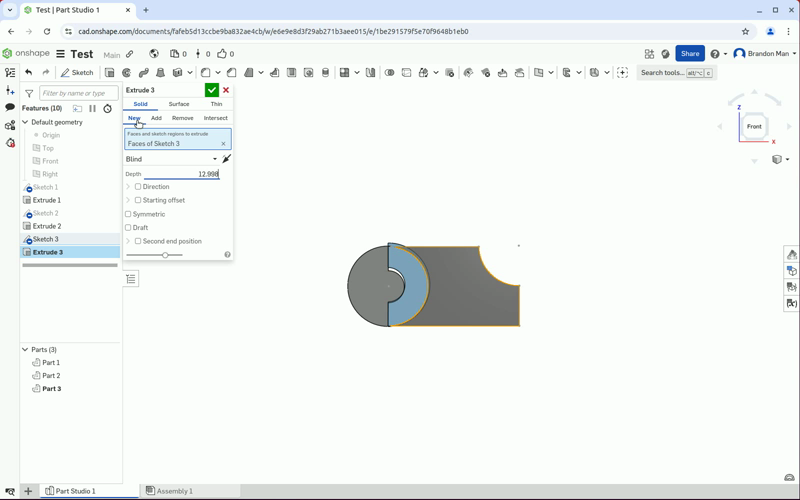
key(enter)
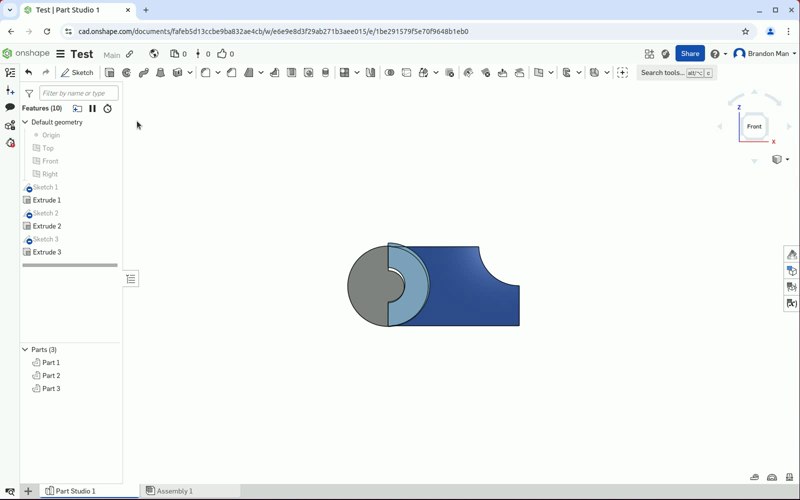
key(shift+h)
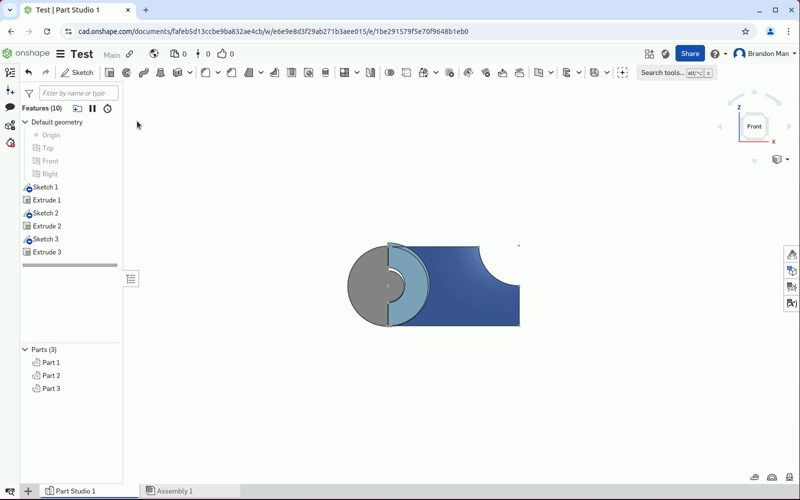
key(shift+h)
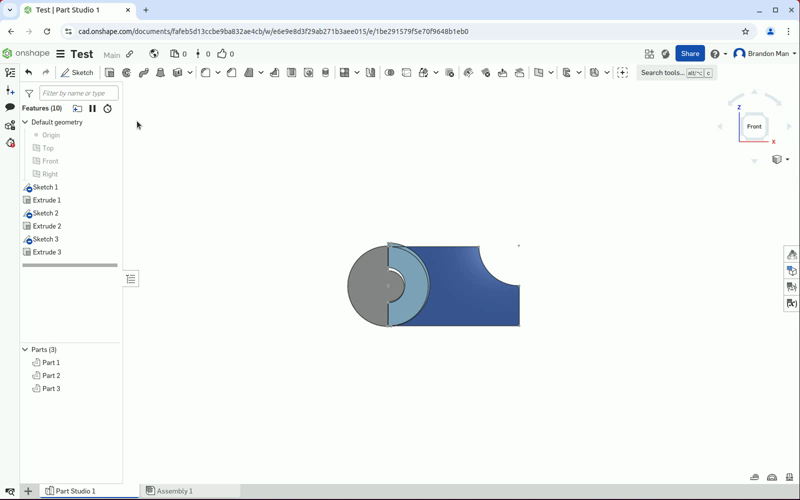
key(shift+7)
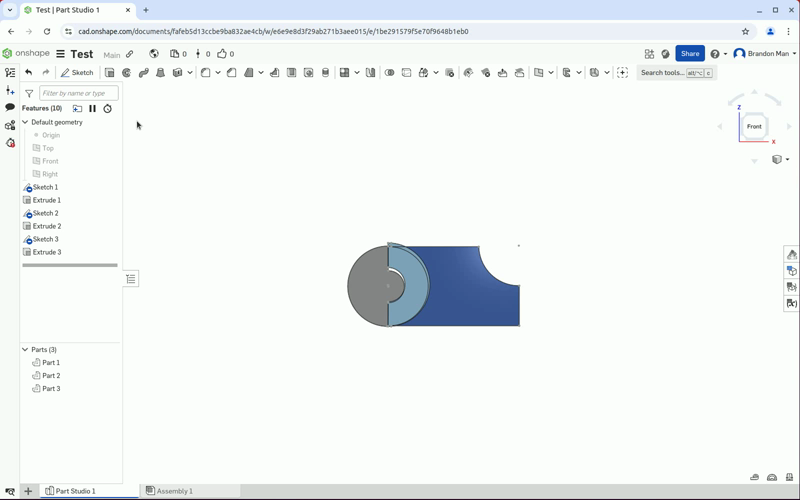
key(left, 2)
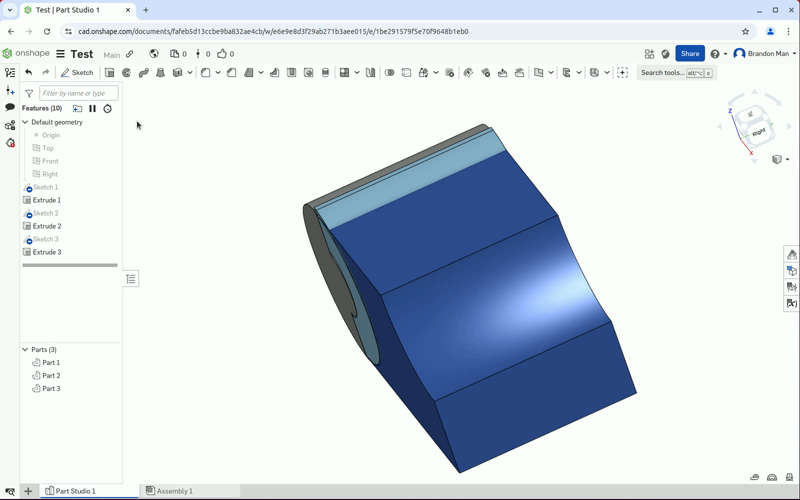
key(down, 2)
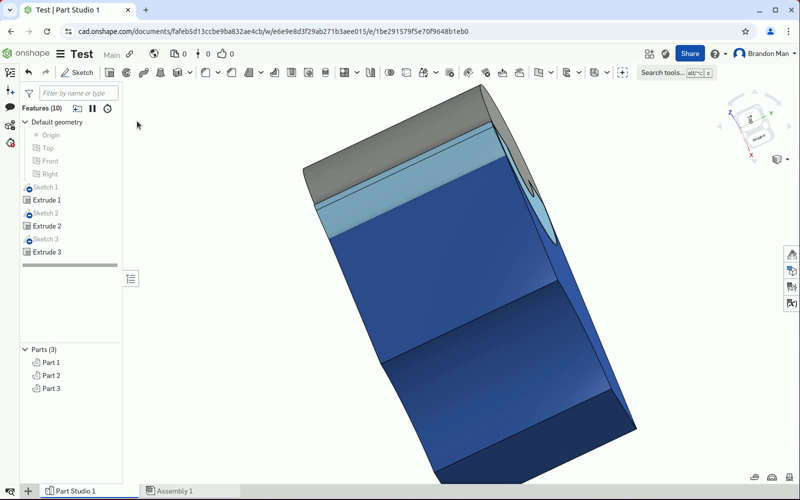
key(up, 2)
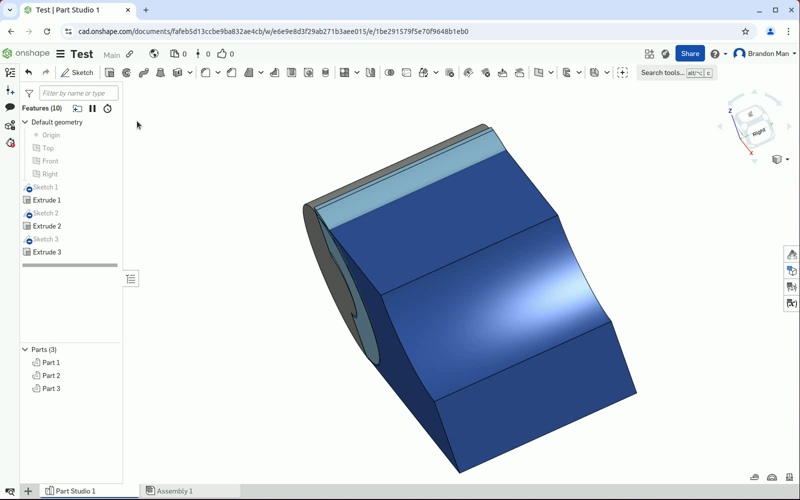
key(right, 2)
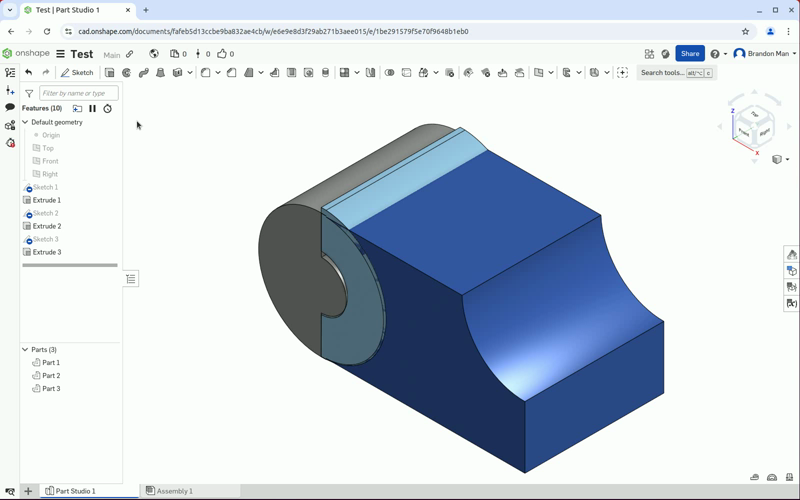
mouse_move(73, 189)
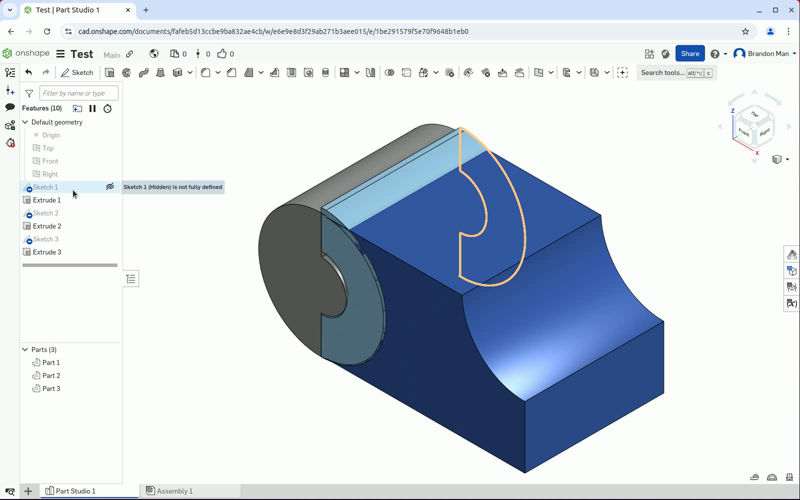
click(73, 189)